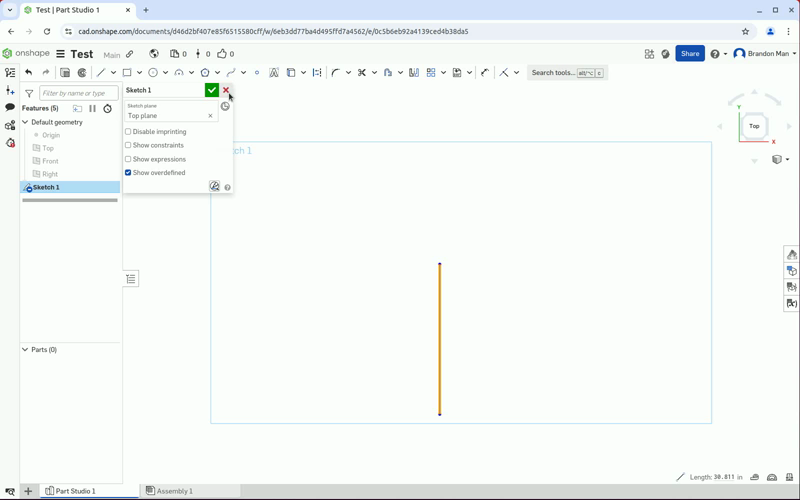
key(shift+h)
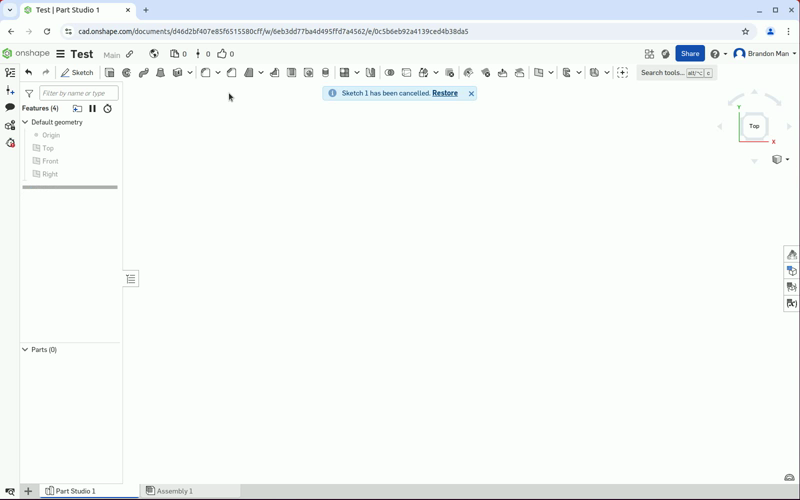
mouse_move(73, 352)
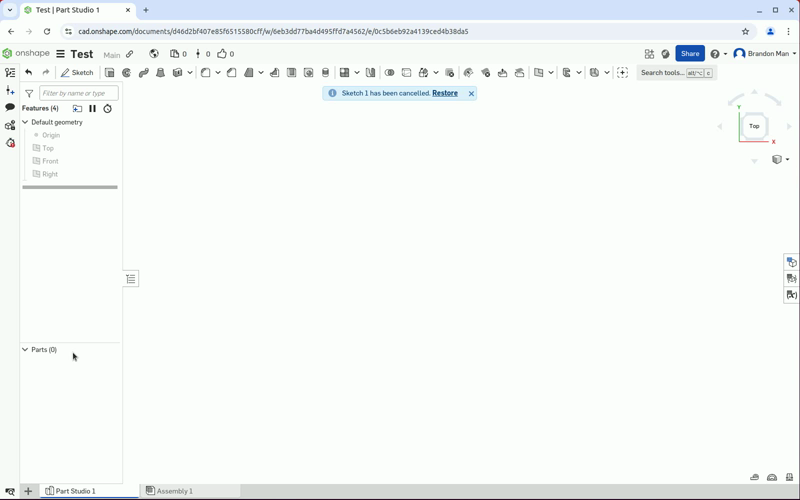
key(y)
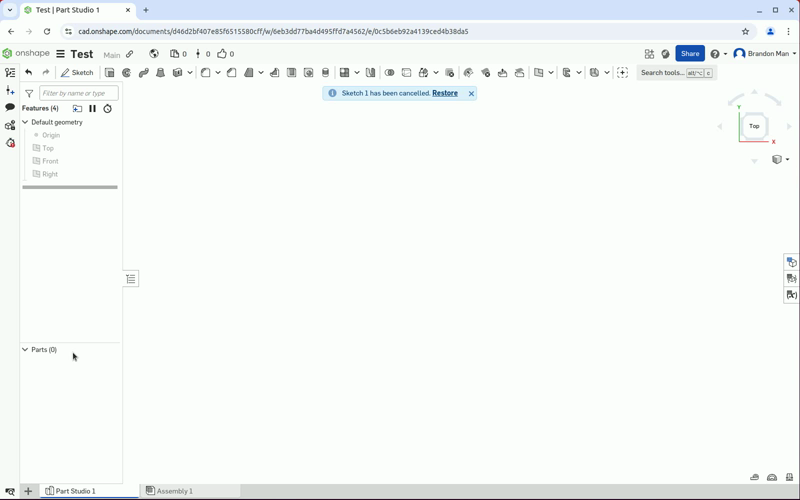
key(shift+p)
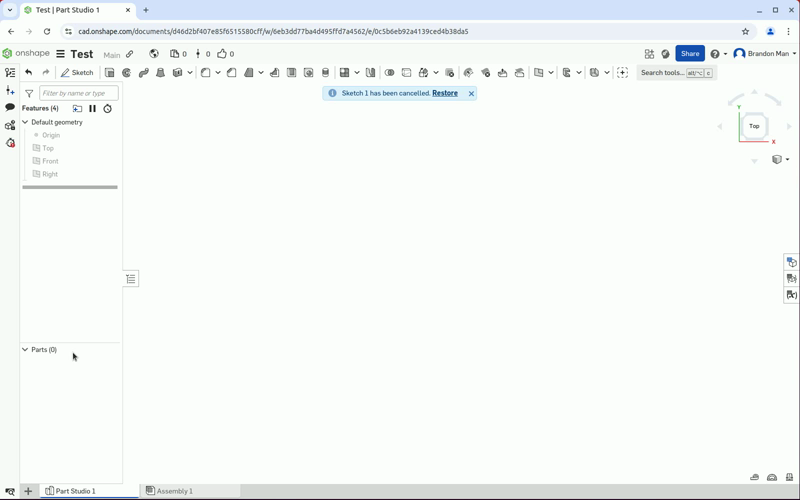
key(space)
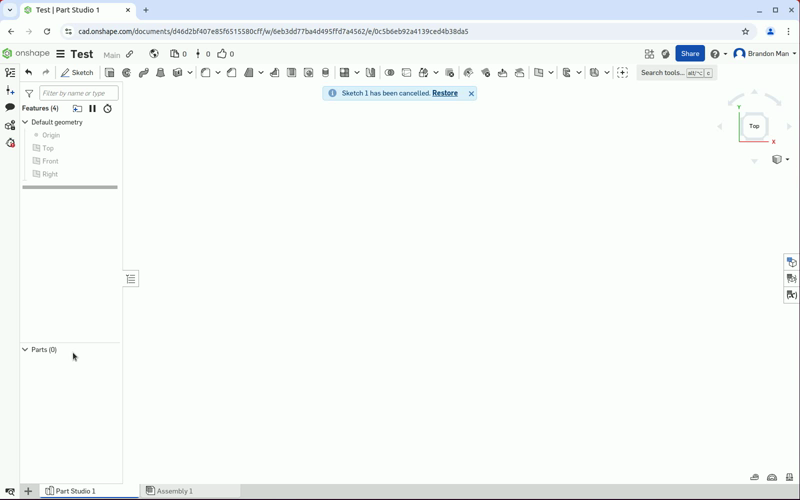
key_down(shift)
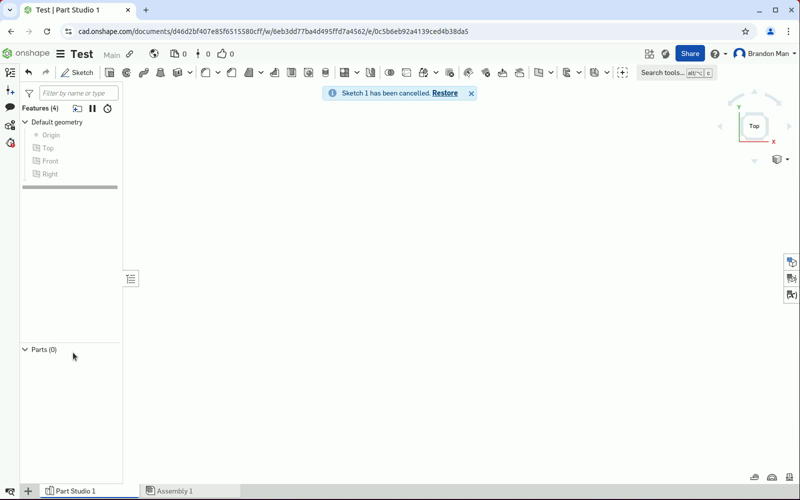
key(up)
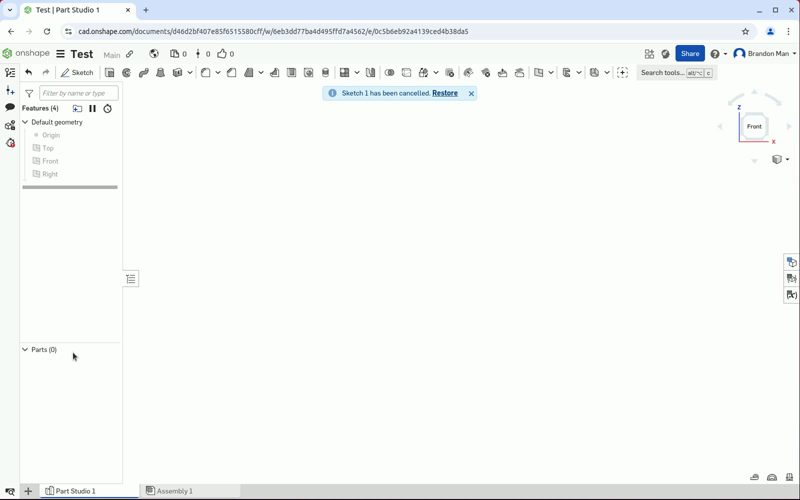
key_up(shift)
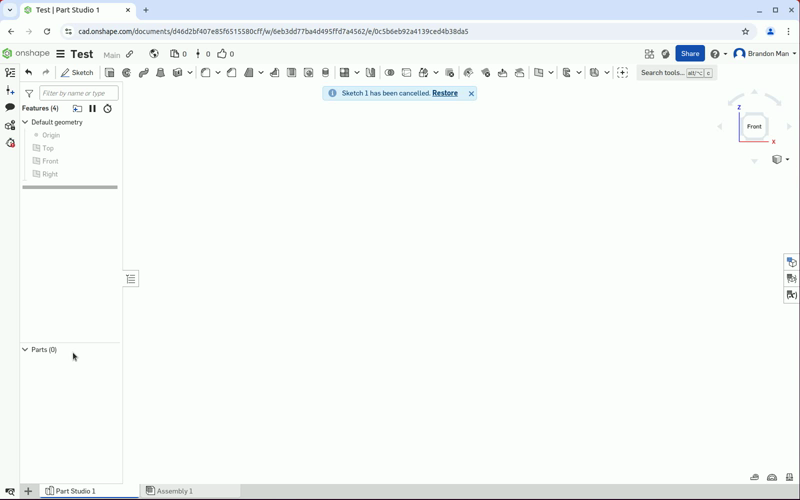
mouse_move(73, 352)
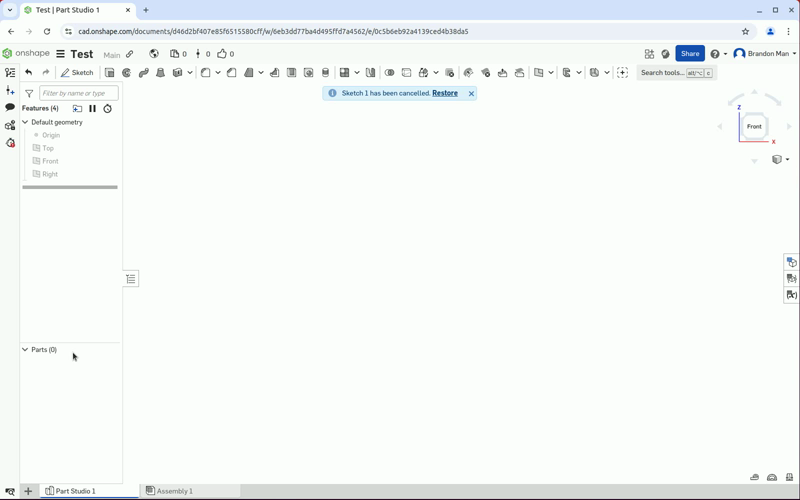
key(shift+y)
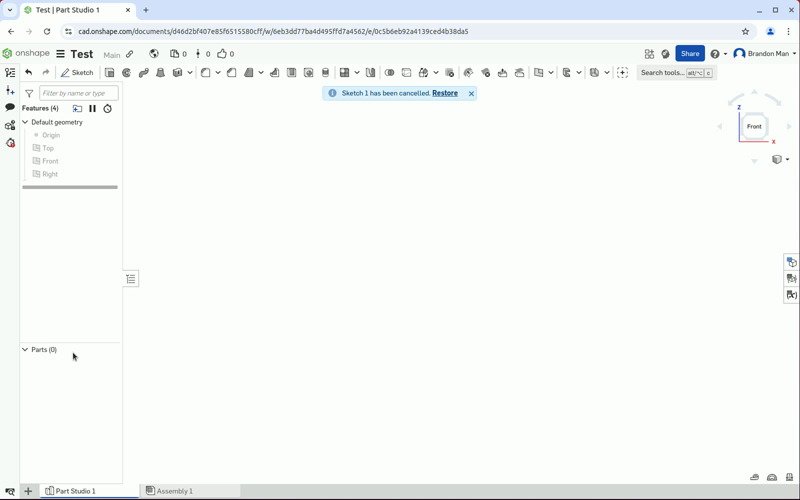
key(shift+s)
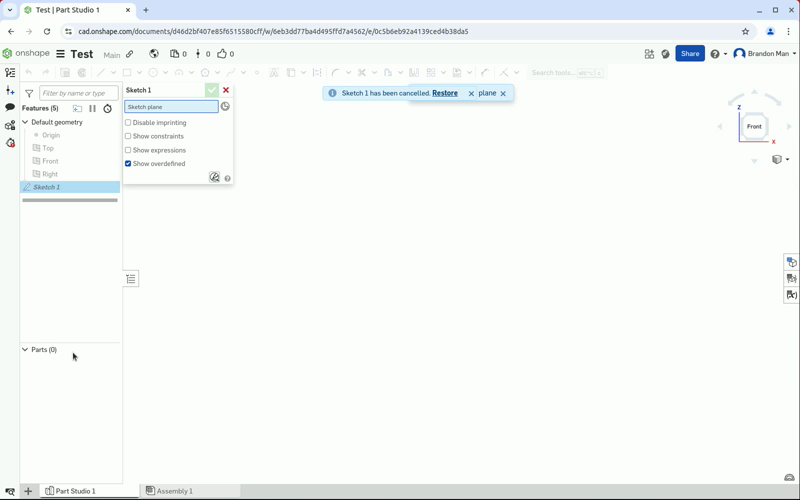
mouse_move(73, 163)
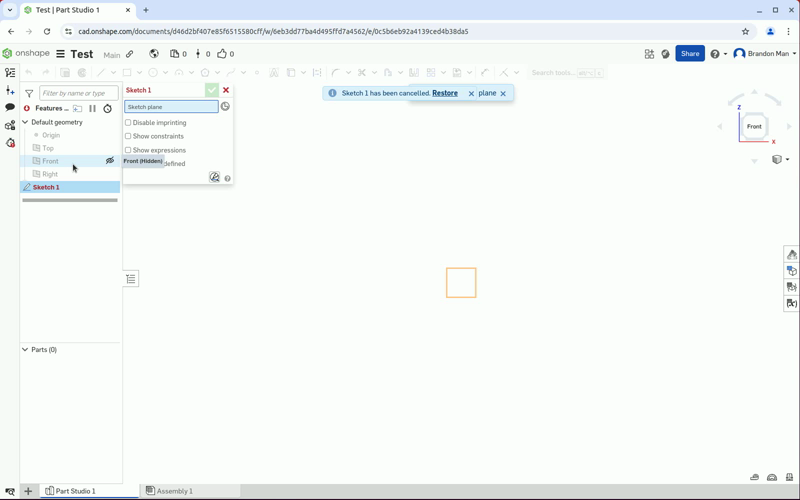
click(73, 163)
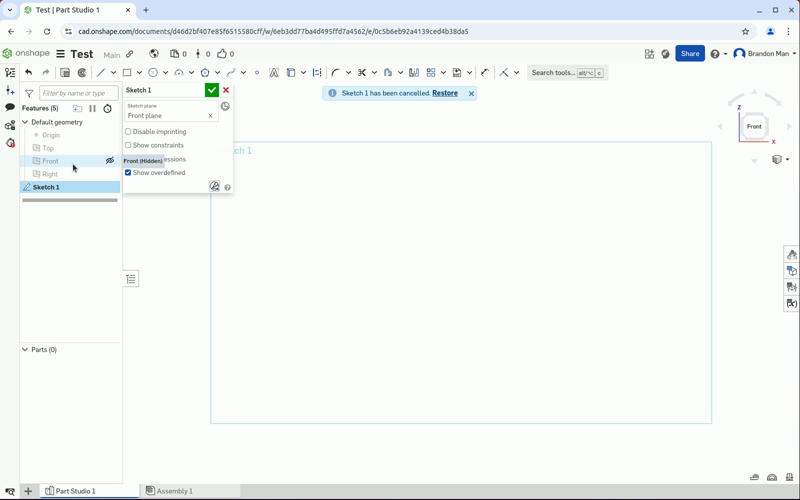
mouse_move(73, 352)
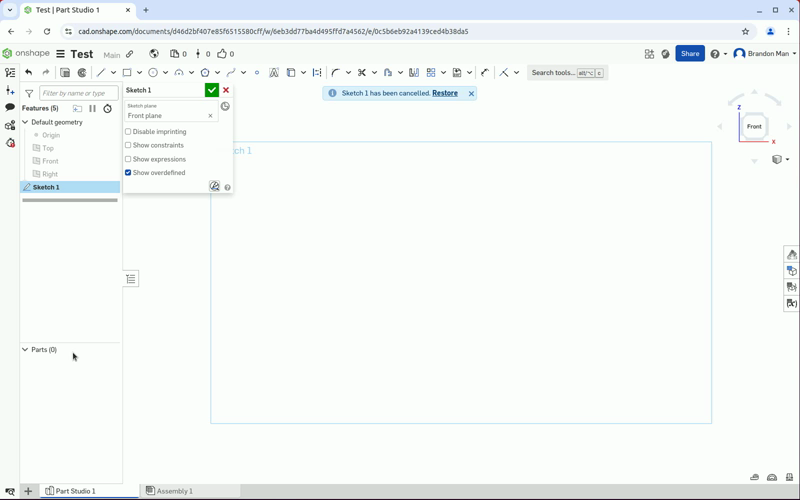
key(y)
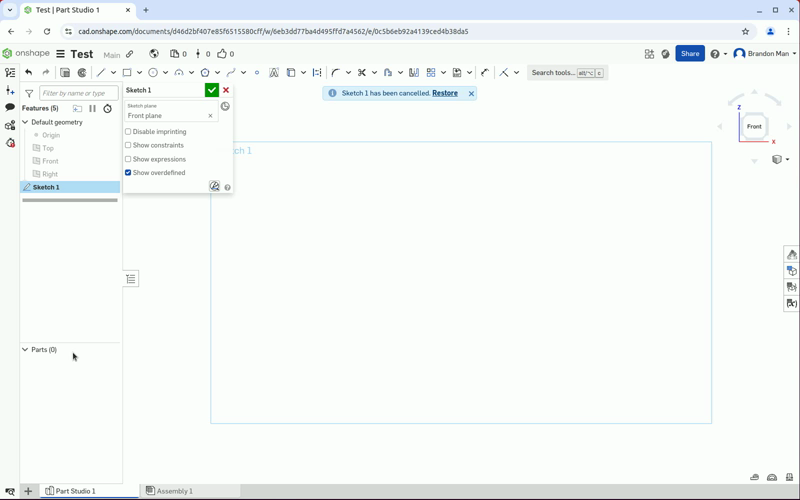
key(c)
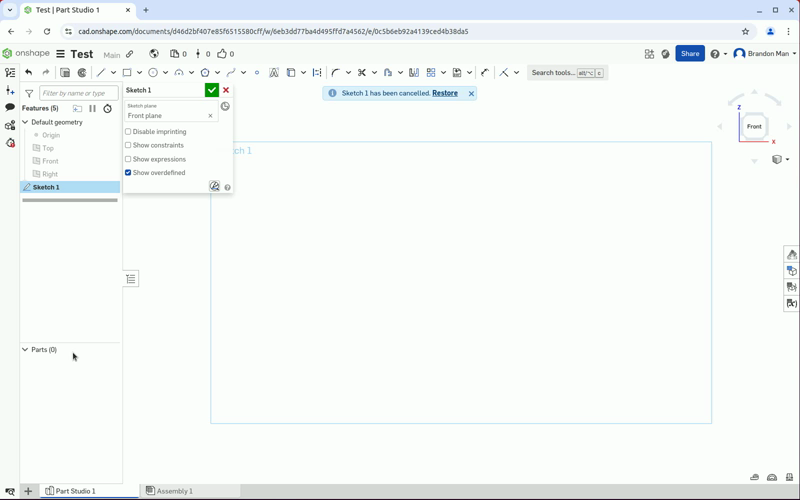
key_down(shift)
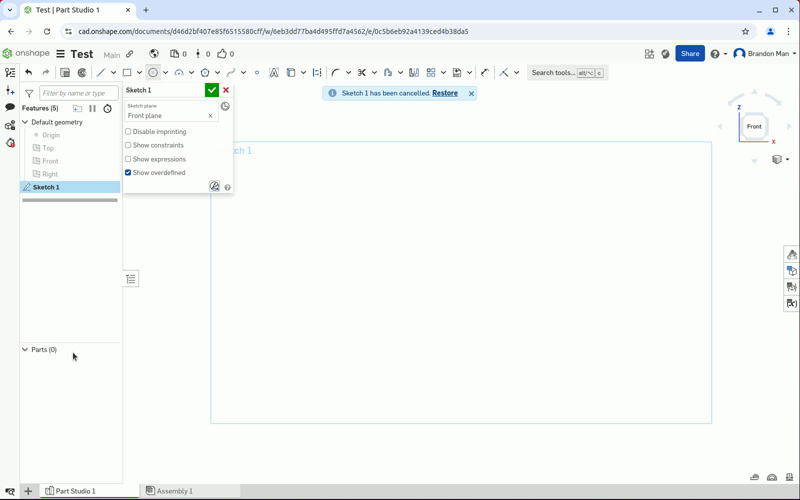
mouse_move(460, 282)
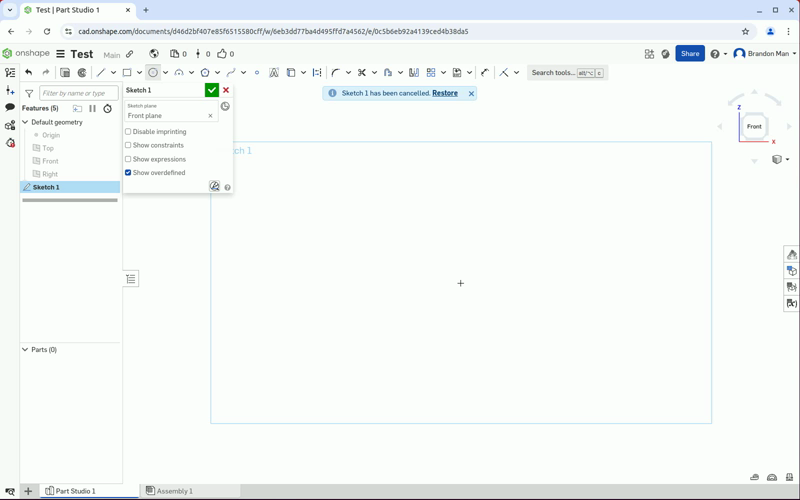
click(460, 282)
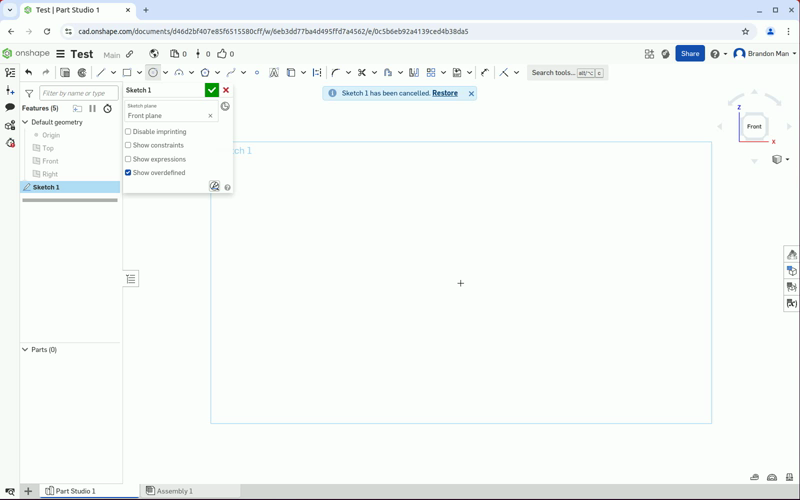
key_up(shift)
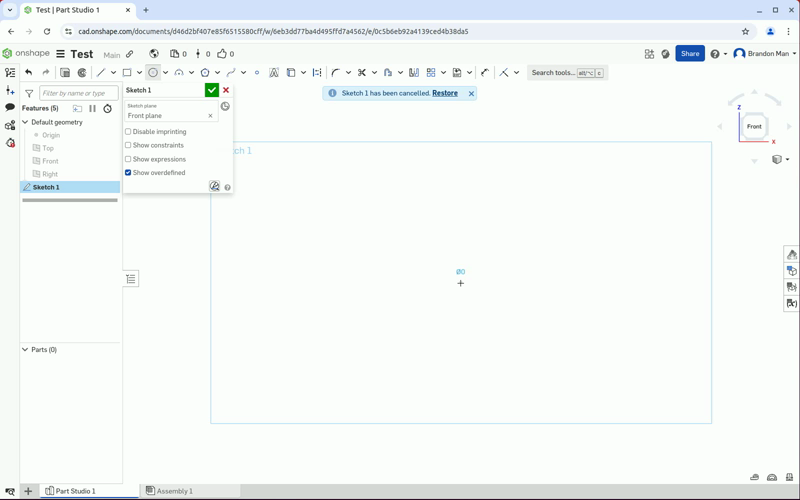
mouse_move(474, 282)
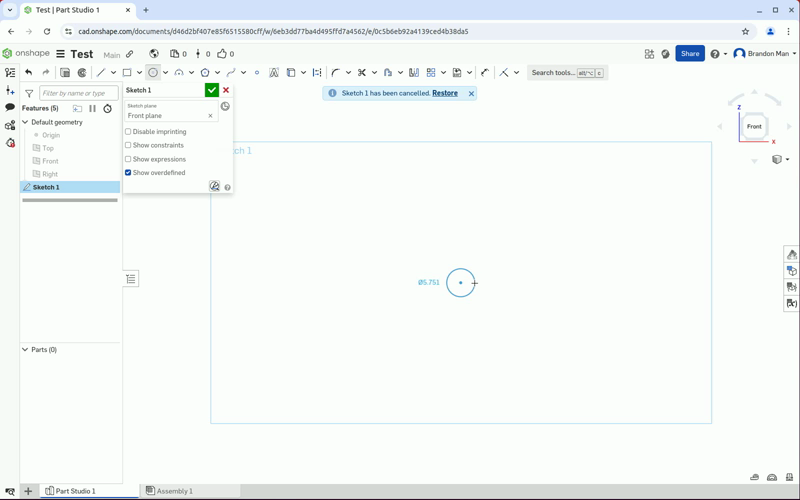
click(474, 282)
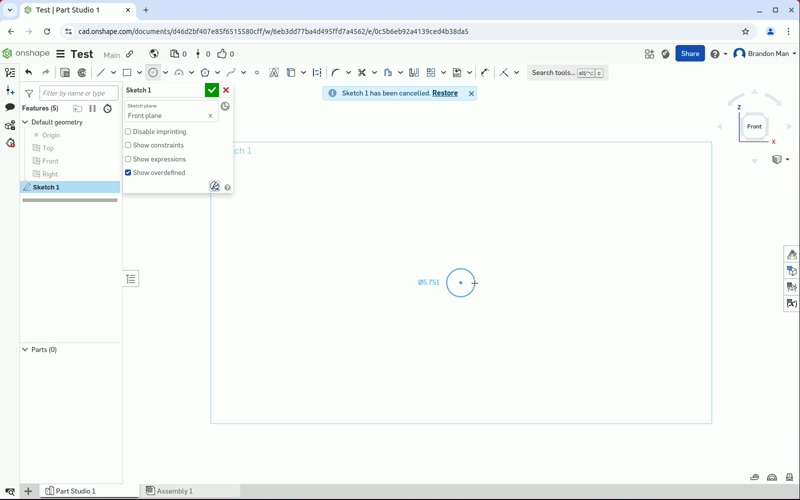
key(esc)
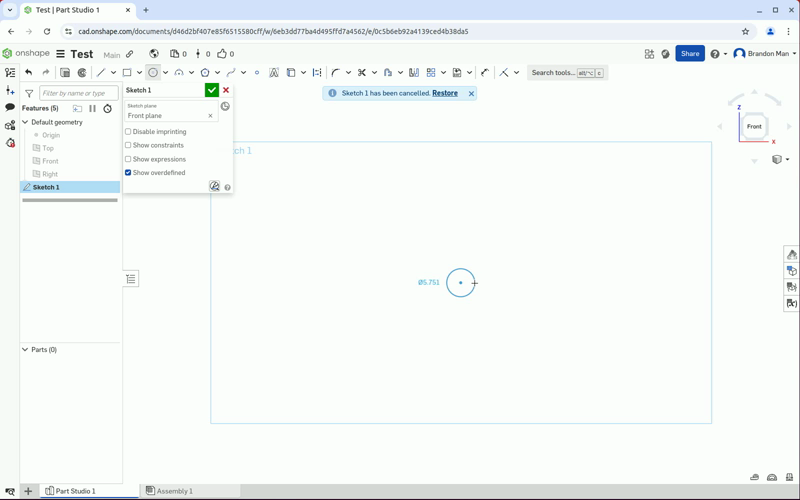
mouse_move(462, 283)
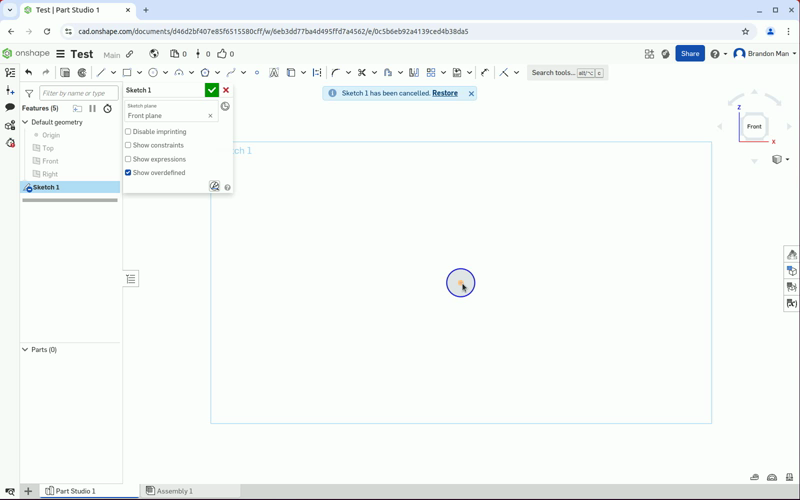
scroll(6)
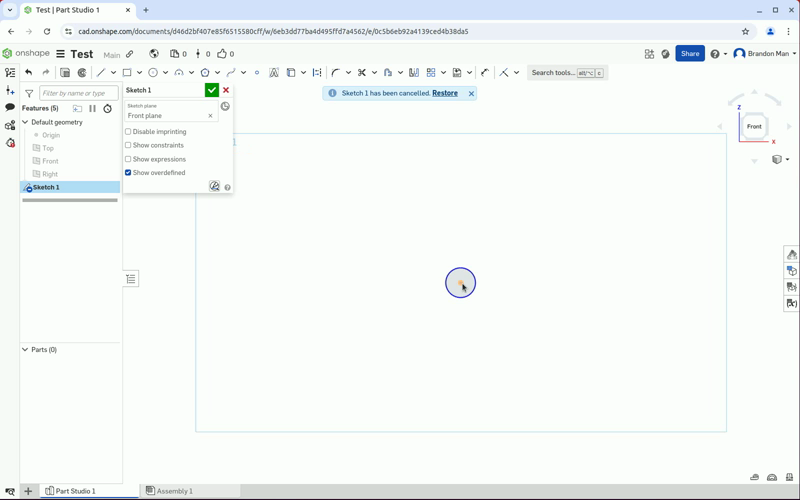
scroll(6)
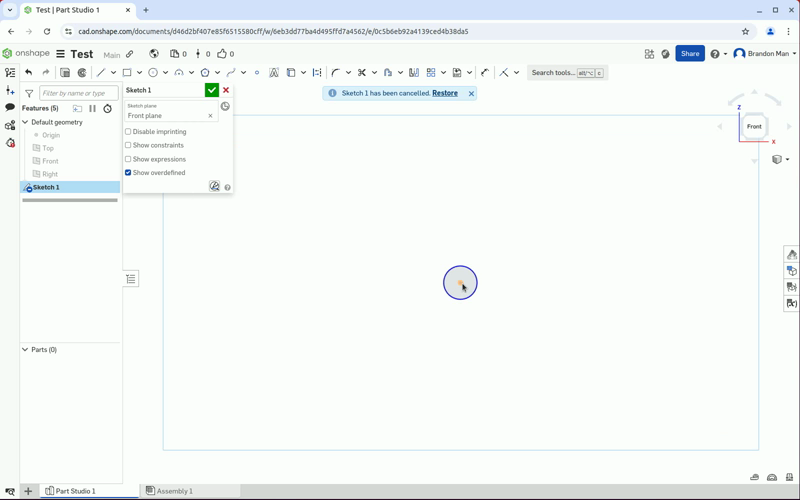
scroll(6)
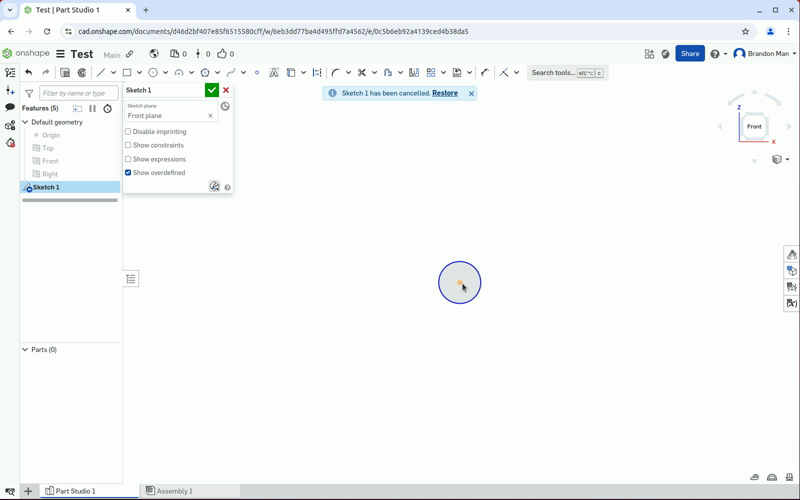
scroll(6)
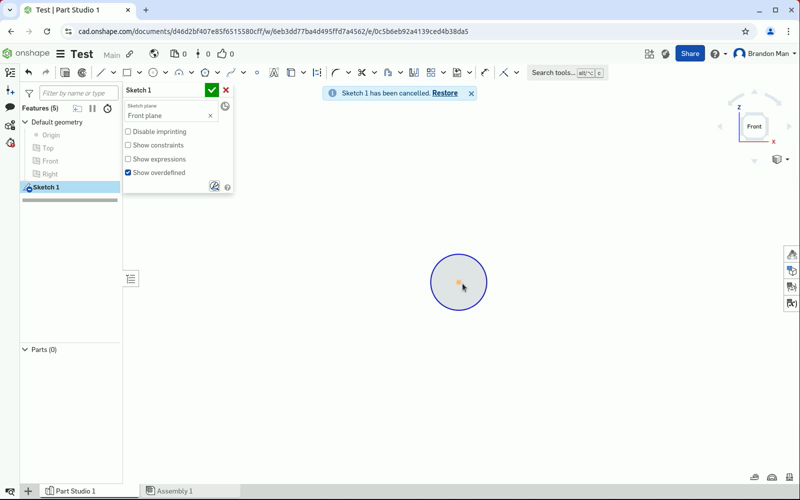
scroll(6)
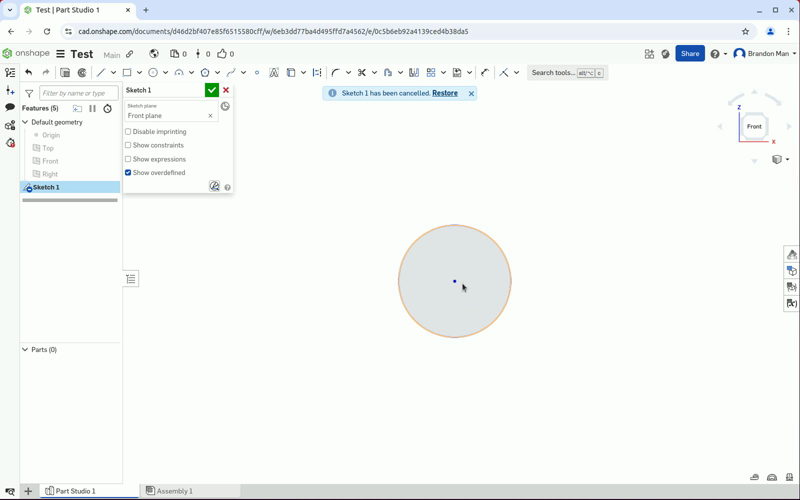
scroll(6)
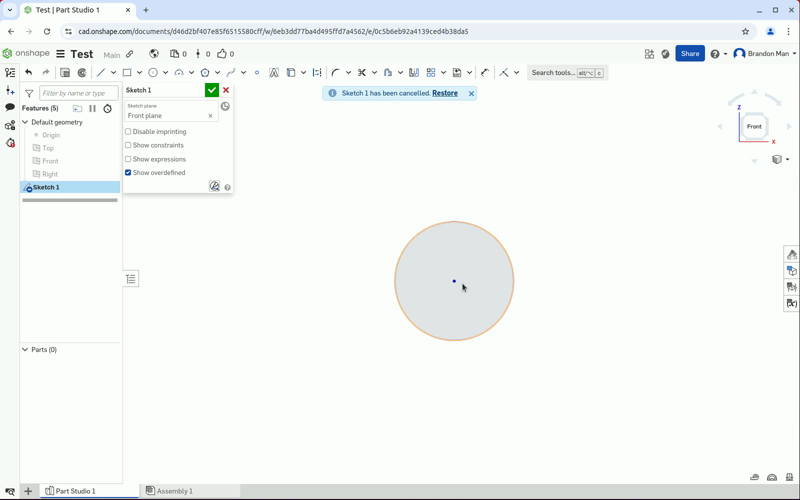
scroll(6)
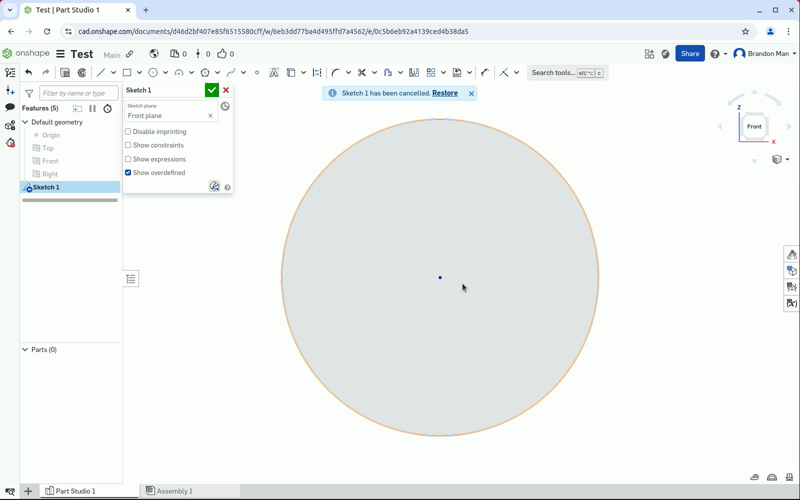
click(462, 283)
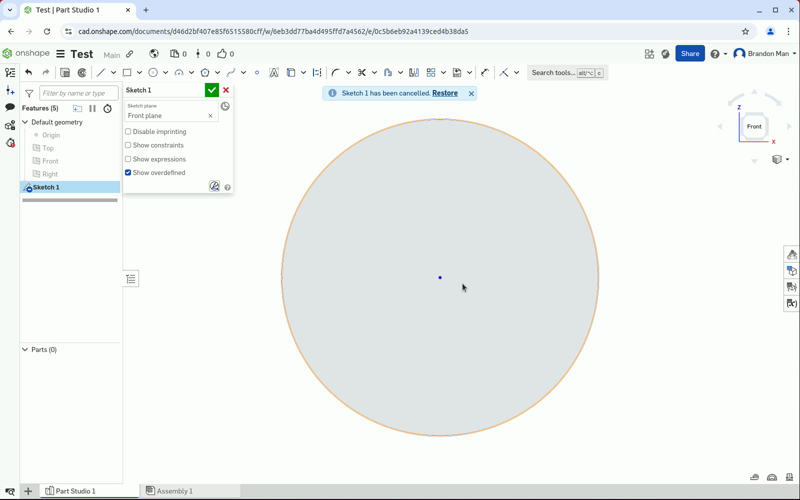
scroll(-6)
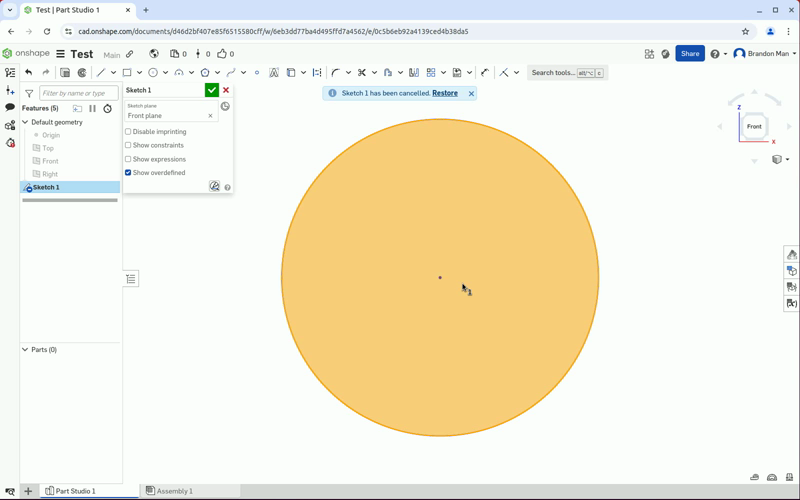
scroll(-6)
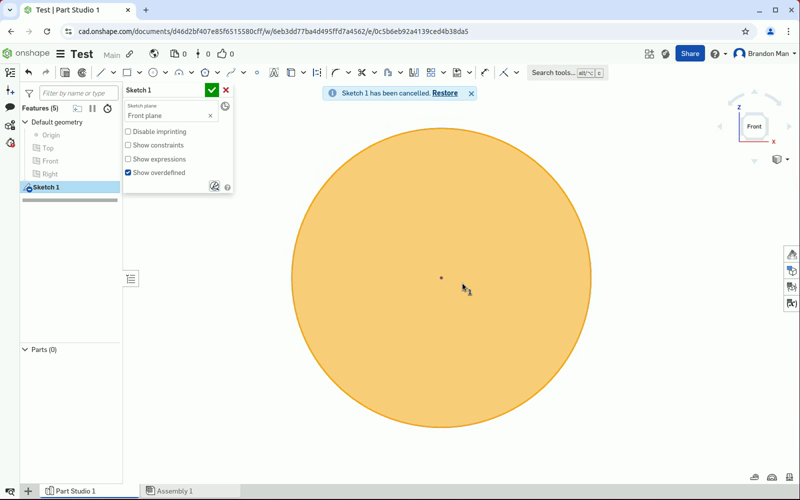
scroll(-6)
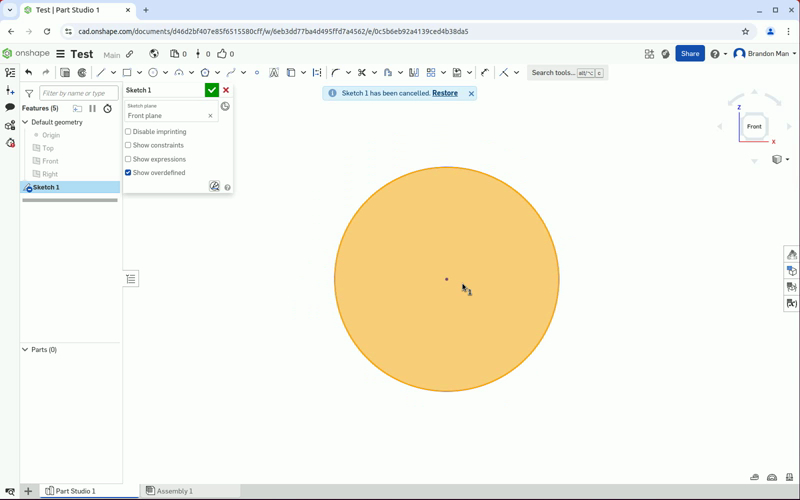
scroll(-6)
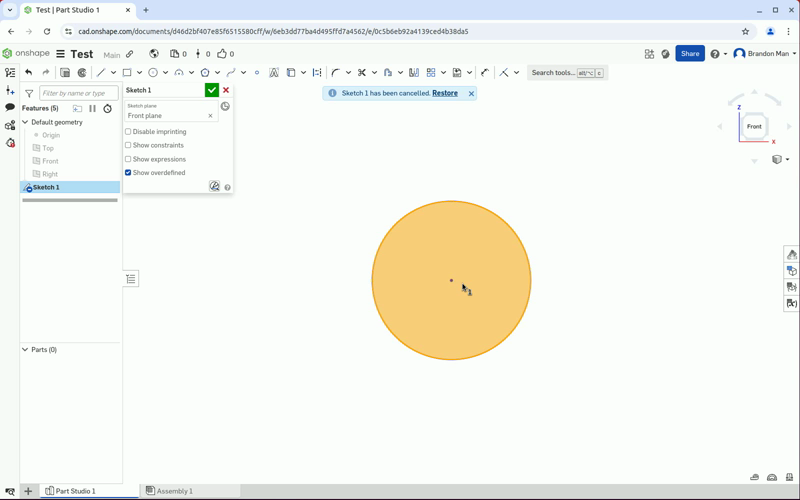
scroll(-6)
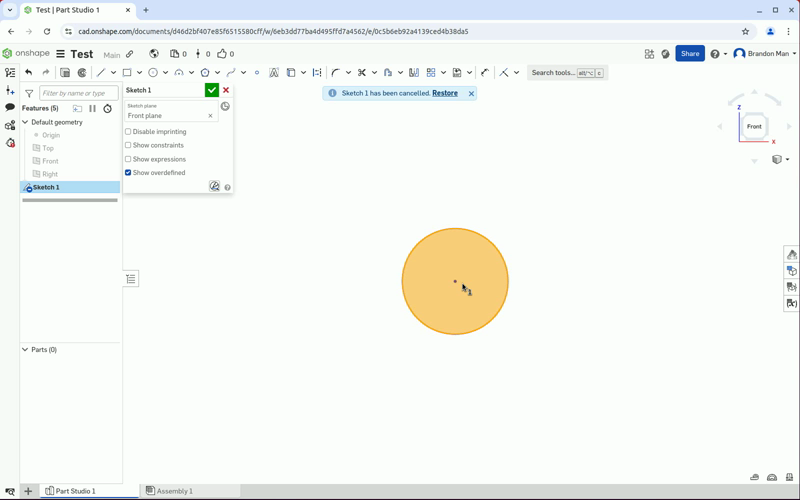
scroll(-6)
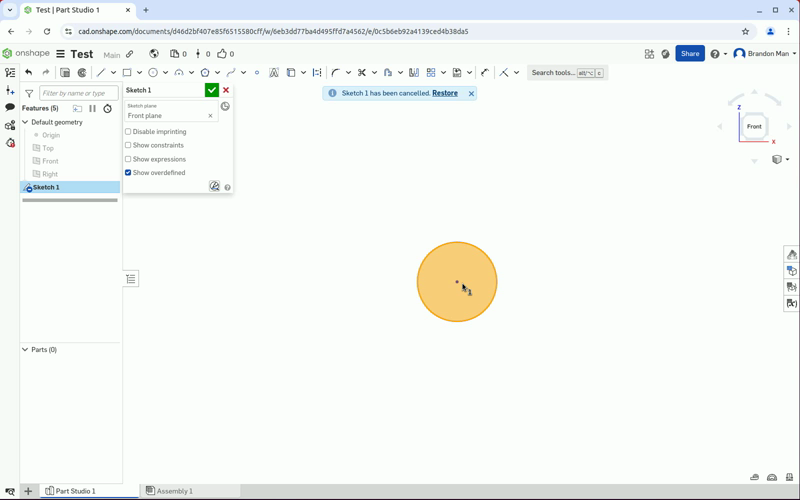
scroll(-6)
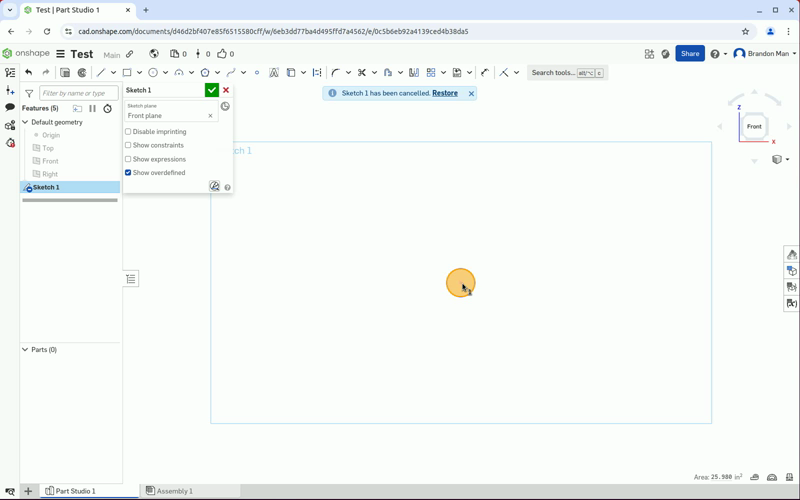
mouse_move(73, 352)
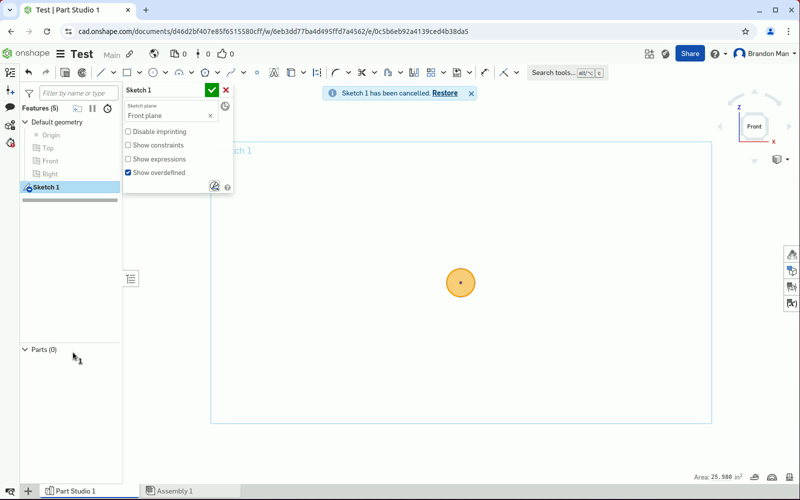
key(shift+y)
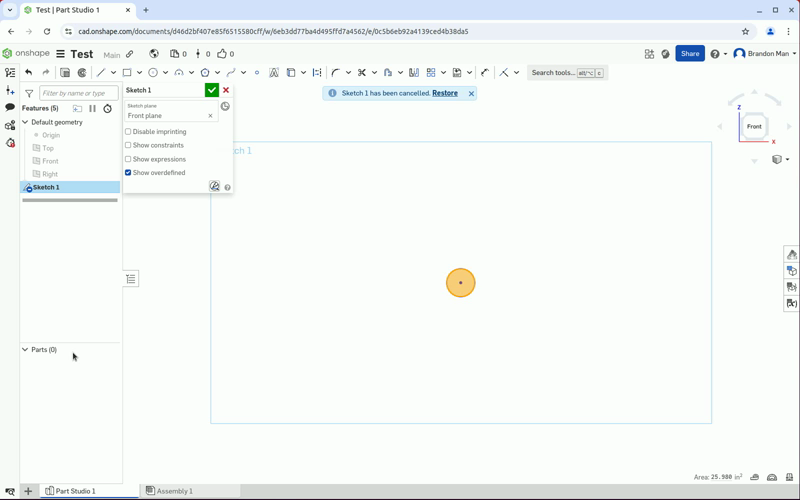
key(shift+e)
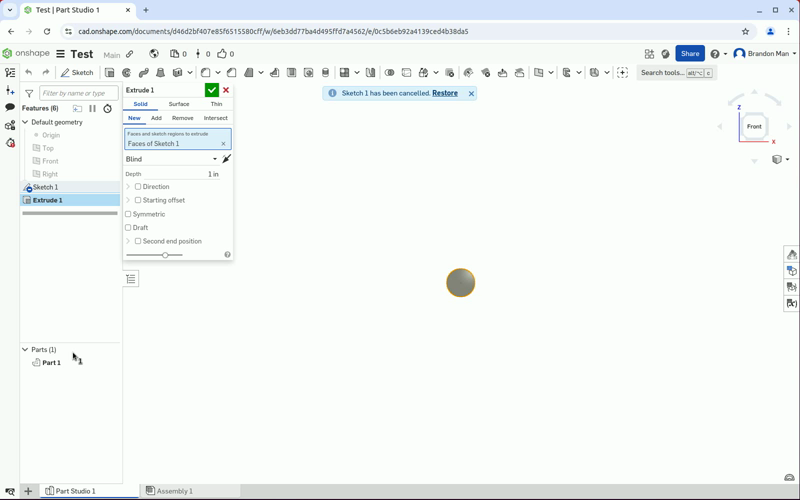
mouse_move(143, 106)
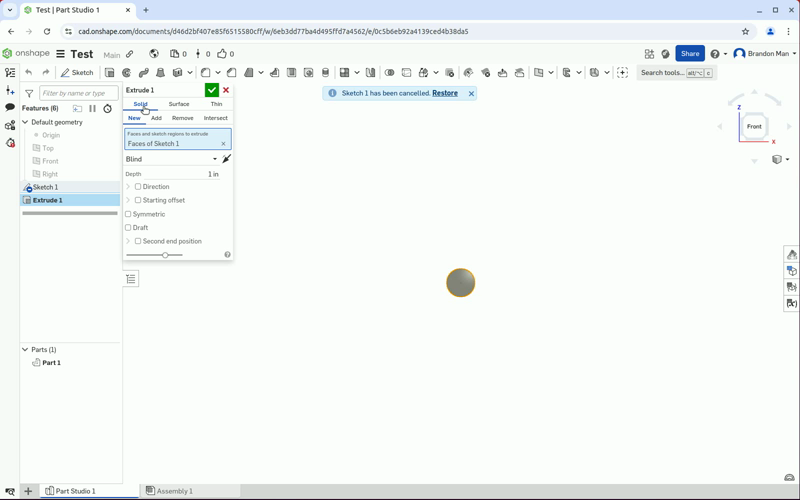
click(143, 106)
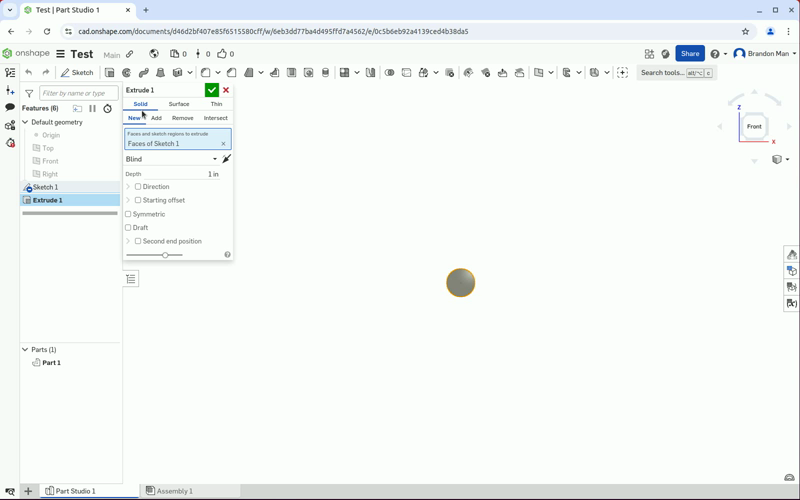
mouse_move(137, 120)
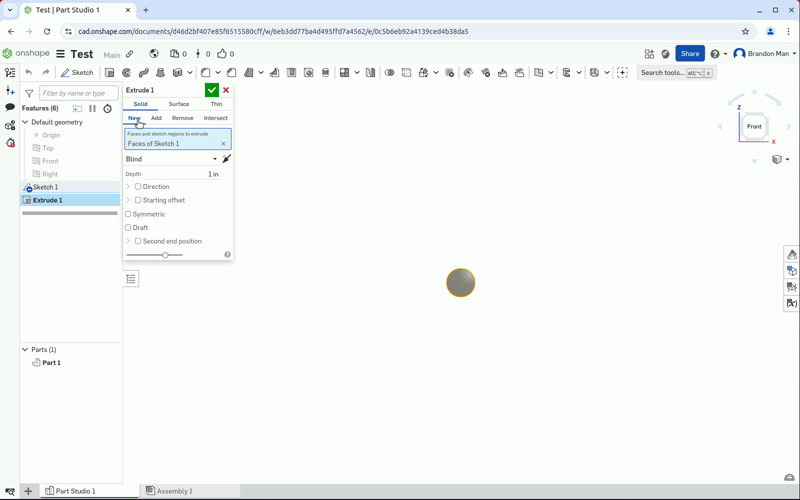
click(137, 120)
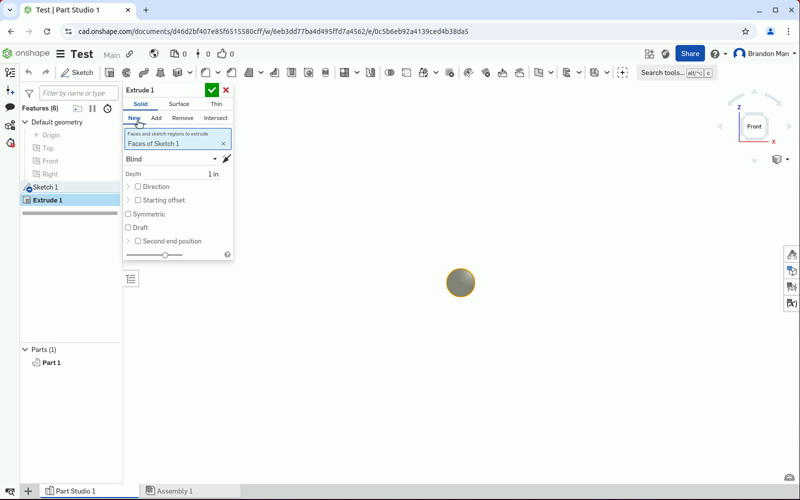
key(tab, 4)
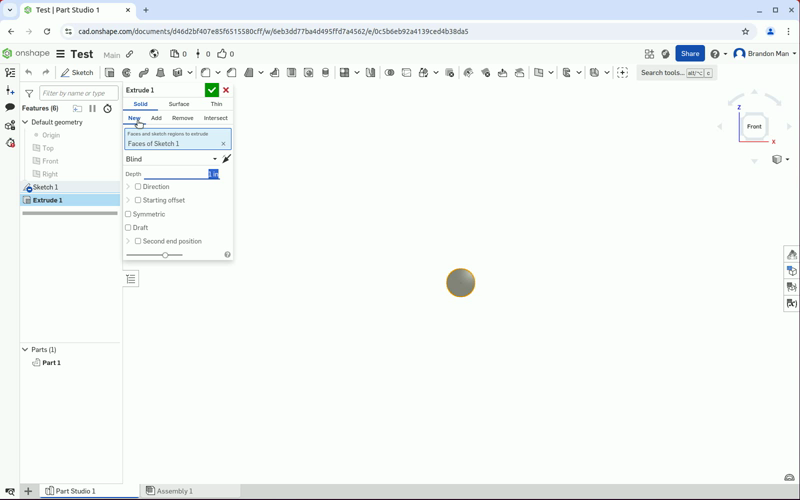
text(22.627)
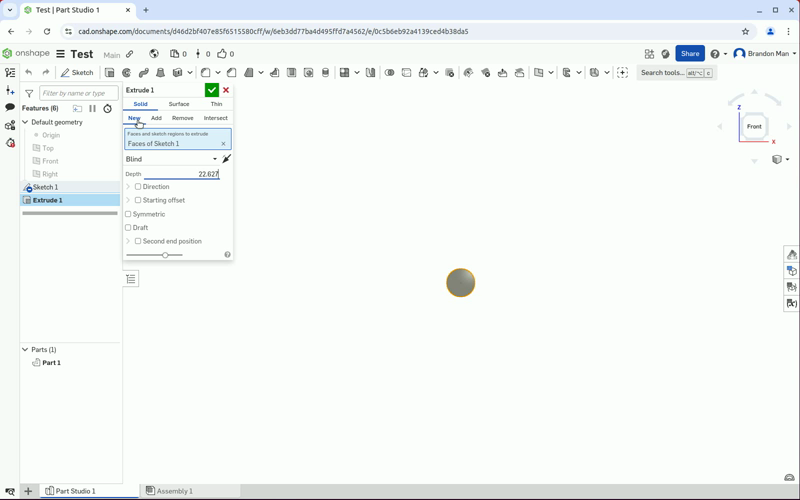
key(enter)
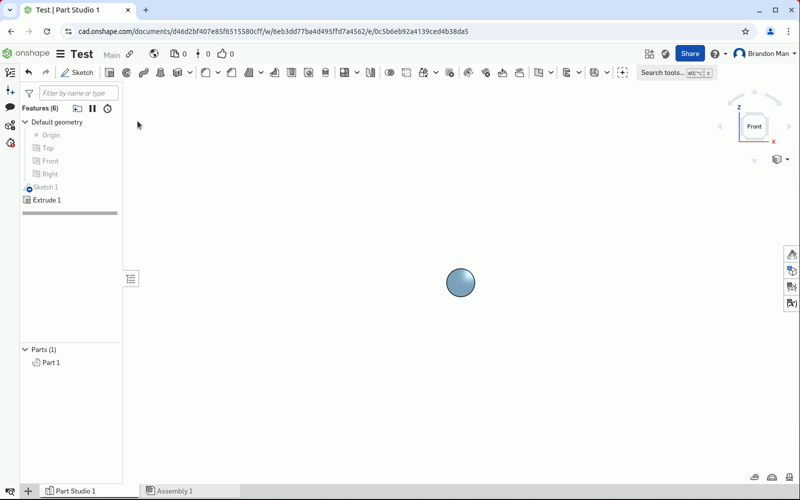
key(shift+h)
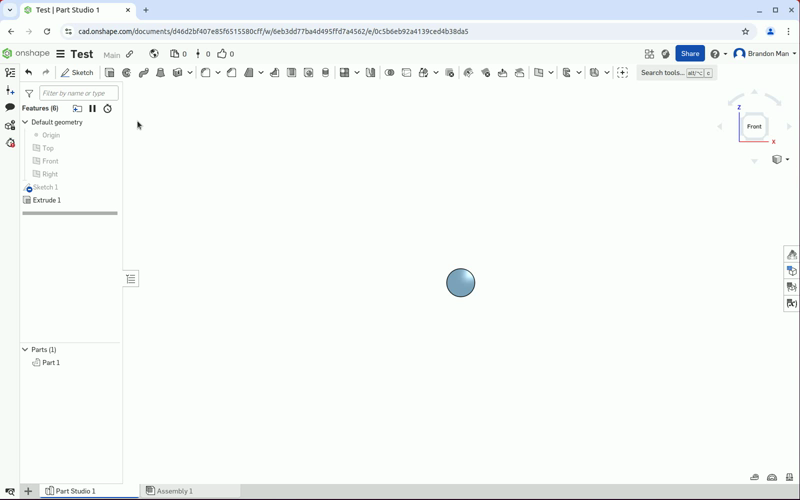
key(shift+h)
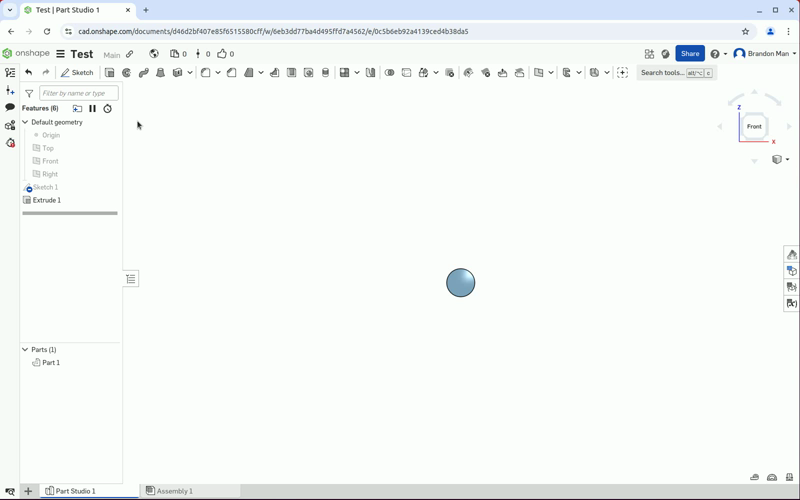
mouse_move(73, 189)
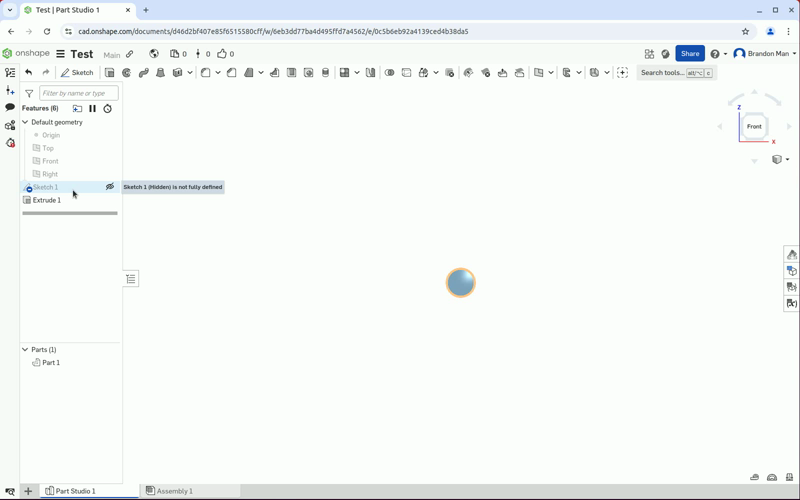
click(73, 189)
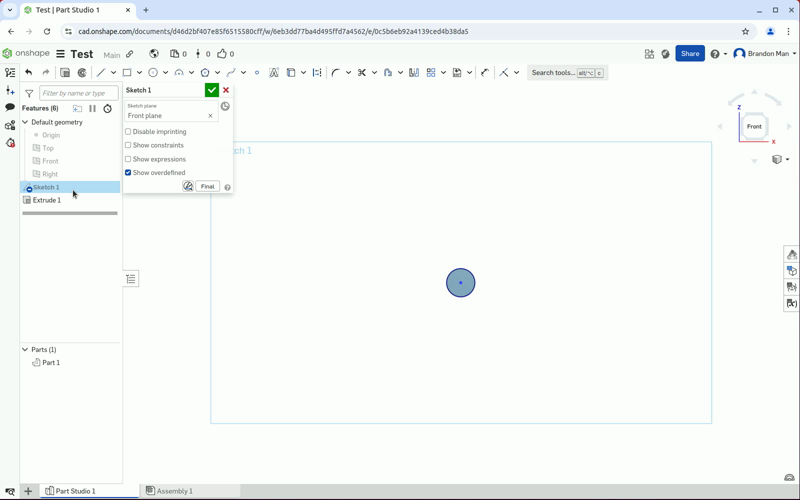
mouse_move(229, 92)
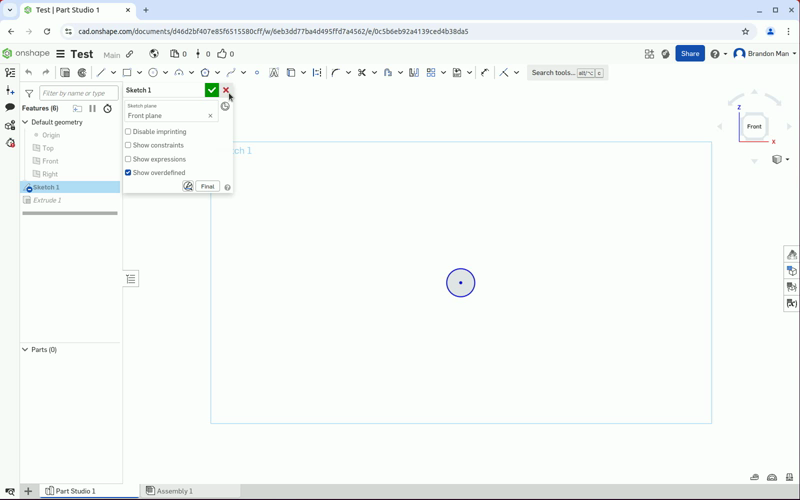
click(229, 92)
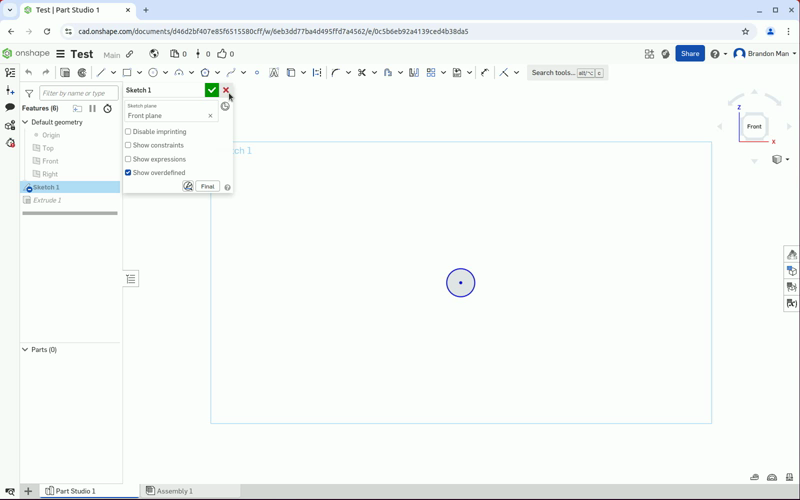
key(shift+s)
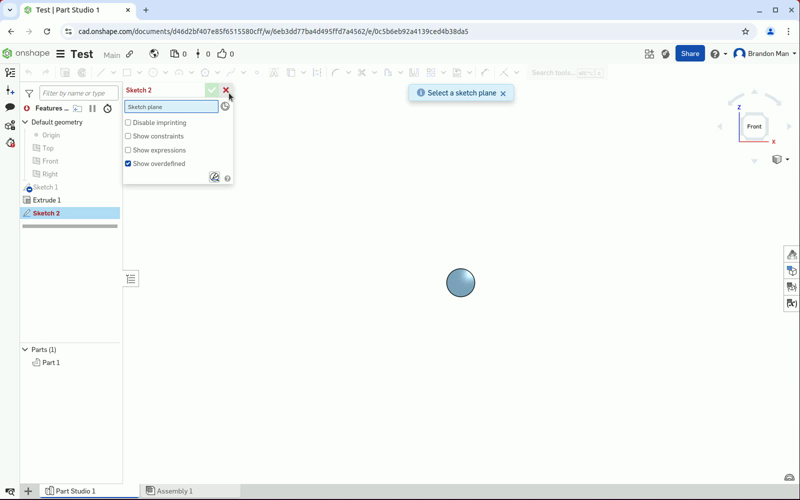
mouse_move(73, 163)
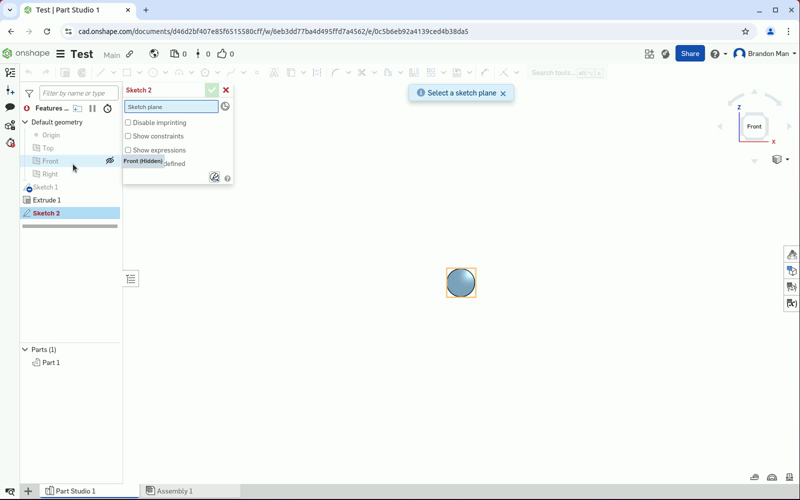
click(73, 163)
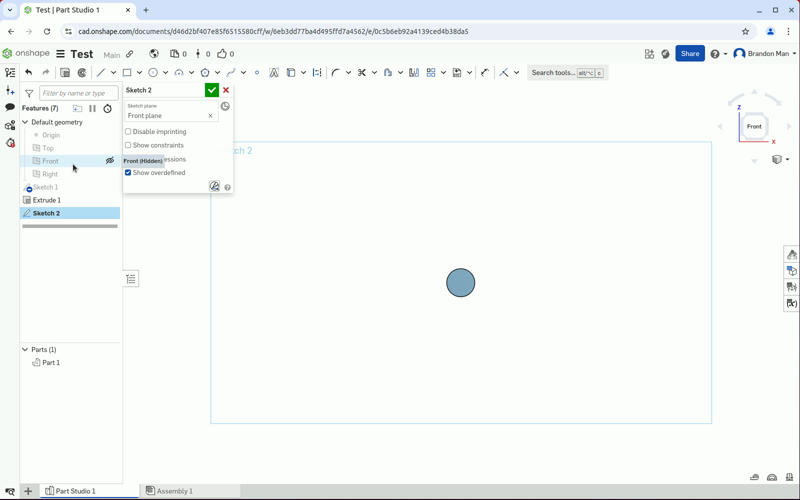
mouse_move(73, 352)
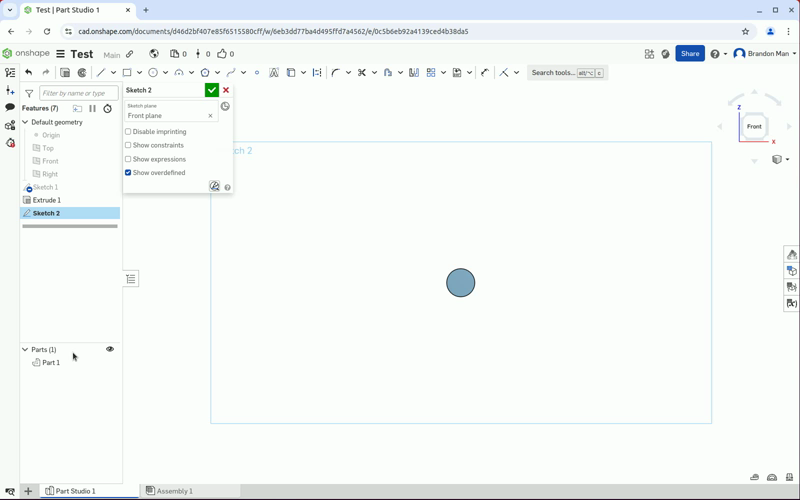
key(y)
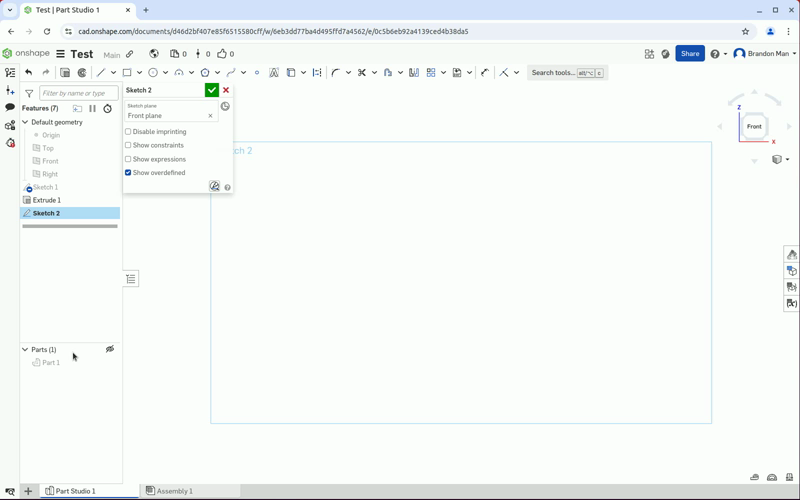
key(l)
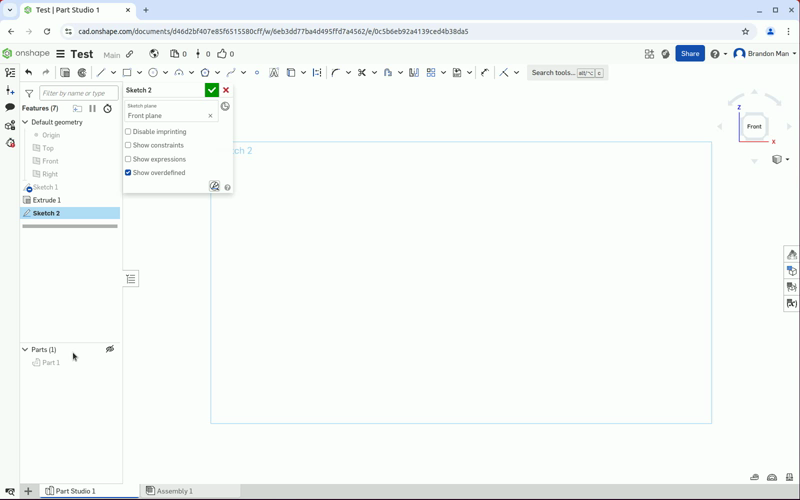
key_down(shift)
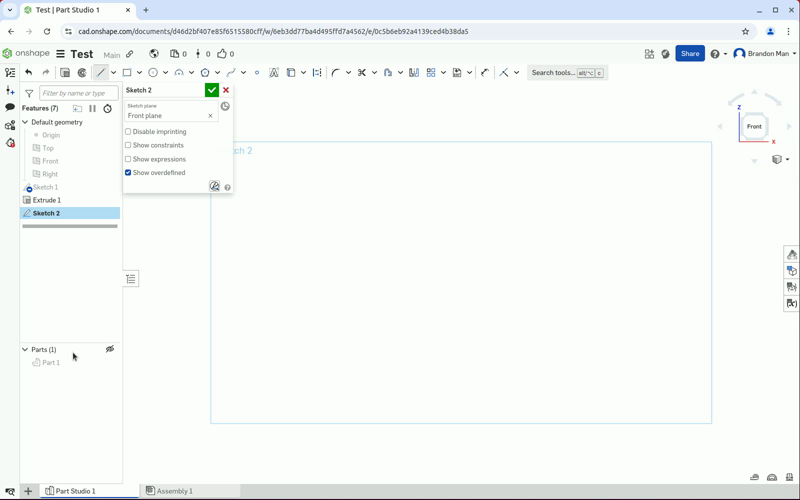
mouse_move(423, 336)
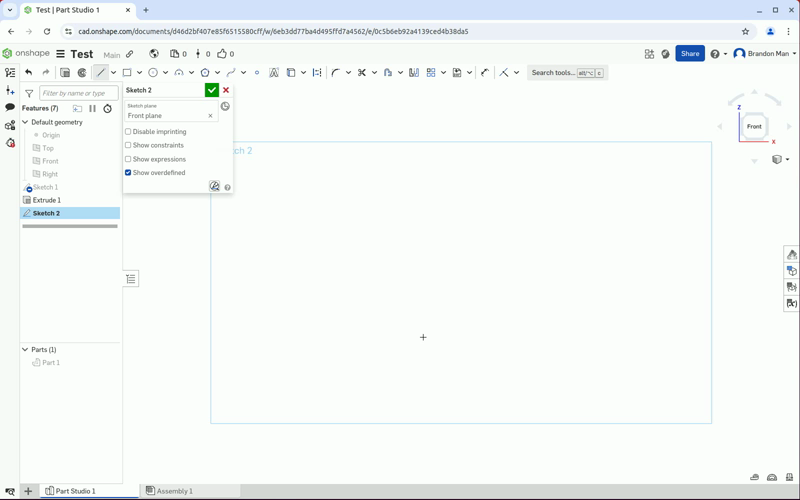
click(423, 336)
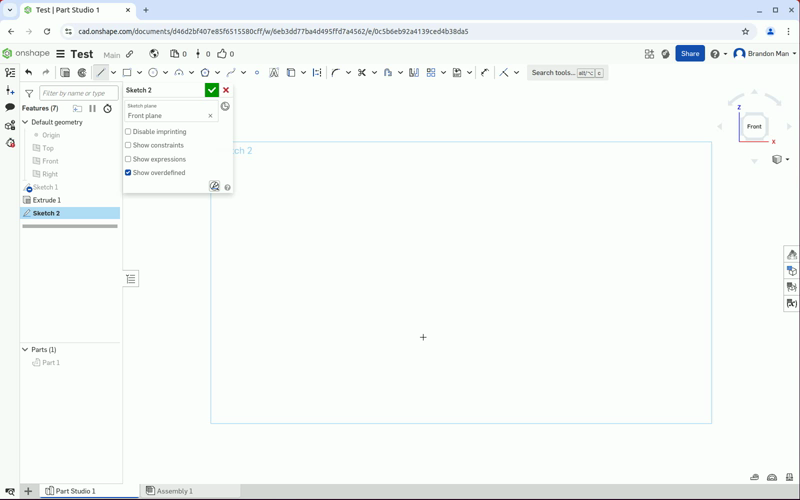
key_up(shift)
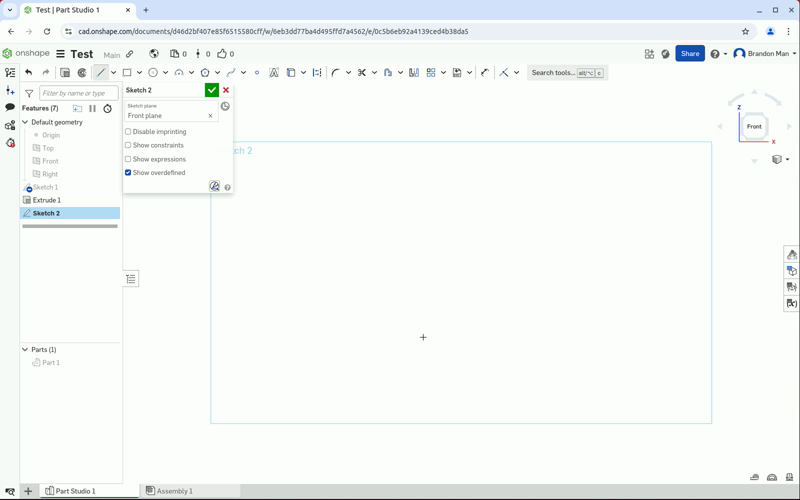
key_down(shift)
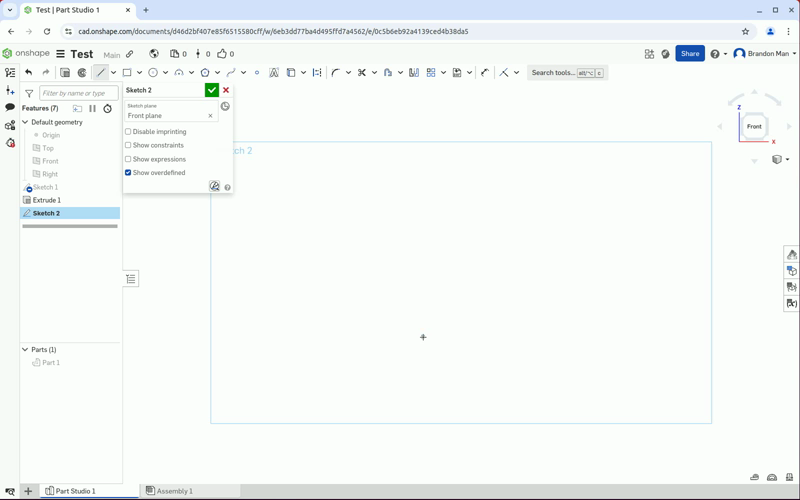
mouse_move(492, 336)
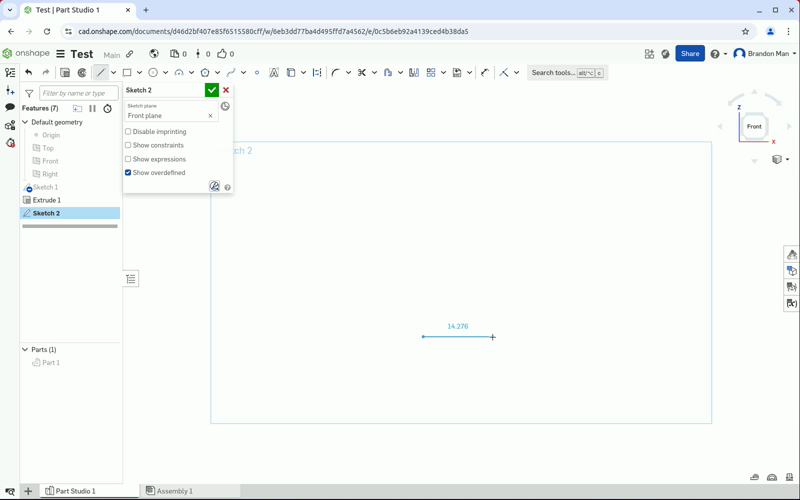
click(492, 336)
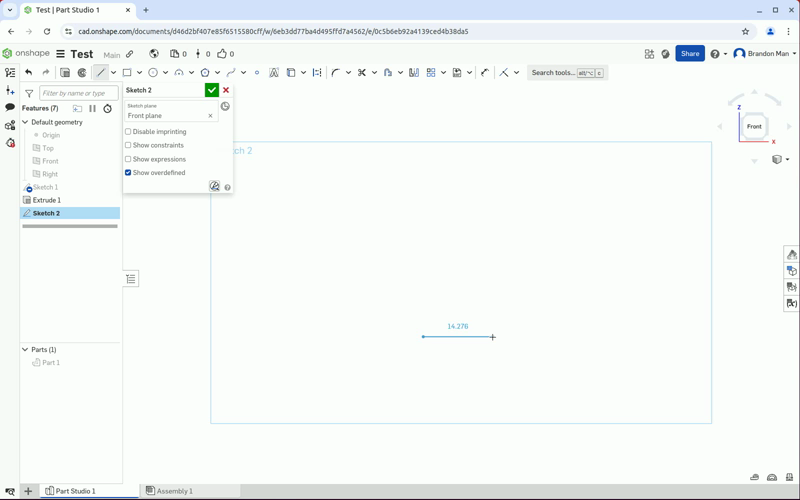
key_up(shift)
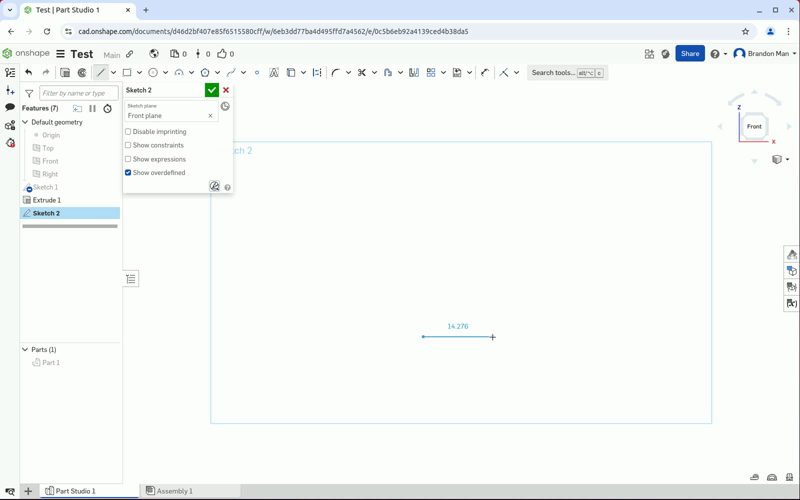
key_down(shift)
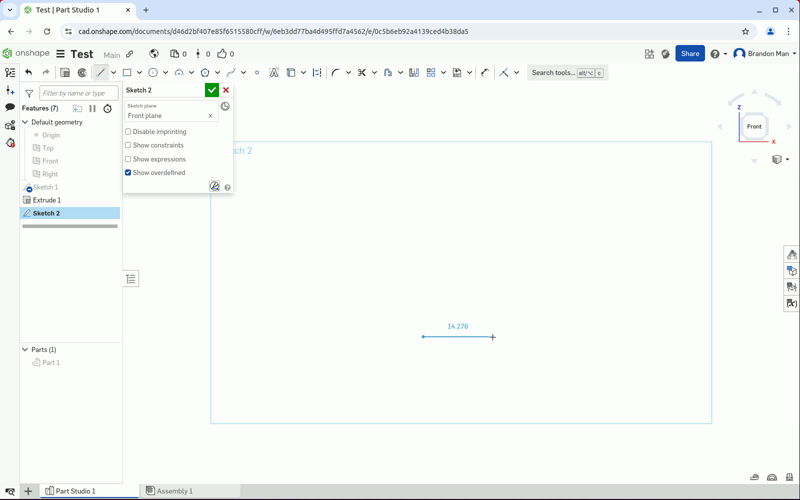
mouse_move(522, 336)
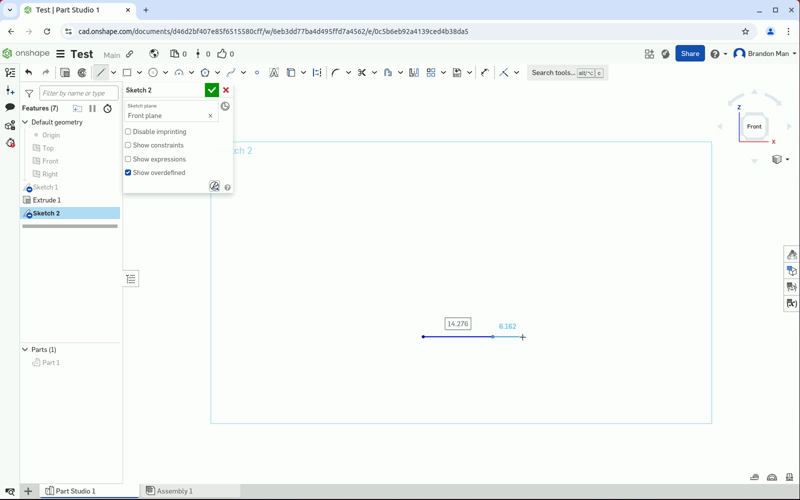
mouse_move(492, 322)
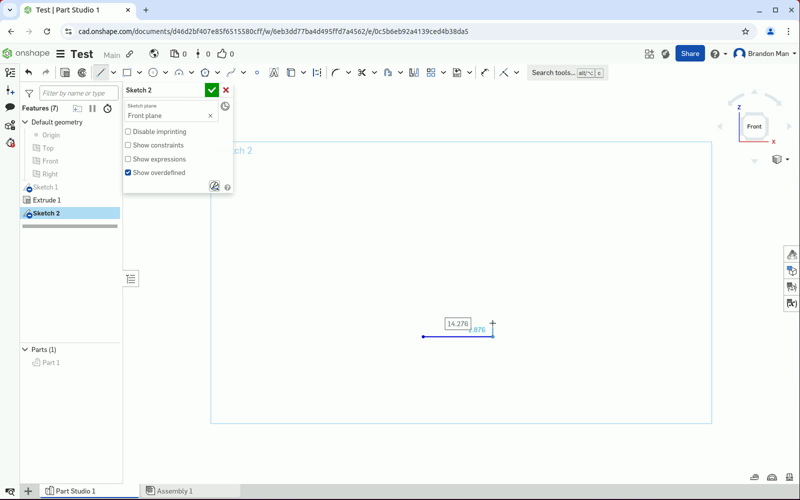
click(492, 322)
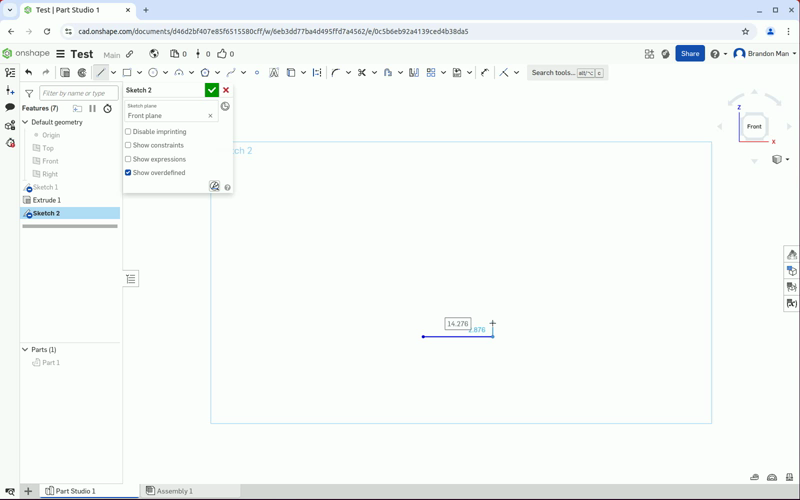
key_up(shift)
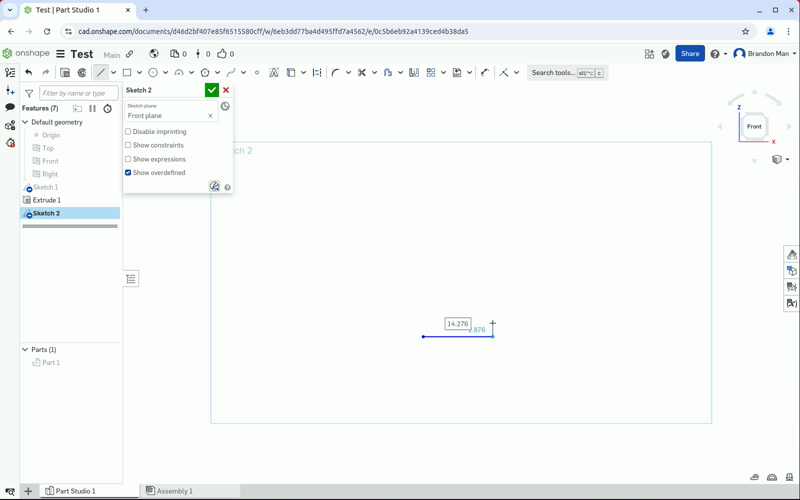
key_down(shift)
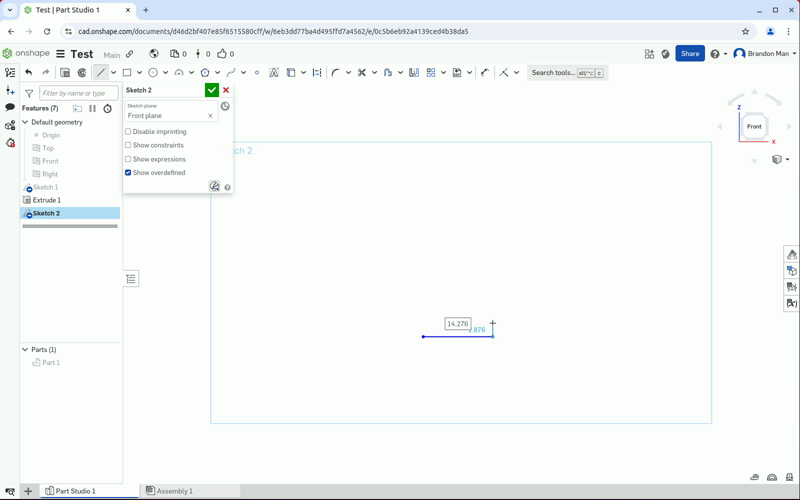
mouse_move(423, 322)
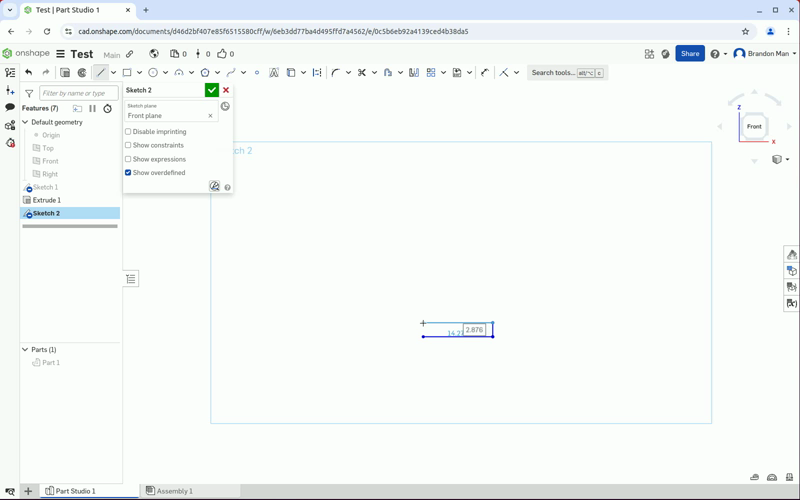
click(423, 322)
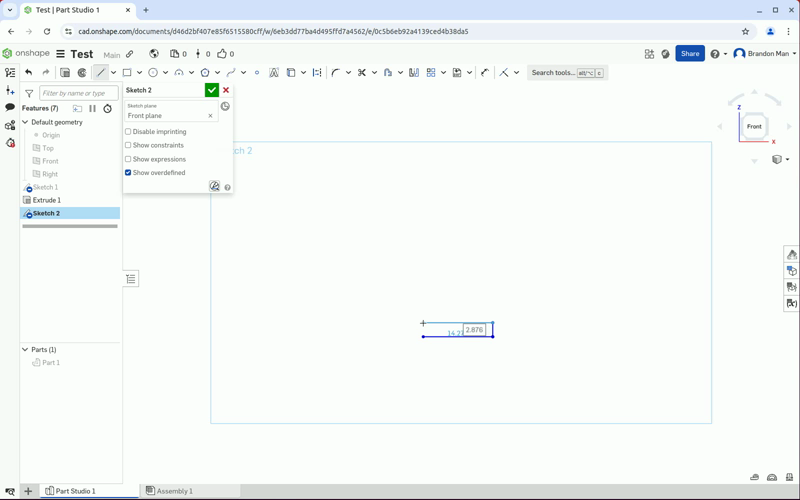
key_up(shift)
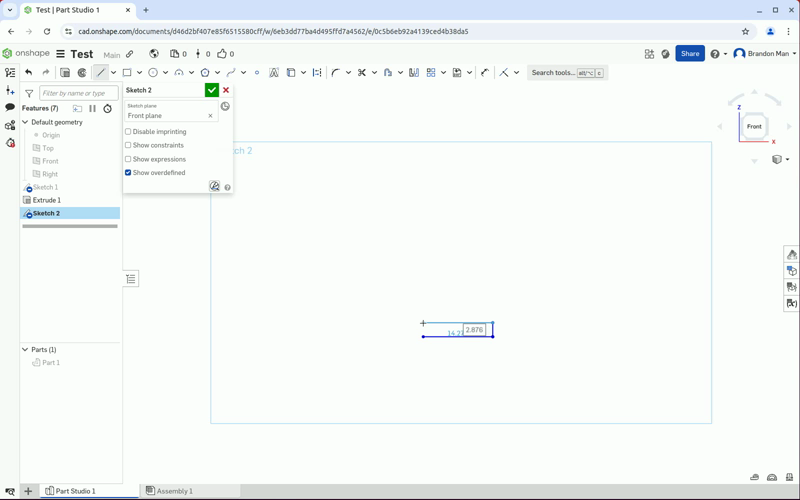
mouse_move(453, 322)
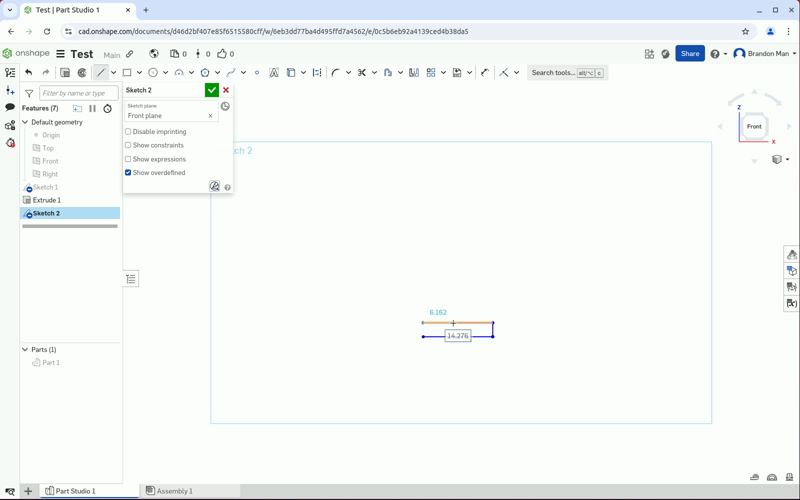
key_down(shift)
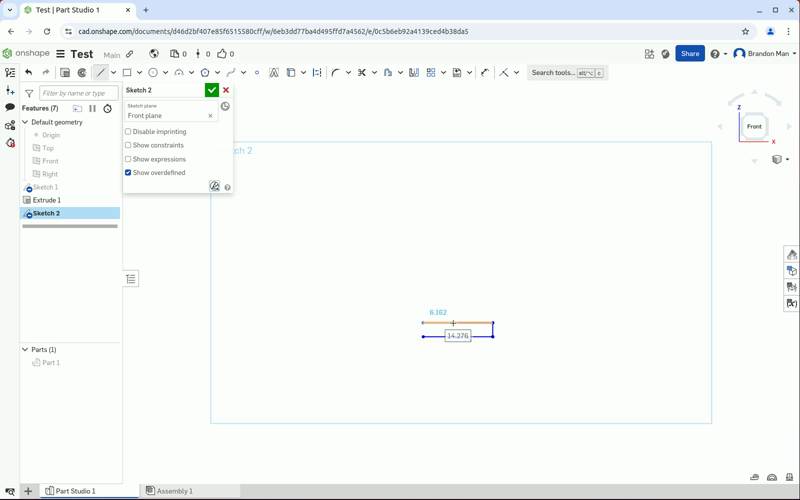
mouse_move(423, 336)
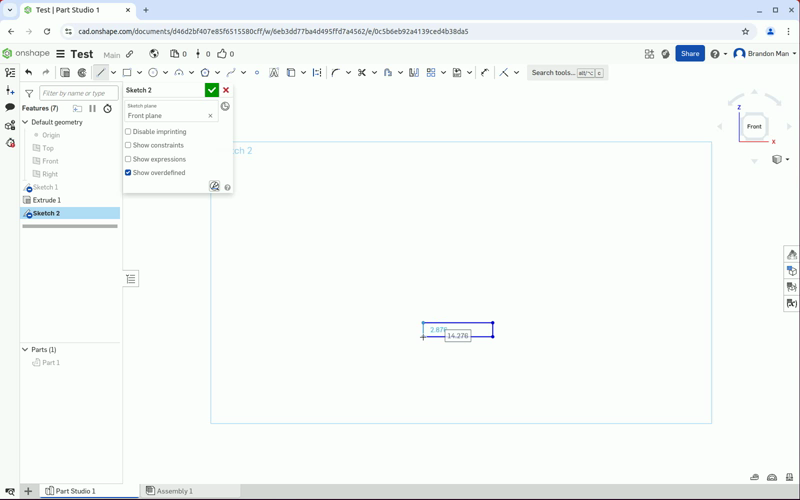
key_up(shift)
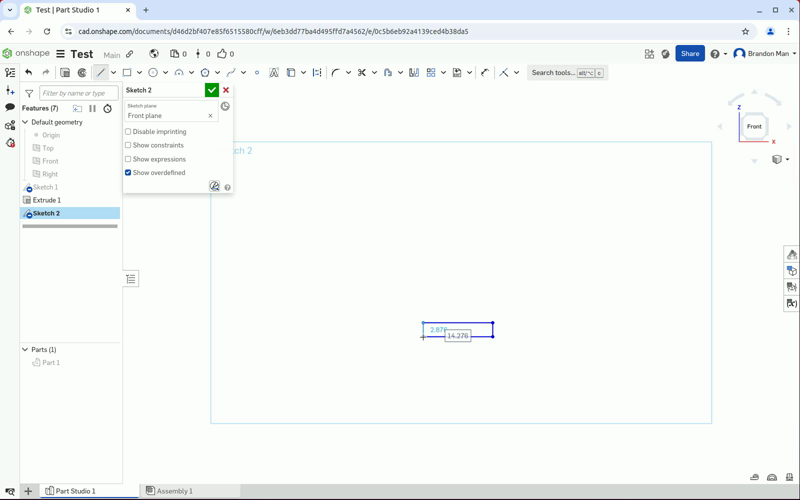
click(423, 336)
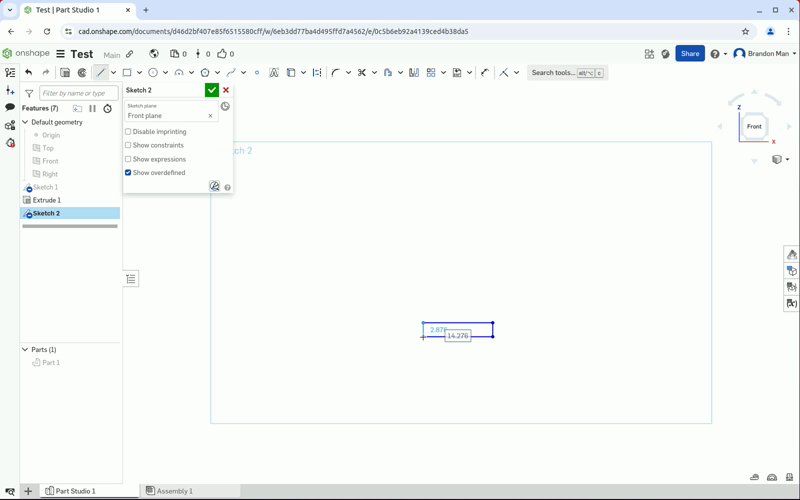
key(esc)
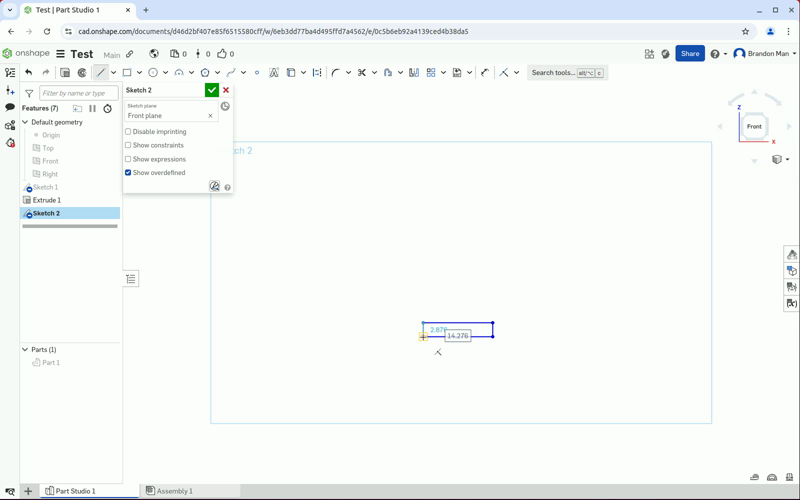
mouse_move(477, 335)
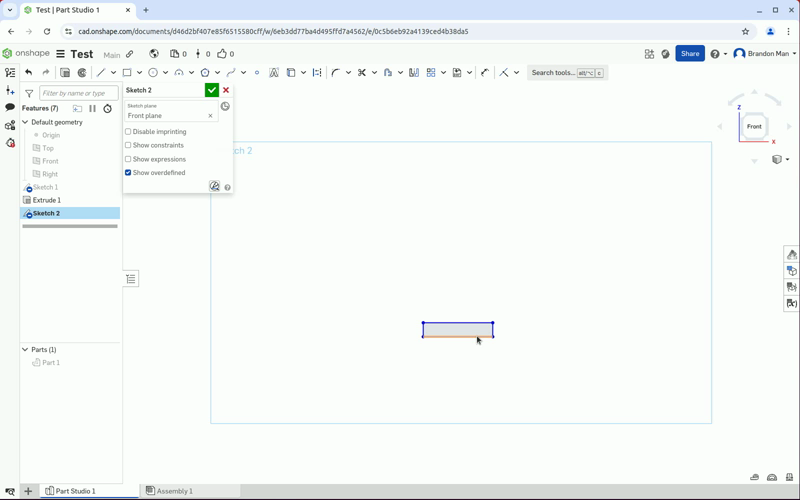
scroll(6)
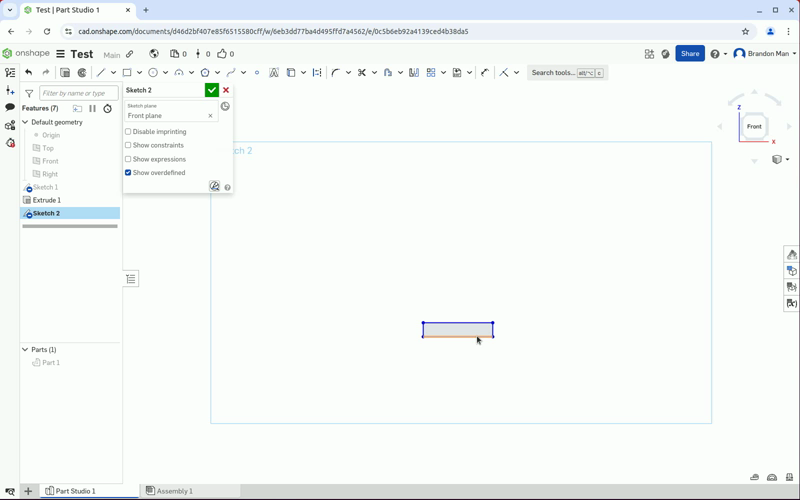
scroll(6)
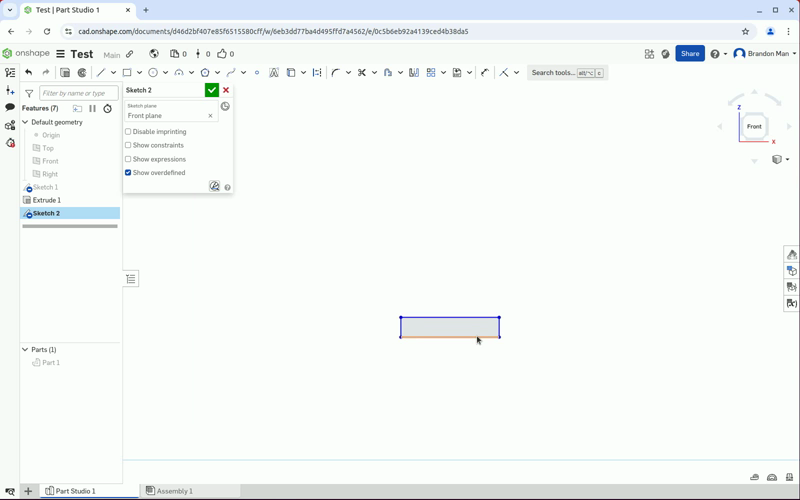
scroll(6)
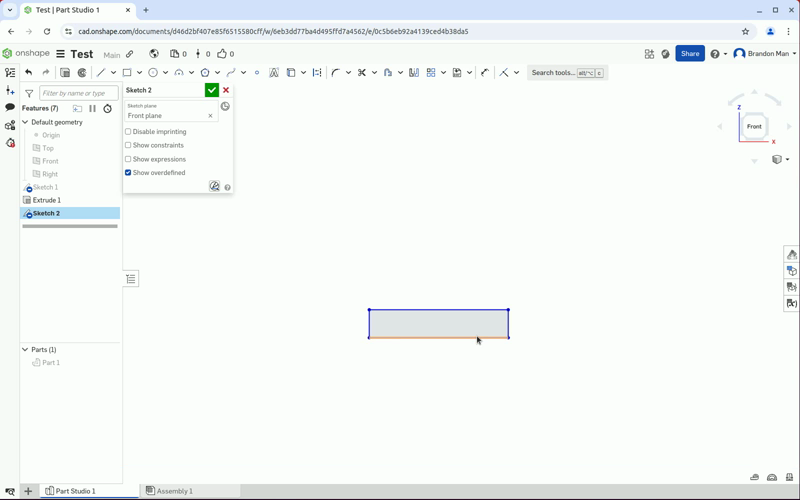
scroll(6)
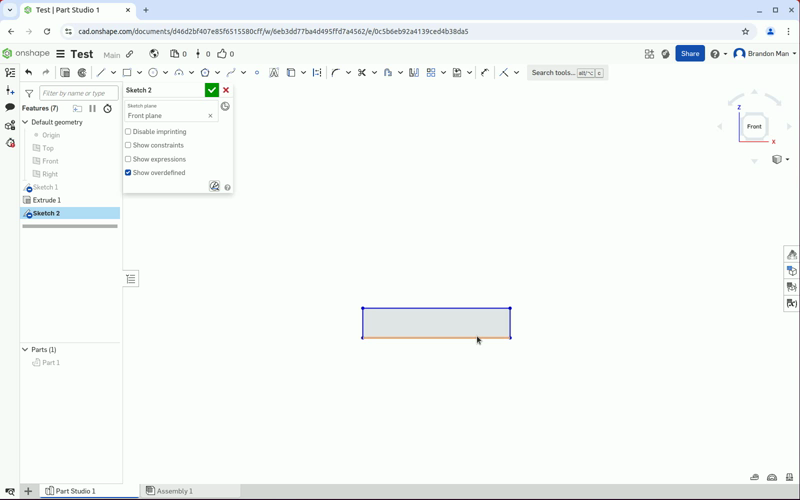
scroll(6)
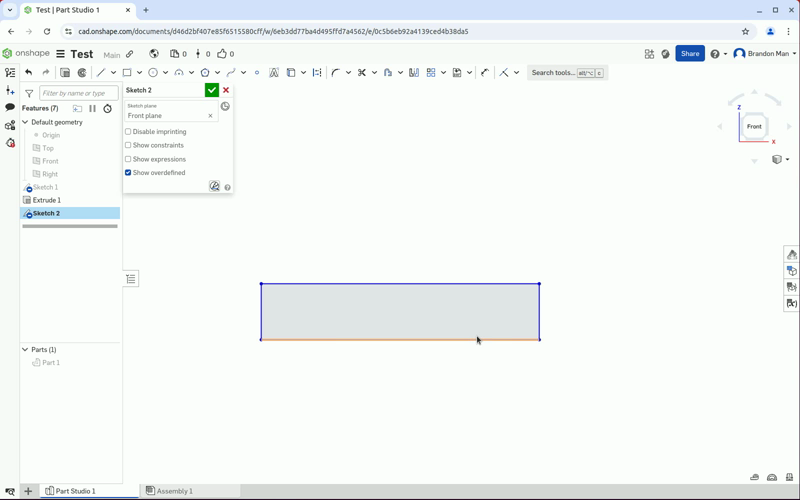
scroll(6)
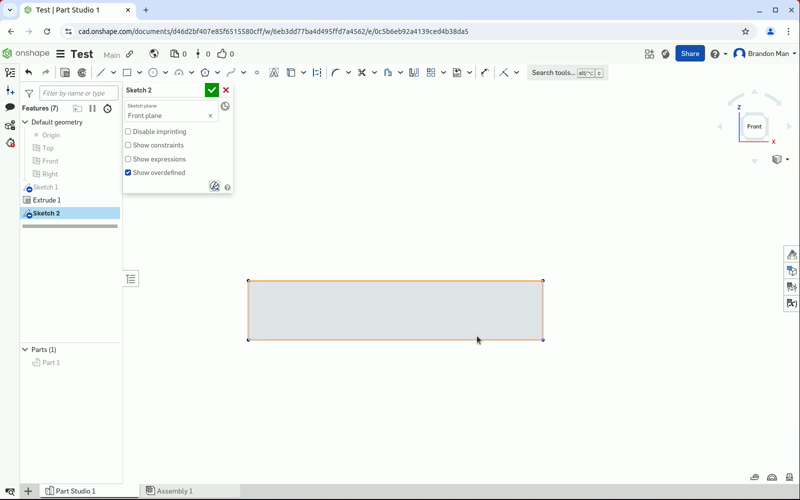
scroll(6)
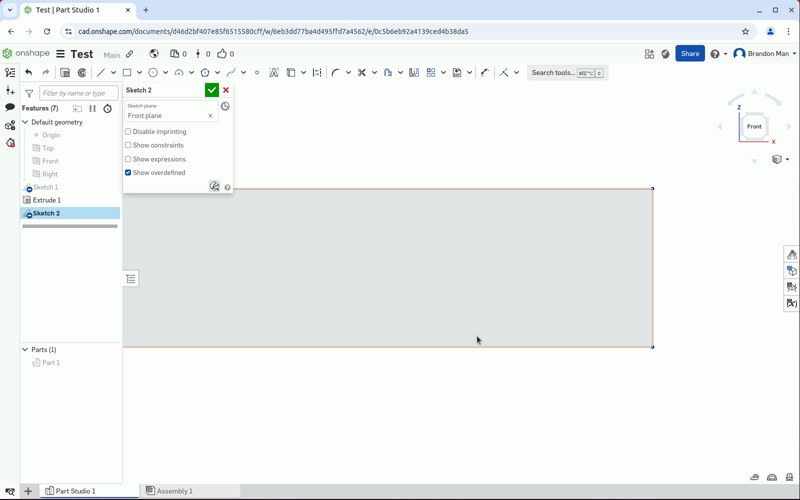
click(477, 335)
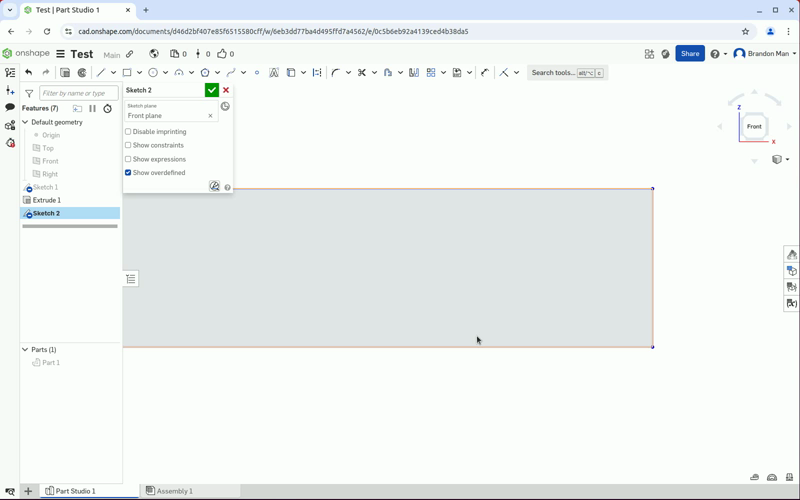
scroll(-6)
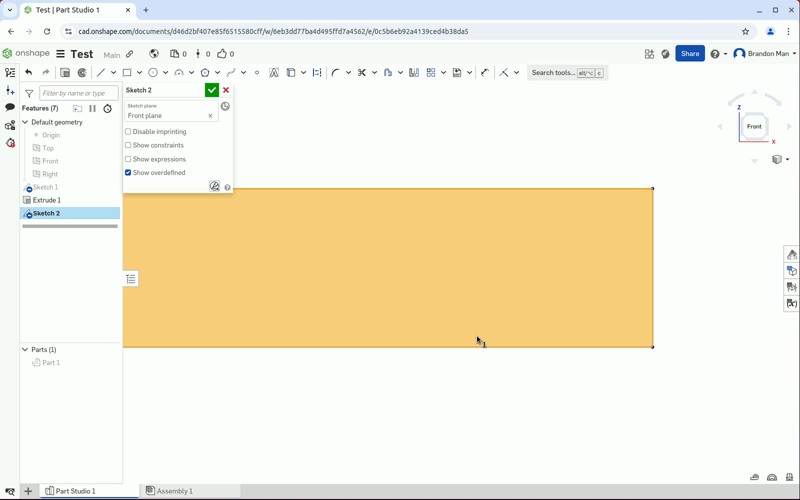
scroll(-6)
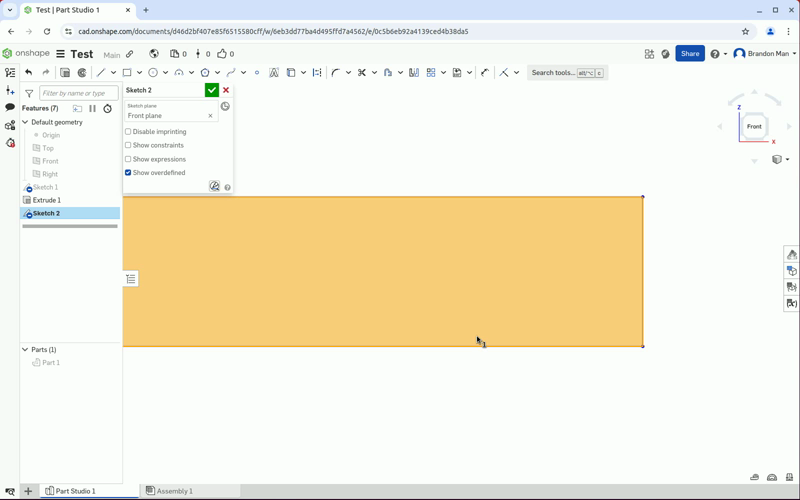
scroll(-6)
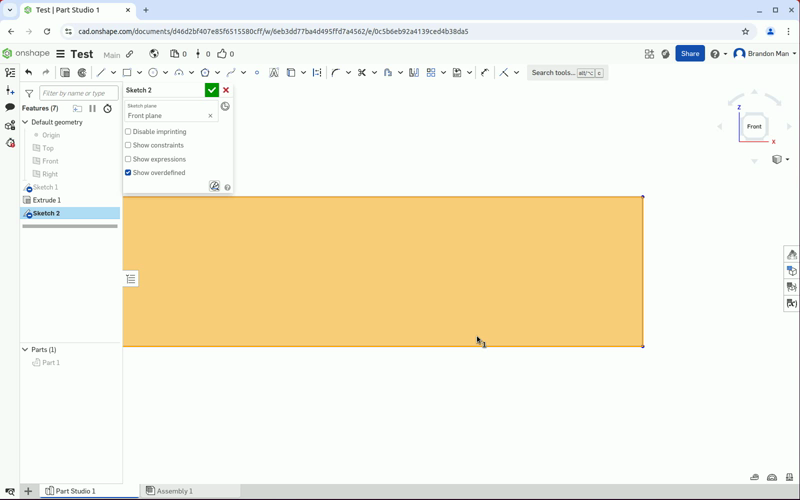
scroll(-6)
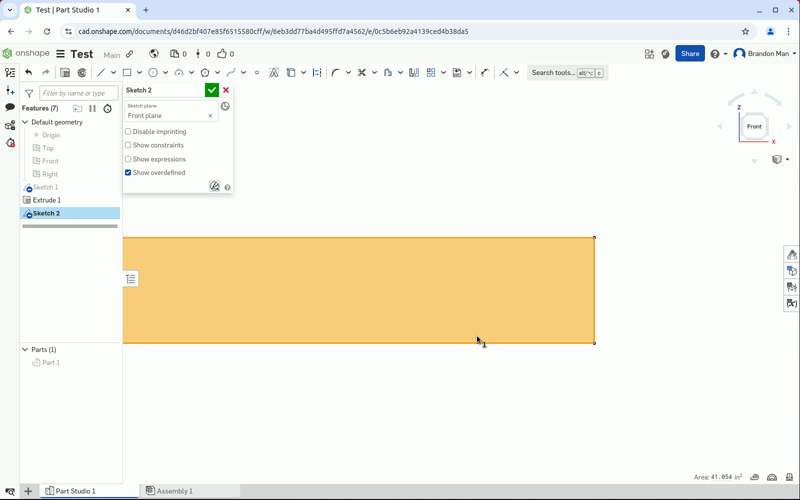
scroll(-6)
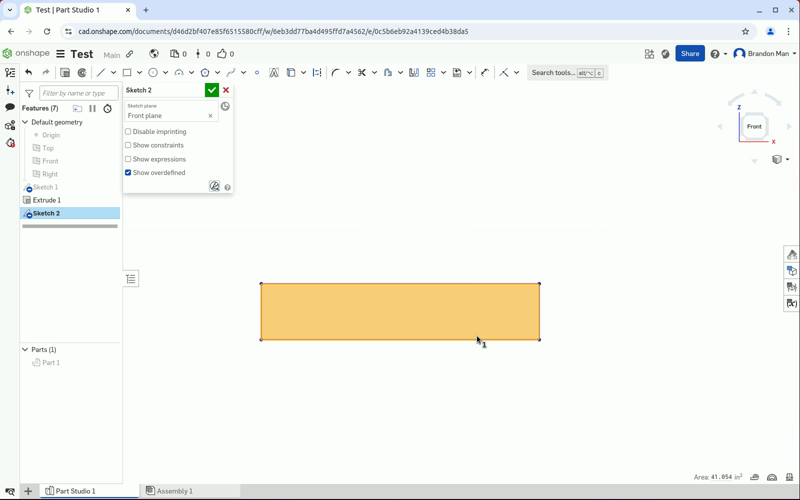
scroll(-6)
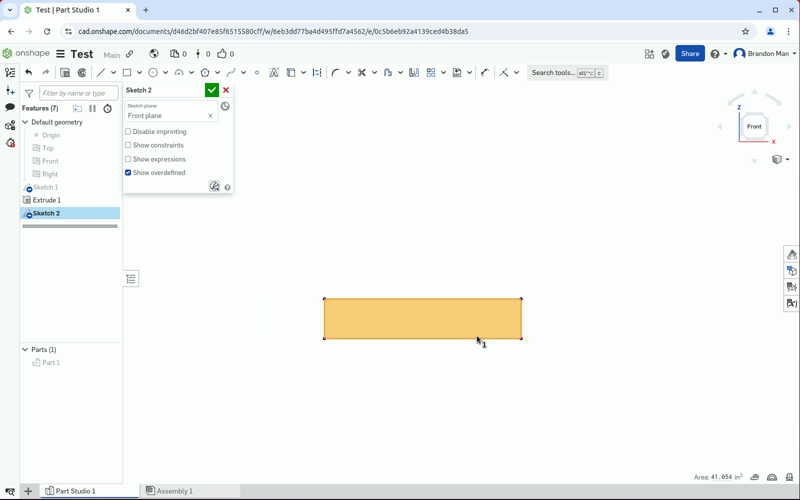
scroll(-6)
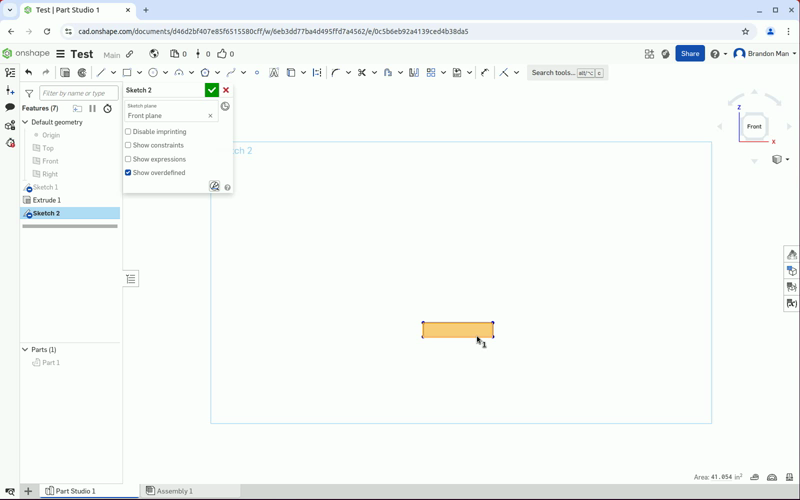
mouse_move(73, 352)
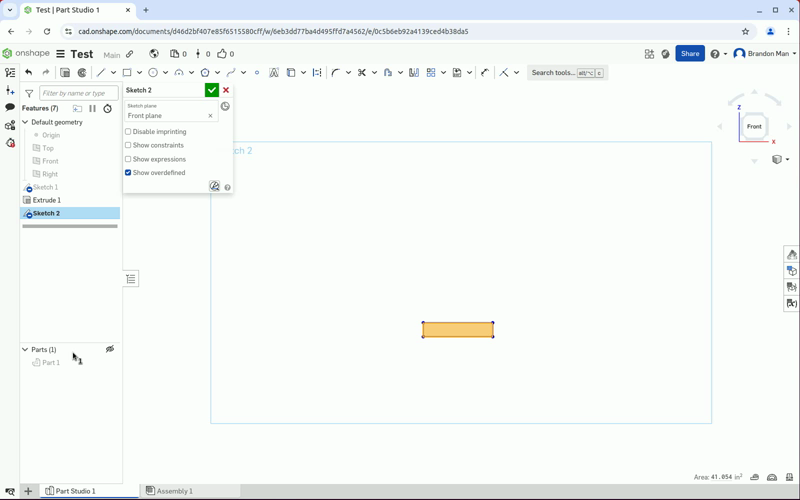
key(shift+y)
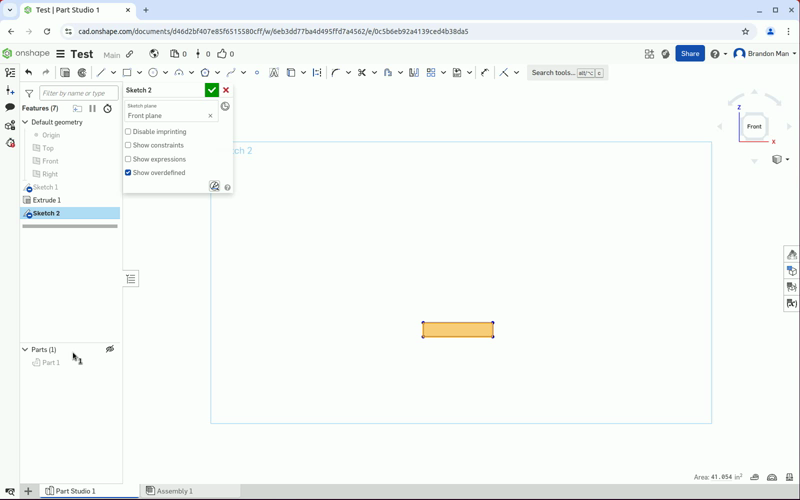
key(shift+e)
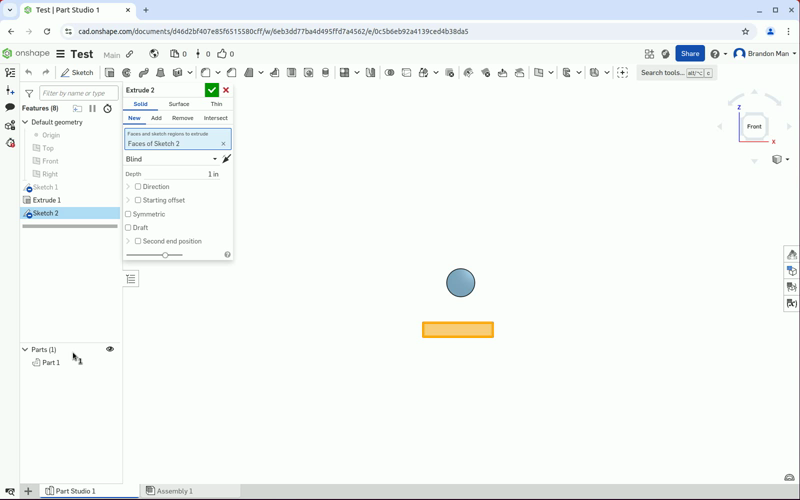
mouse_move(143, 106)
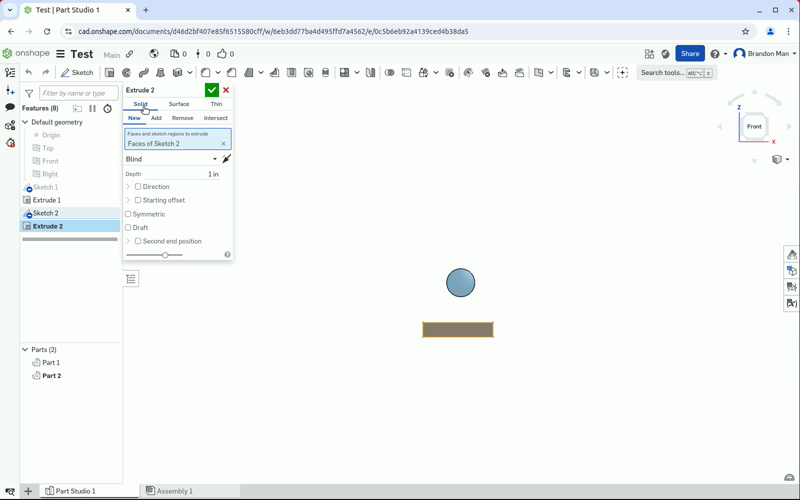
click(143, 106)
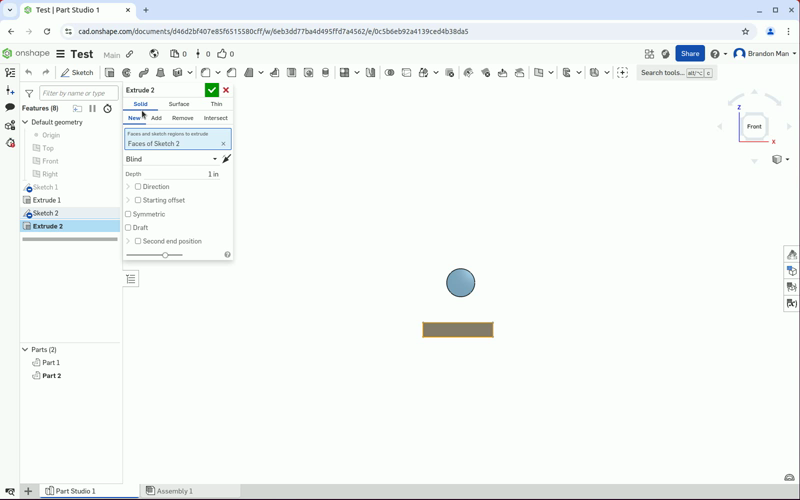
mouse_move(137, 120)
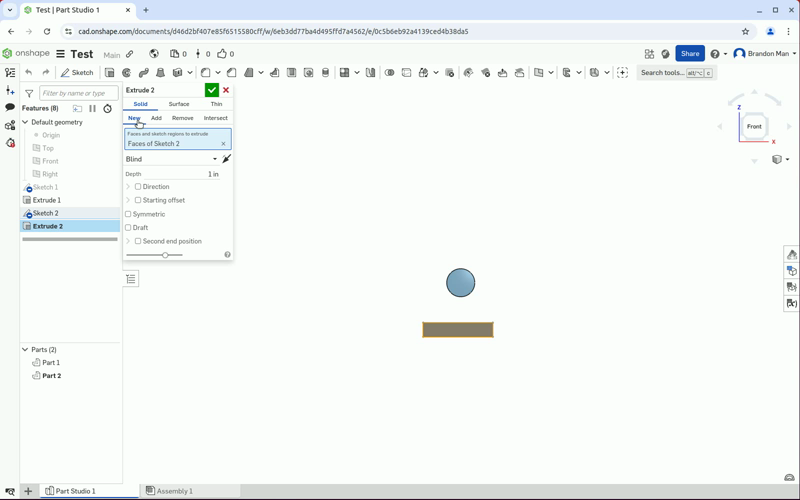
click(137, 120)
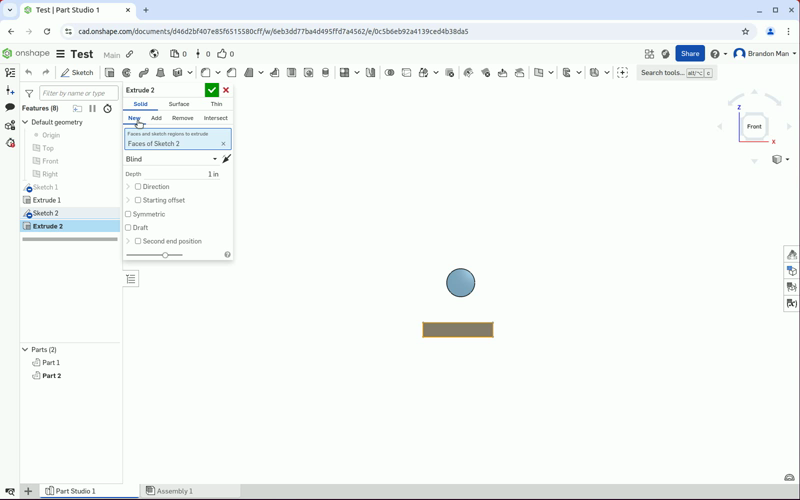
key(tab, 4)
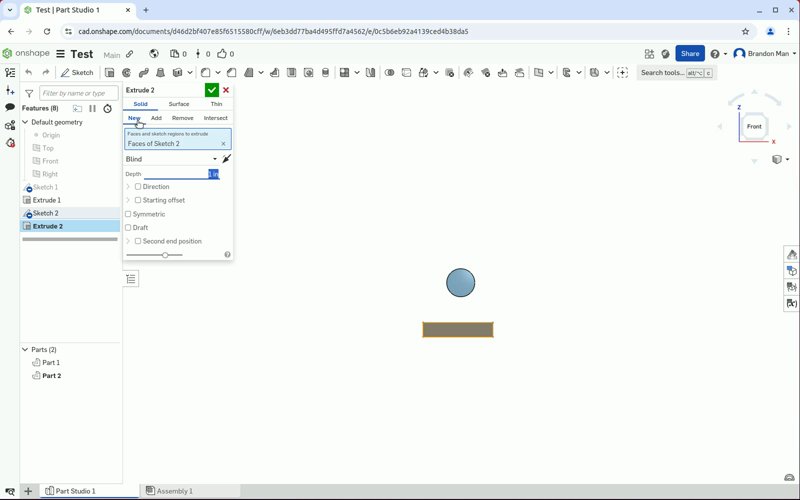
text(2.889)
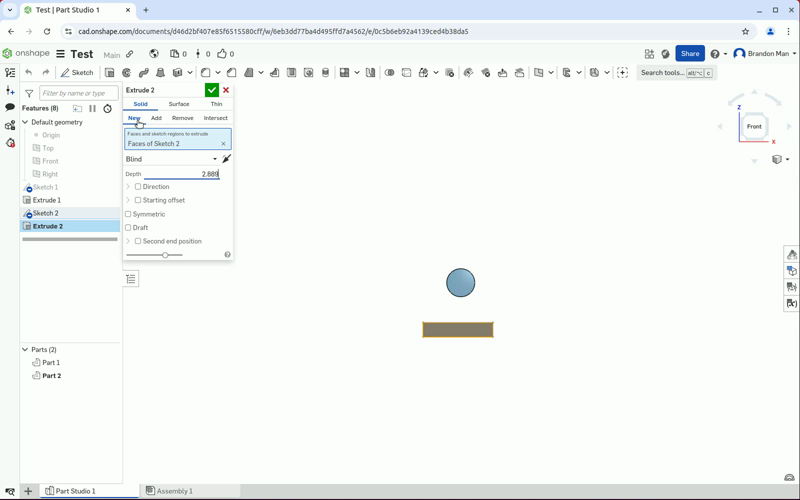
key(enter)
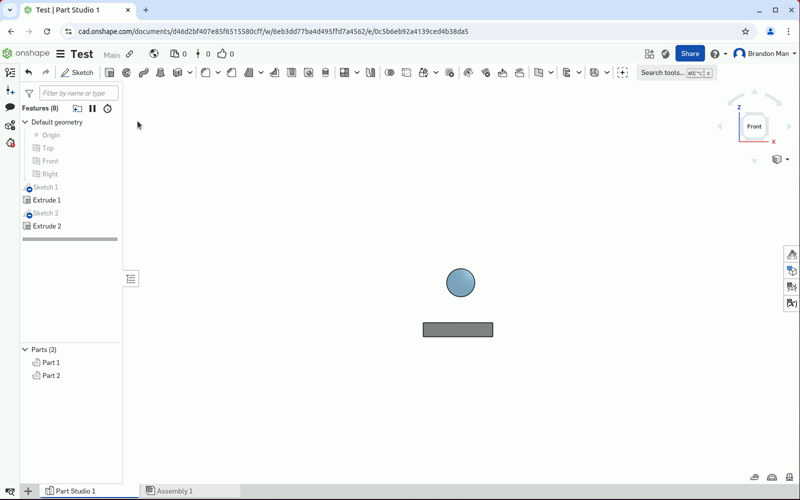
key(shift+h)
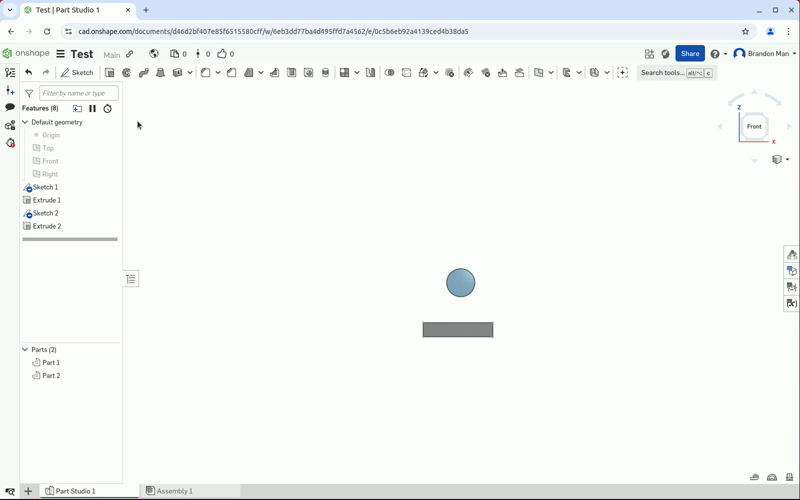
key(shift+h)
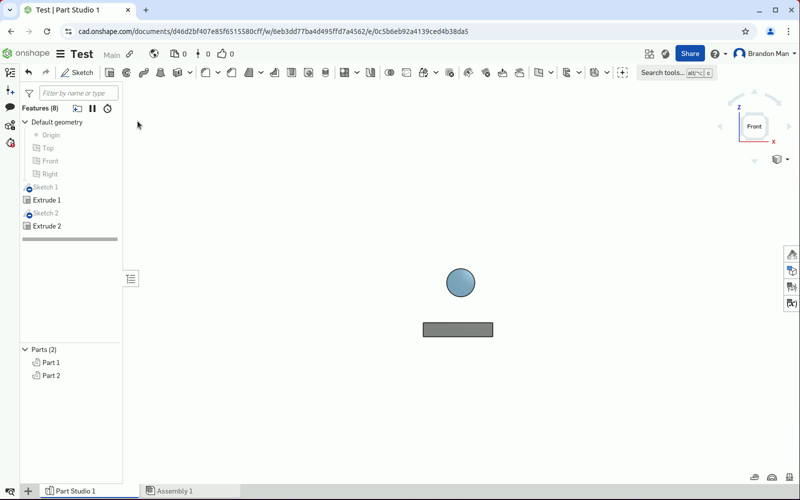
mouse_move(73, 189)
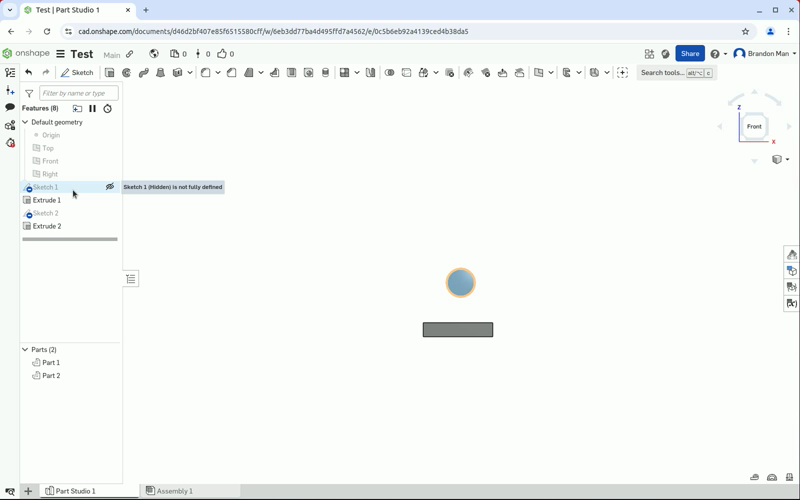
click(73, 189)
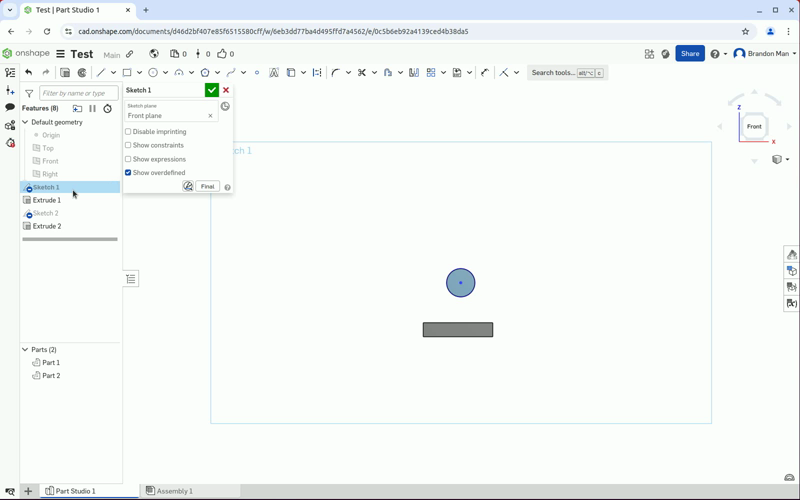
mouse_move(229, 92)
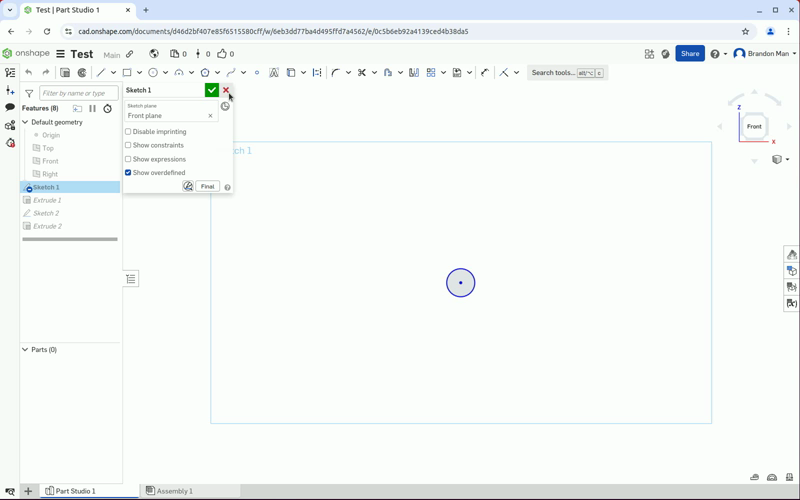
click(229, 92)
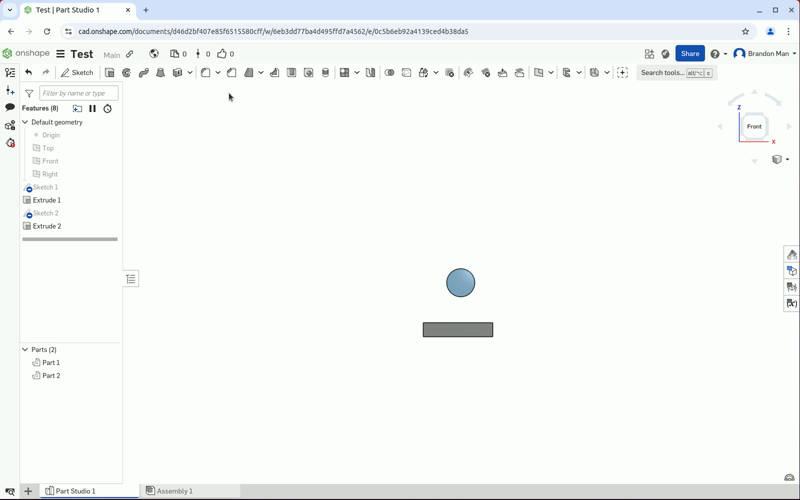
mouse_move(541, 75)
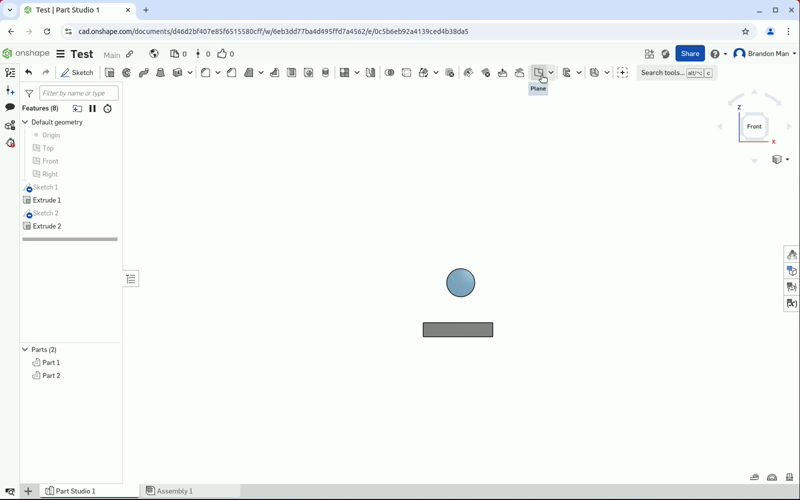
click(541, 75)
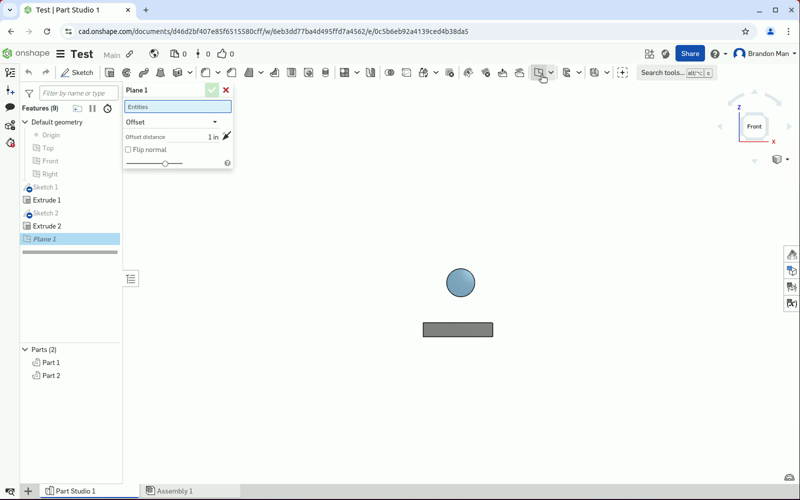
mouse_move(73, 163)
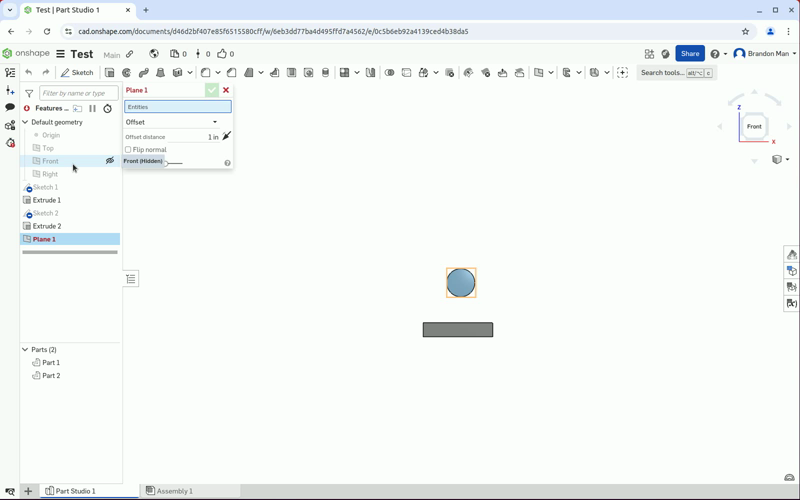
click(73, 163)
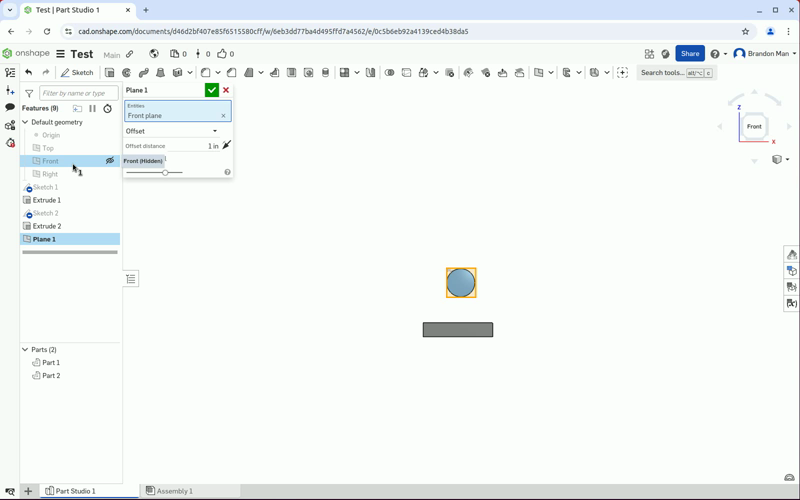
key(tab, 2)
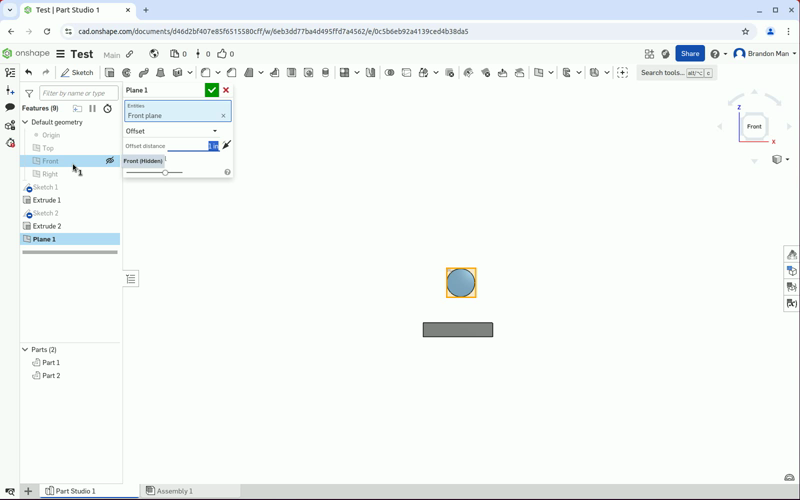
text(22.615)
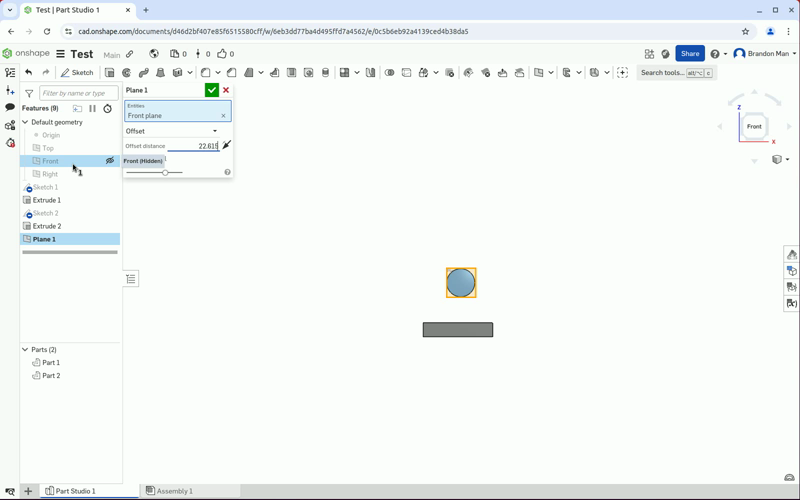
key(enter, 2)
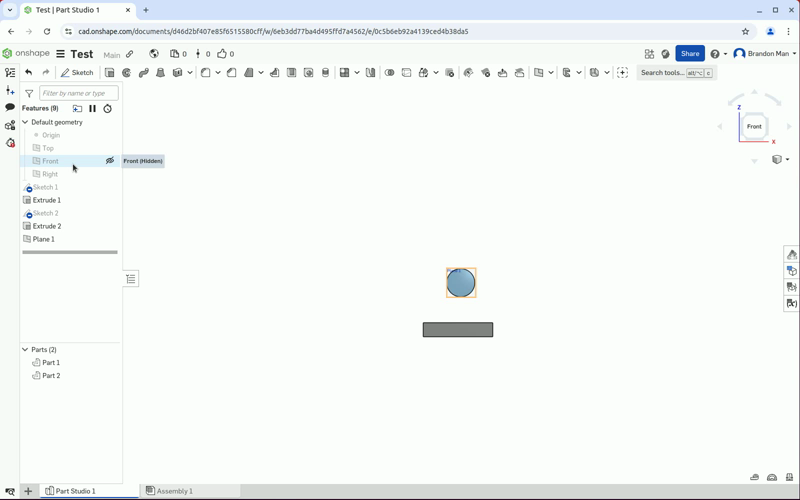
key(shift+s)
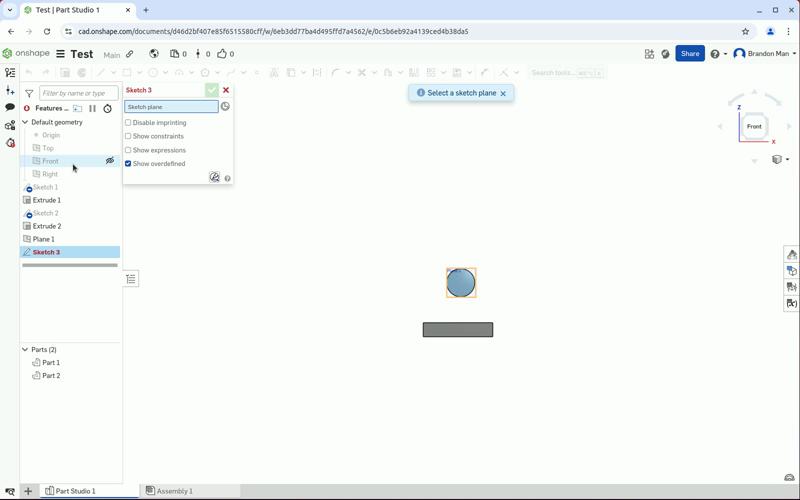
mouse_move(73, 241)
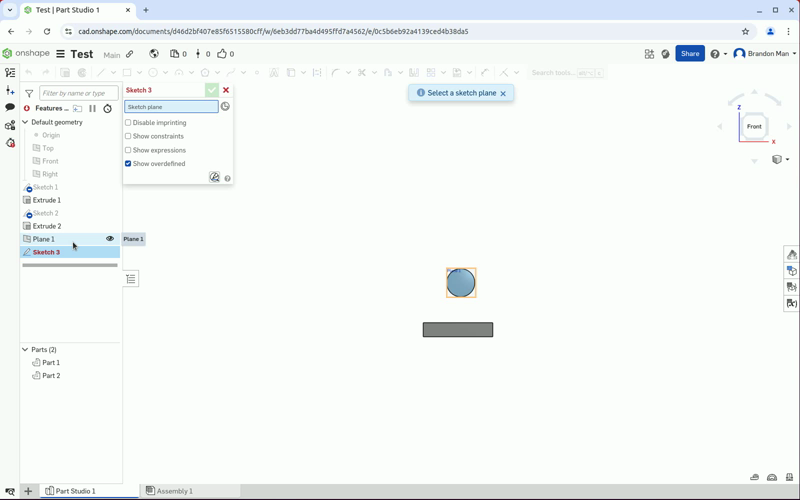
click(73, 241)
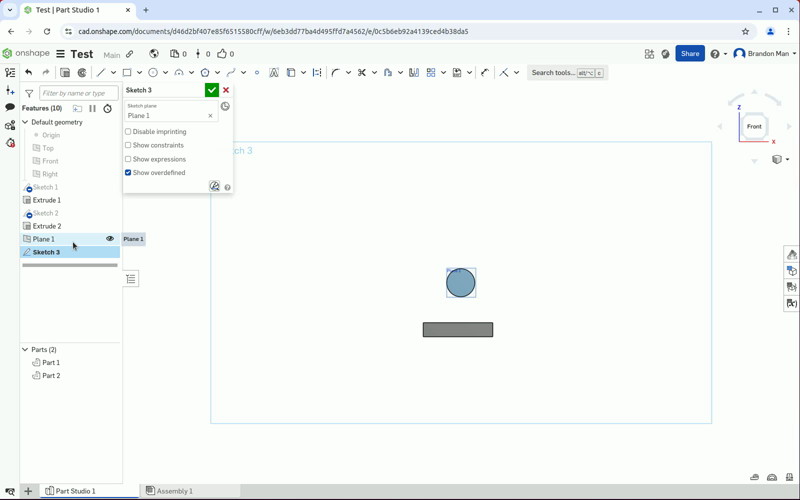
mouse_move(73, 352)
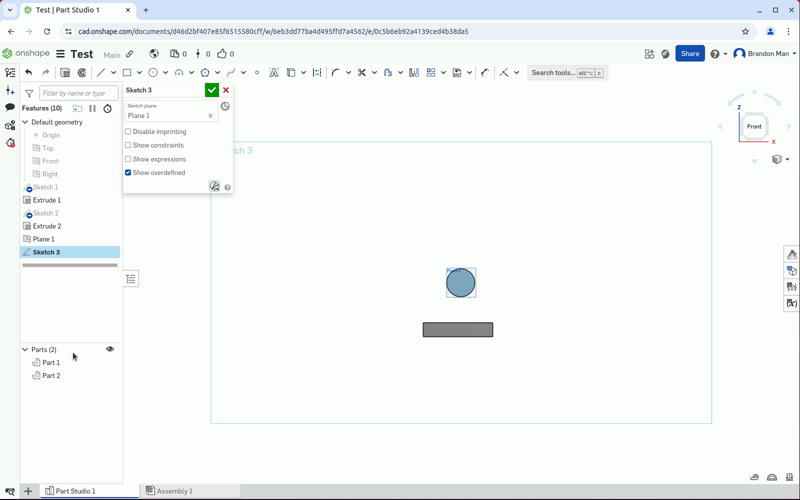
key(y)
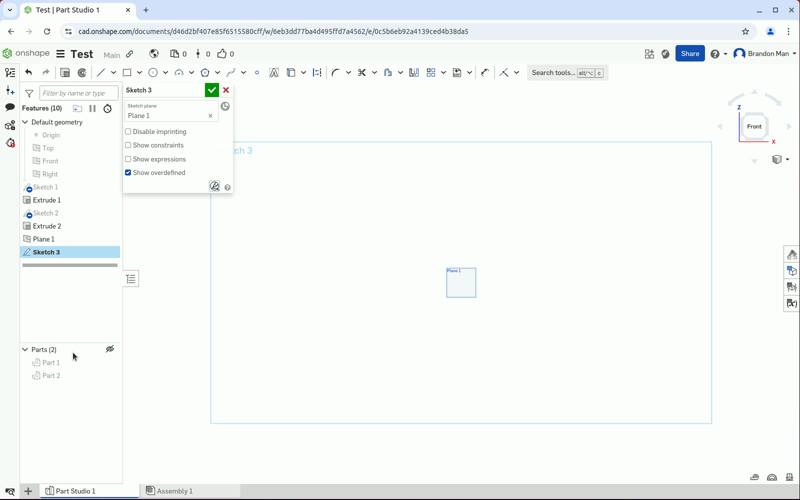
key(a)
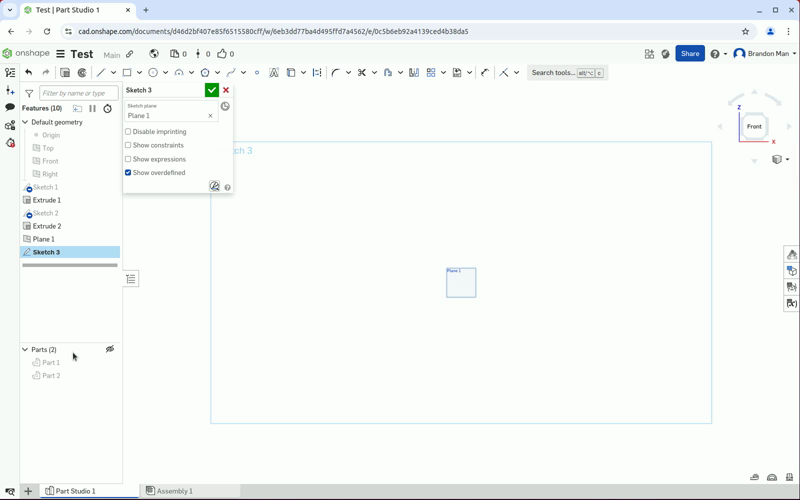
key_down(shift)
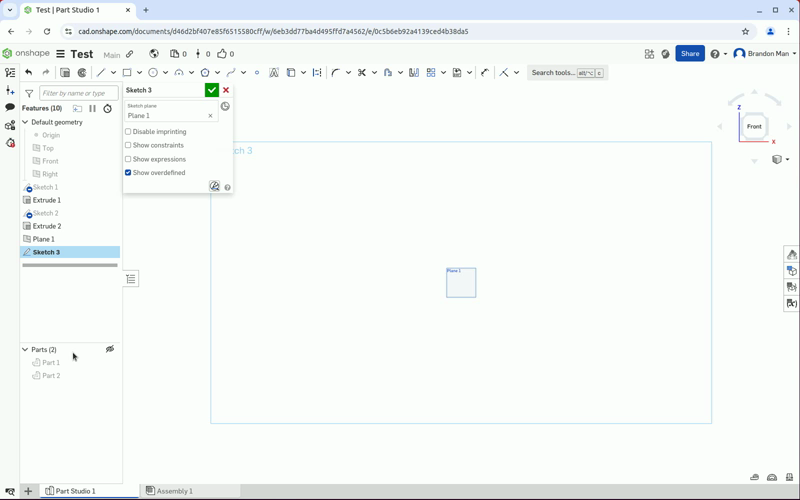
mouse_move(473, 276)
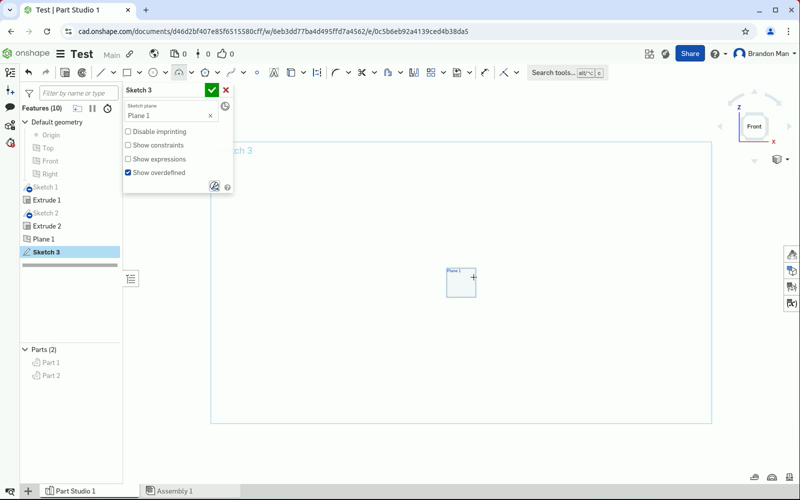
click(473, 276)
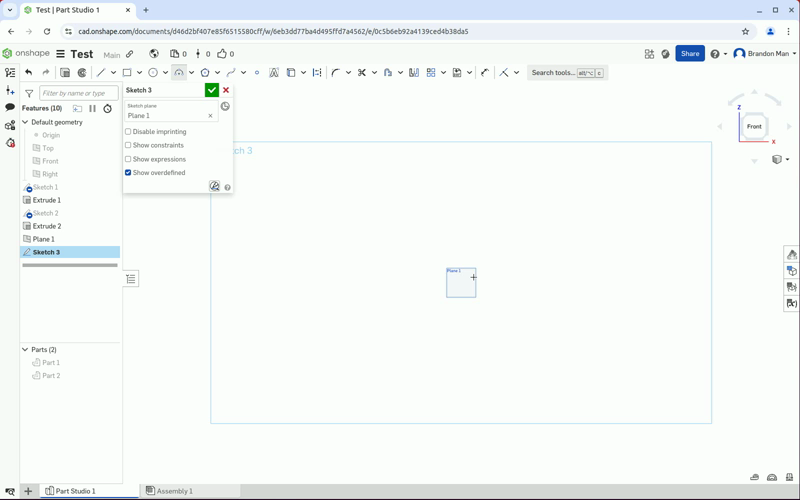
key_up(shift)
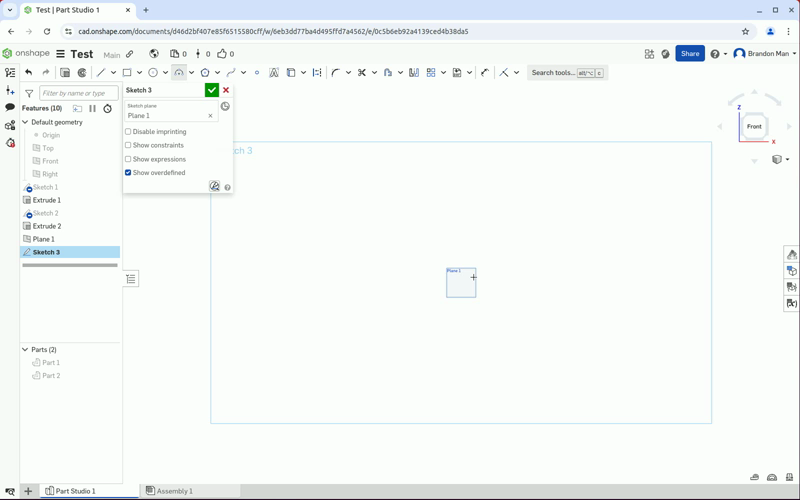
key_down(shift)
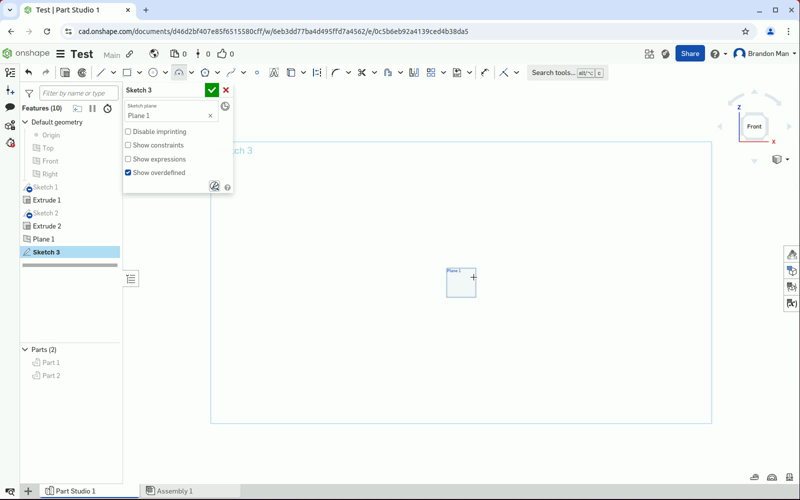
mouse_move(474, 282)
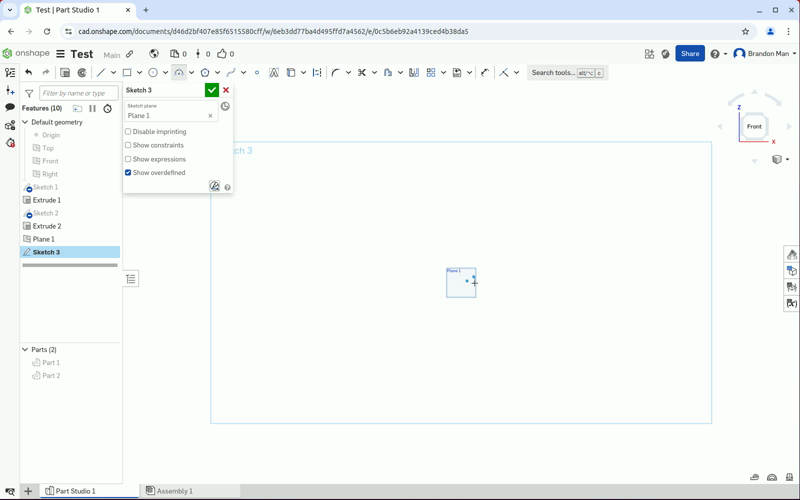
scroll(6)
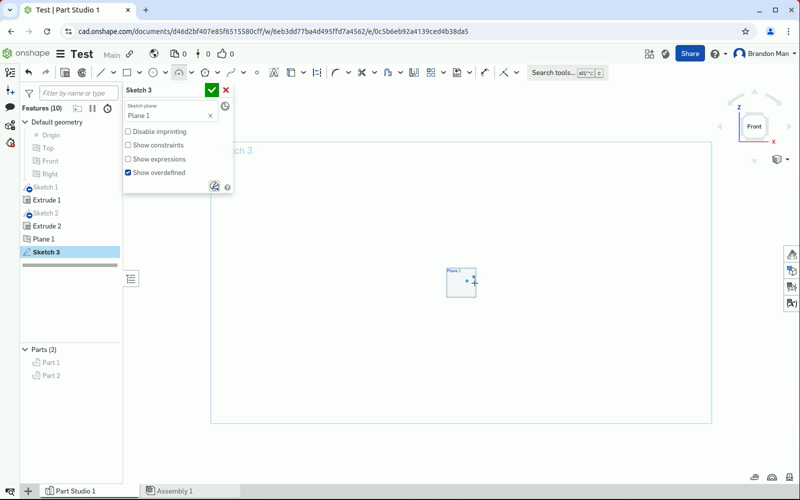
scroll(6)
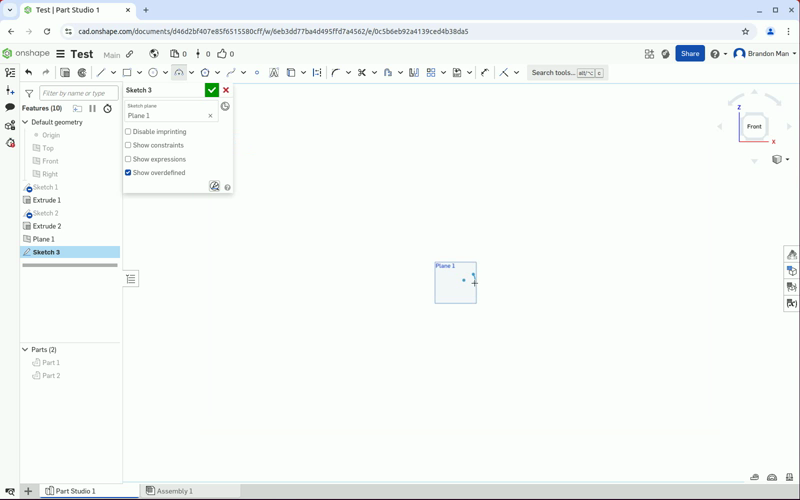
scroll(6)
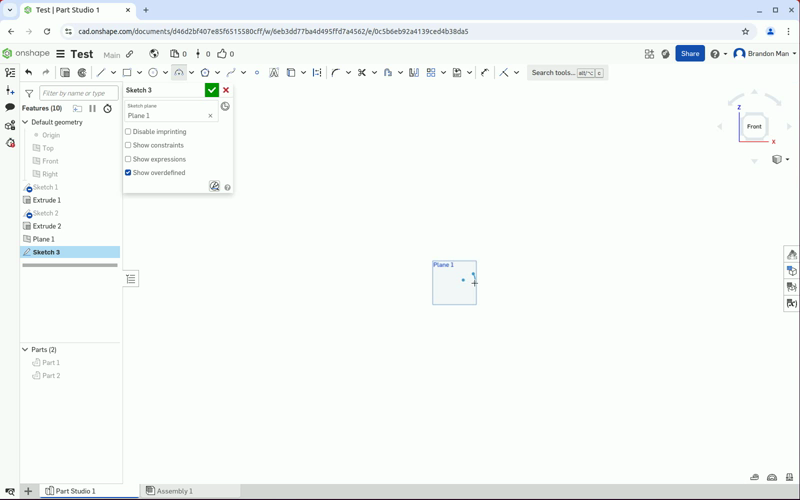
scroll(6)
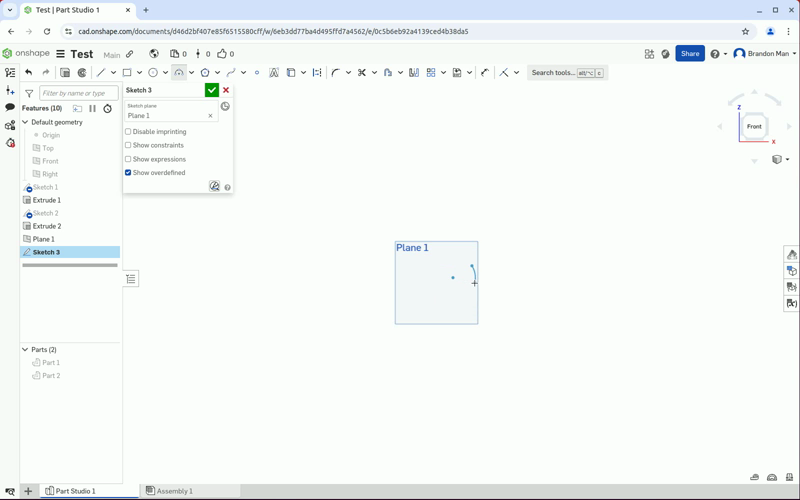
scroll(6)
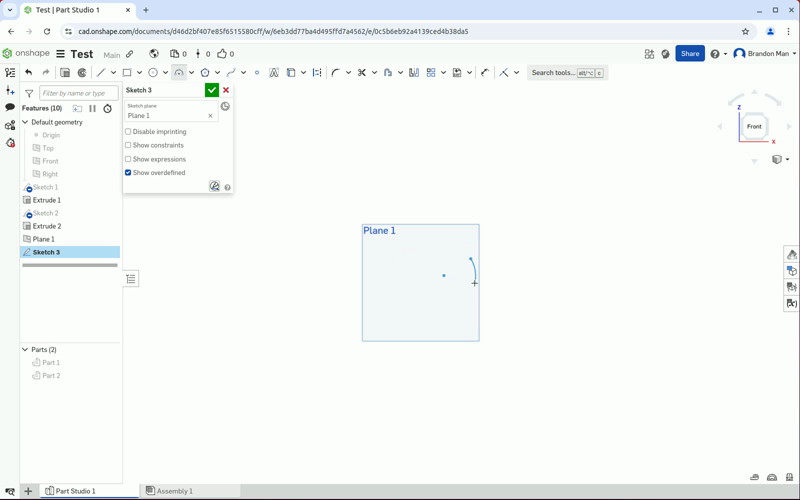
scroll(6)
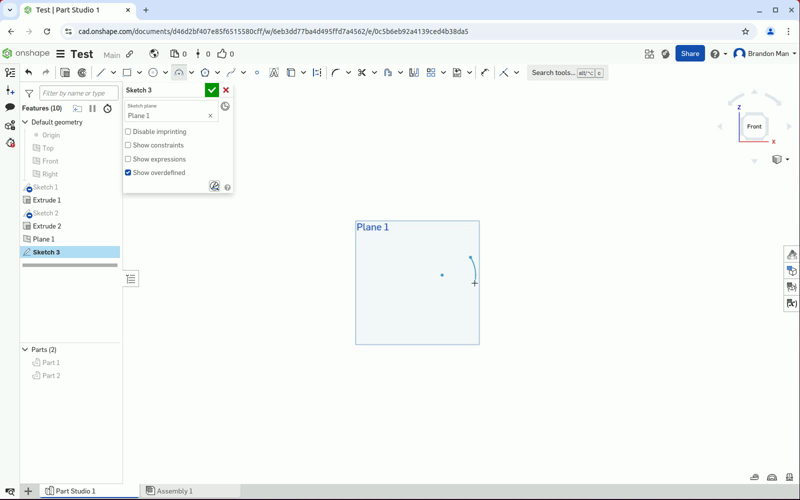
scroll(6)
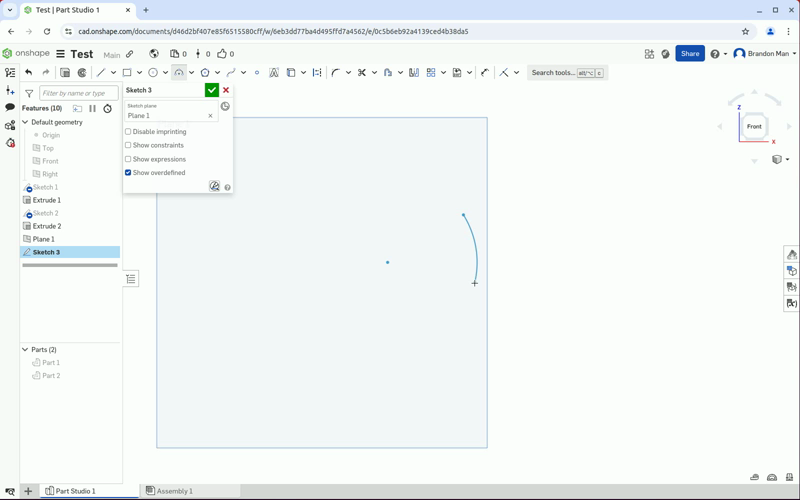
click(474, 282)
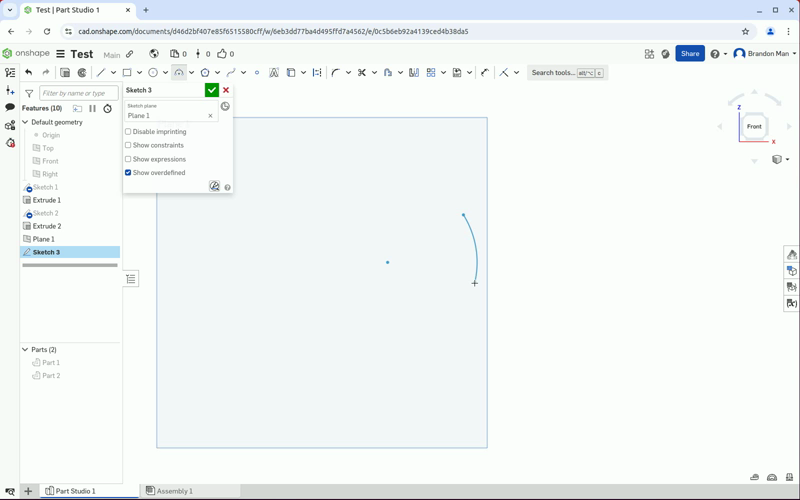
scroll(-6)
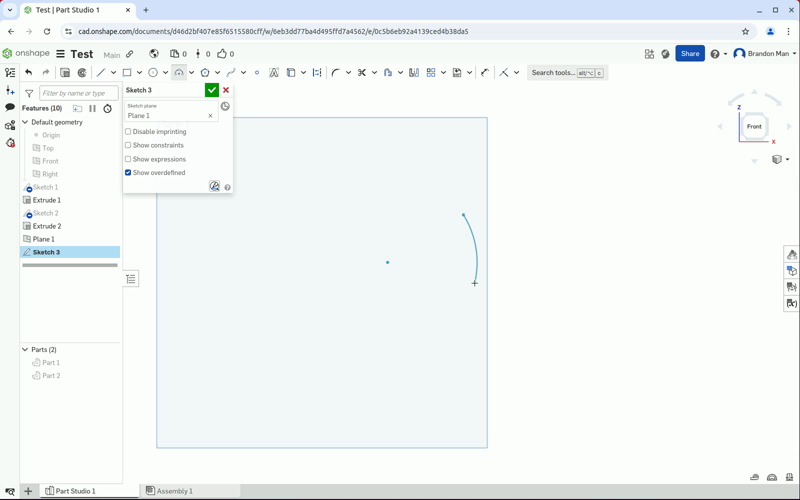
scroll(-6)
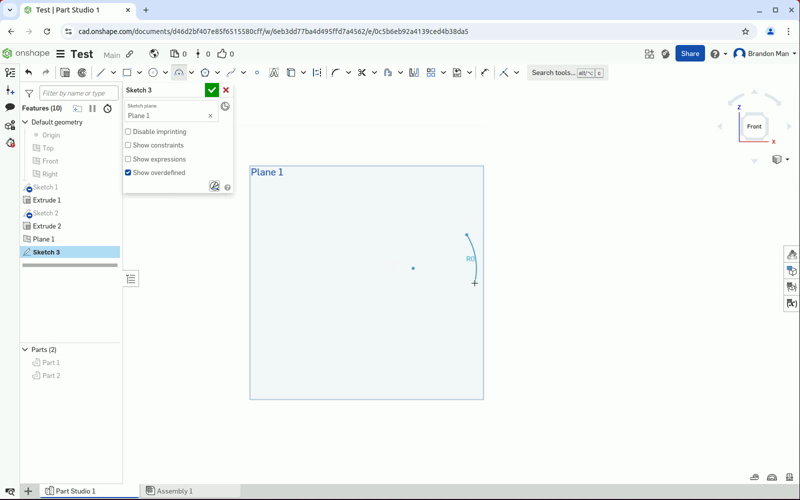
scroll(-6)
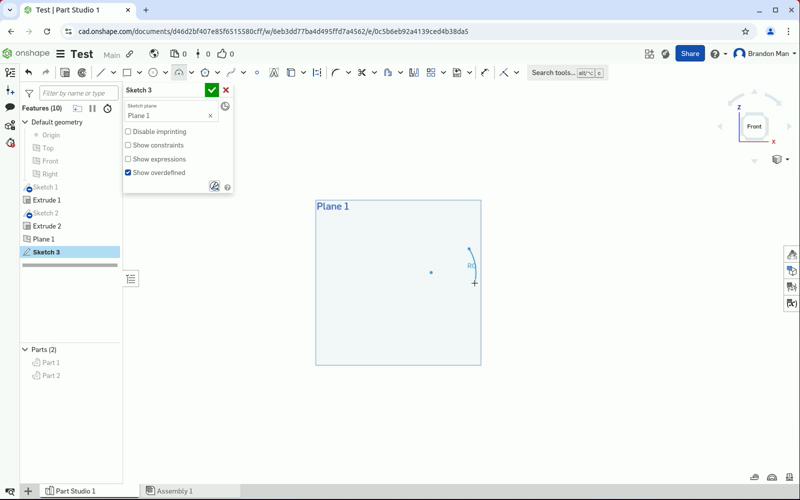
scroll(-6)
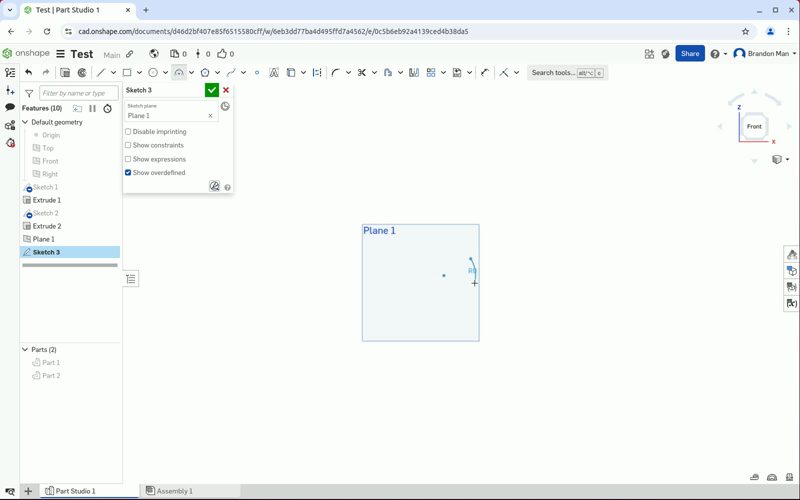
scroll(-6)
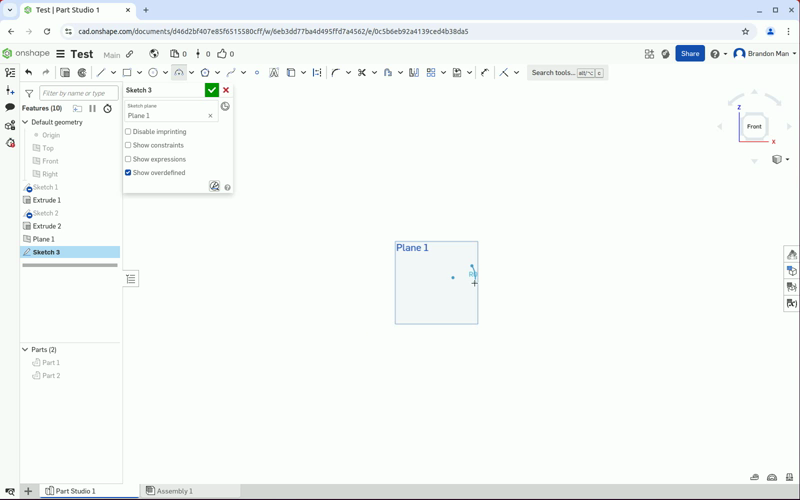
scroll(-6)
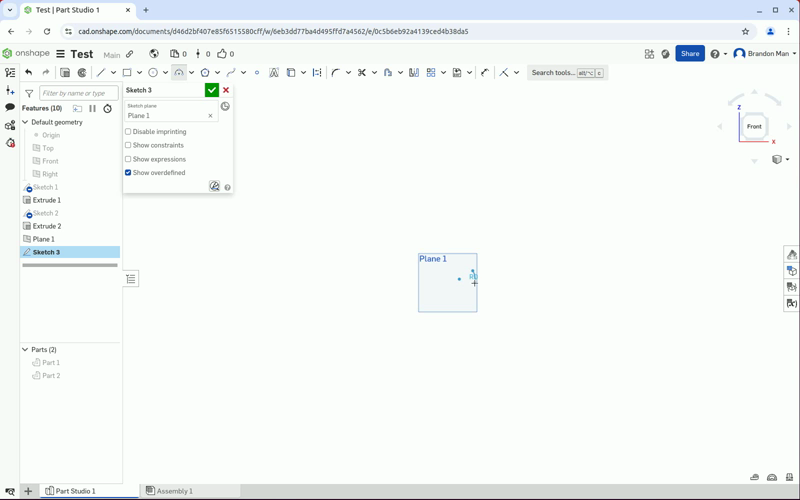
scroll(-6)
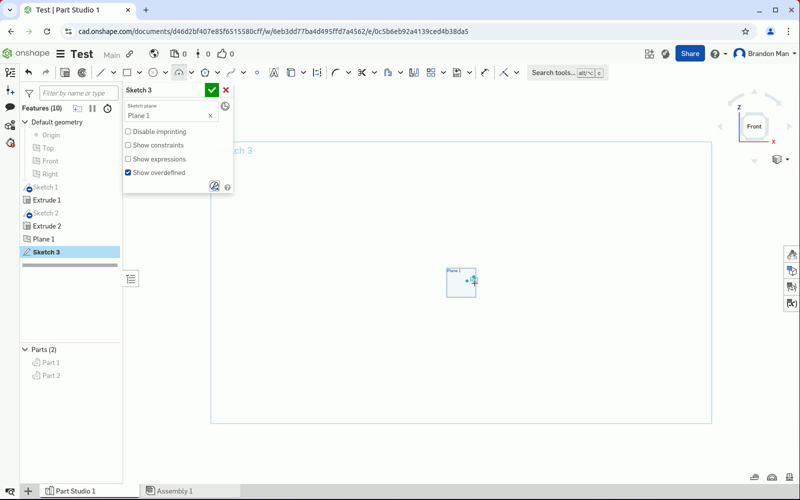
mouse_move(475, 279)
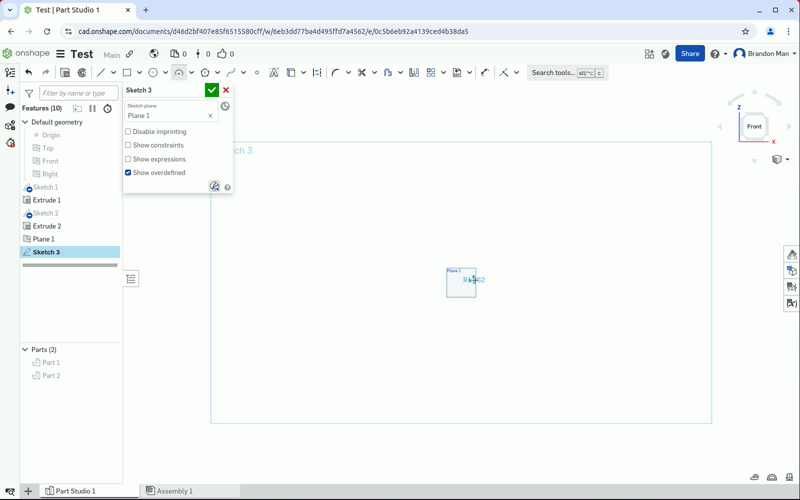
scroll(6)
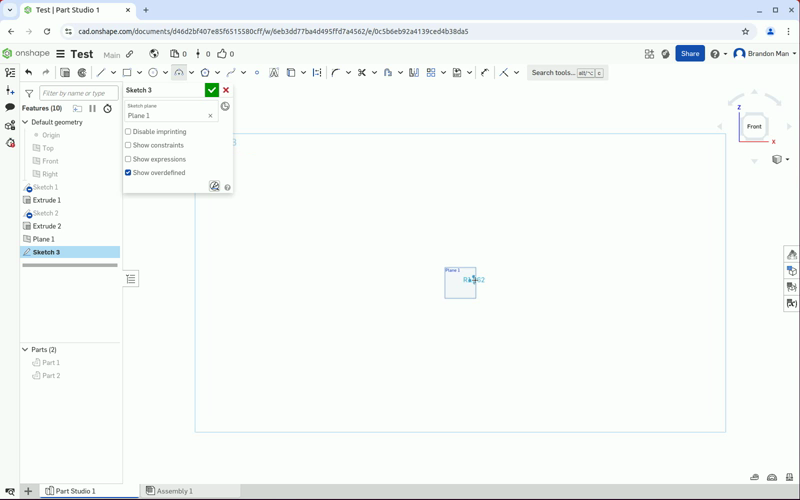
scroll(6)
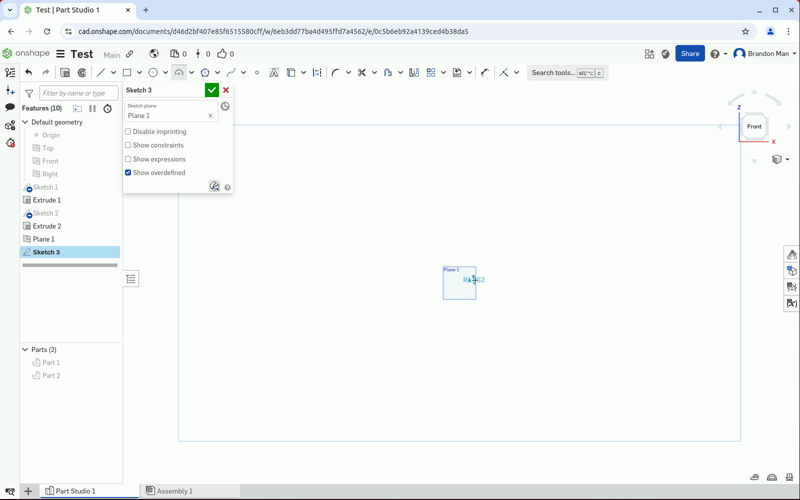
scroll(6)
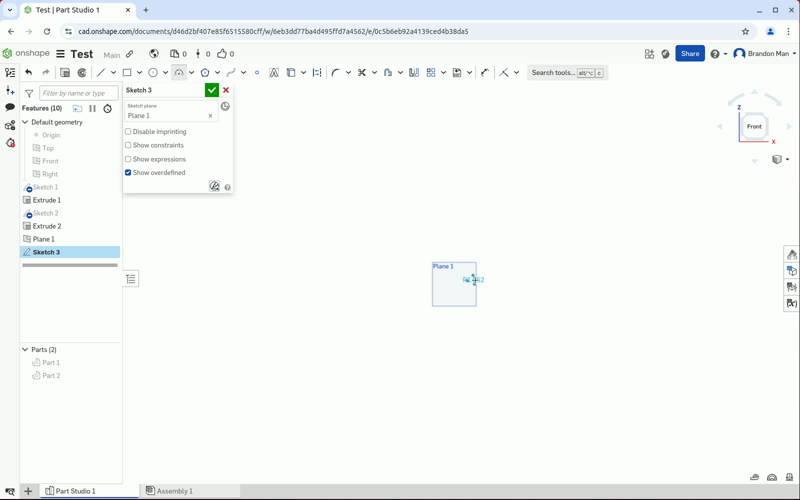
scroll(6)
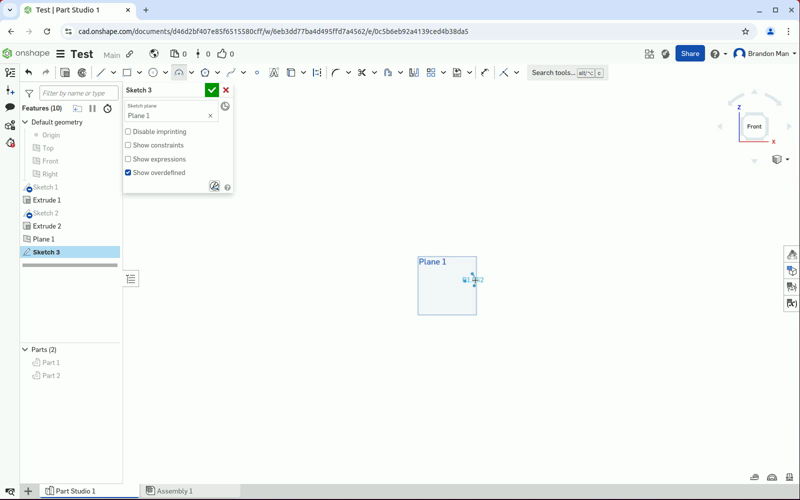
scroll(6)
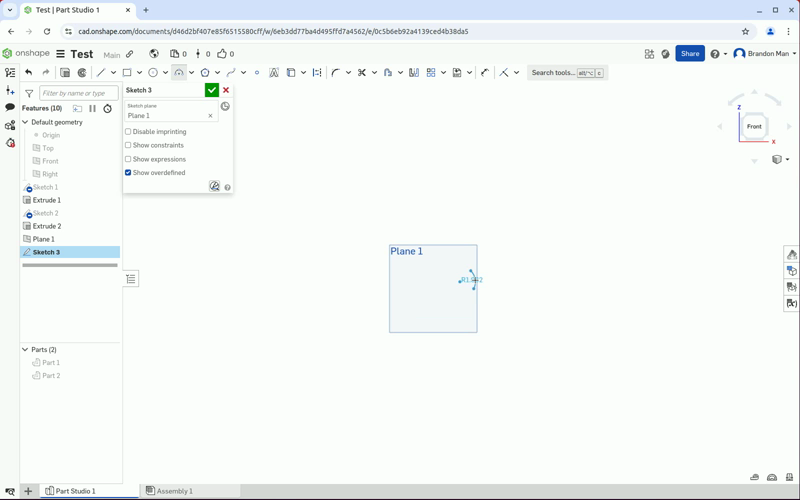
scroll(6)
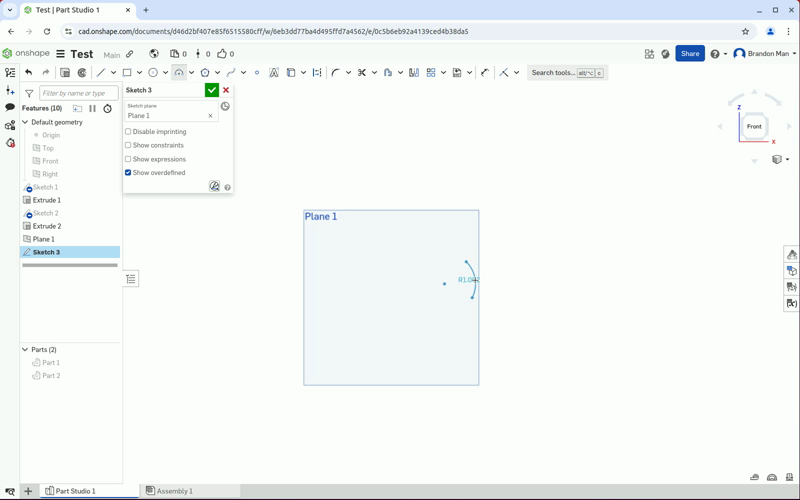
scroll(6)
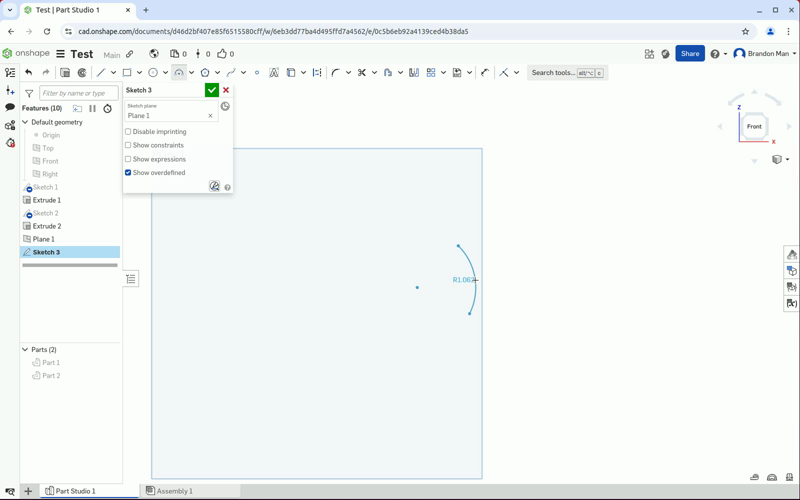
click(475, 279)
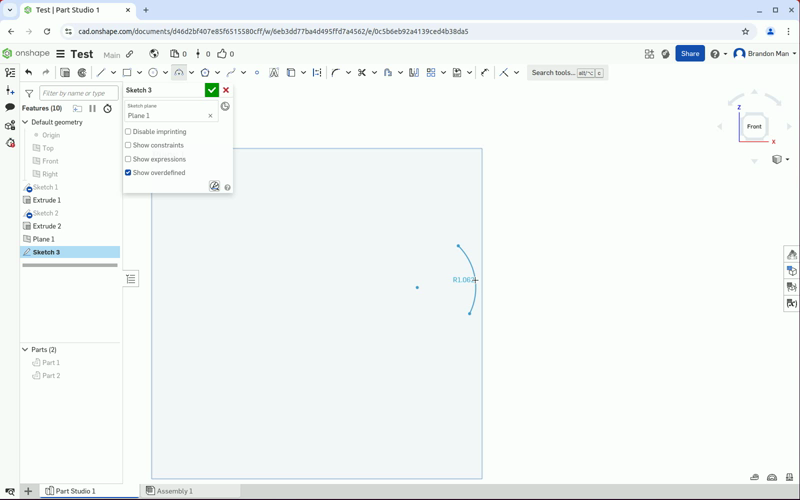
scroll(-6)
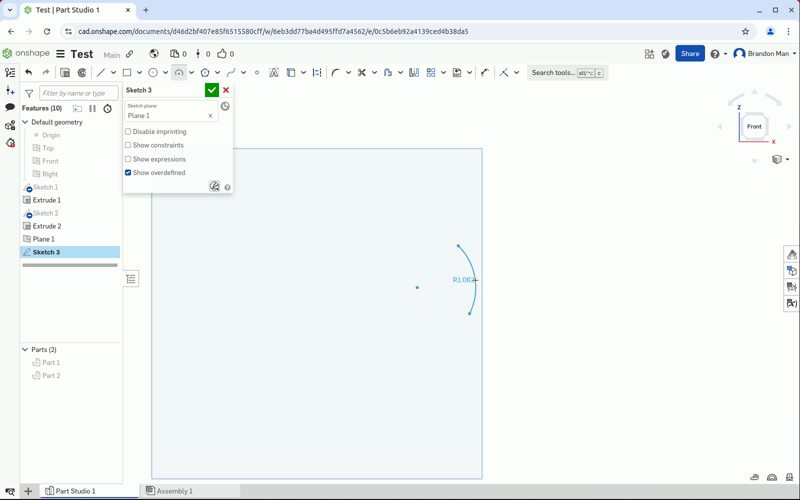
scroll(-6)
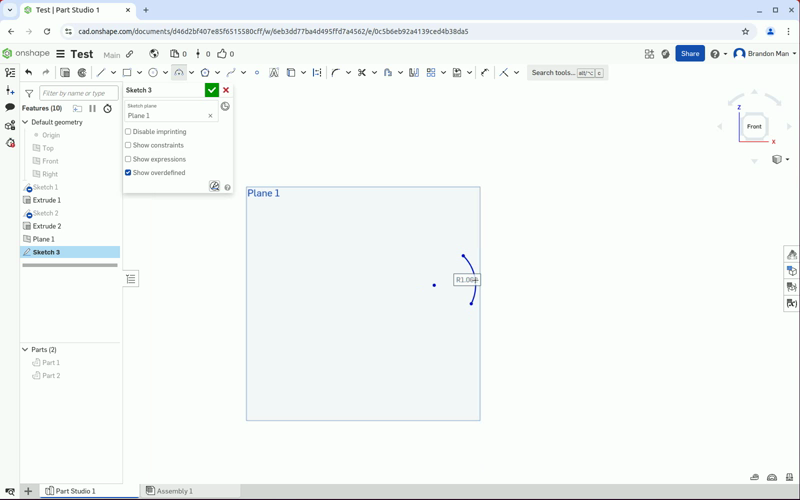
scroll(-6)
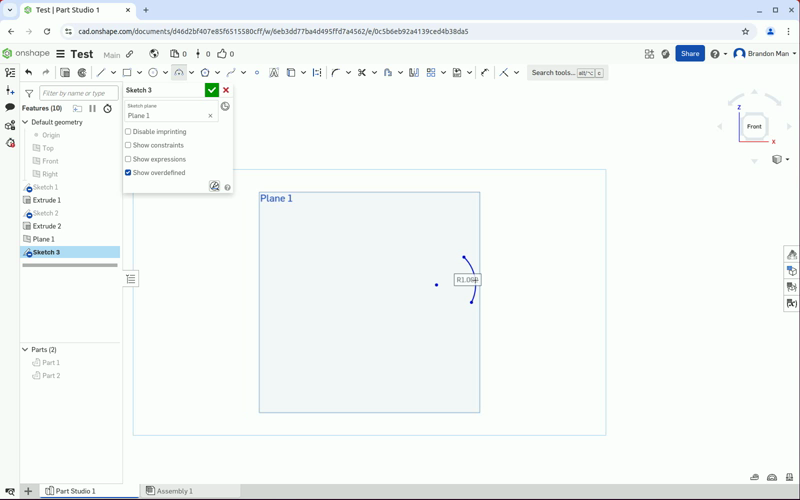
scroll(-6)
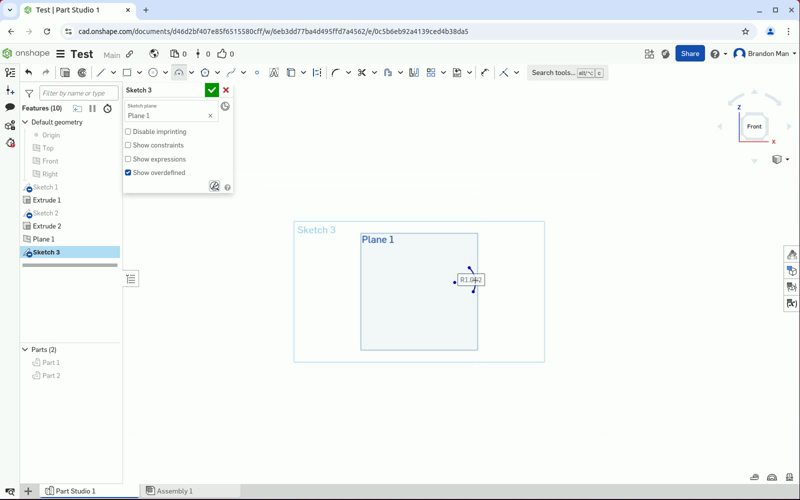
scroll(-6)
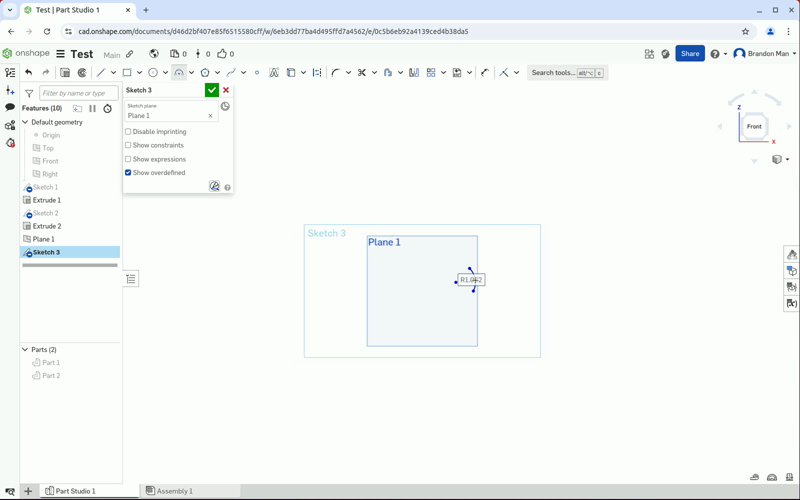
scroll(-6)
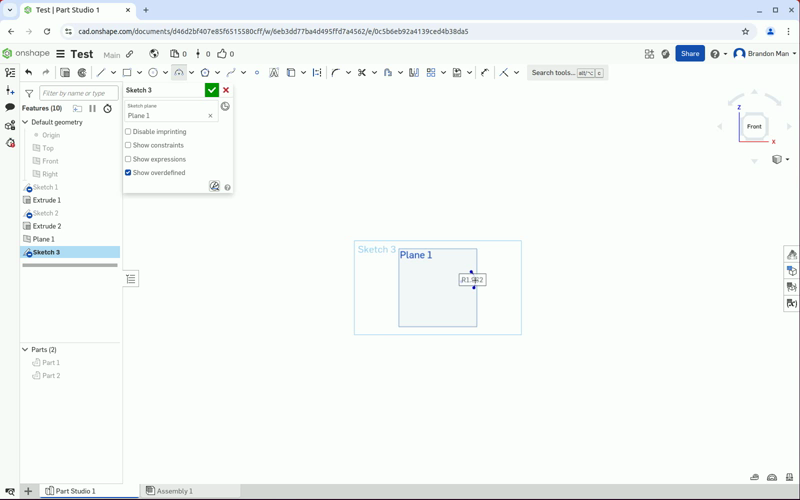
scroll(-6)
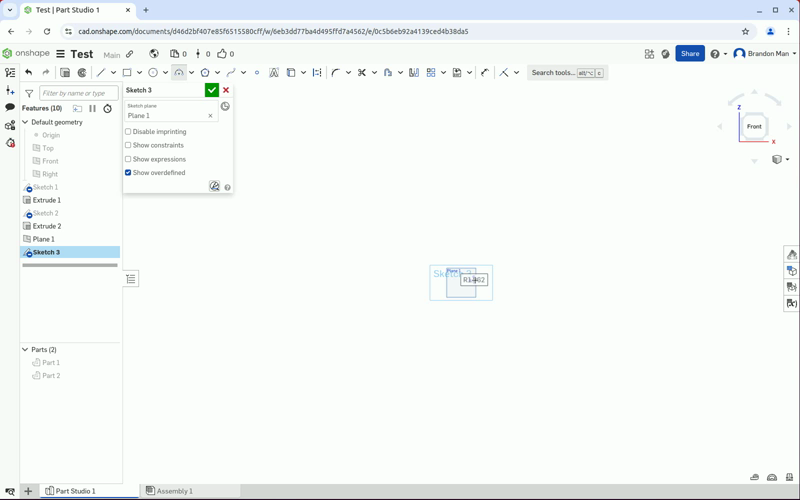
key_up(shift)
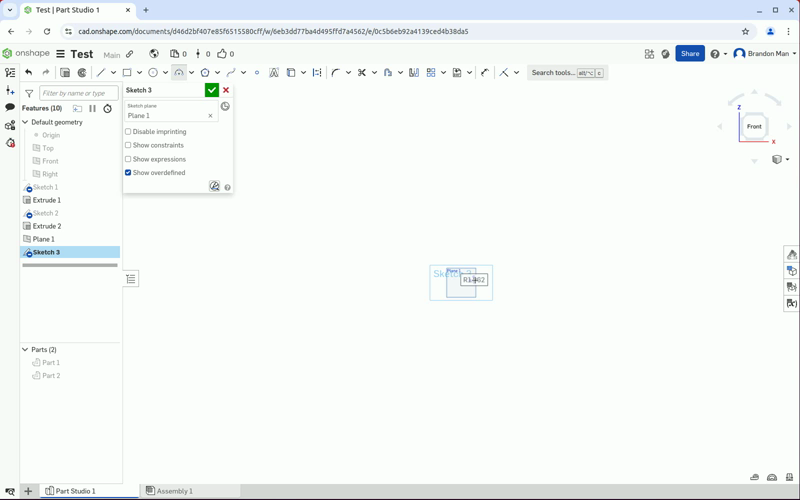
key(esc)
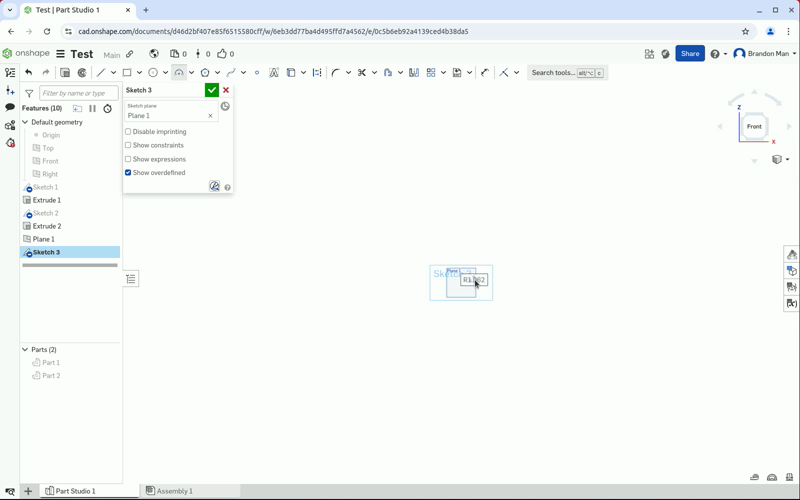
key(l)
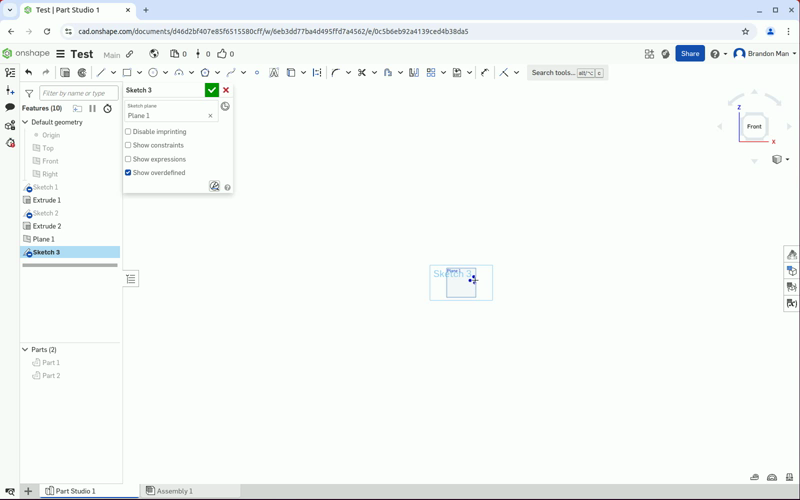
mouse_move(474, 282)
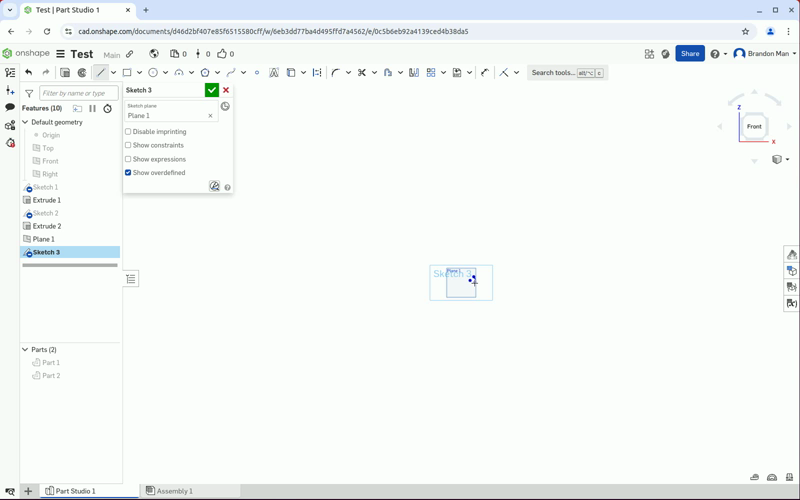
scroll(6)
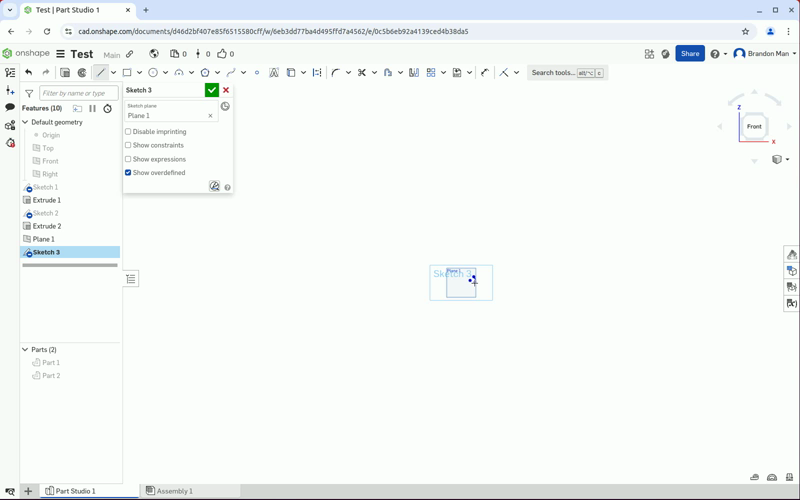
scroll(6)
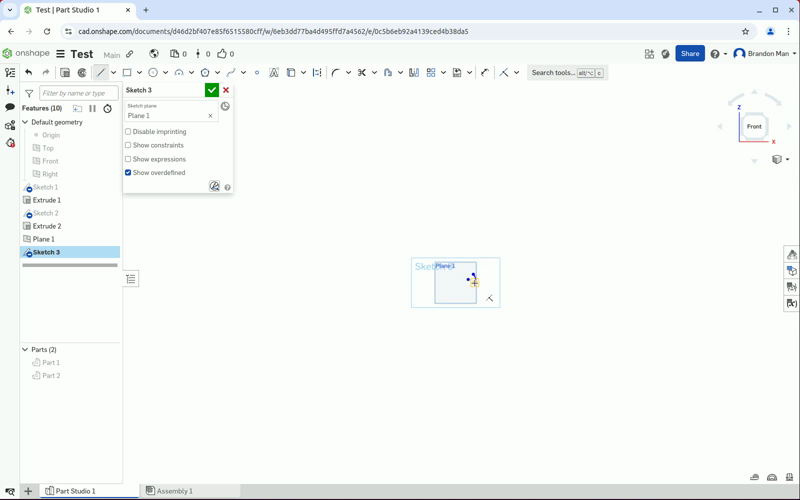
scroll(6)
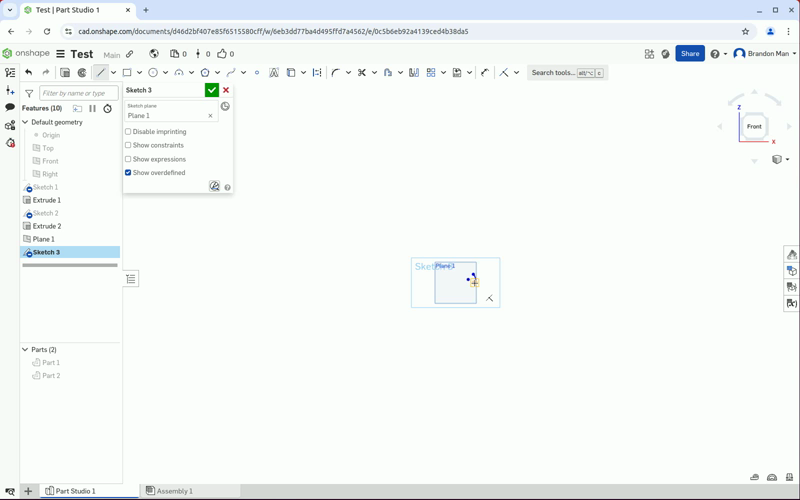
scroll(6)
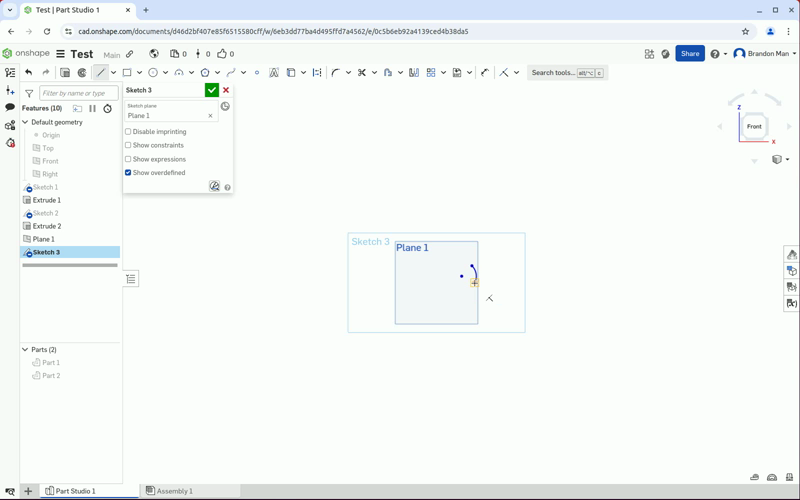
scroll(6)
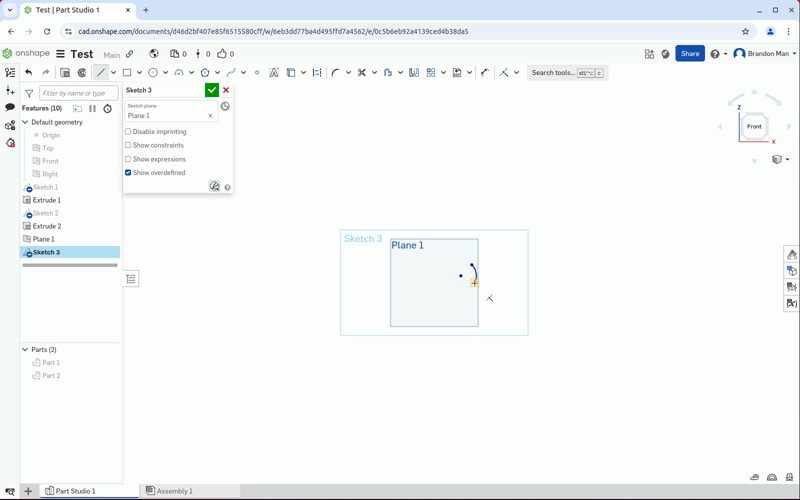
scroll(6)
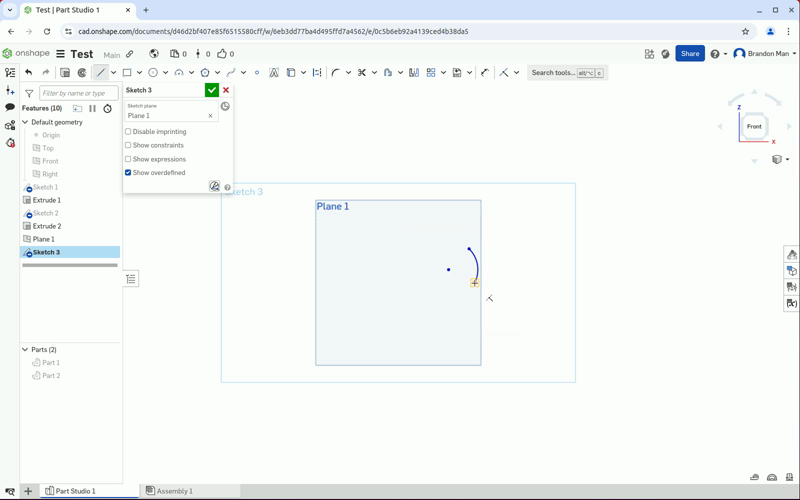
scroll(6)
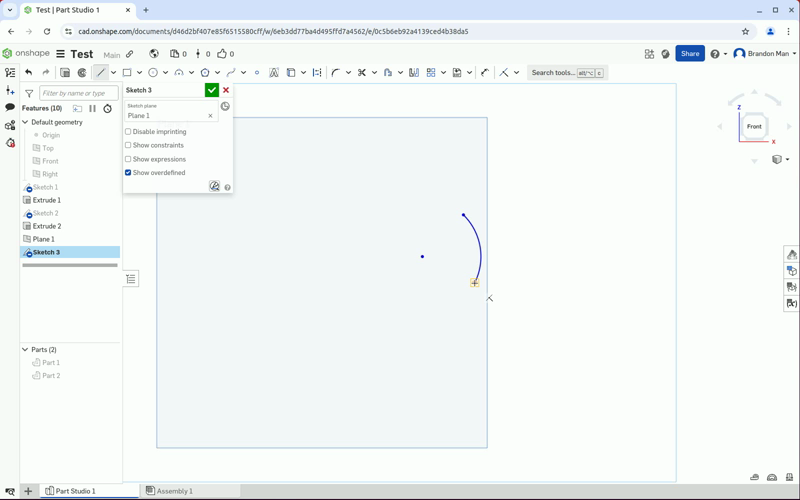
click(474, 282)
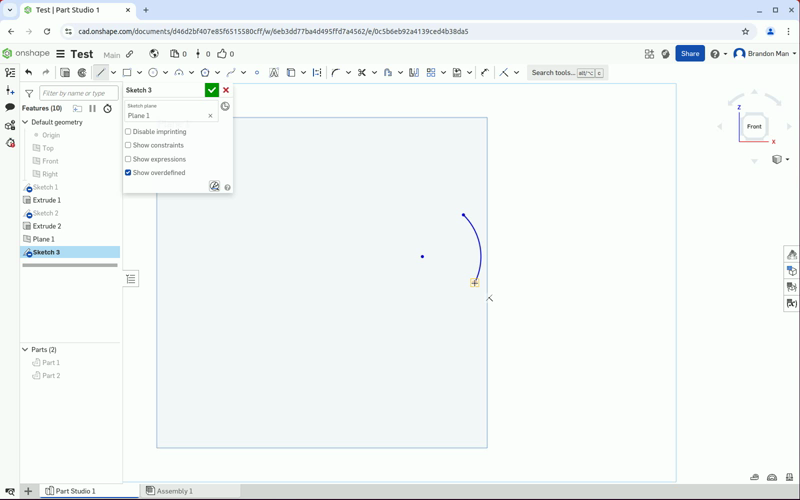
scroll(-6)
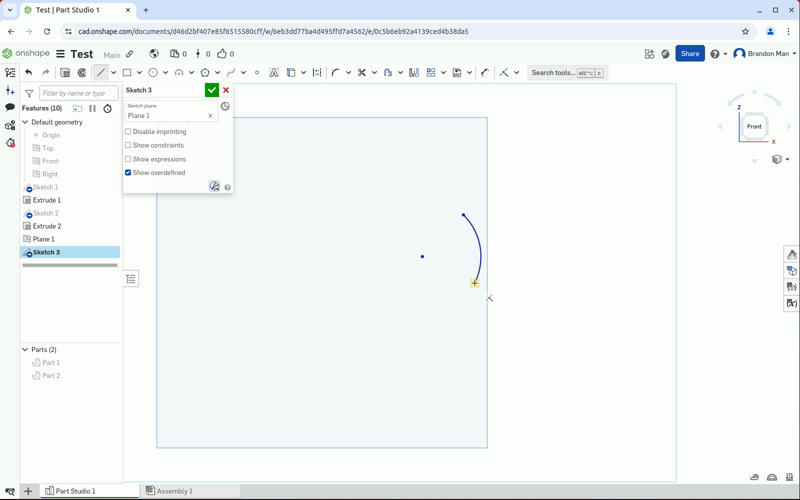
scroll(-6)
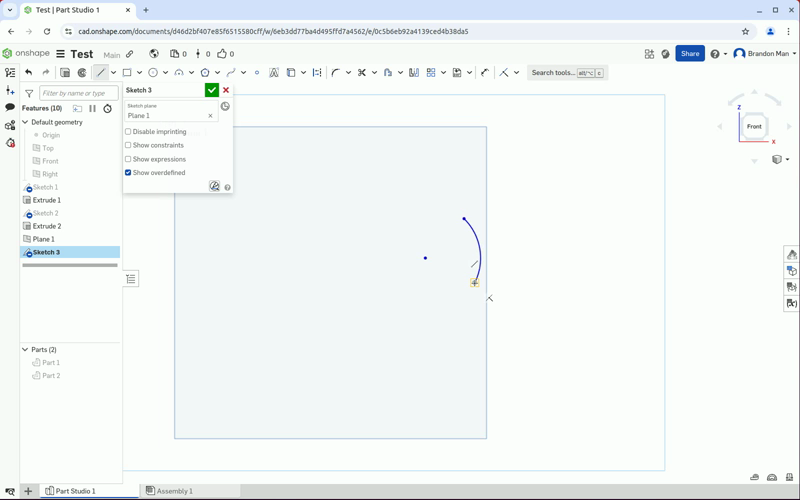
scroll(-6)
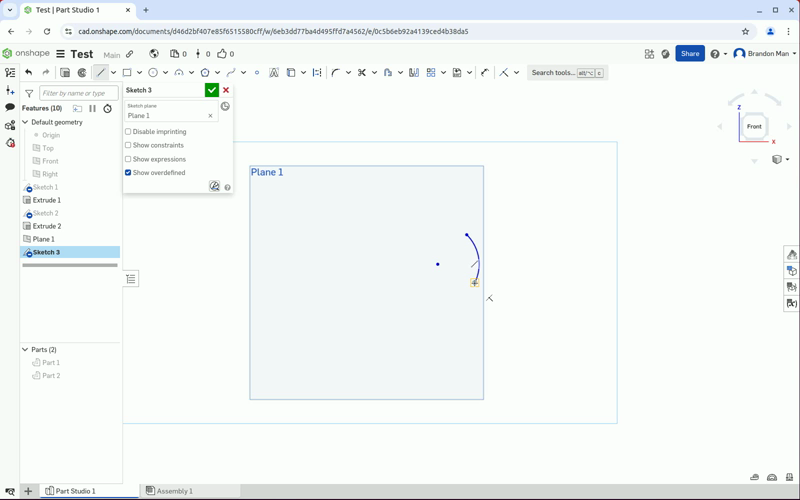
scroll(-6)
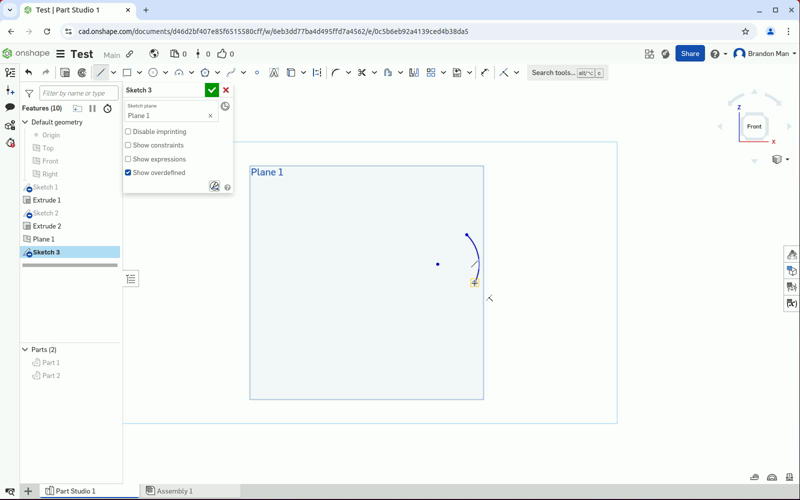
scroll(-6)
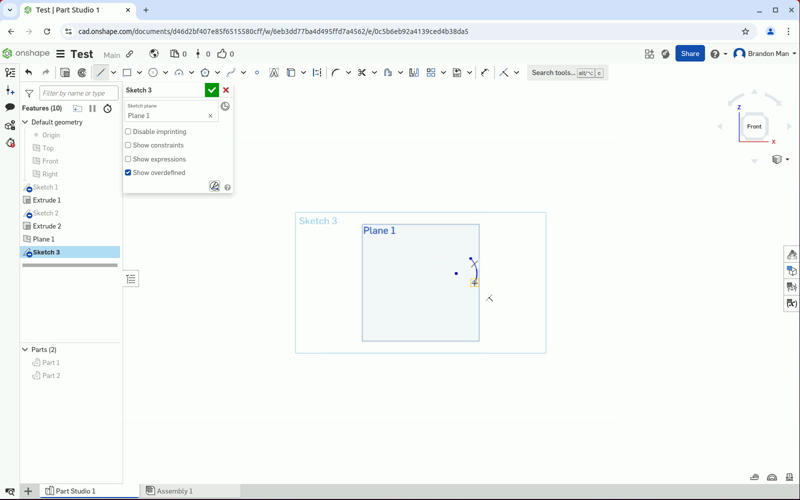
scroll(-6)
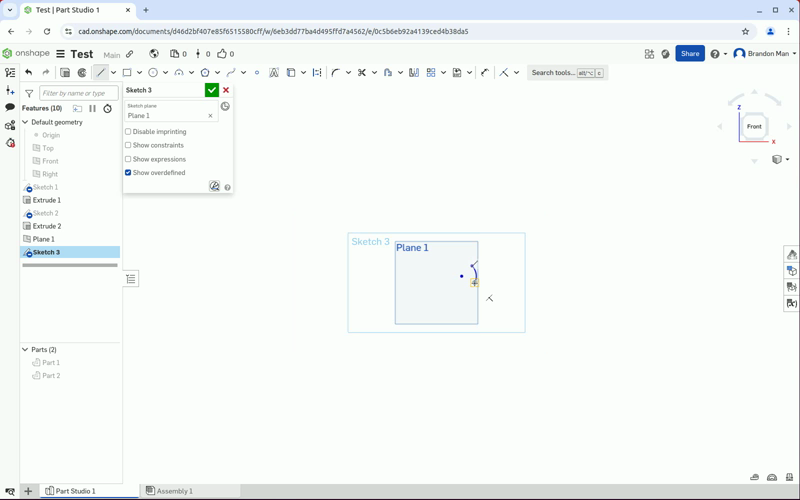
scroll(-6)
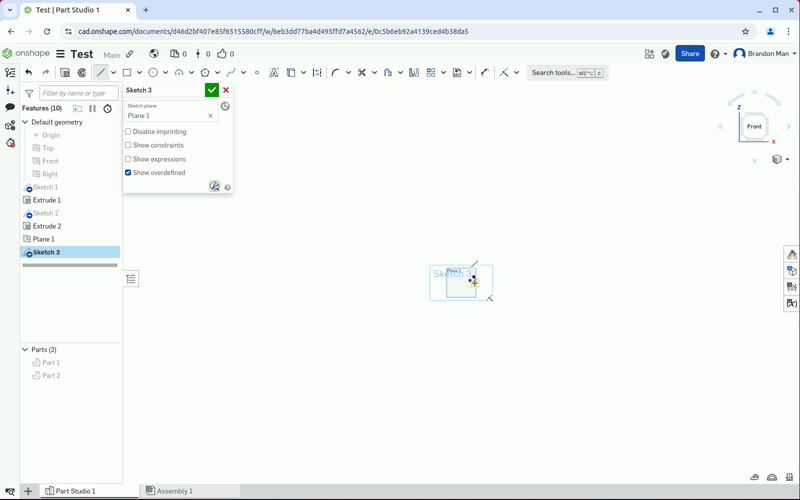
key_down(shift)
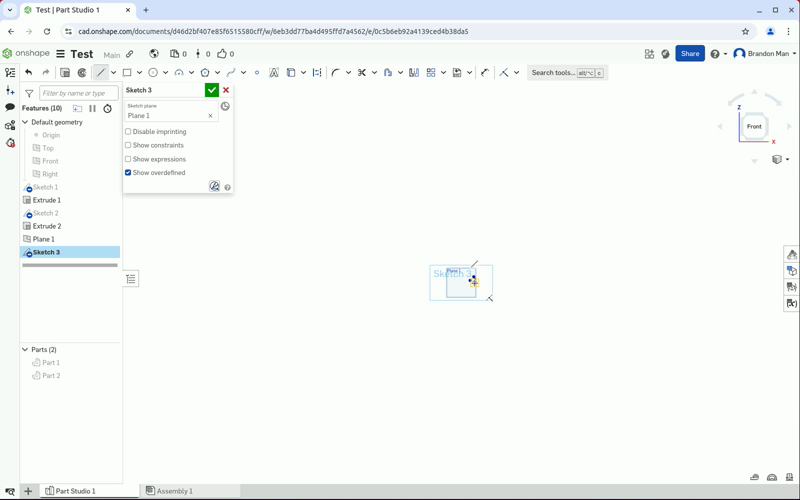
mouse_move(504, 282)
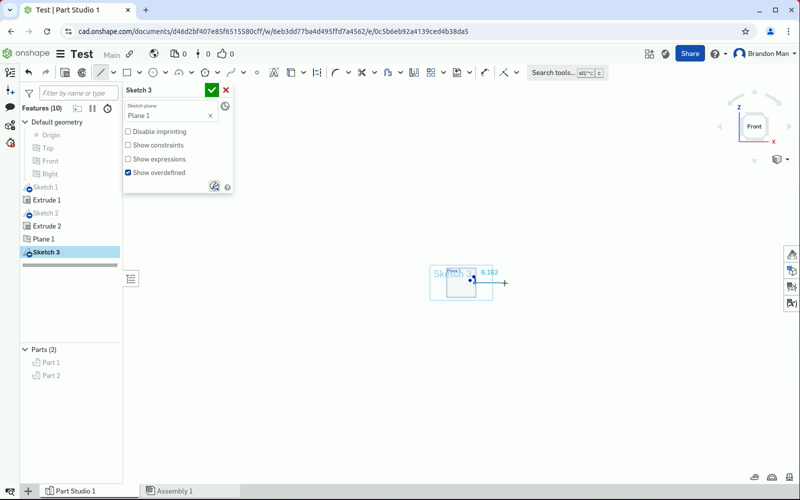
mouse_move(489, 282)
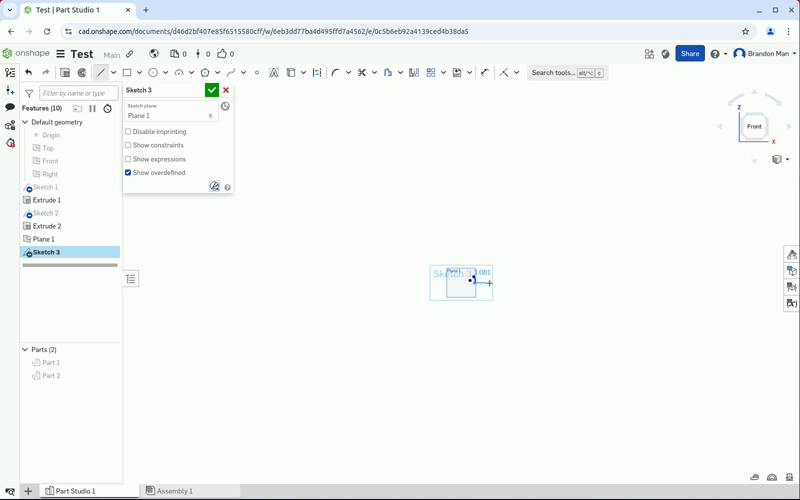
click(489, 282)
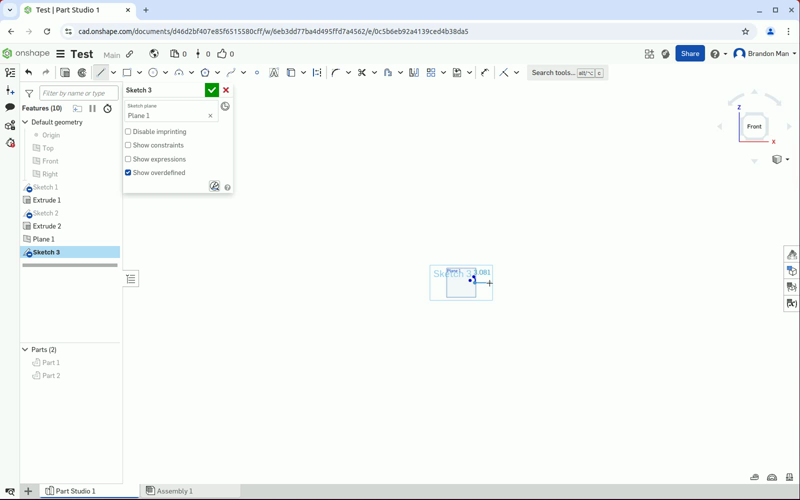
key_up(shift)
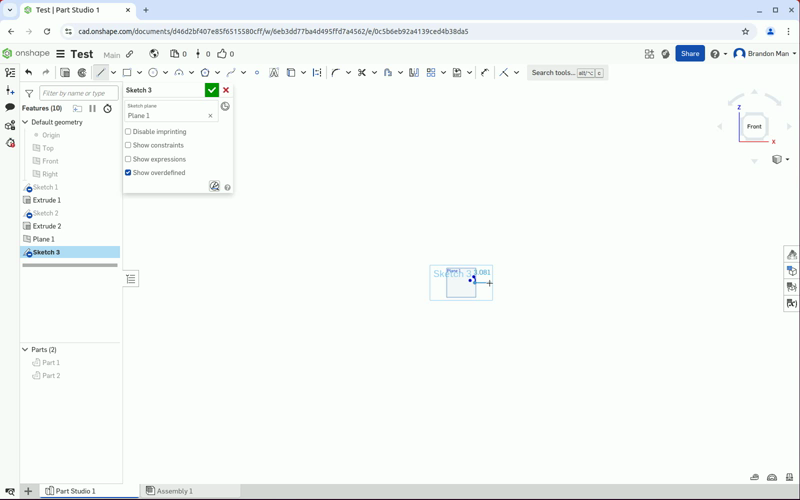
key_down(shift)
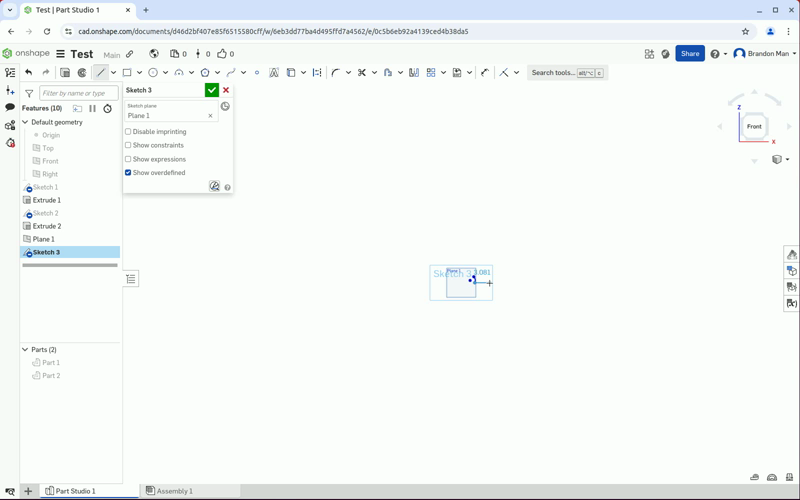
mouse_move(519, 282)
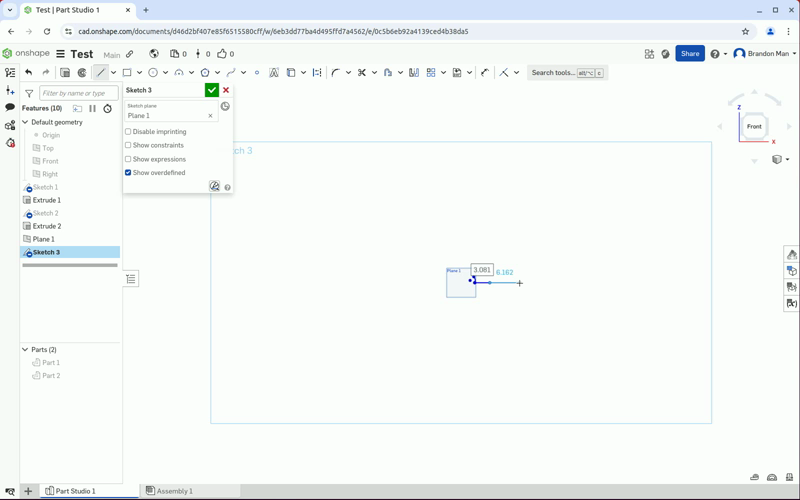
mouse_move(489, 276)
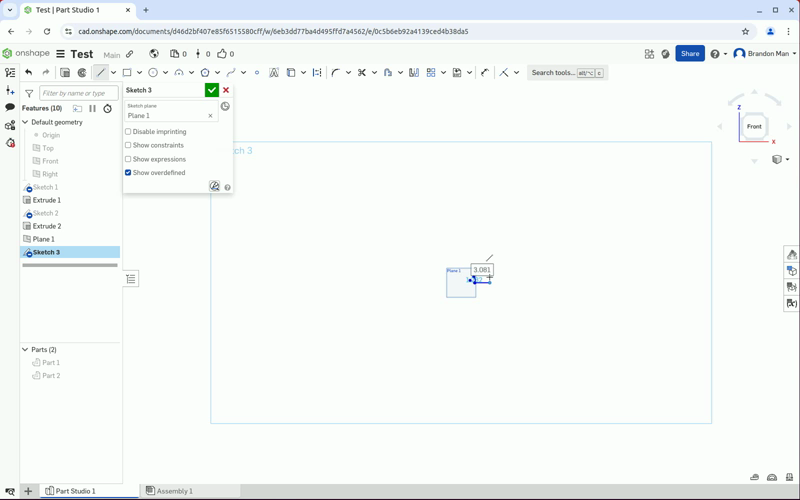
scroll(6)
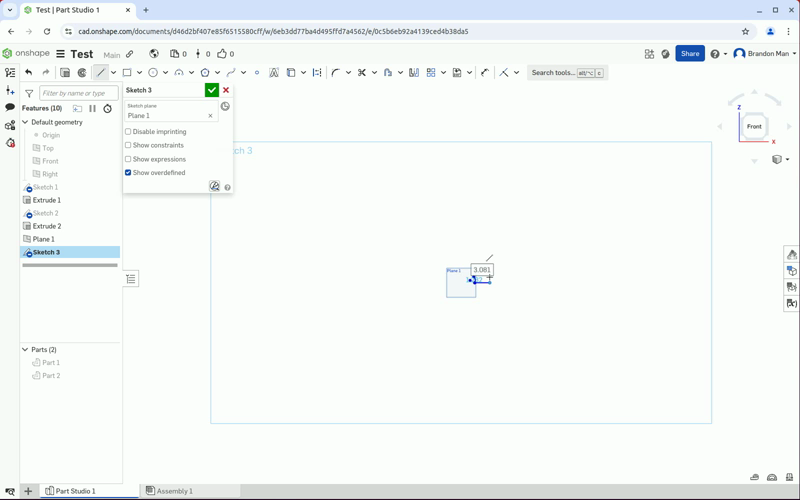
scroll(6)
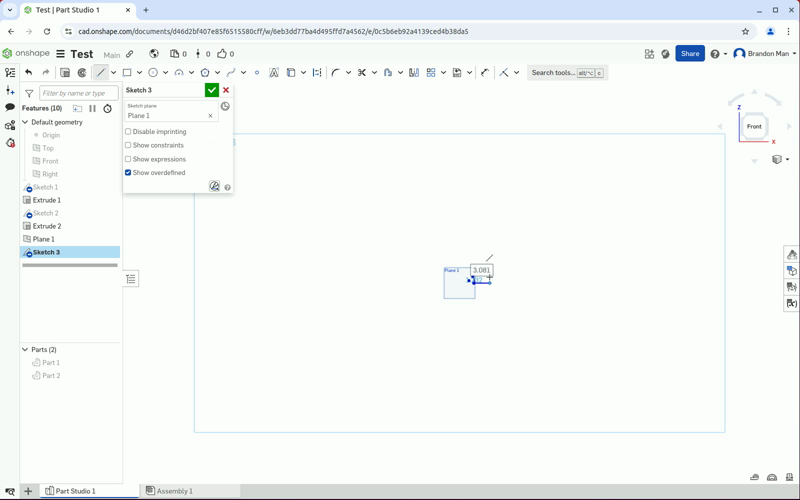
scroll(6)
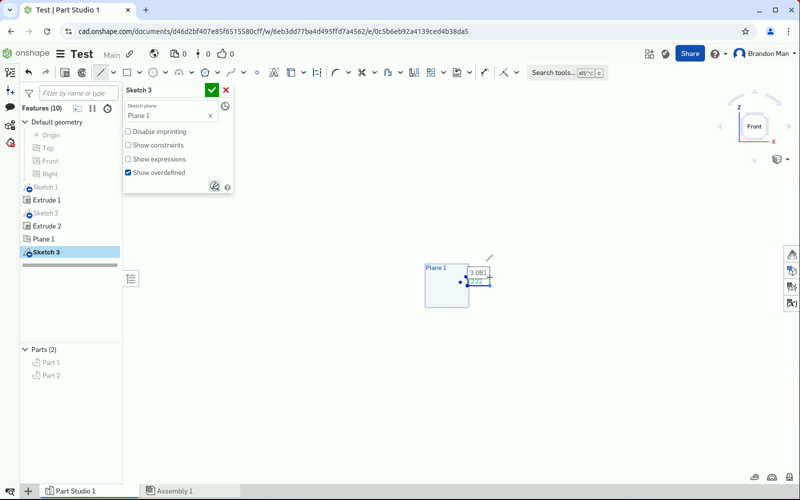
scroll(6)
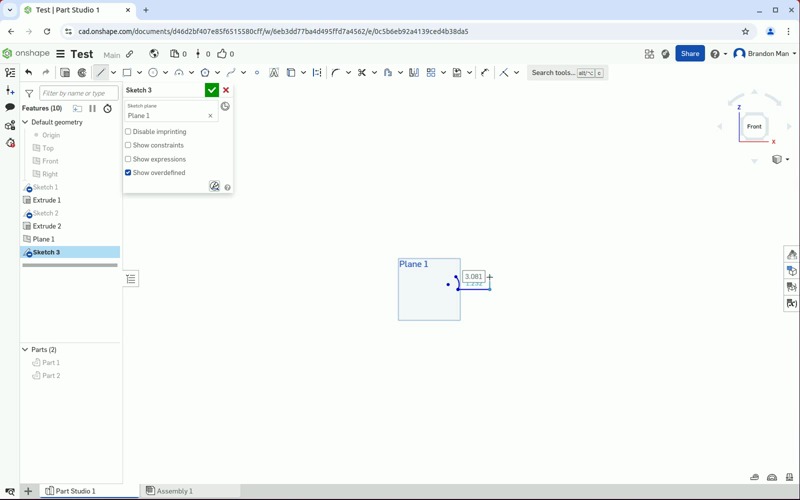
scroll(6)
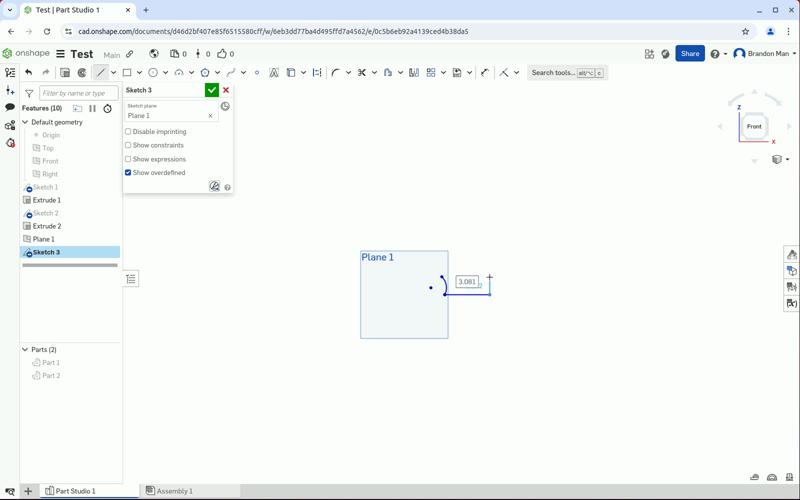
scroll(6)
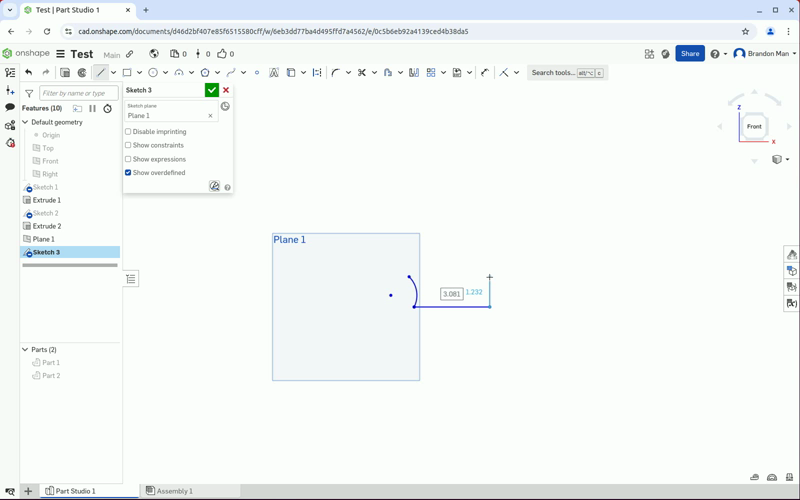
scroll(6)
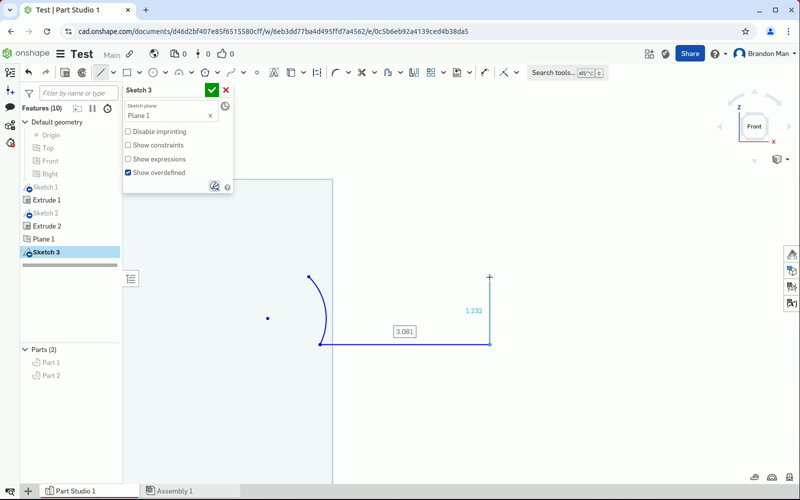
click(489, 276)
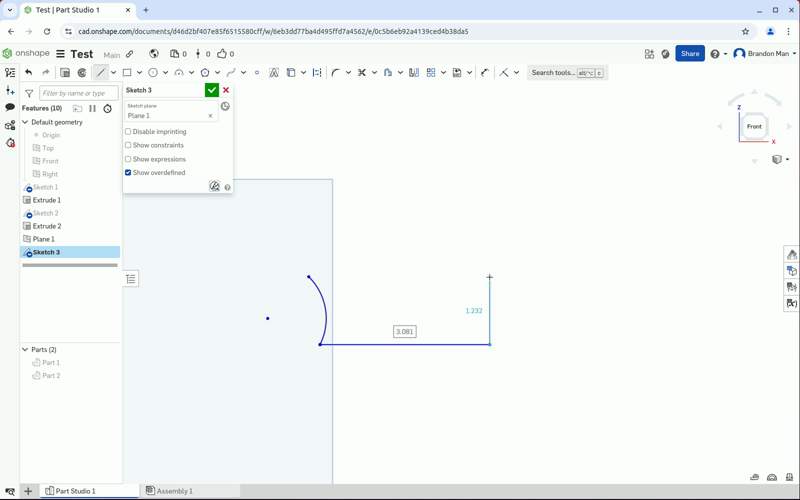
scroll(-6)
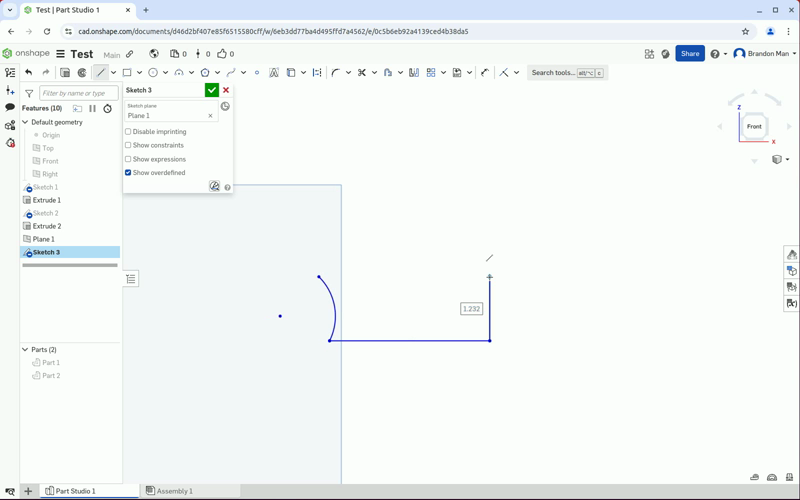
scroll(-6)
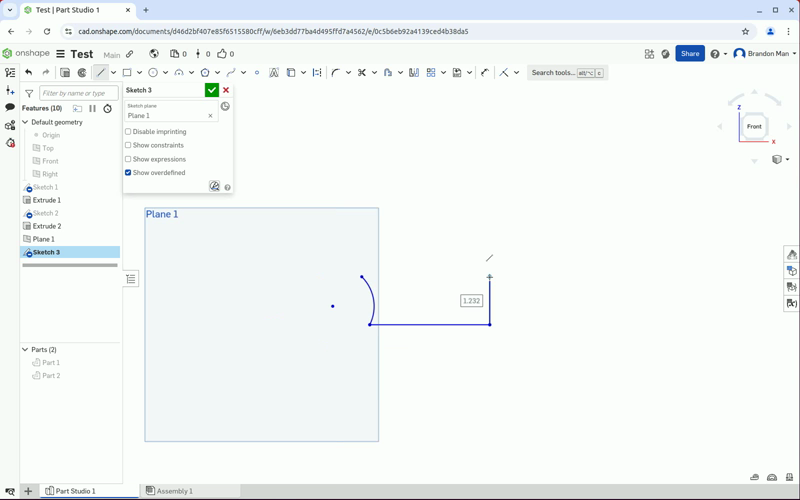
scroll(-6)
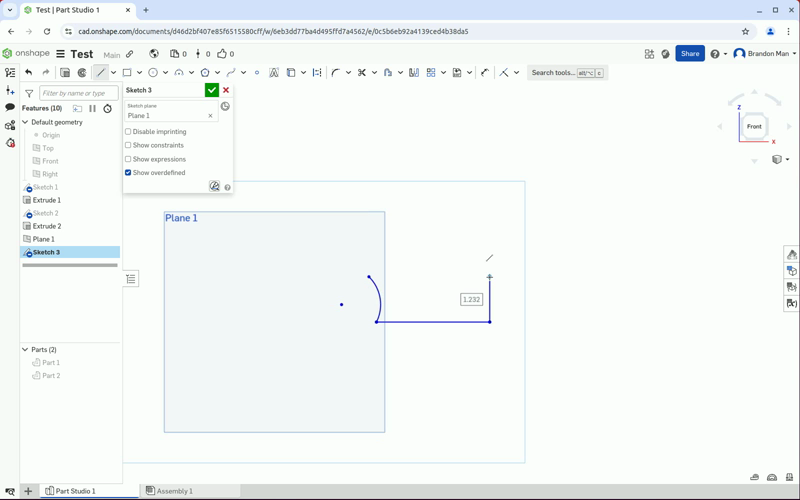
scroll(-6)
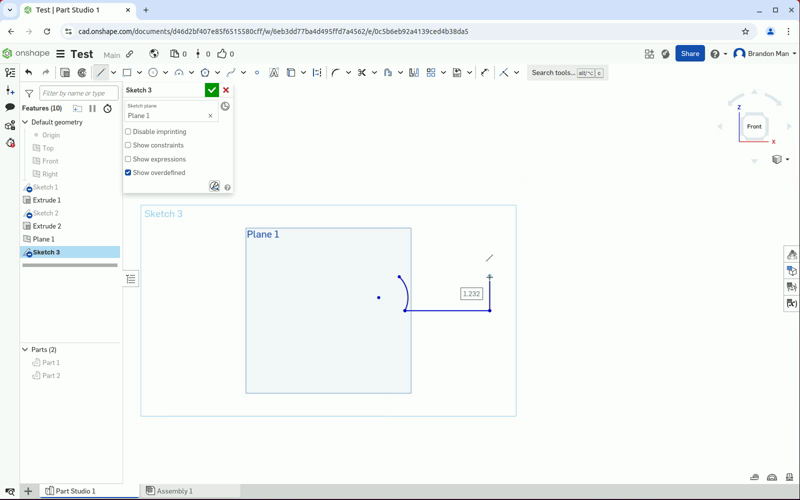
scroll(-6)
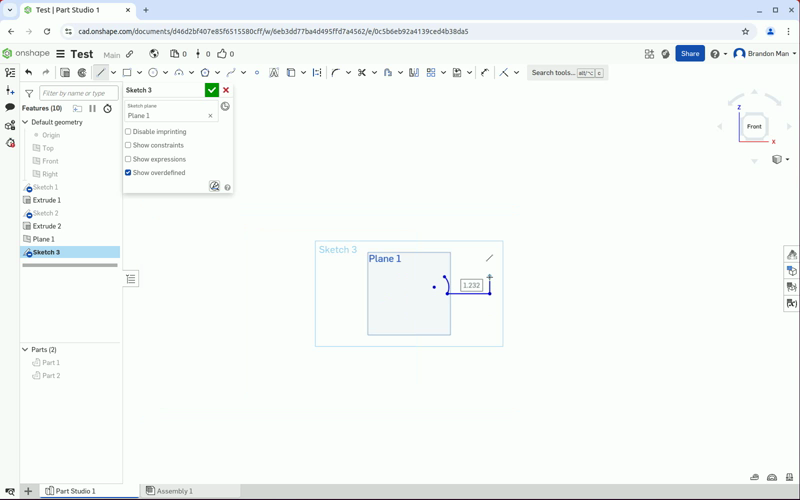
scroll(-6)
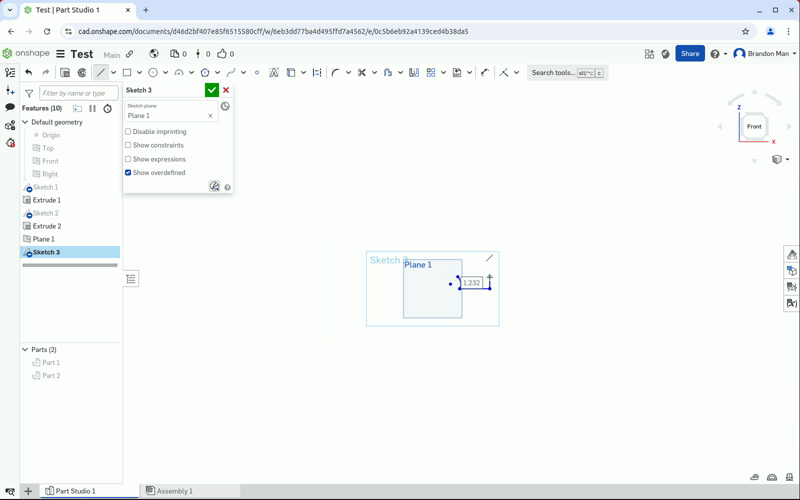
scroll(-6)
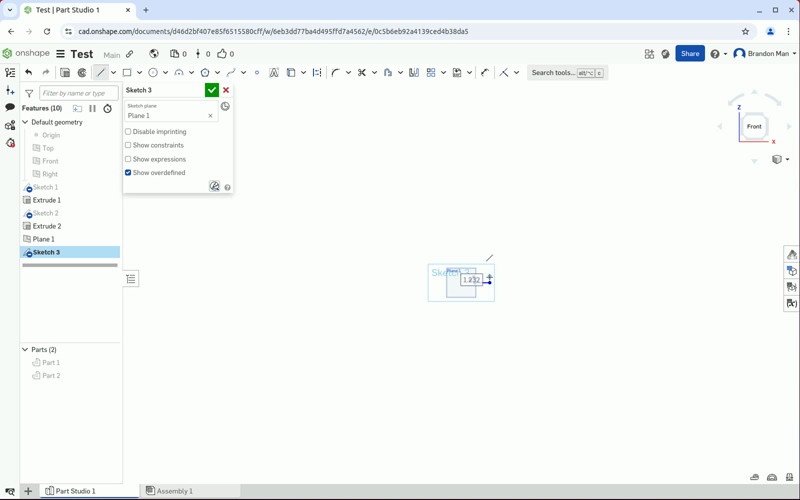
key_up(shift)
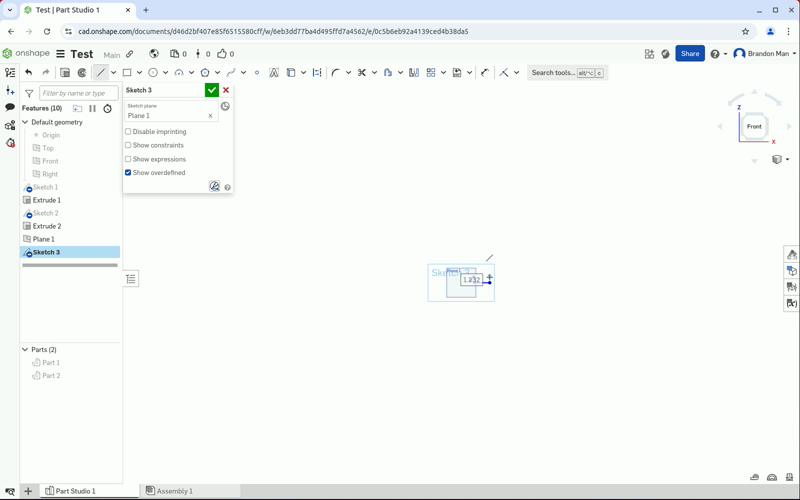
mouse_move(519, 276)
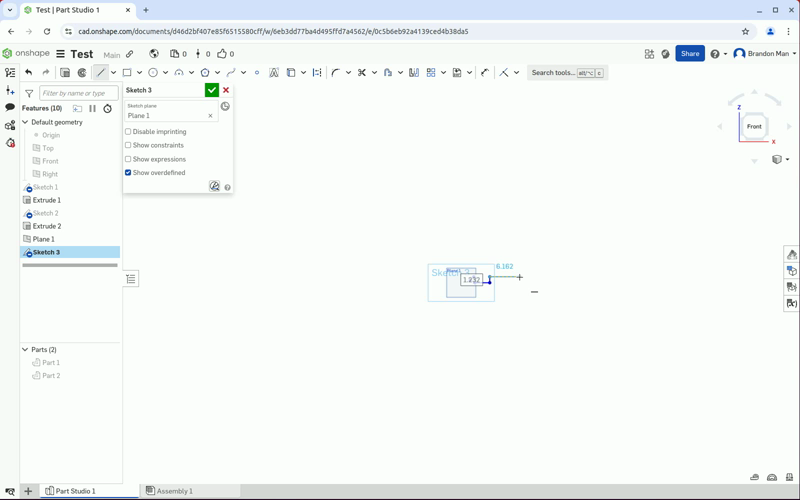
key_down(shift)
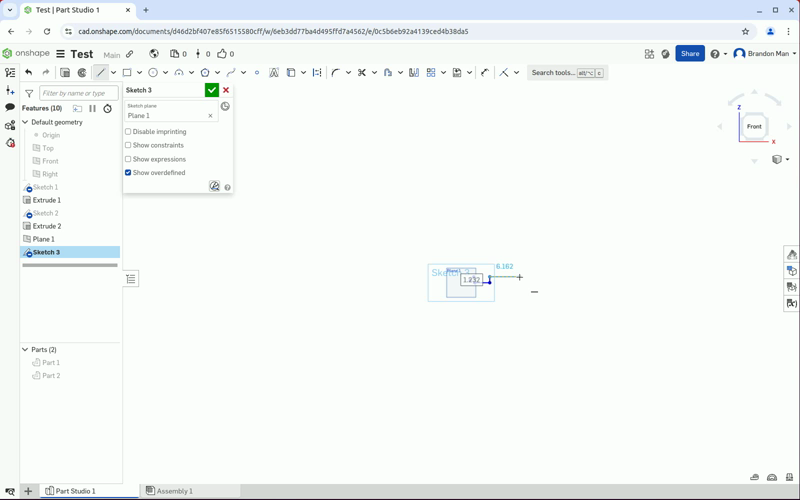
mouse_move(473, 276)
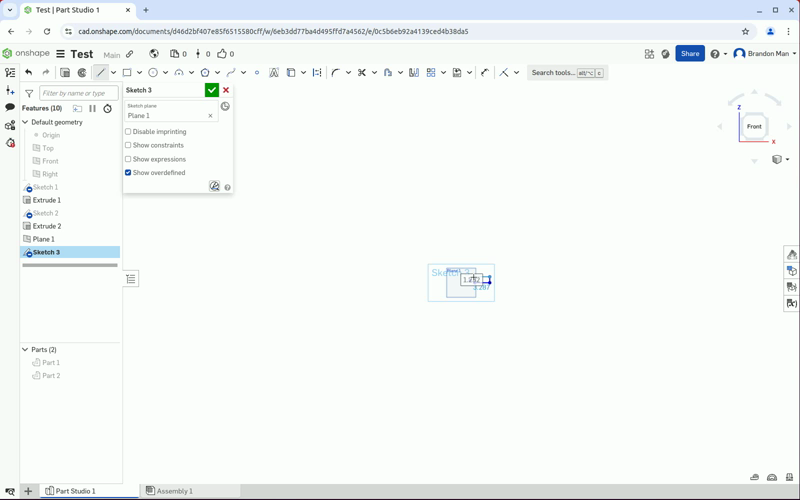
scroll(6)
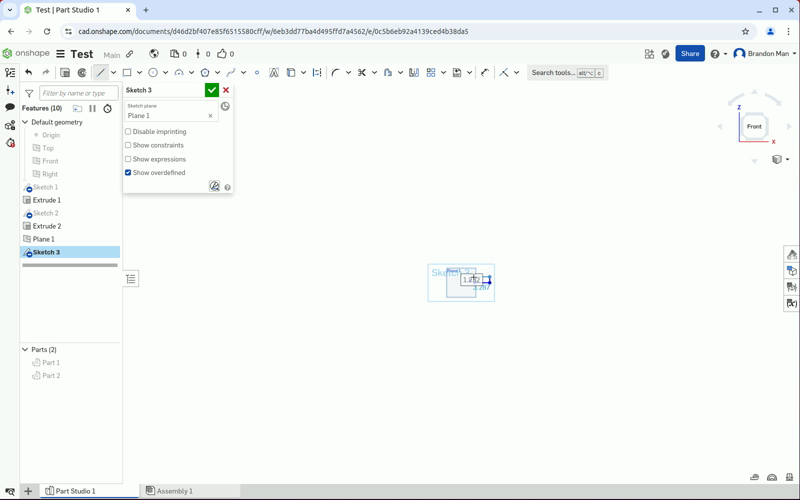
scroll(6)
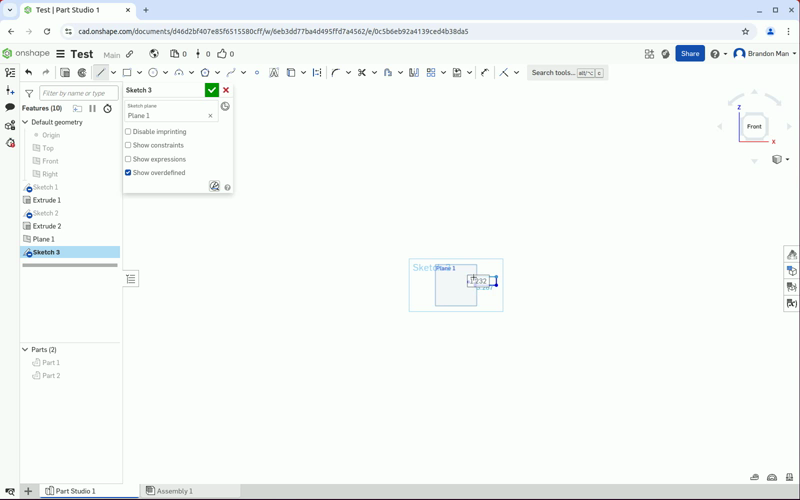
scroll(6)
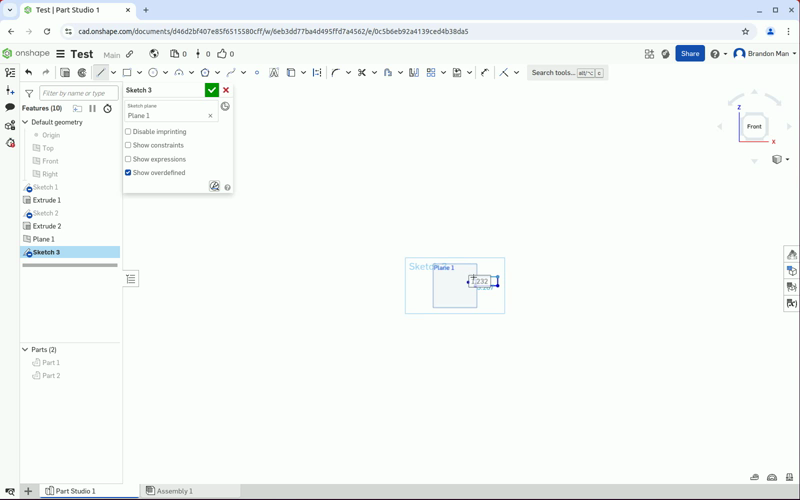
scroll(6)
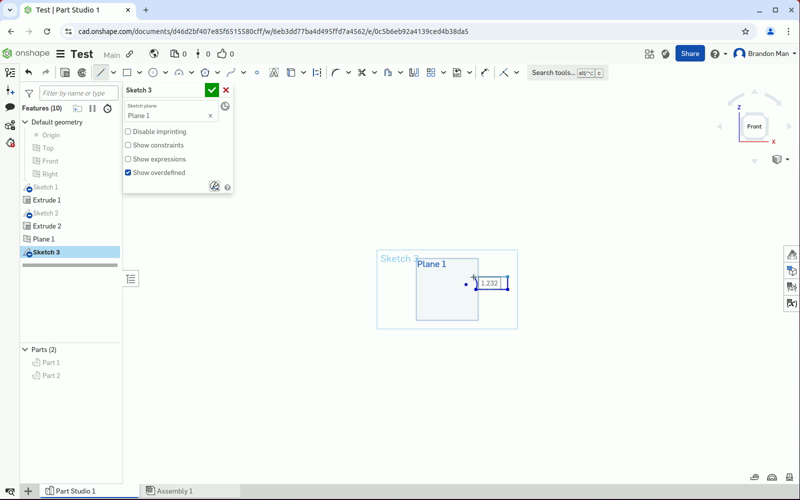
scroll(6)
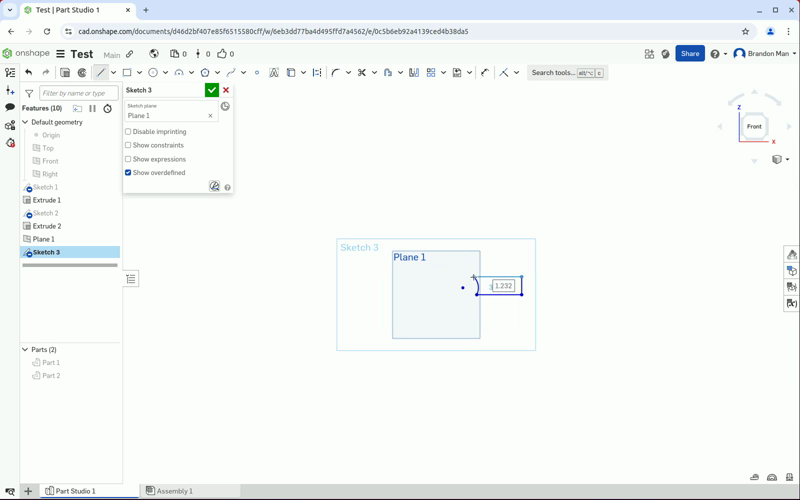
scroll(6)
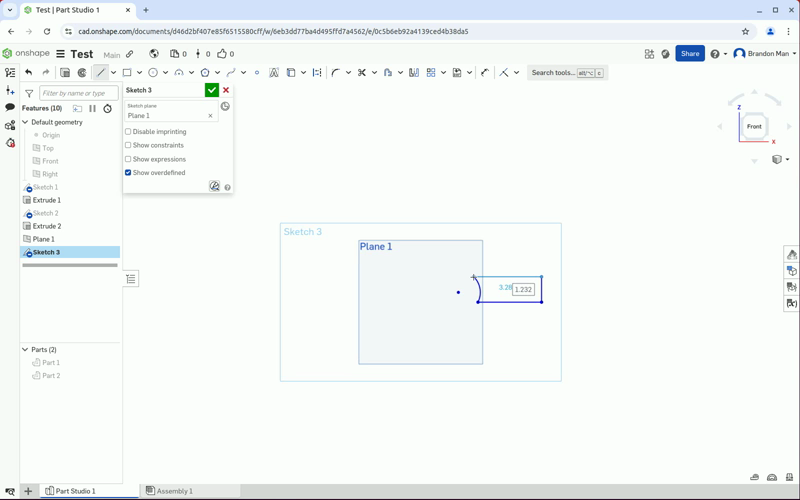
scroll(6)
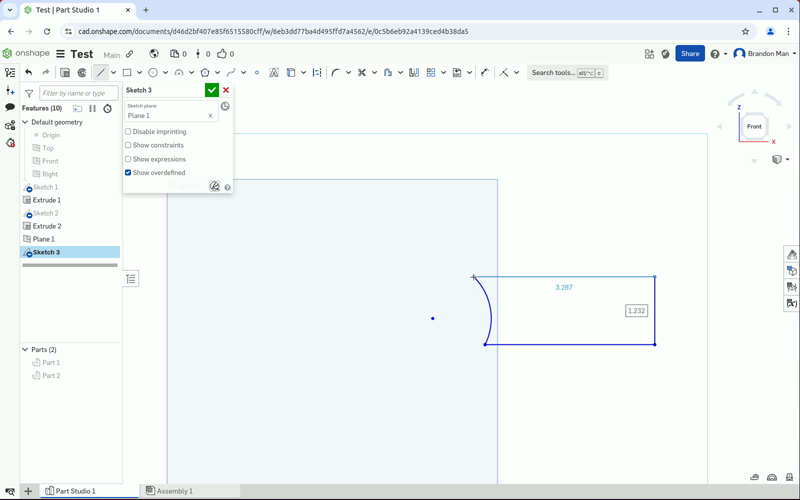
key_up(shift)
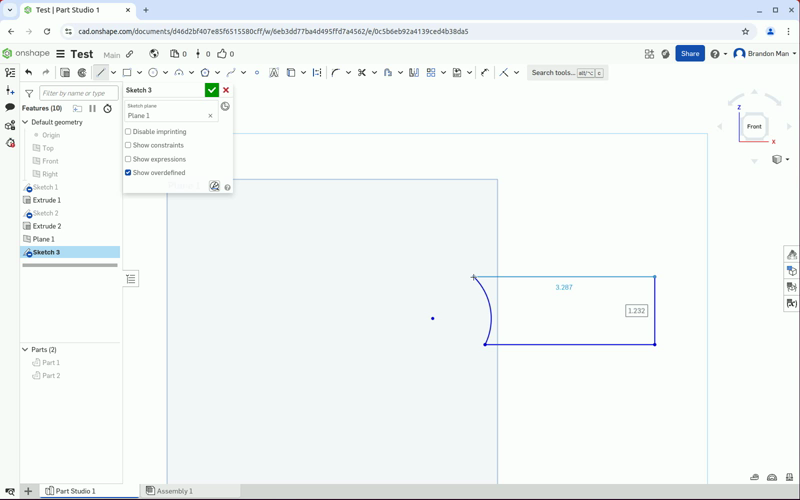
click(473, 276)
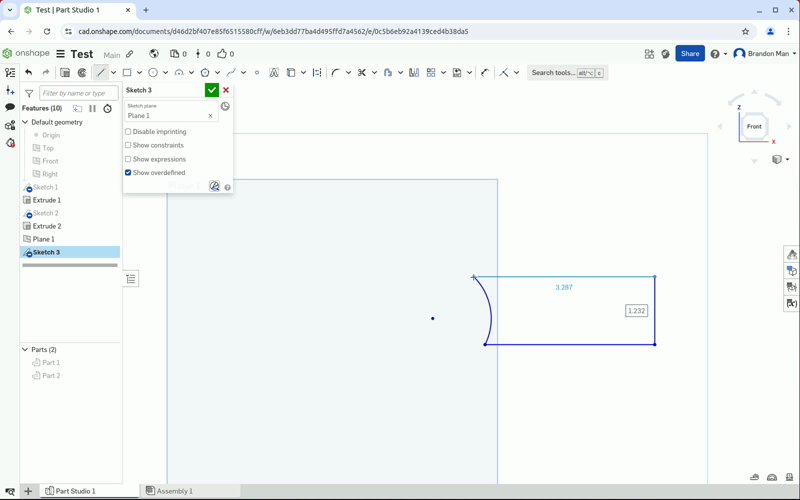
scroll(-6)
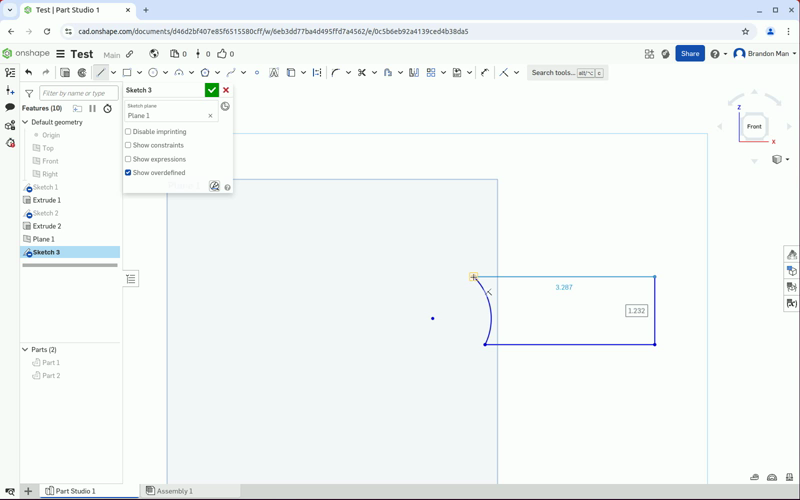
scroll(-6)
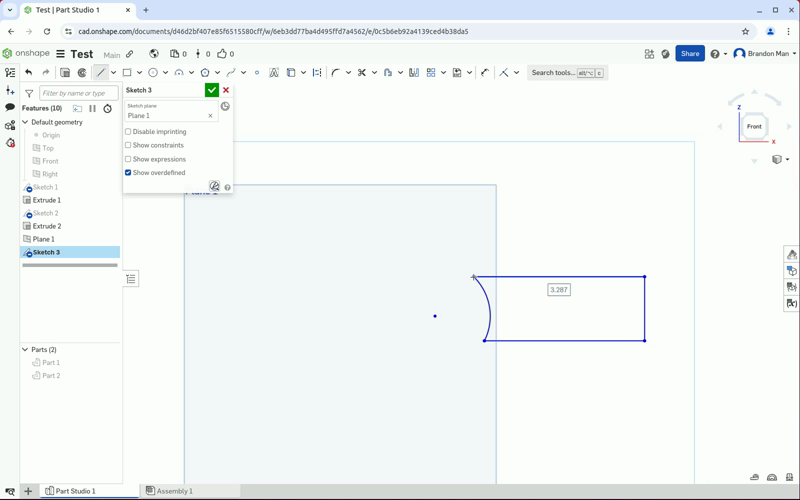
scroll(-6)
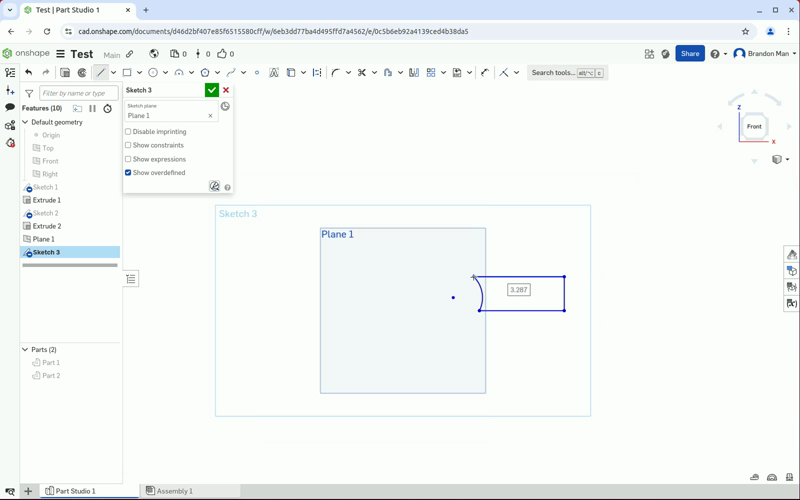
scroll(-6)
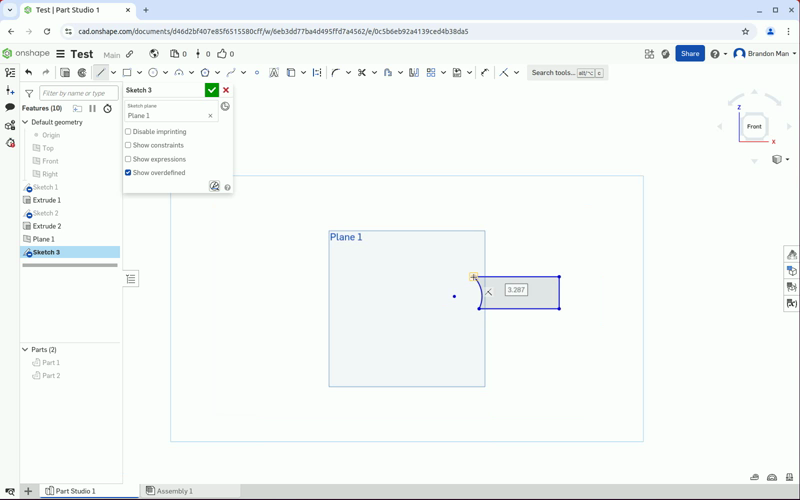
scroll(-6)
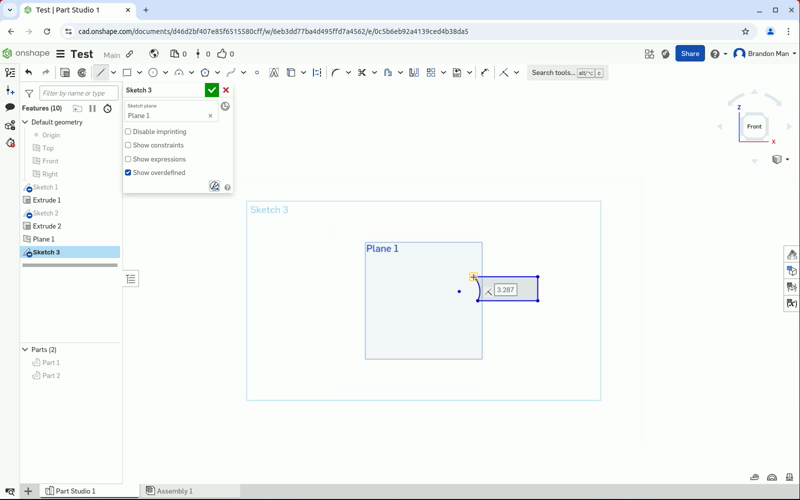
scroll(-6)
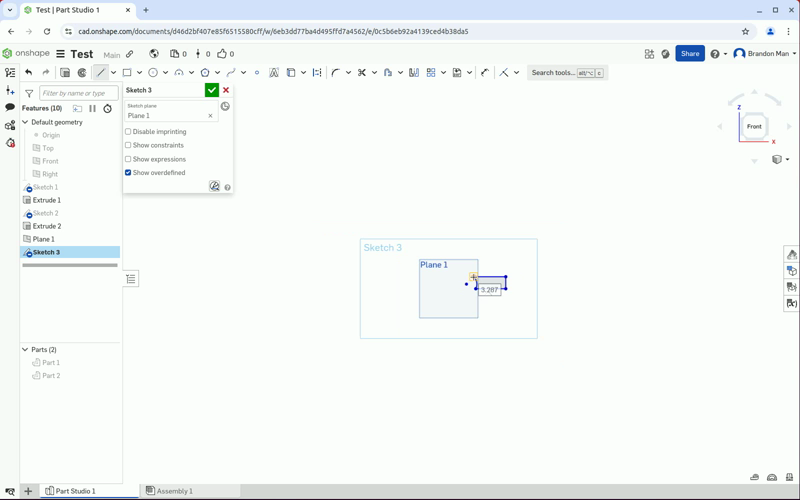
scroll(-6)
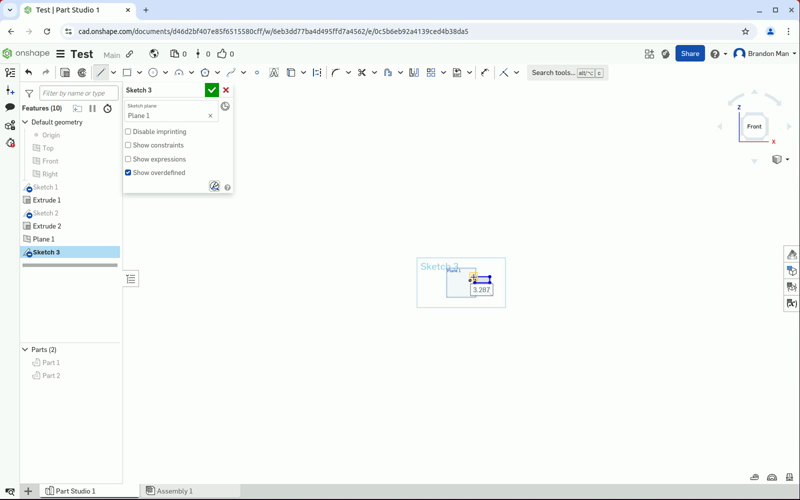
key(esc)
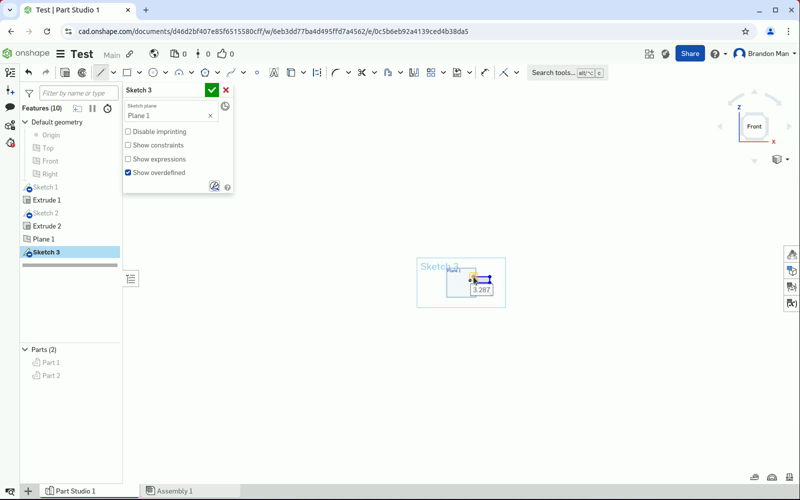
mouse_move(485, 280)
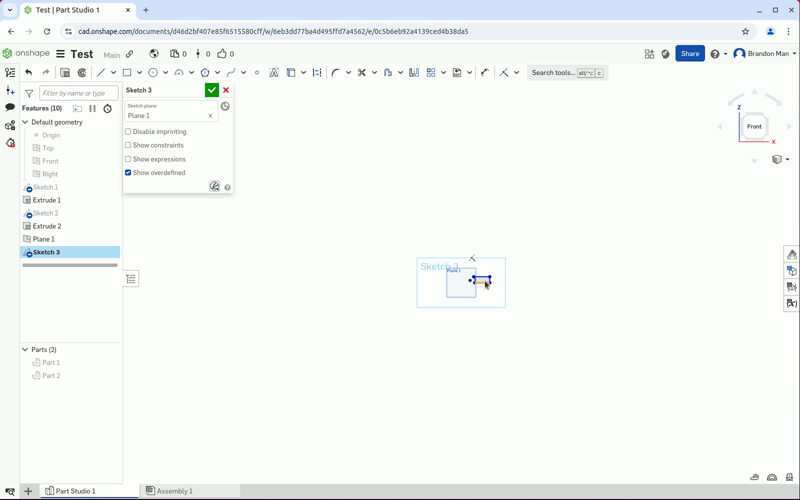
scroll(6)
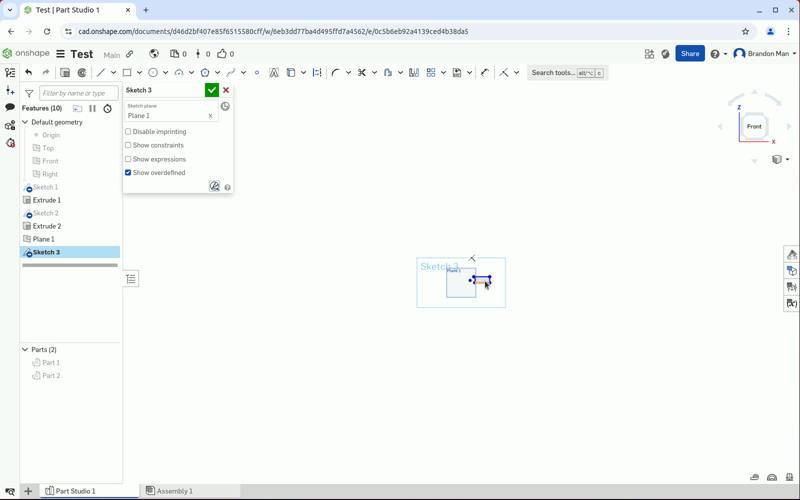
scroll(6)
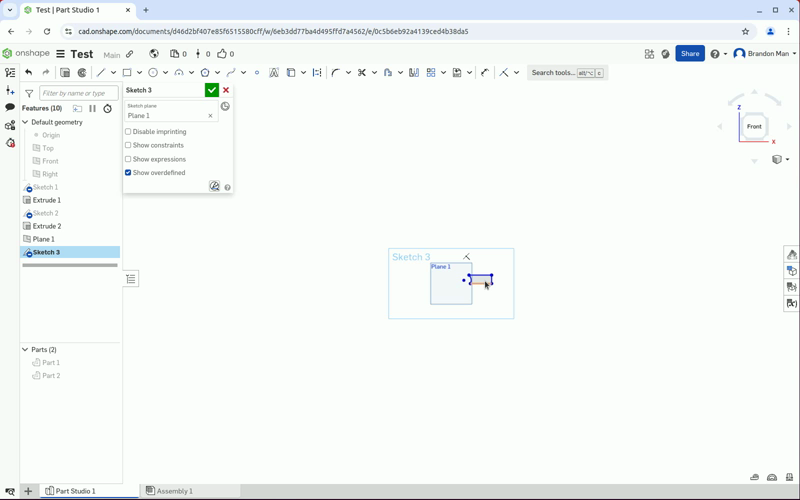
scroll(6)
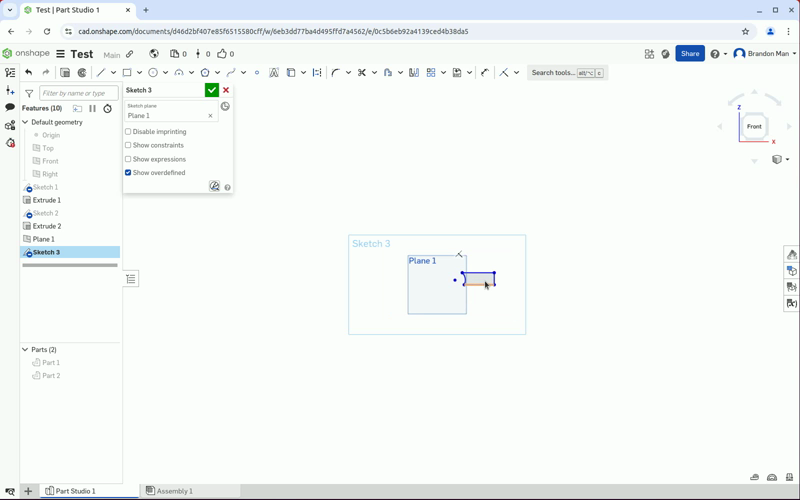
scroll(6)
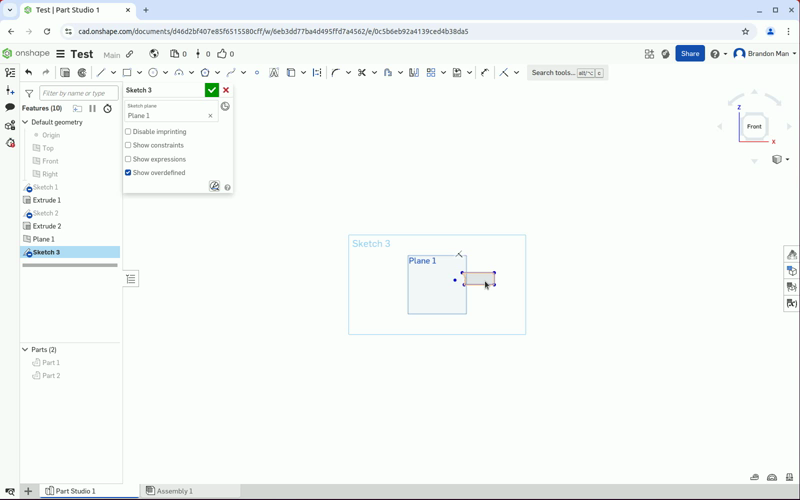
scroll(6)
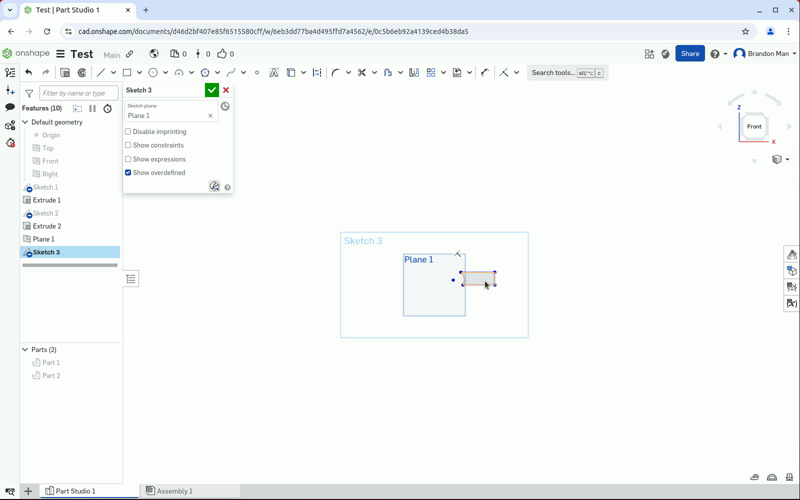
scroll(6)
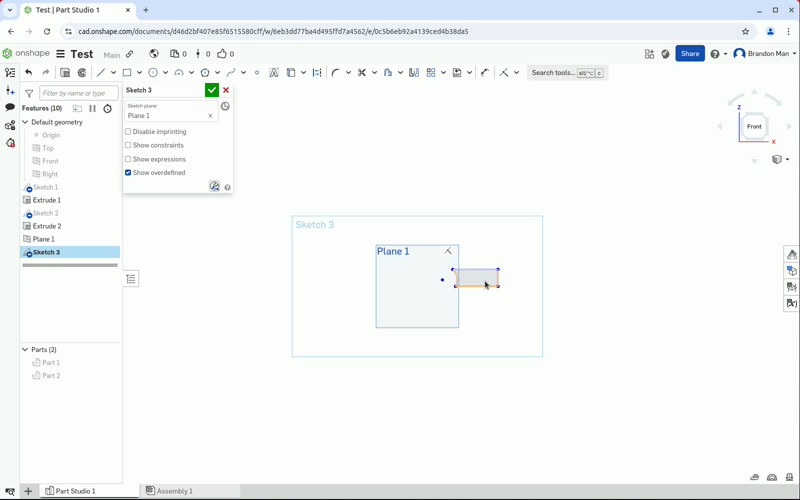
scroll(6)
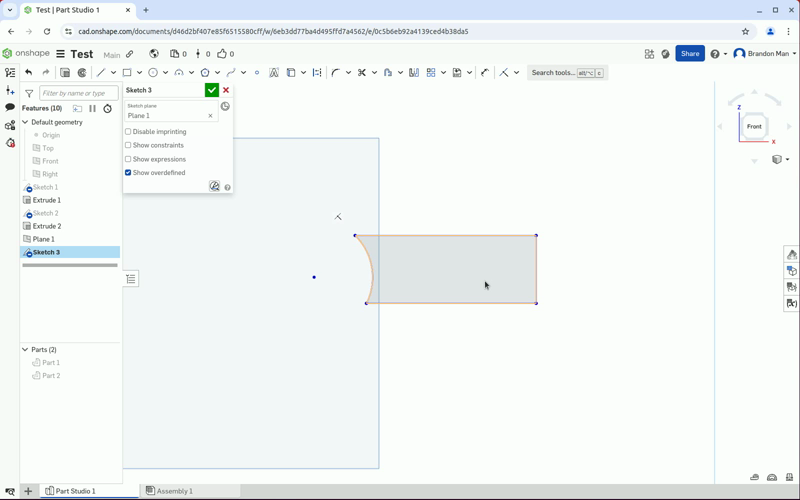
click(485, 280)
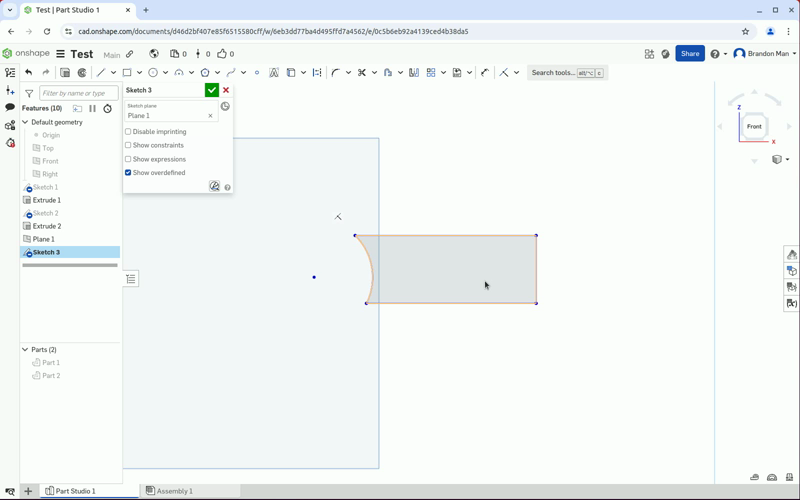
scroll(-6)
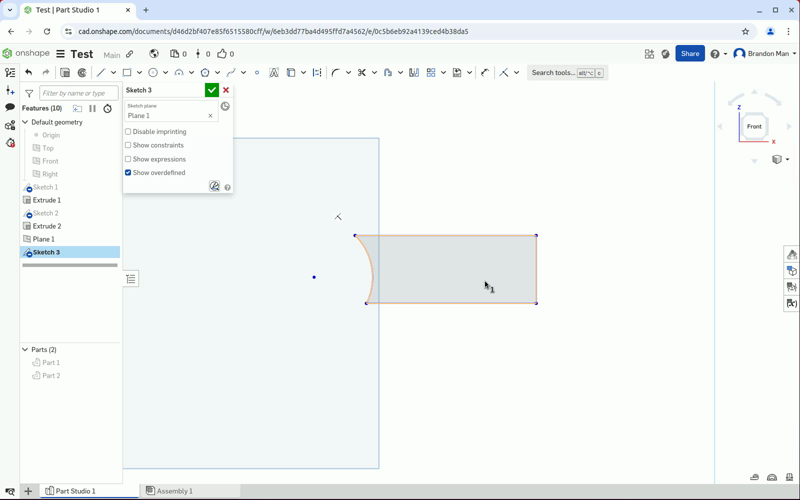
scroll(-6)
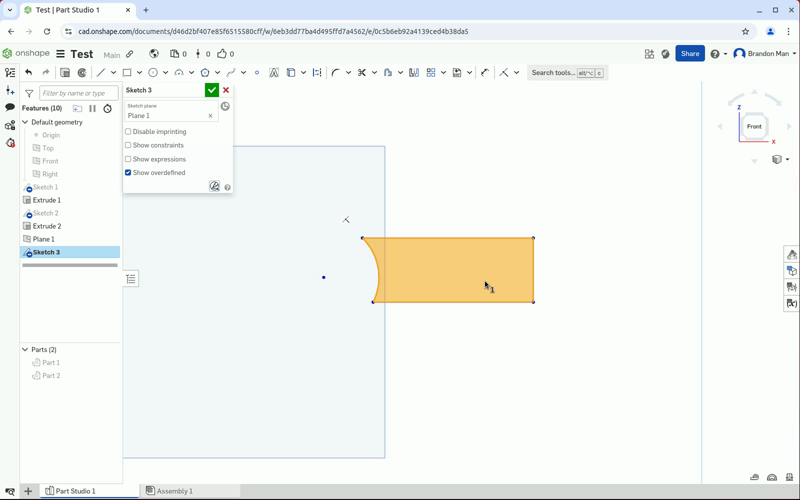
scroll(-6)
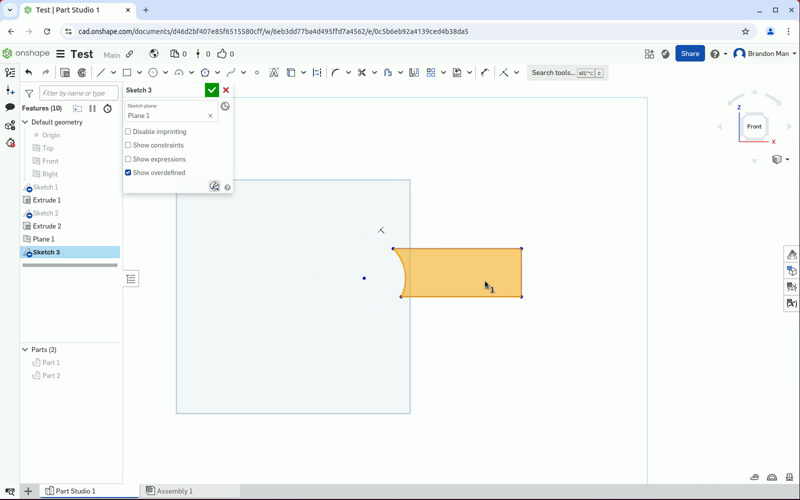
scroll(-6)
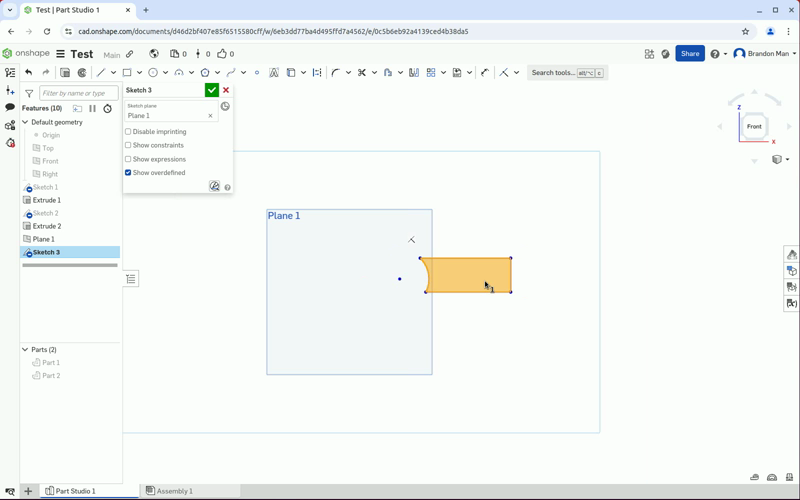
scroll(-6)
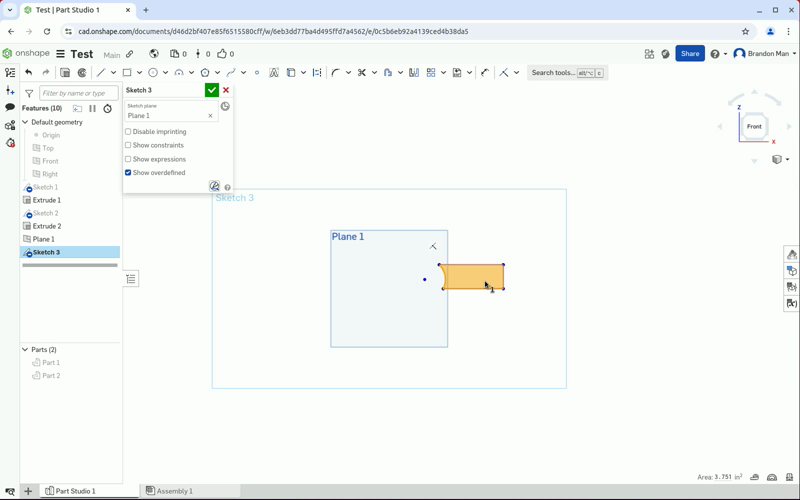
scroll(-6)
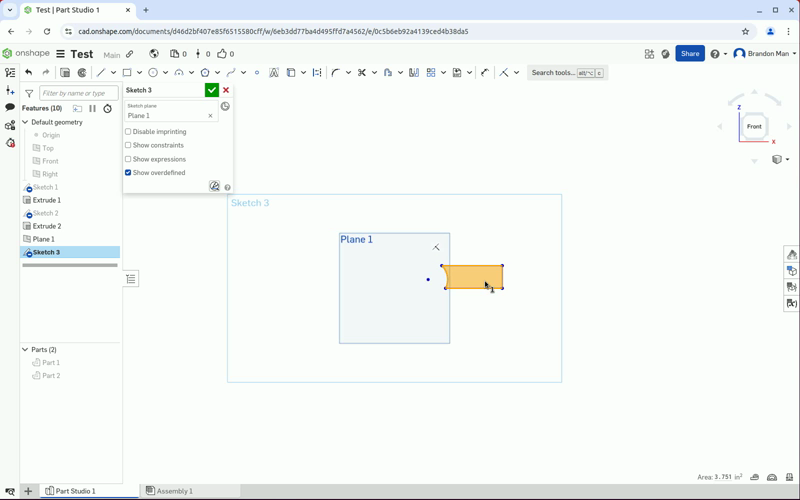
scroll(-6)
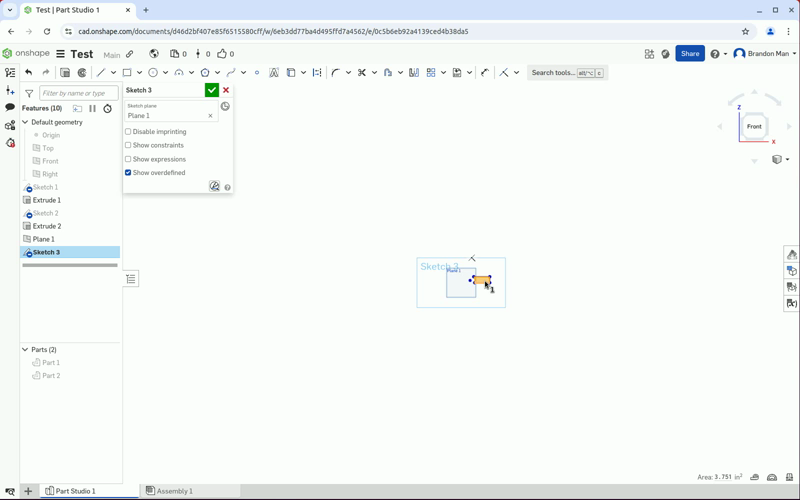
mouse_move(73, 352)
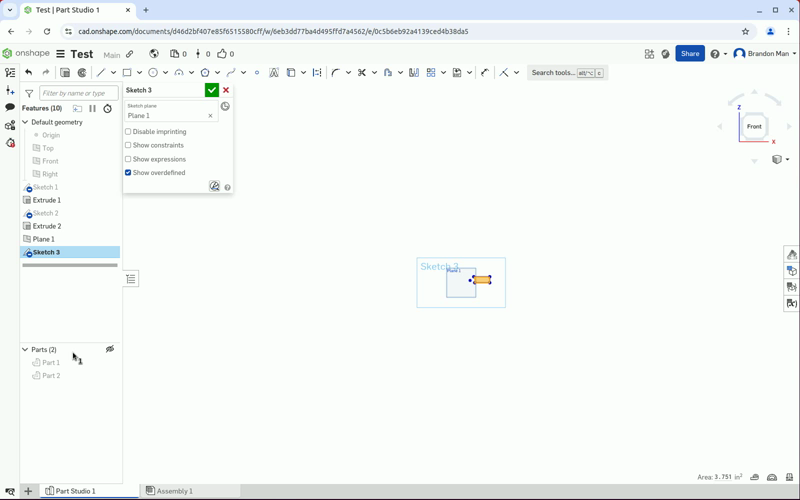
key(shift+y)
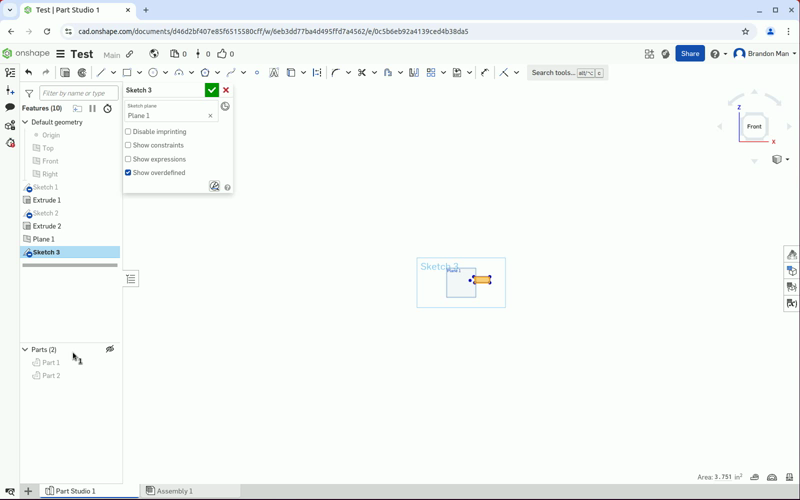
key(shift+e)
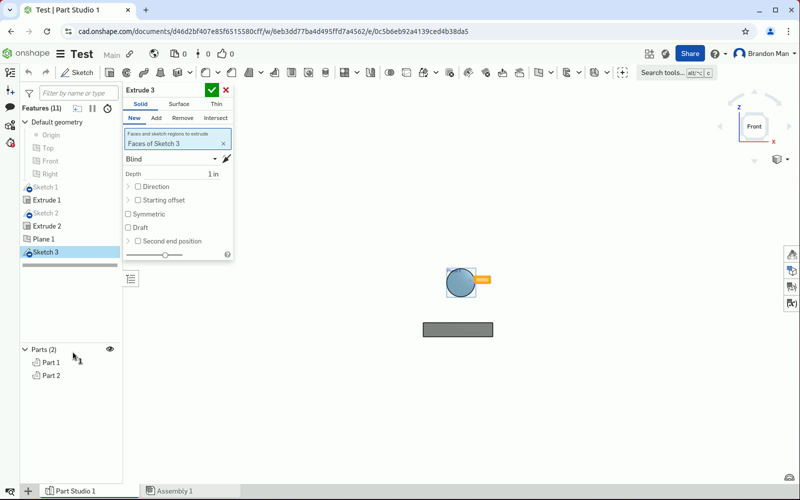
mouse_move(143, 106)
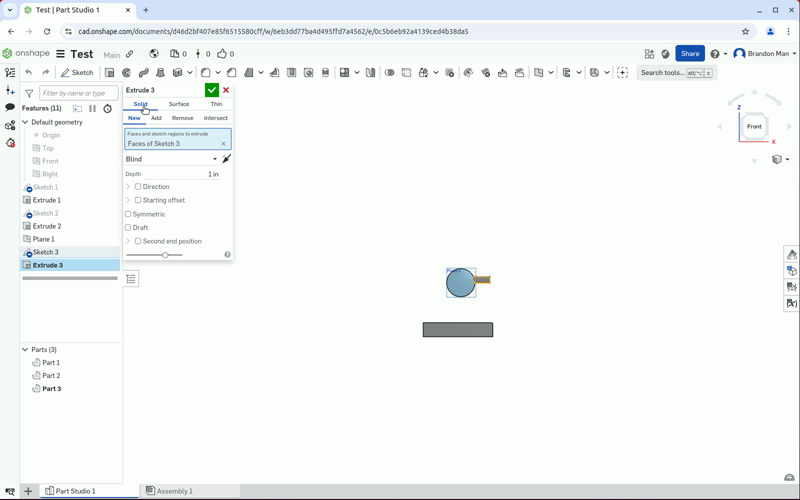
click(143, 106)
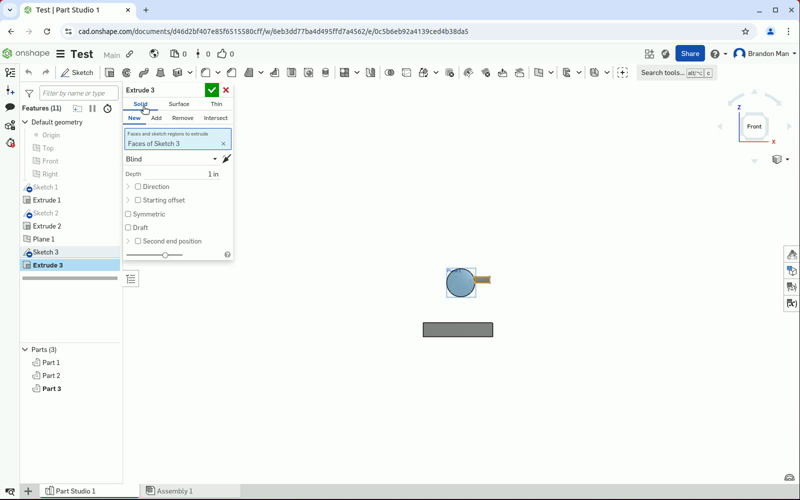
mouse_move(137, 120)
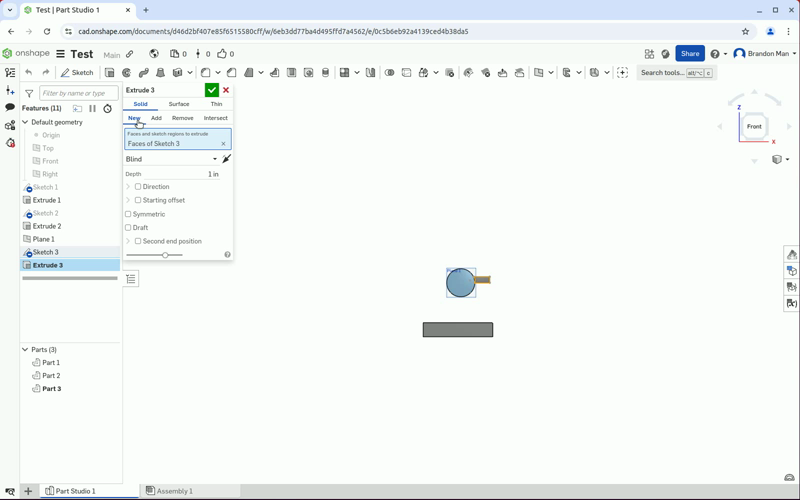
click(137, 120)
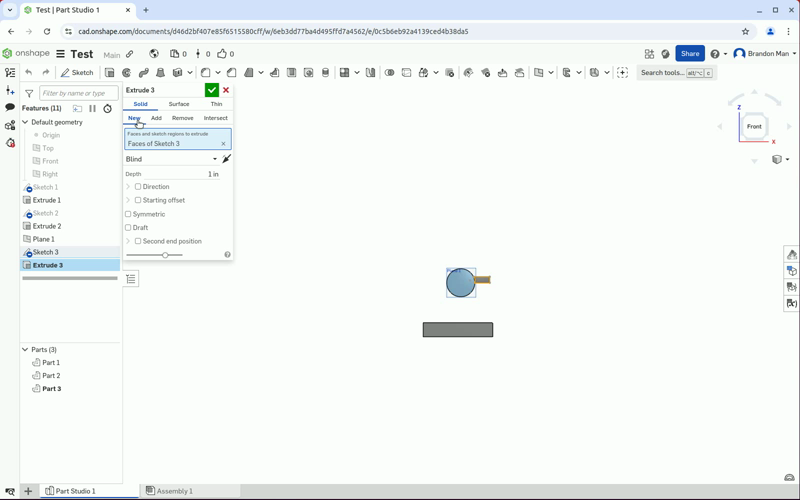
key(tab, 4)
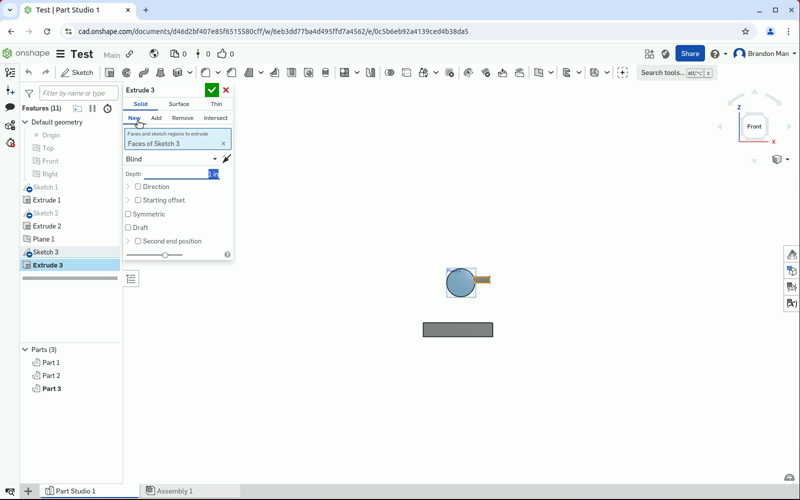
text(0.481)
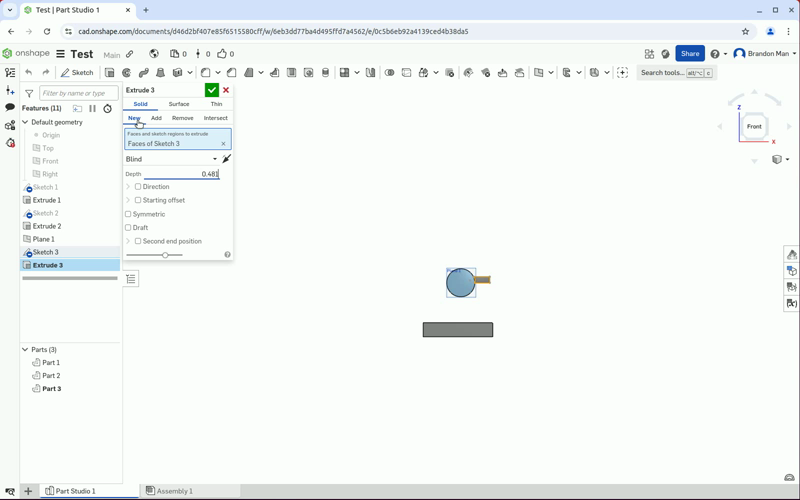
key(enter)
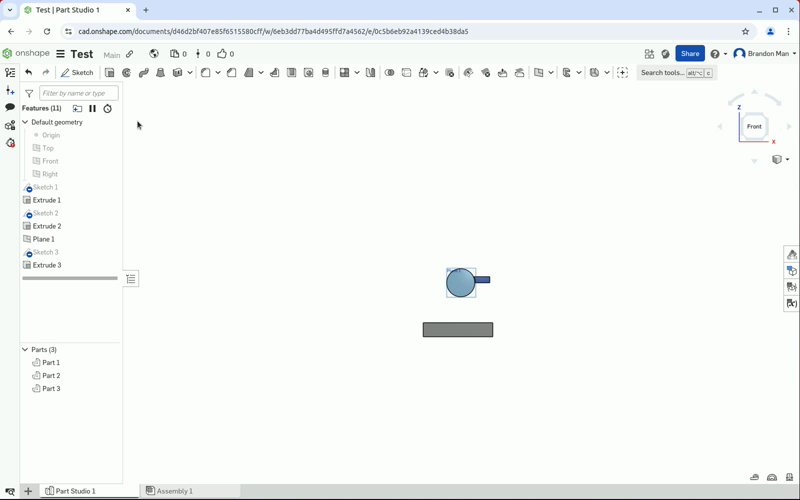
key(shift+h)
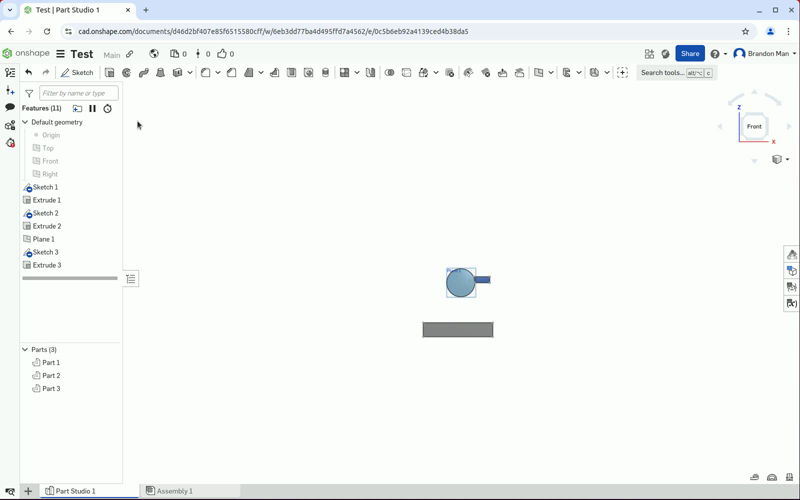
key(shift+h)
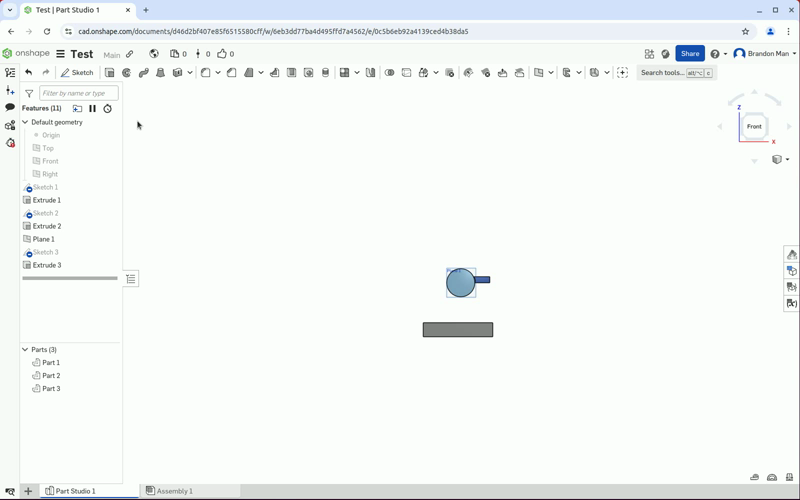
mouse_move(73, 189)
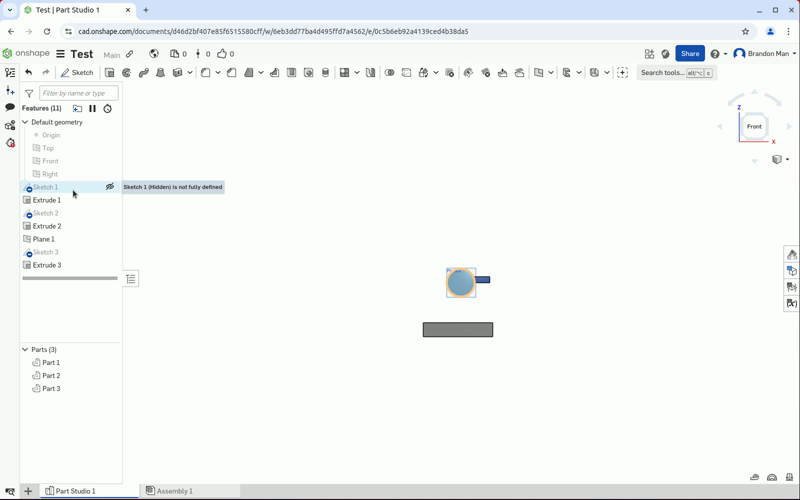
click(73, 189)
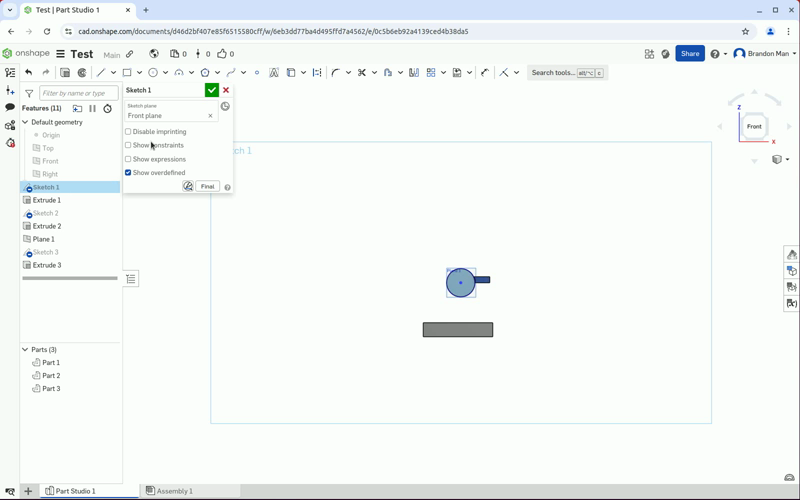
mouse_move(229, 92)
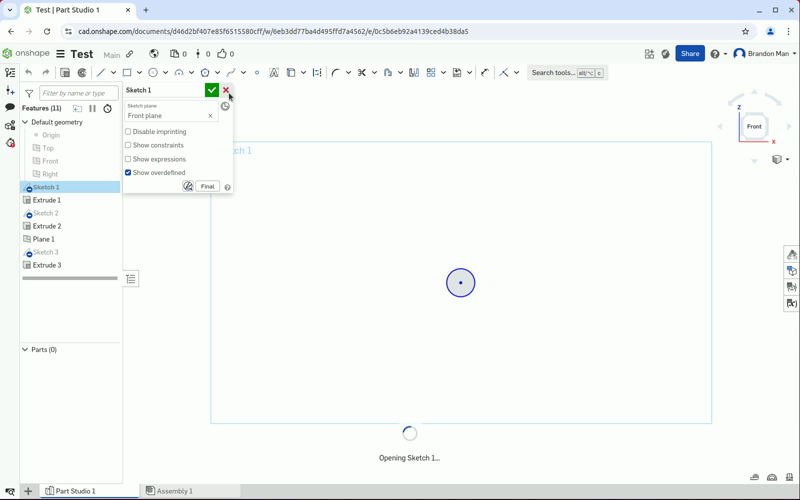
click(229, 92)
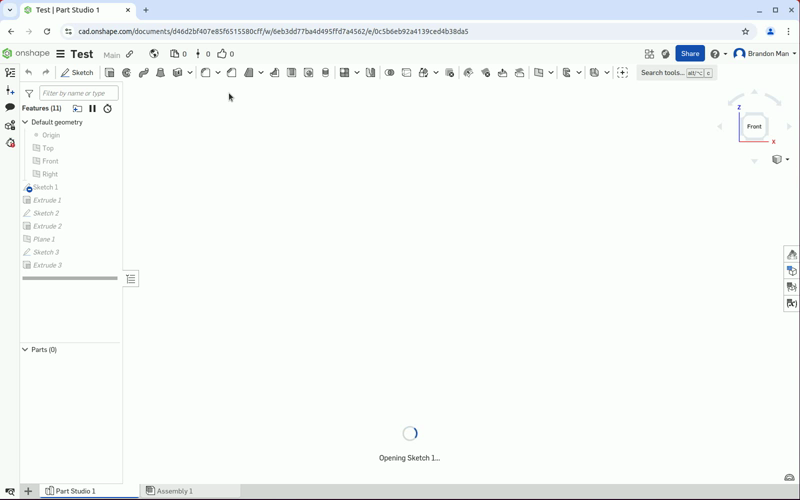
key(shift+s)
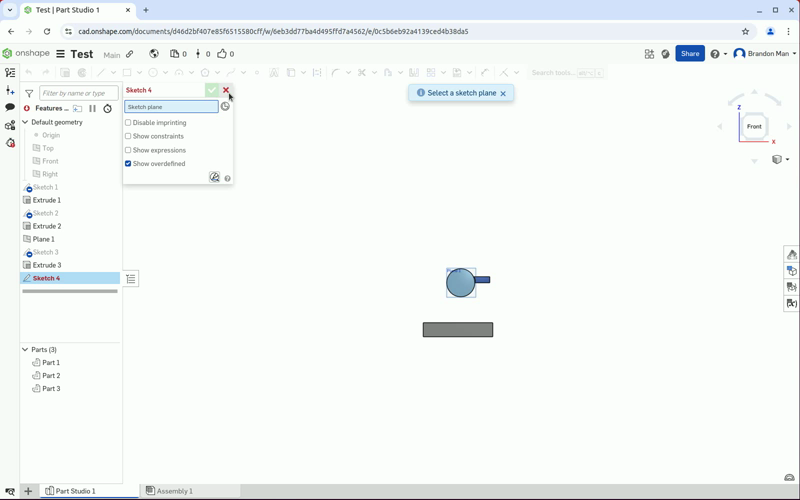
mouse_move(73, 241)
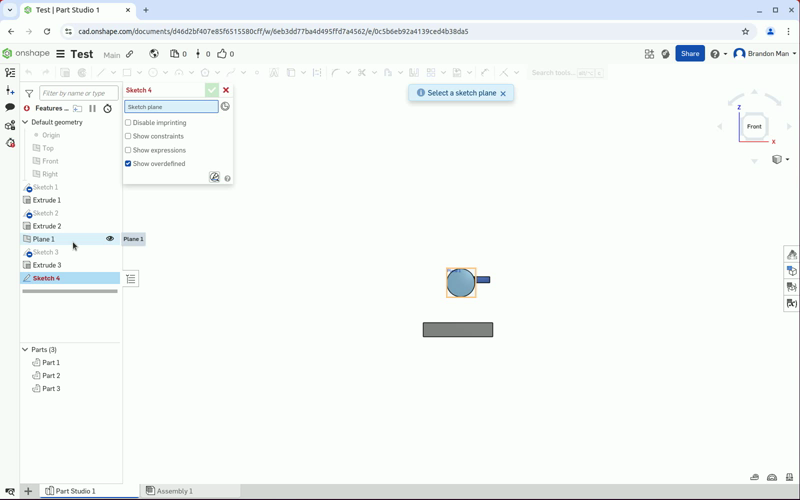
click(73, 241)
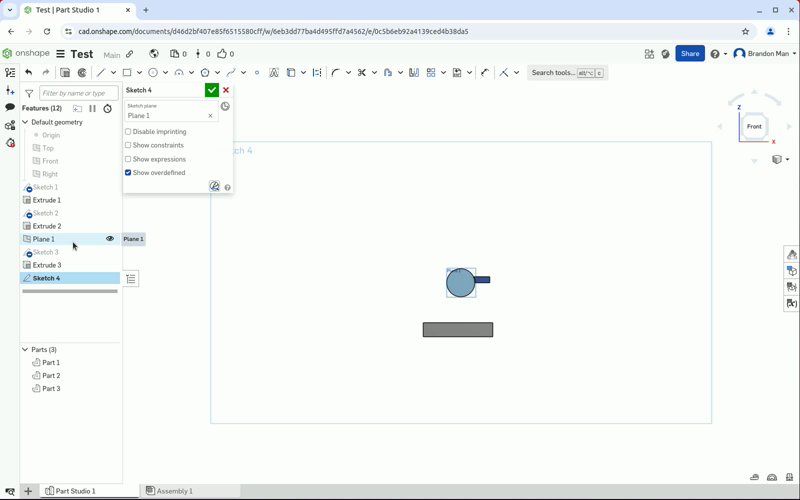
mouse_move(73, 352)
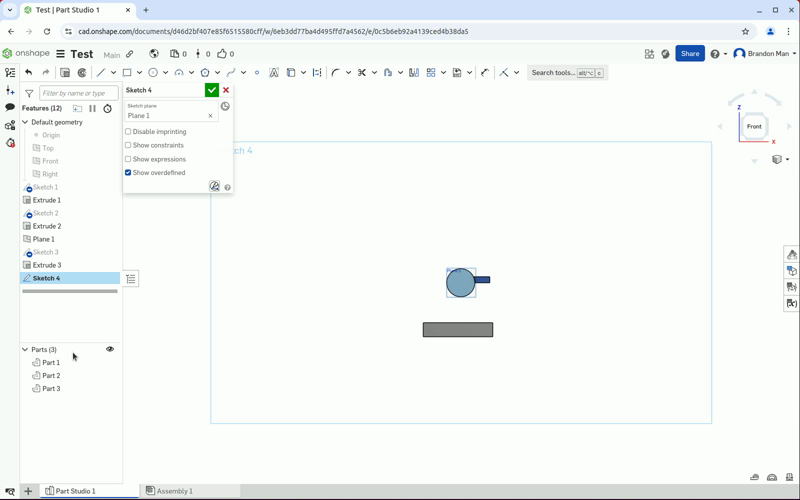
key(y)
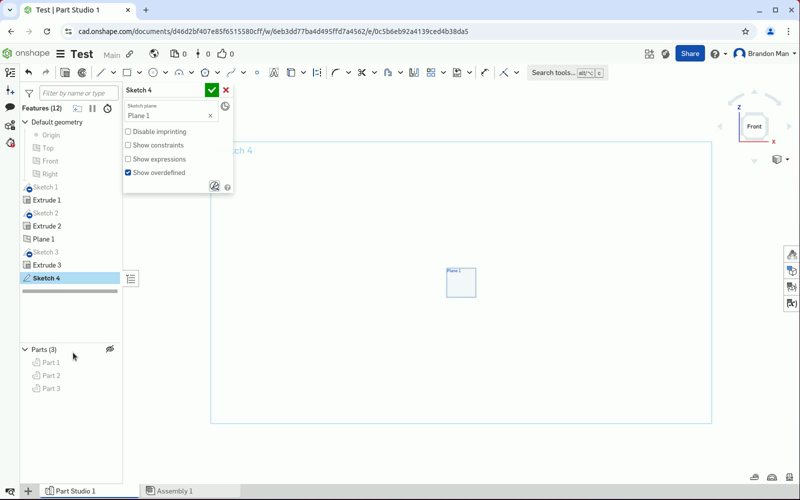
key(l)
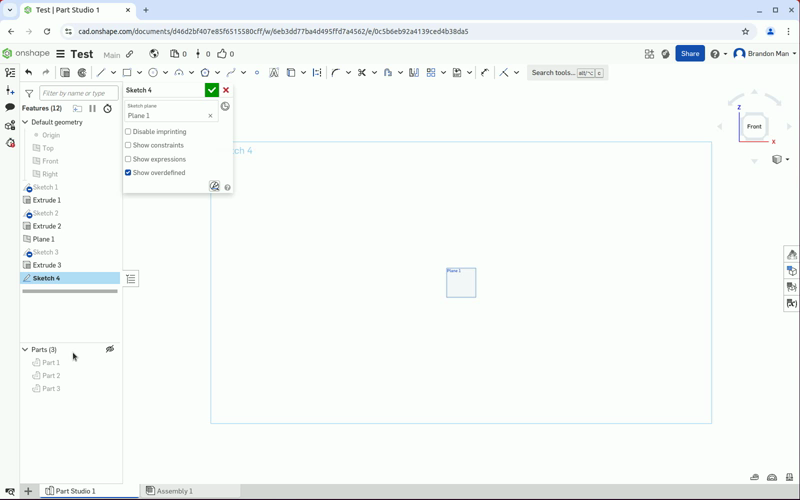
key_down(shift)
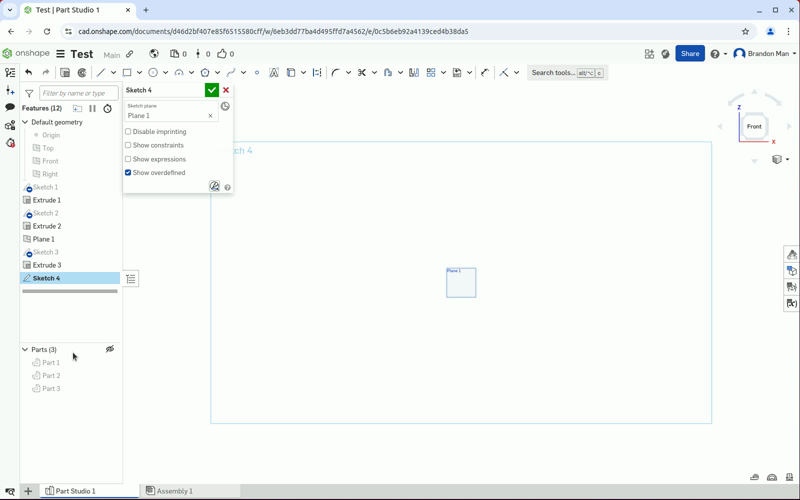
mouse_move(460, 282)
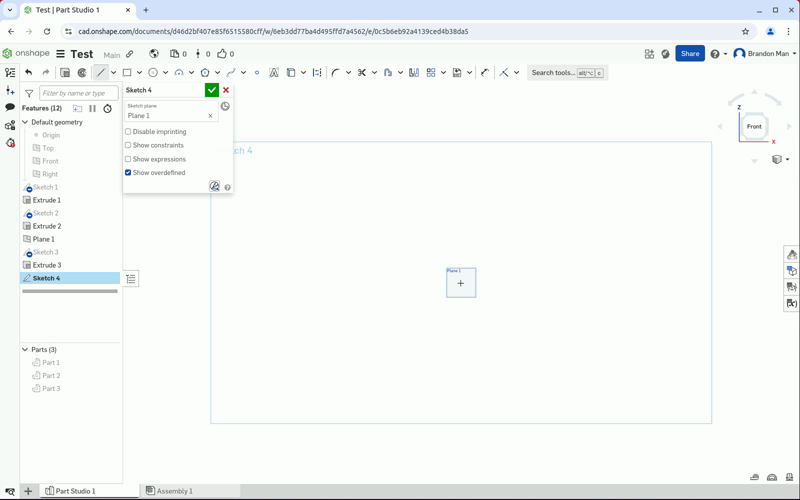
click(460, 282)
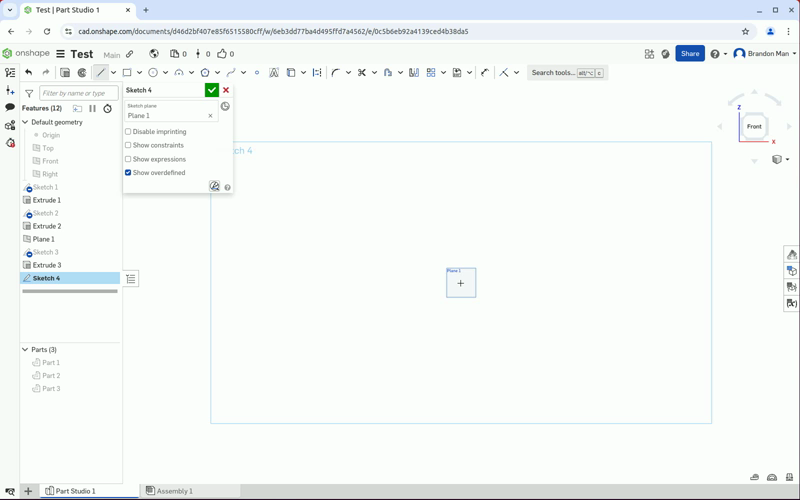
key_up(shift)
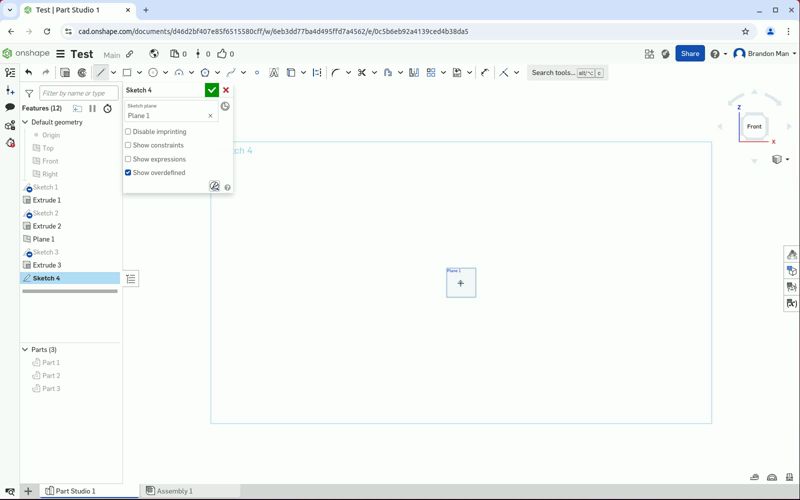
key_down(shift)
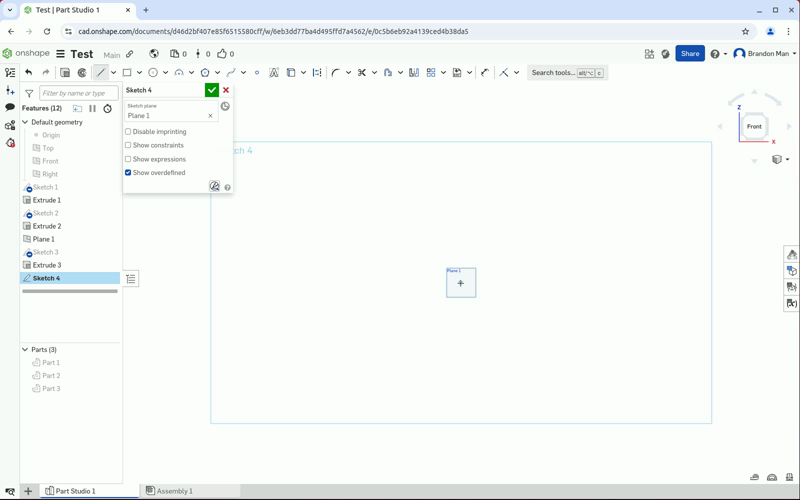
mouse_move(490, 282)
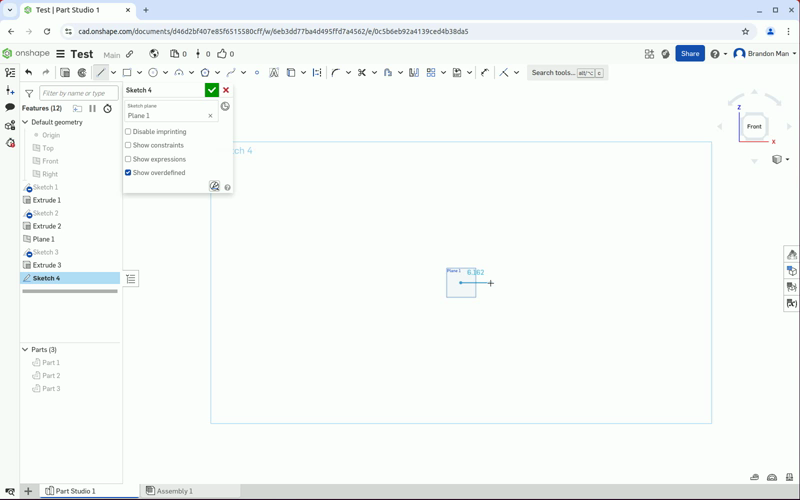
mouse_move(475, 282)
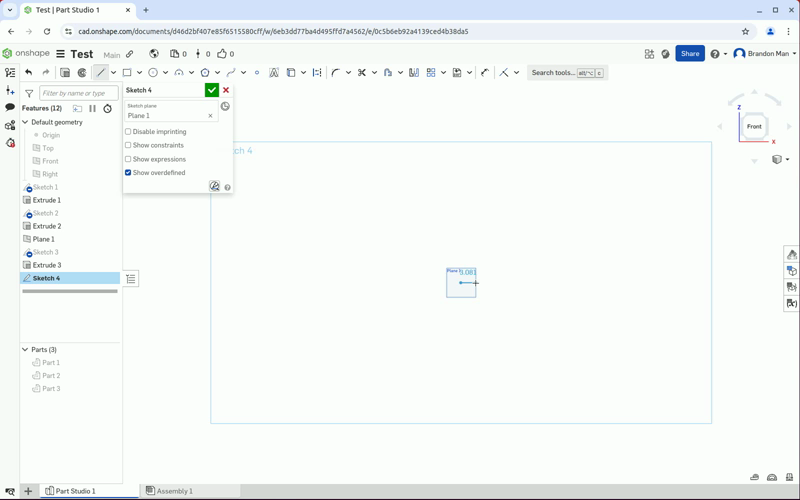
click(475, 282)
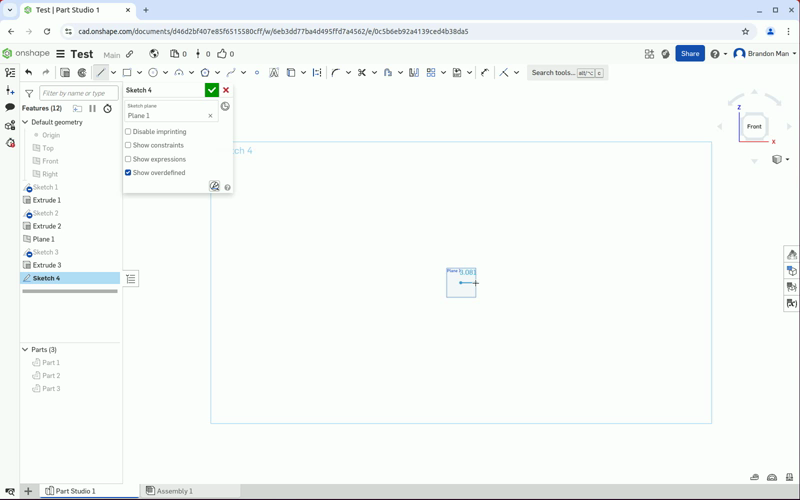
key_up(shift)
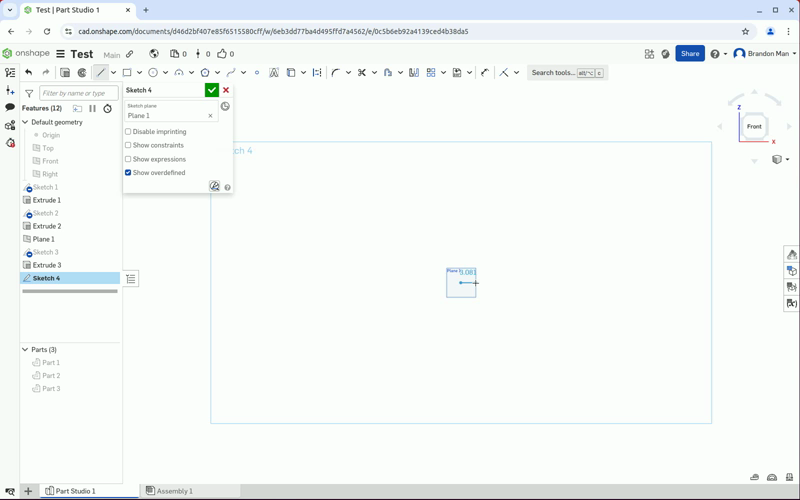
key(esc)
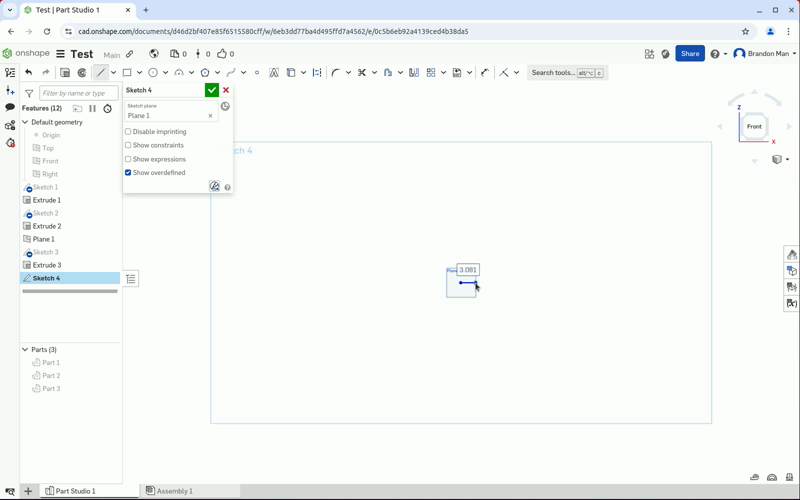
key(a)
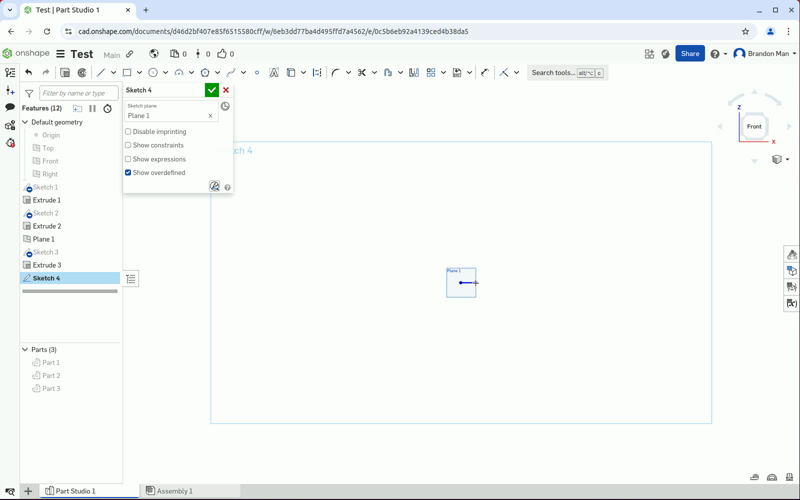
mouse_move(475, 282)
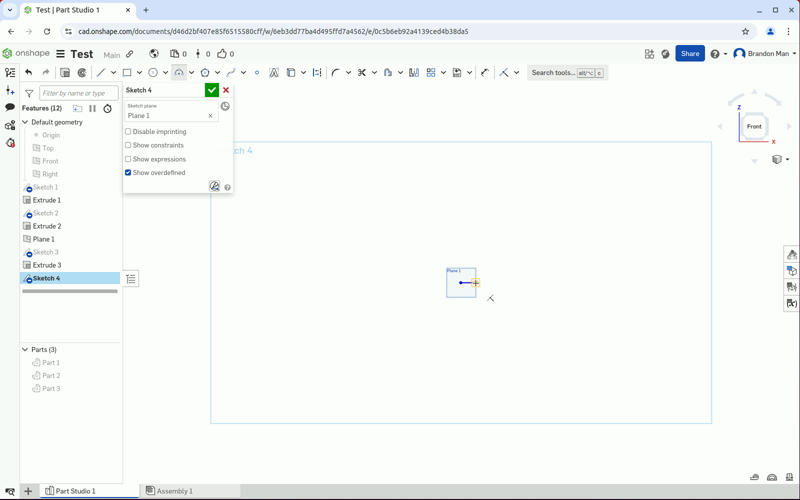
click(475, 282)
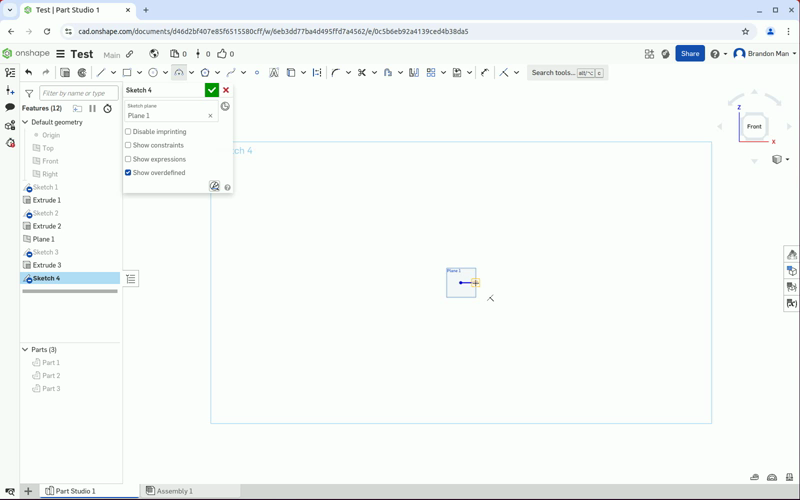
key_down(shift)
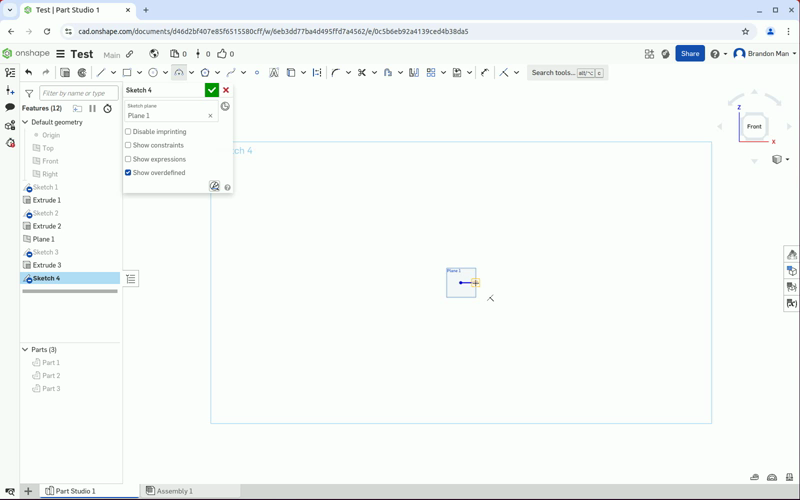
mouse_move(474, 276)
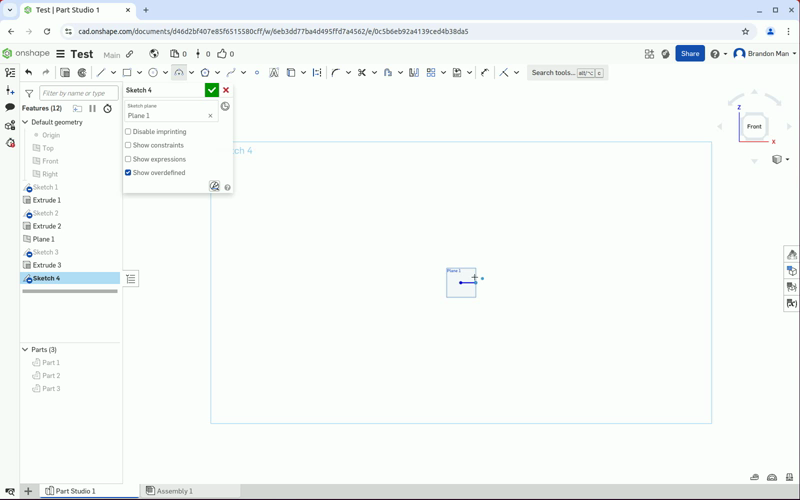
scroll(6)
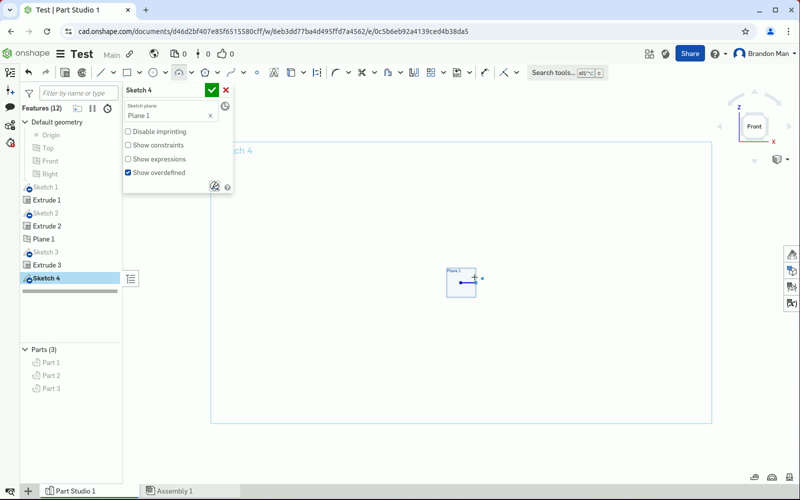
scroll(6)
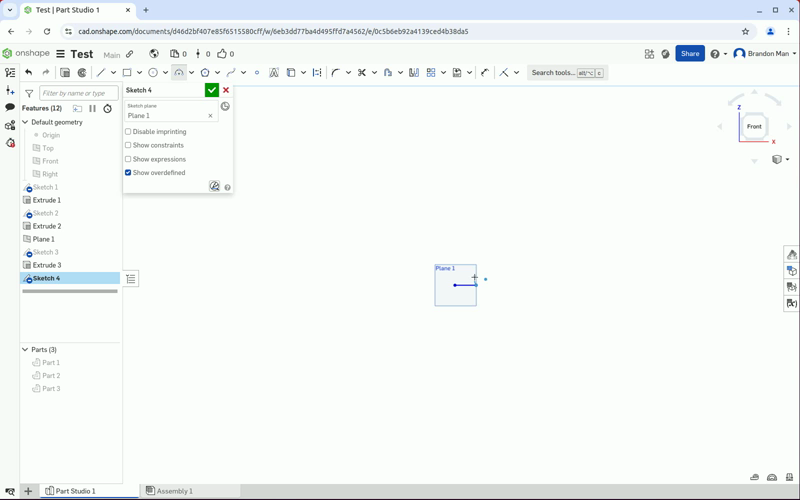
scroll(6)
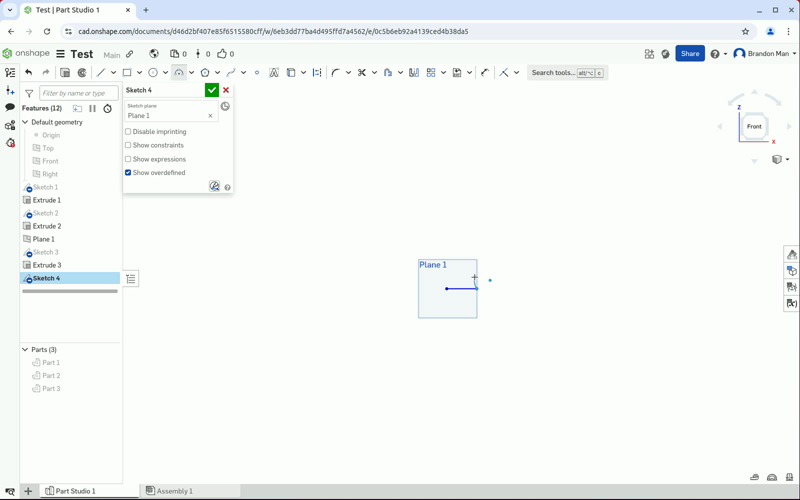
scroll(6)
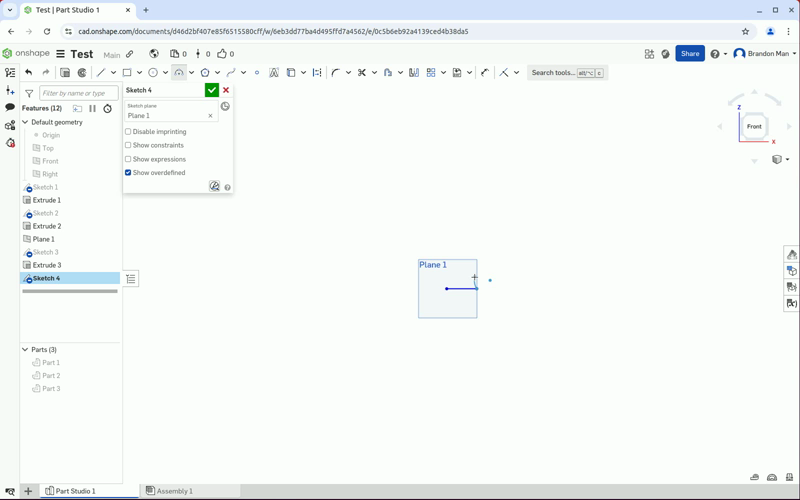
scroll(6)
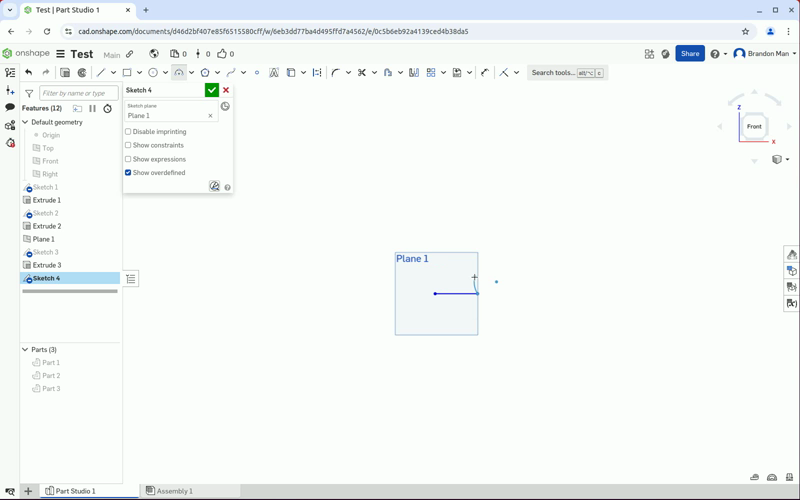
scroll(6)
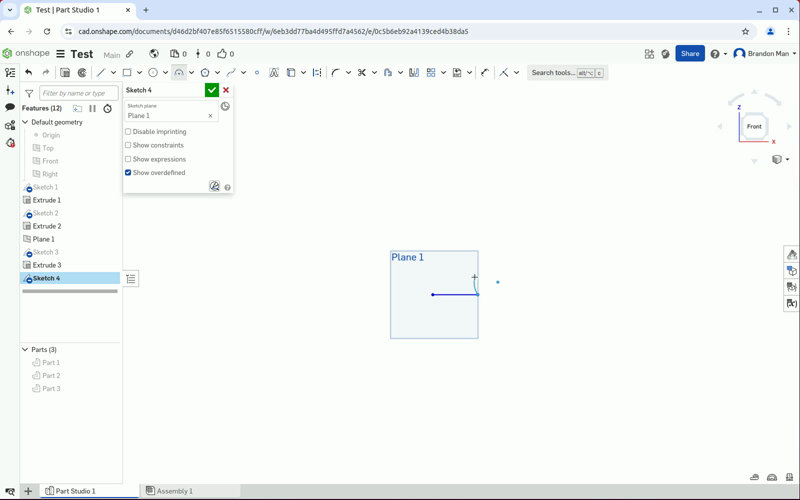
scroll(6)
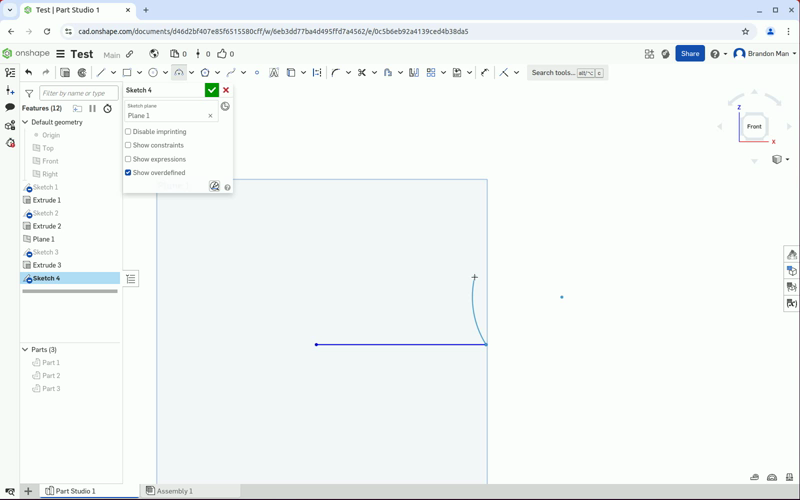
click(474, 276)
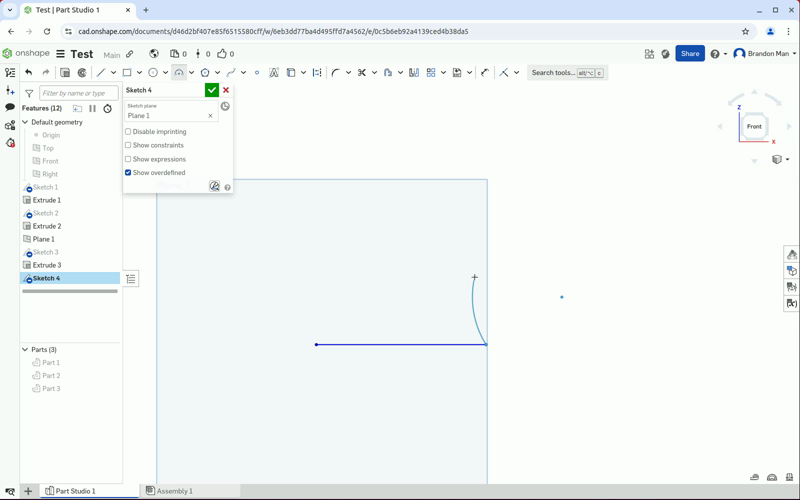
scroll(-6)
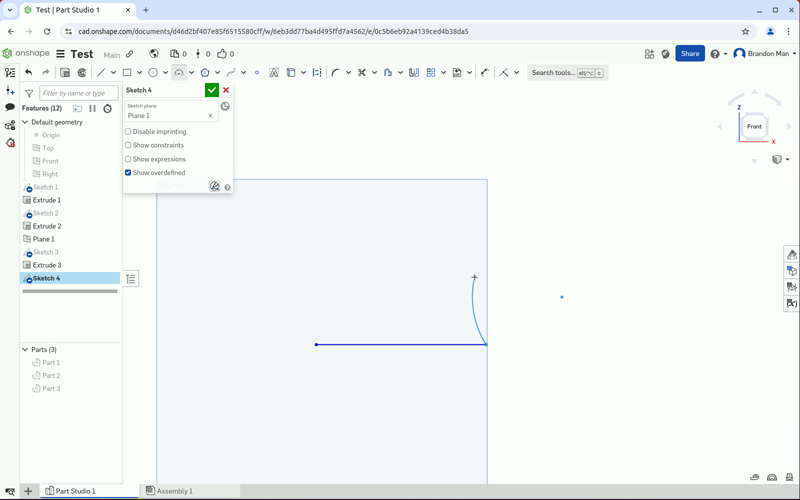
scroll(-6)
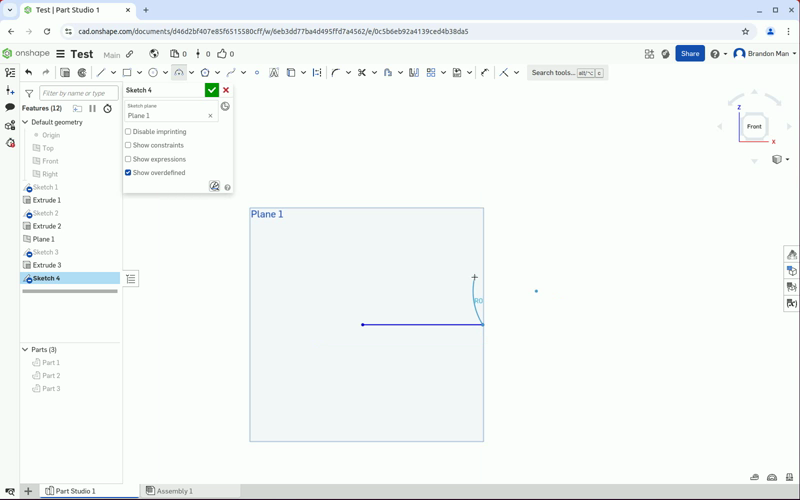
scroll(-6)
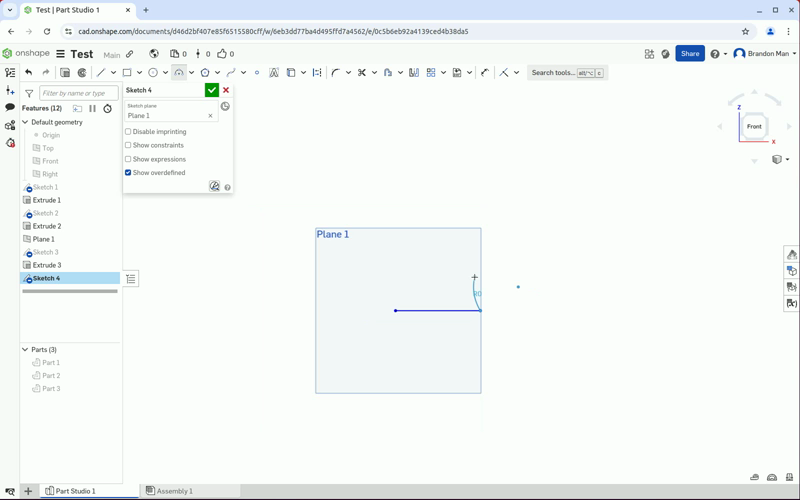
scroll(-6)
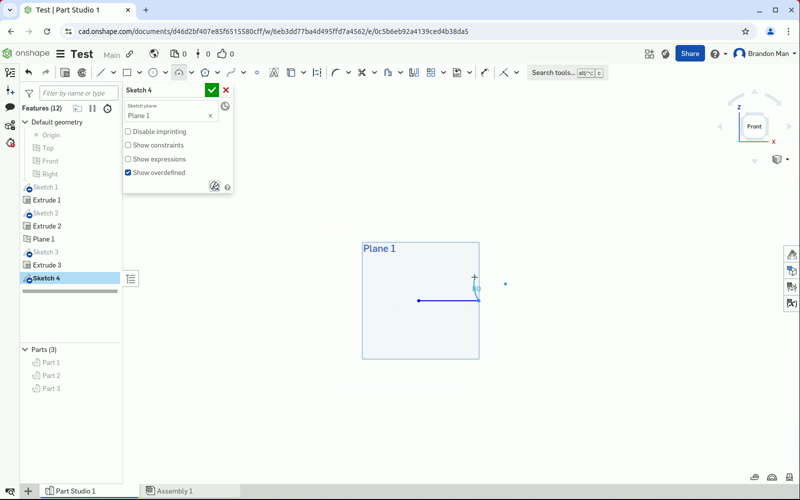
scroll(-6)
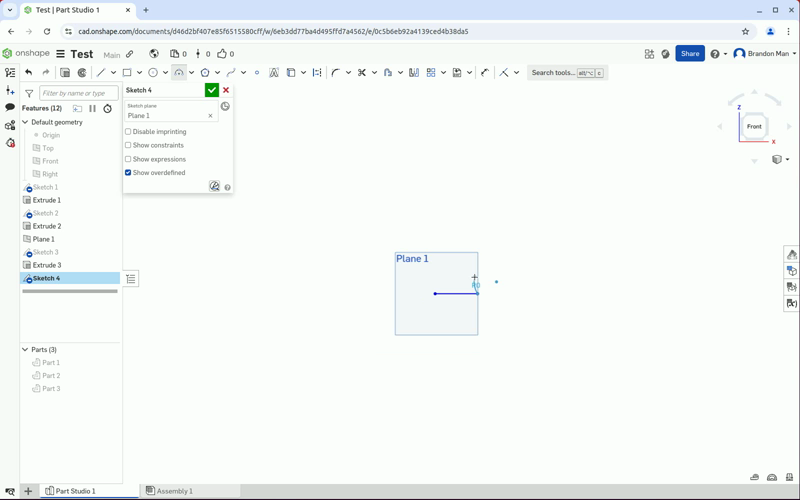
scroll(-6)
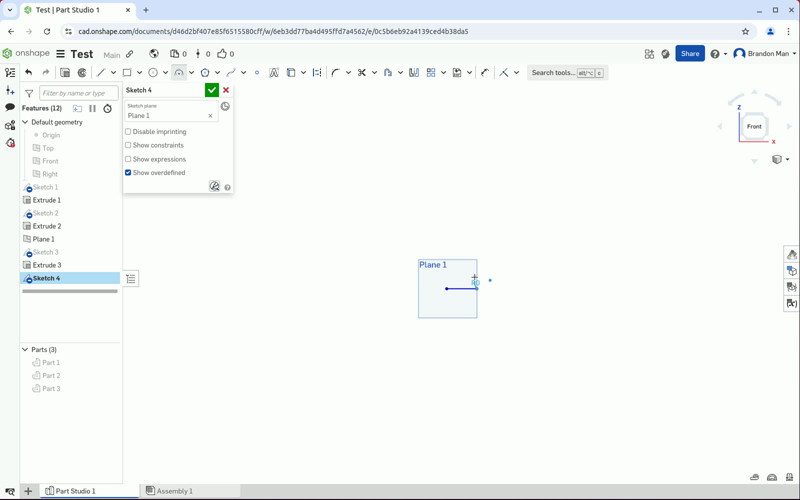
scroll(-6)
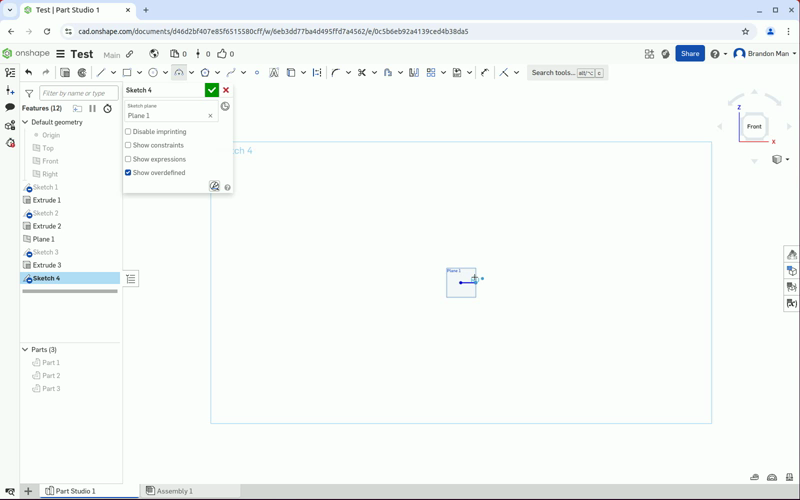
mouse_move(476, 279)
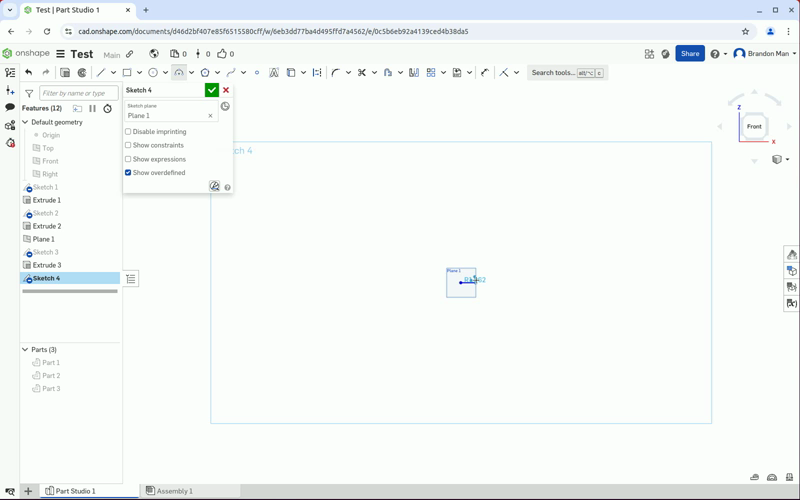
scroll(6)
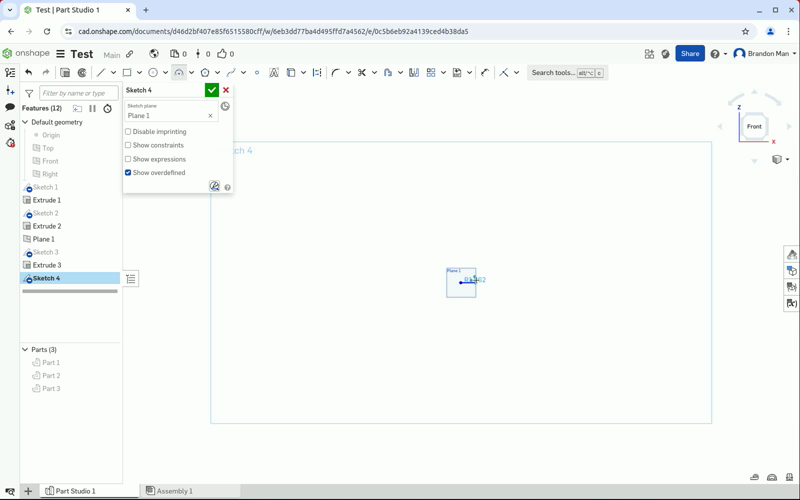
scroll(6)
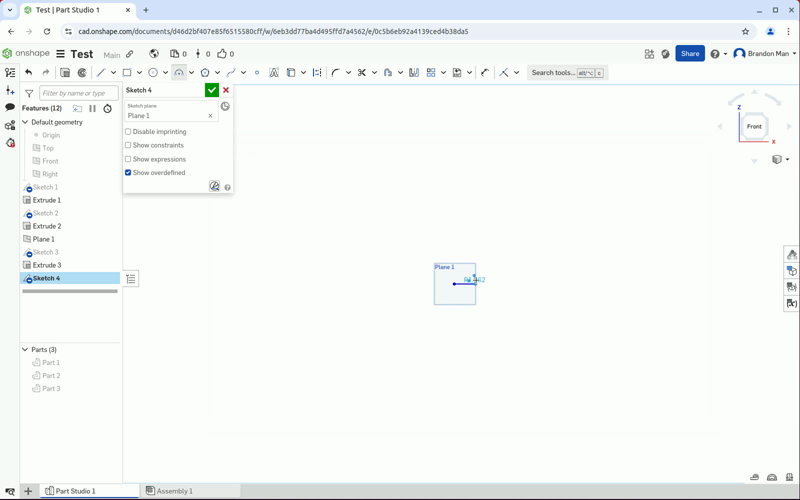
scroll(6)
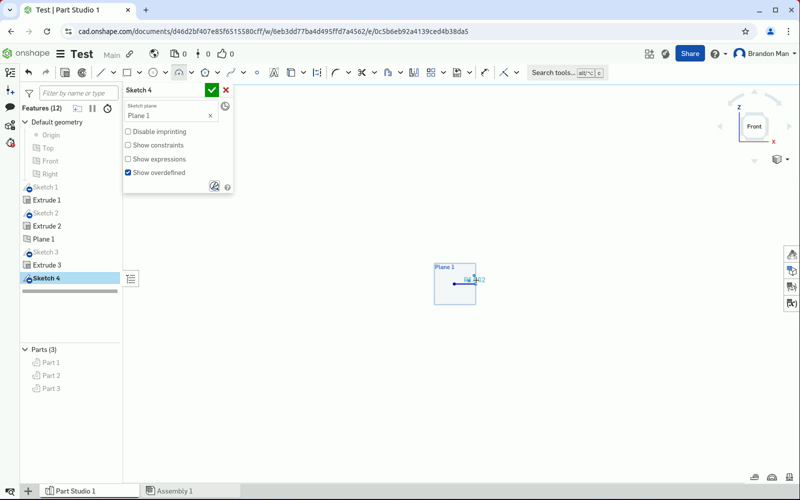
scroll(6)
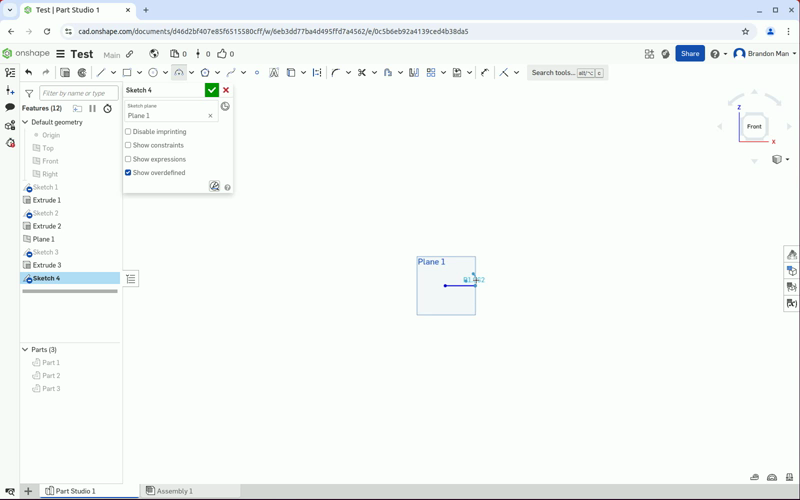
scroll(6)
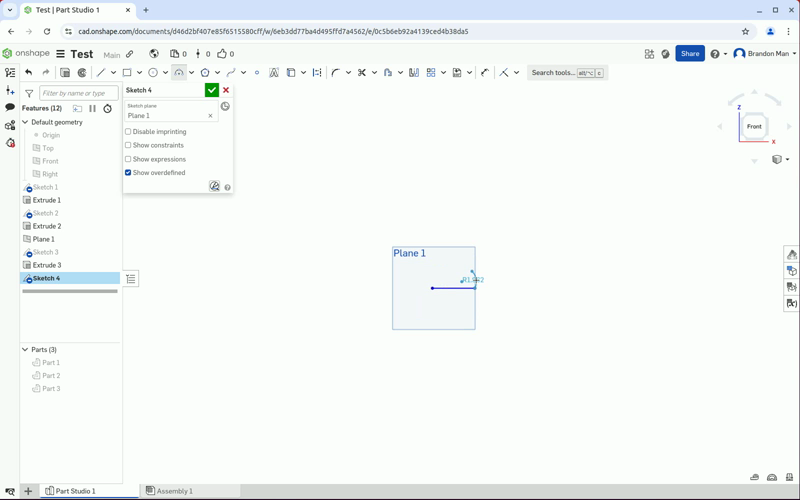
scroll(6)
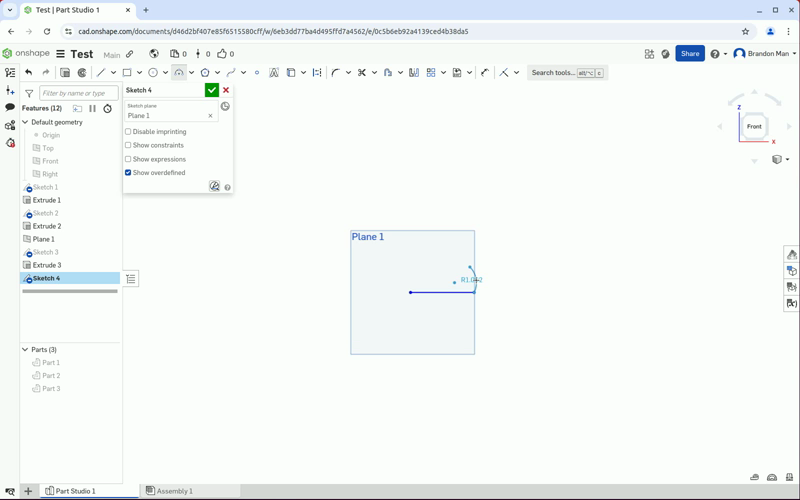
scroll(6)
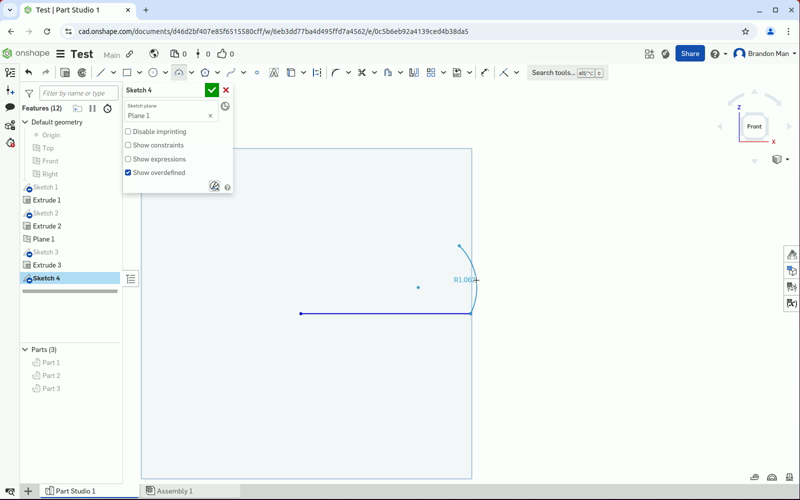
click(476, 279)
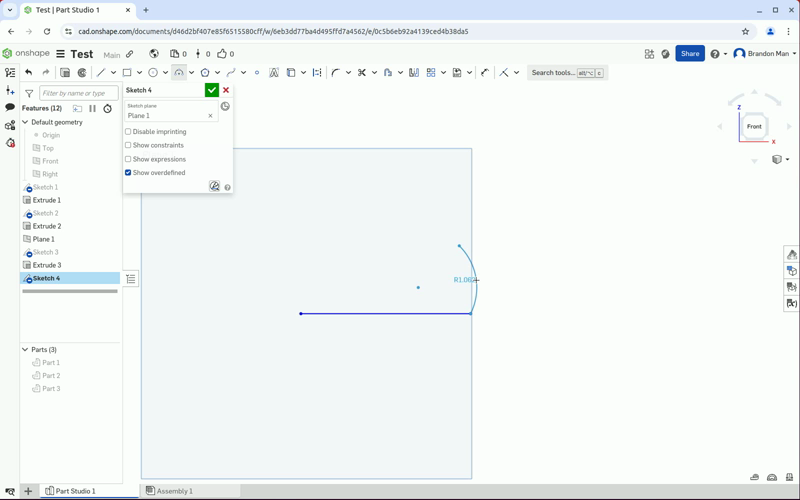
scroll(-6)
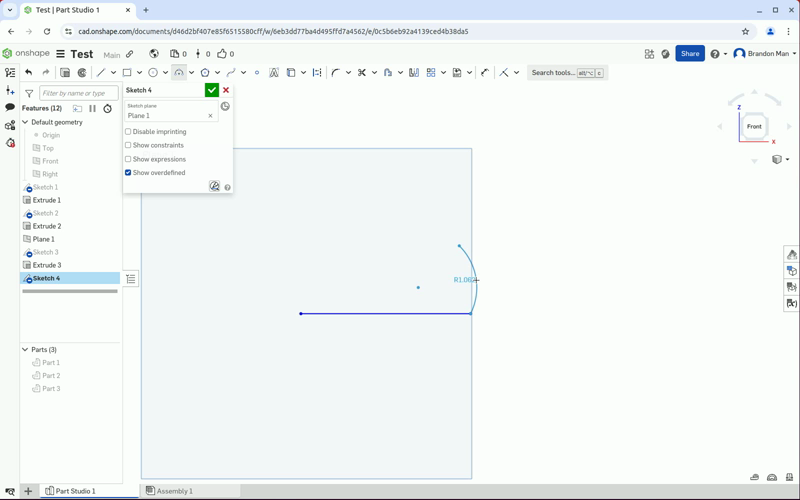
scroll(-6)
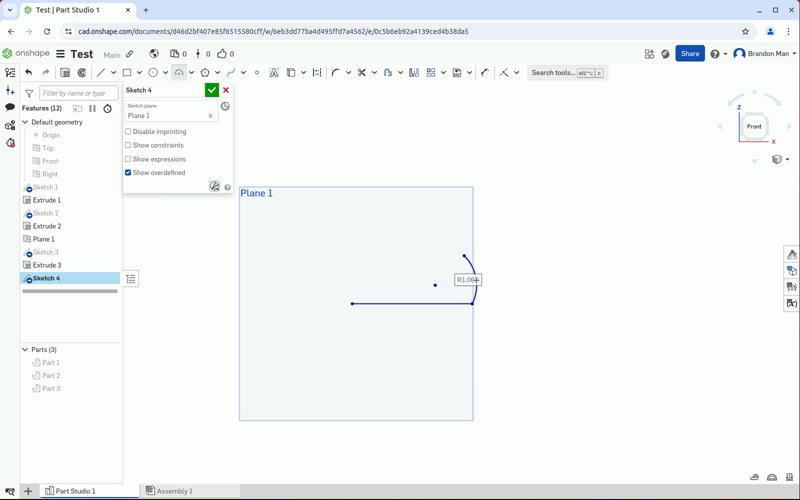
scroll(-6)
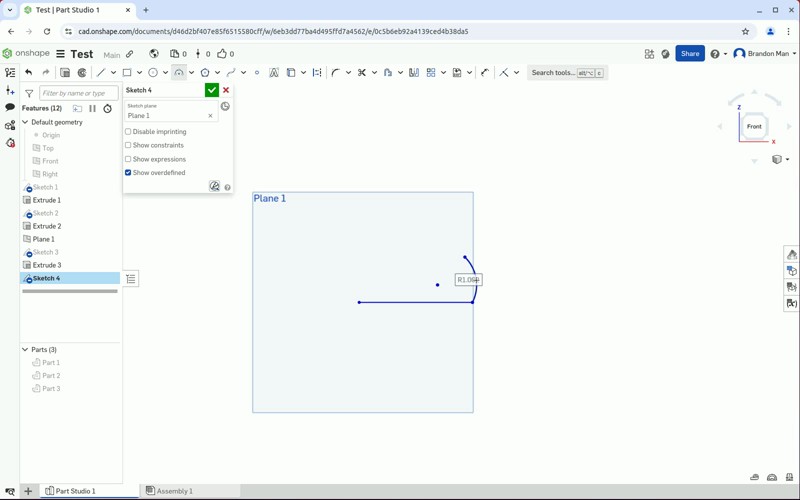
scroll(-6)
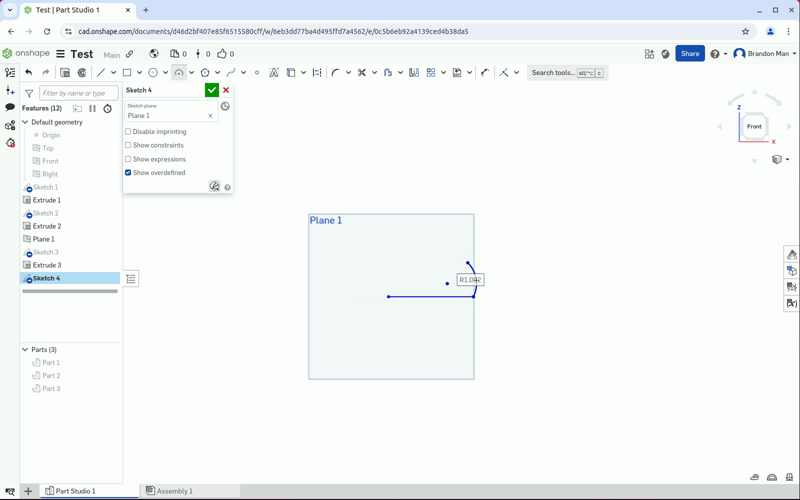
scroll(-6)
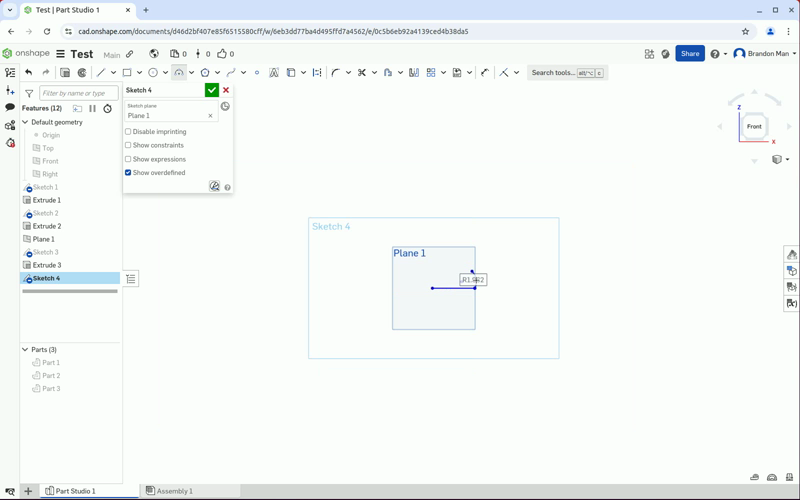
scroll(-6)
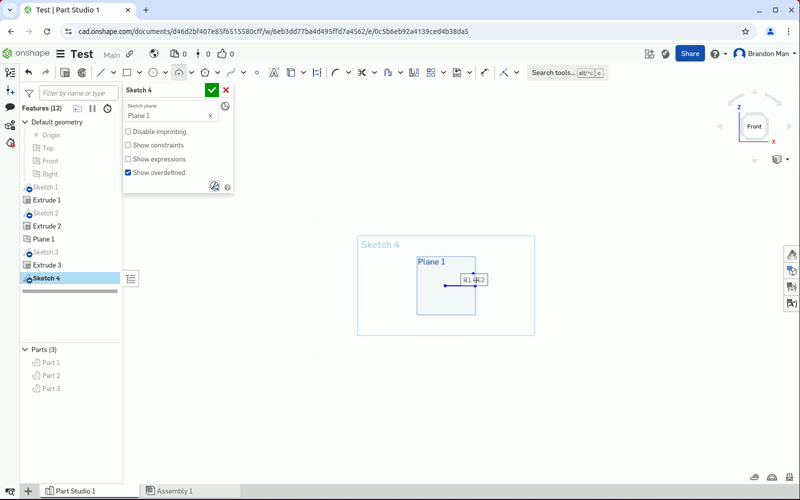
scroll(-6)
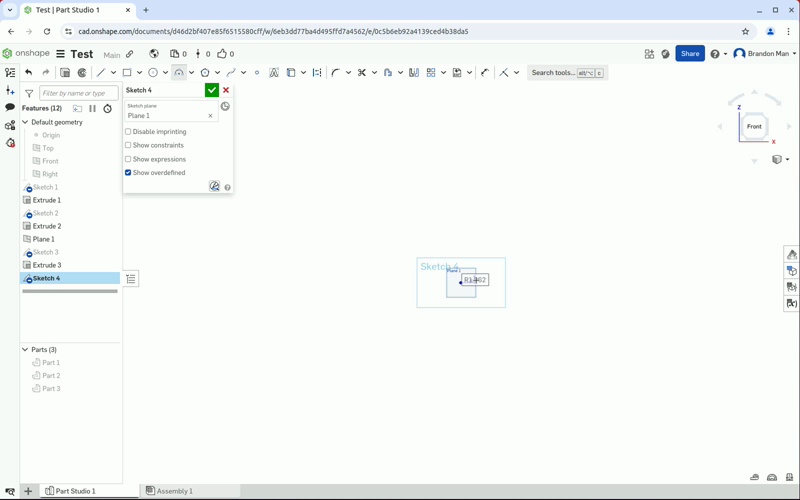
key_up(shift)
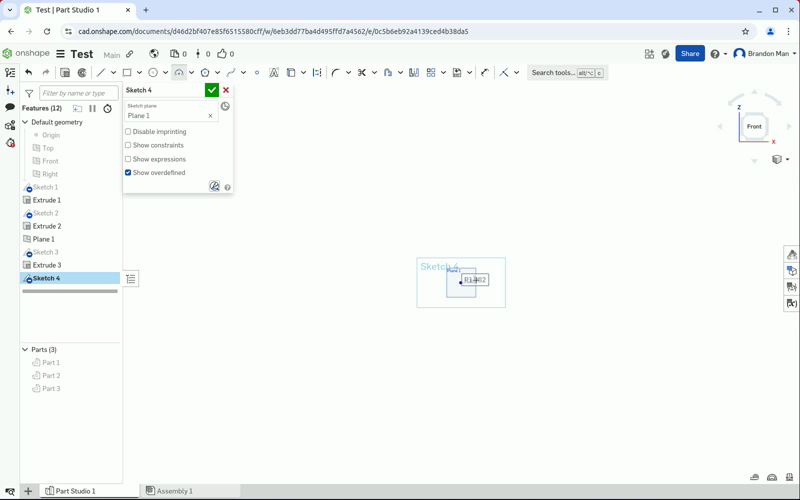
key(esc)
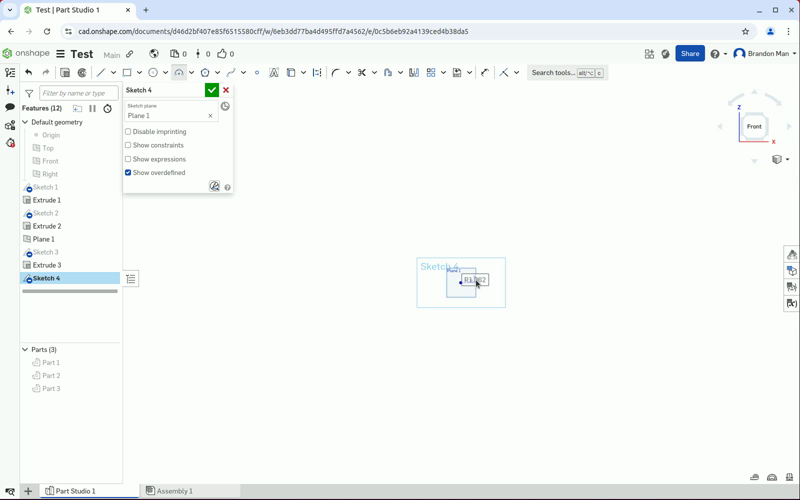
key(l)
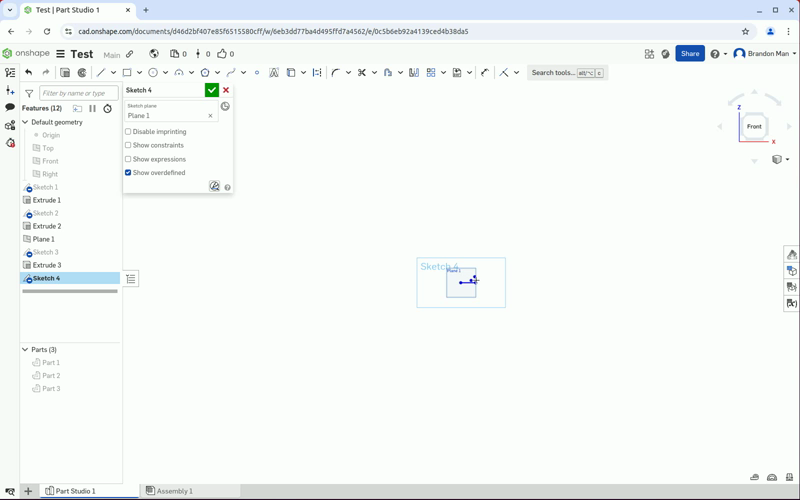
mouse_move(474, 276)
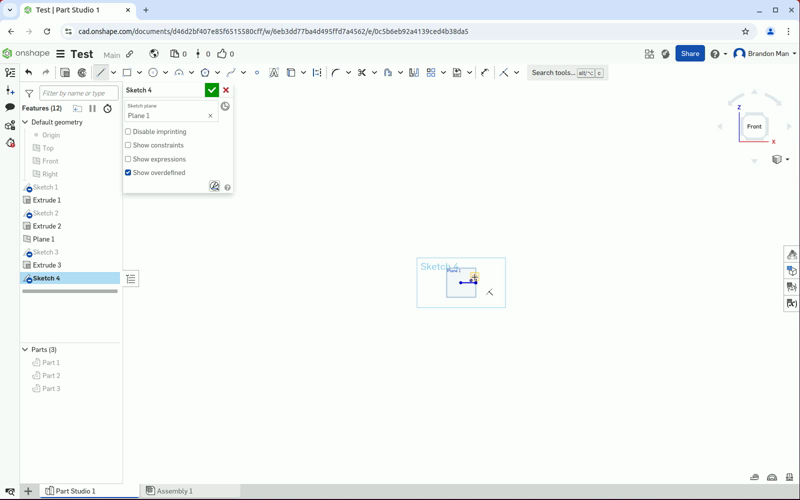
scroll(6)
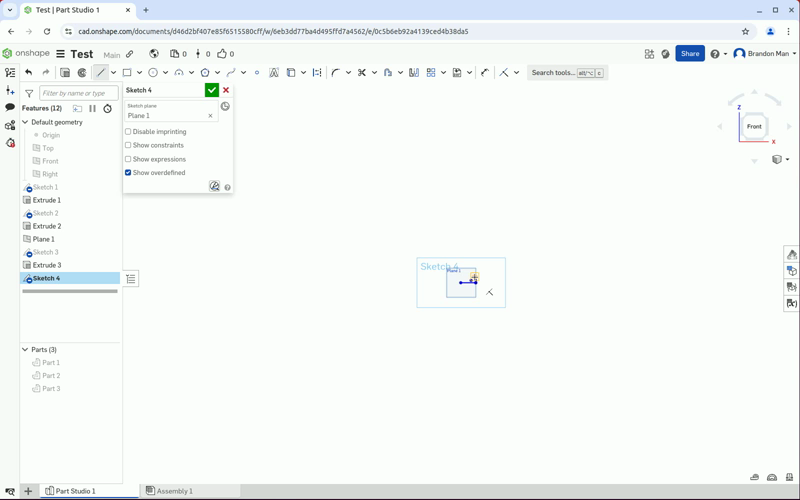
scroll(6)
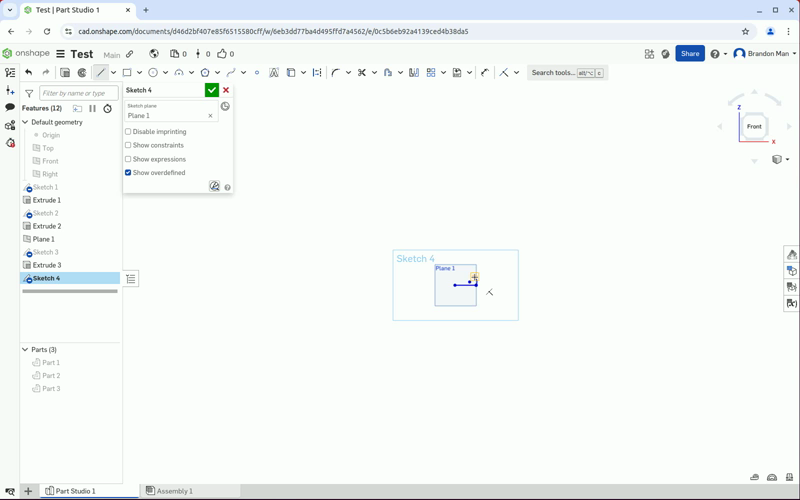
scroll(6)
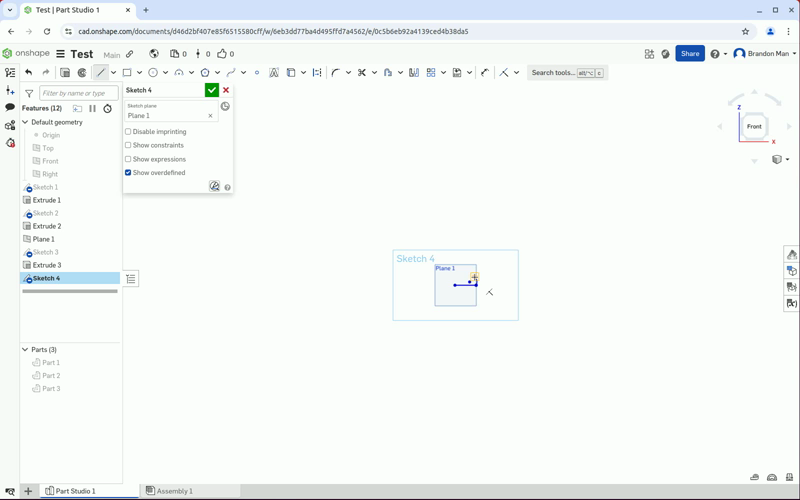
scroll(6)
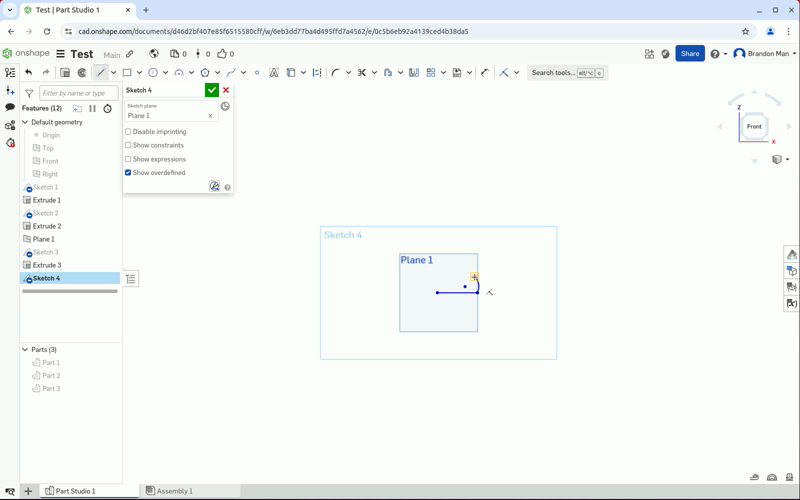
scroll(6)
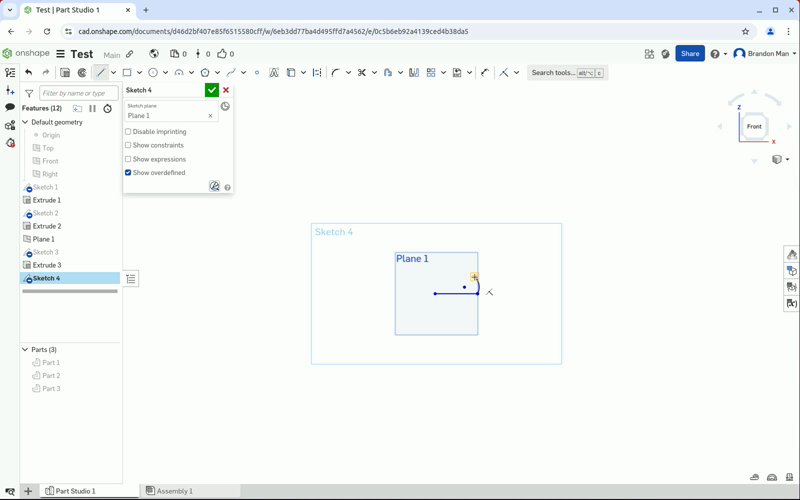
scroll(6)
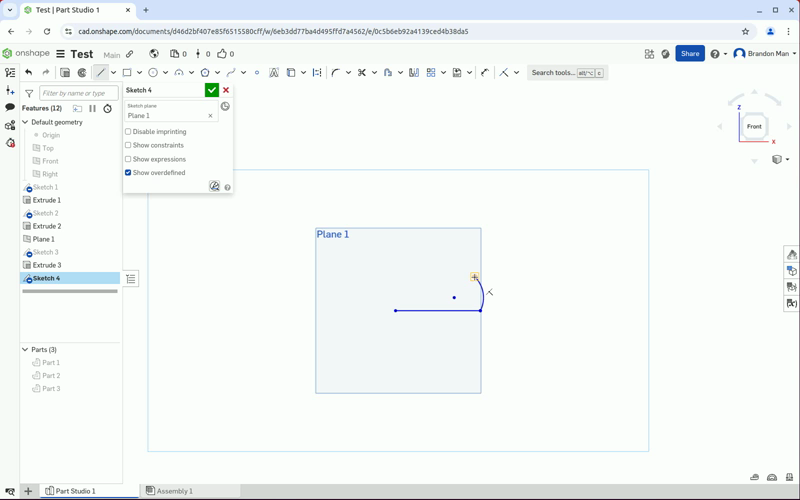
scroll(6)
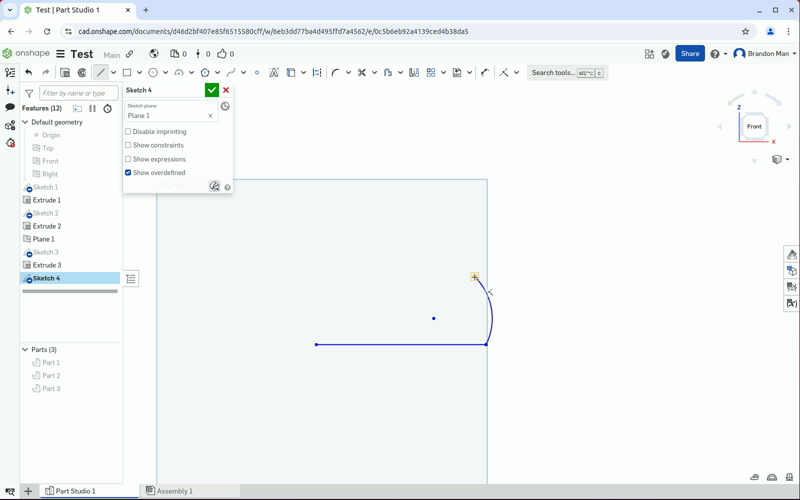
click(474, 276)
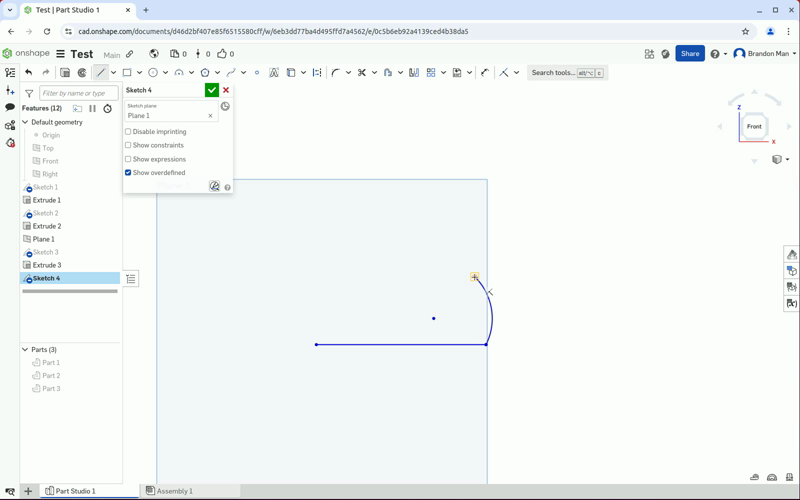
scroll(-6)
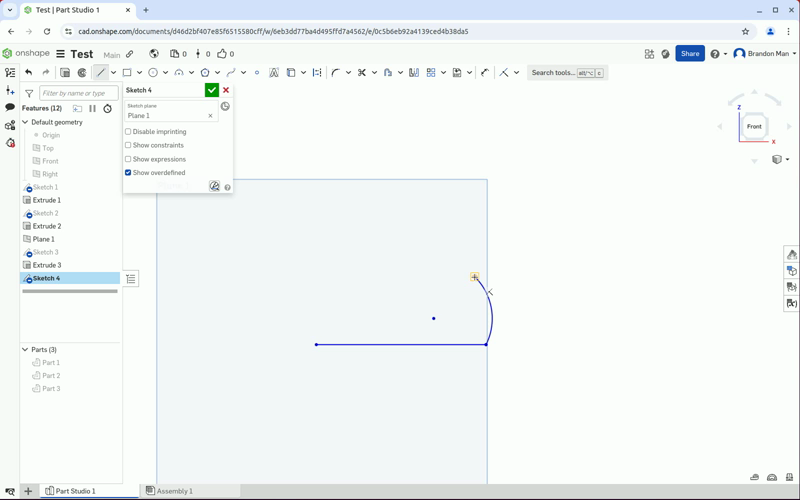
scroll(-6)
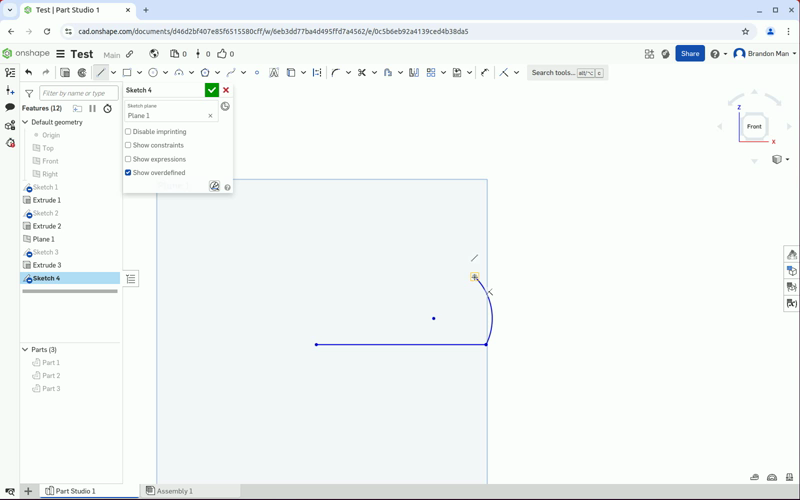
scroll(-6)
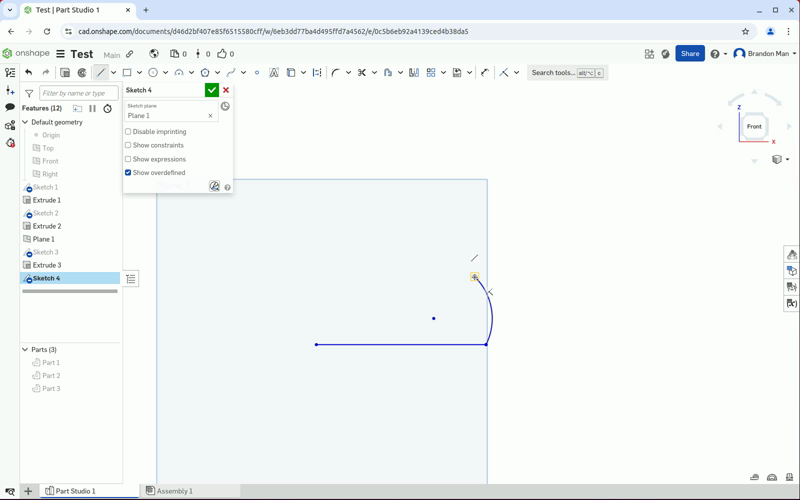
scroll(-6)
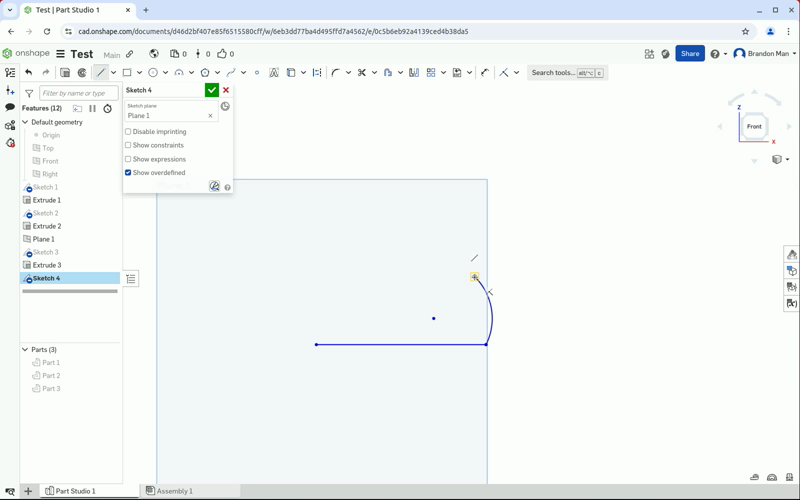
scroll(-6)
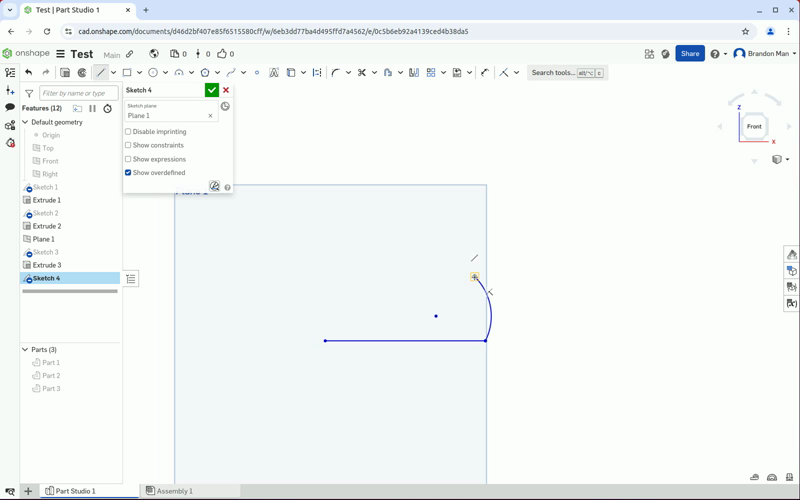
scroll(-6)
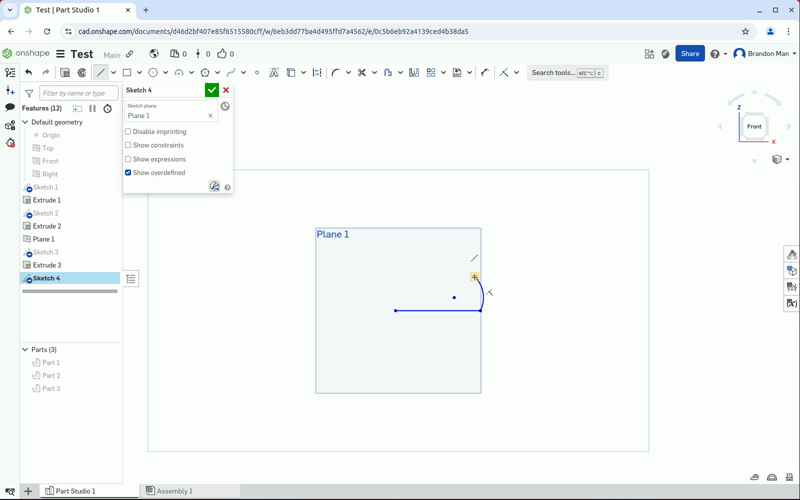
scroll(-6)
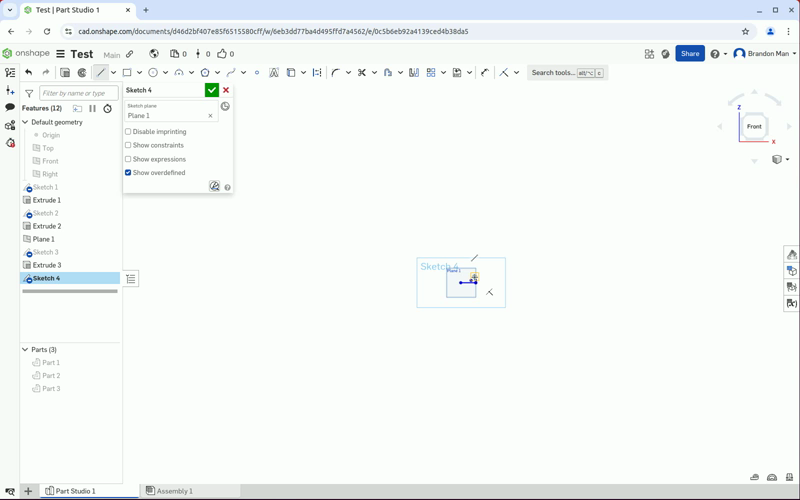
key_down(shift)
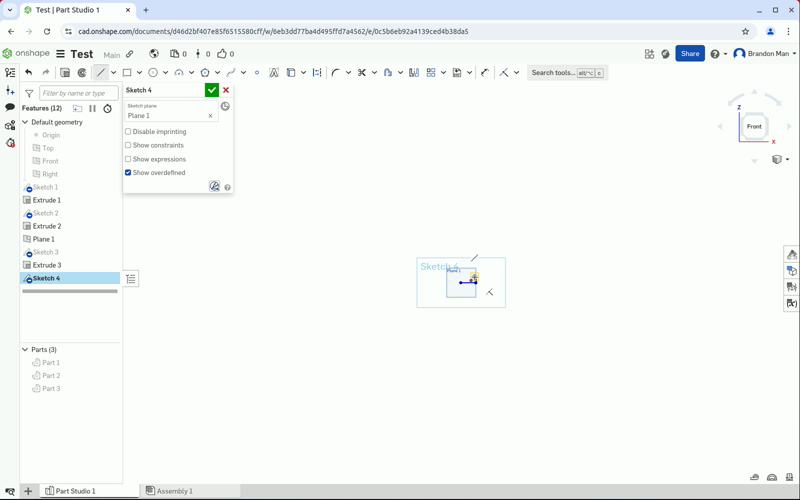
mouse_move(504, 276)
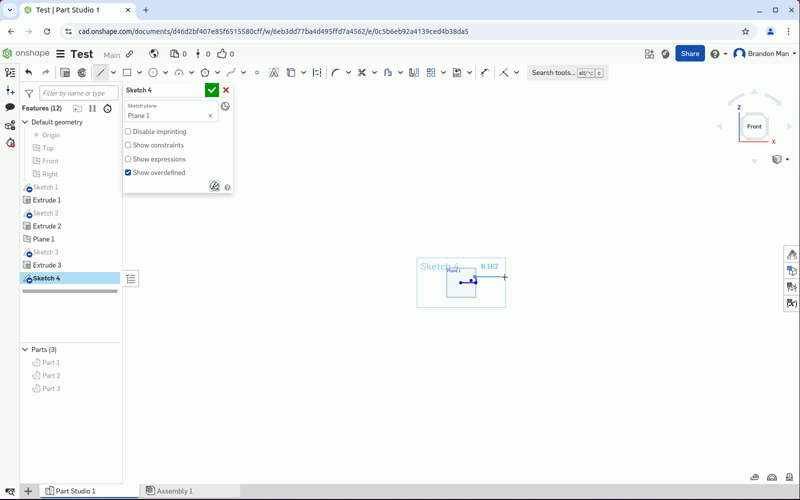
mouse_move(460, 276)
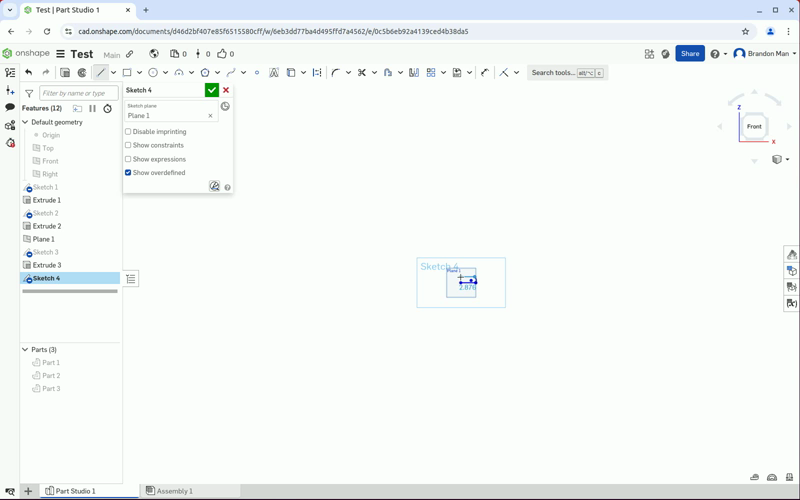
click(460, 276)
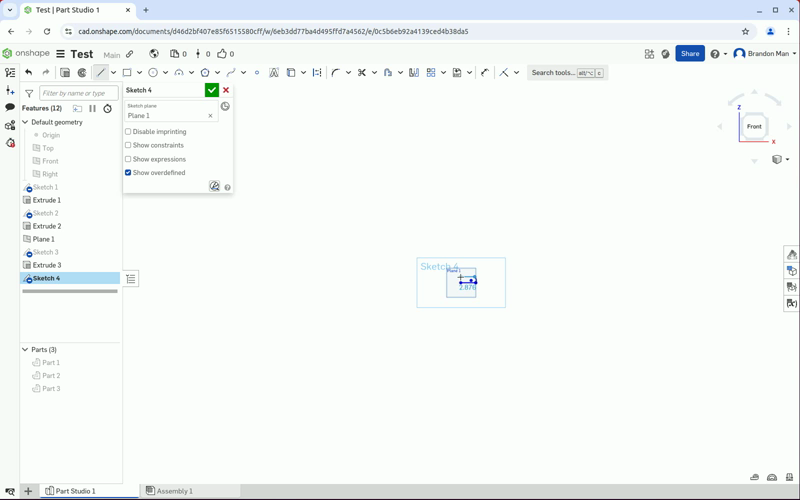
key_up(shift)
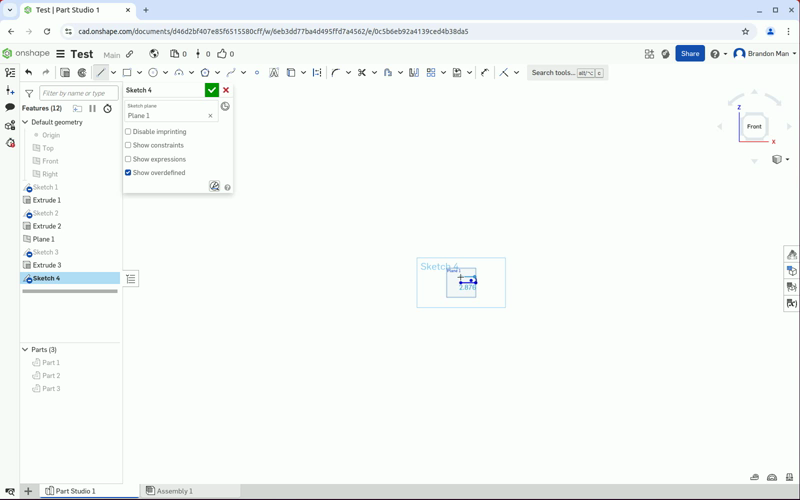
mouse_move(490, 276)
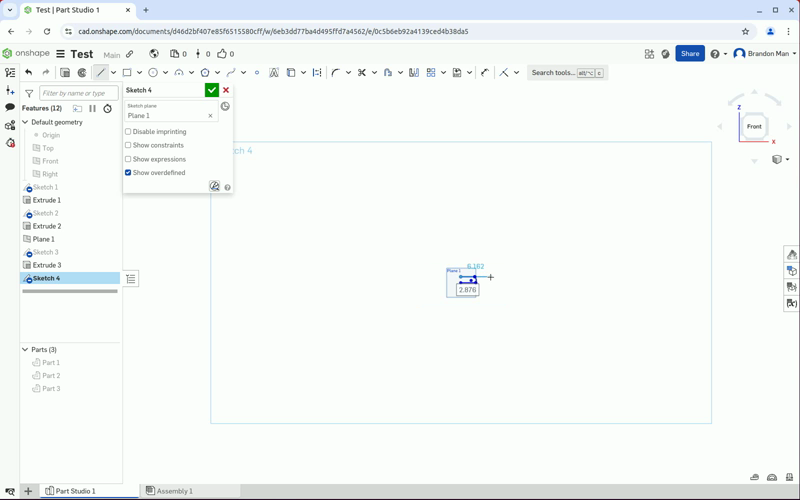
key_down(shift)
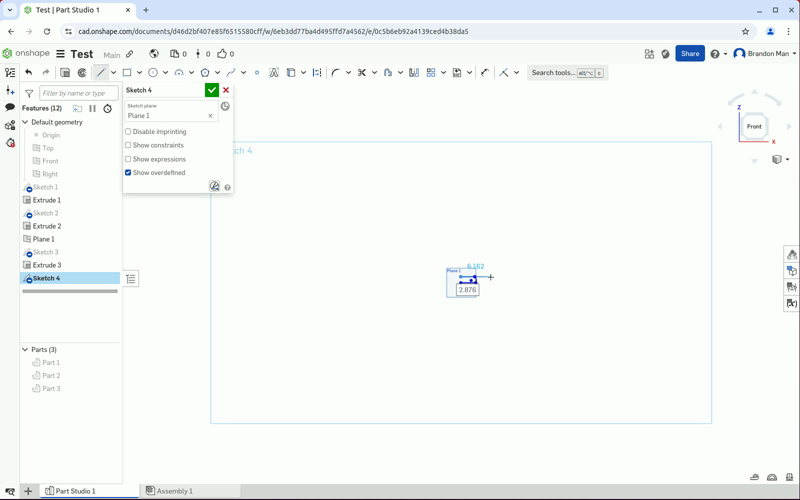
mouse_move(460, 282)
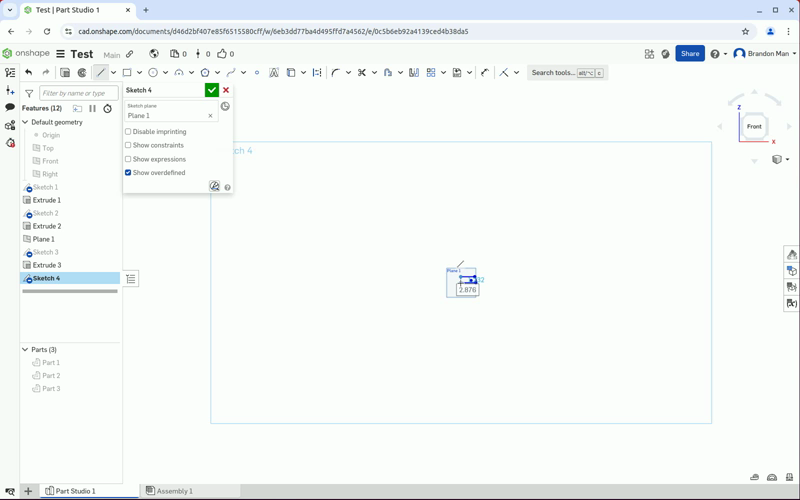
scroll(6)
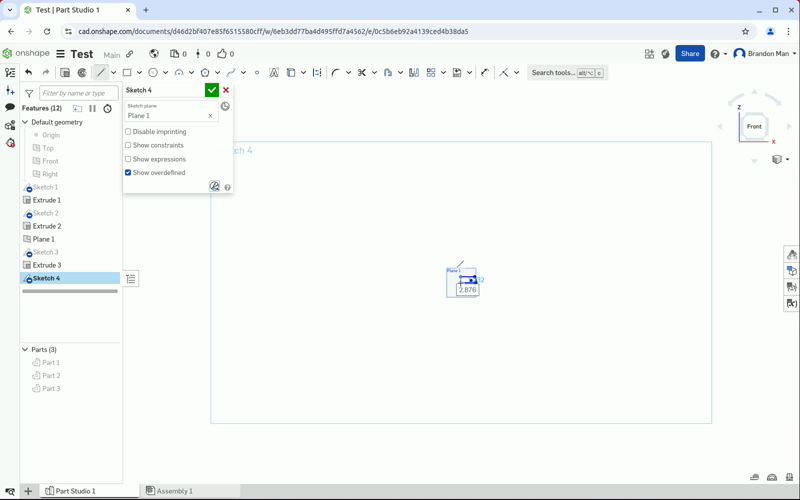
scroll(6)
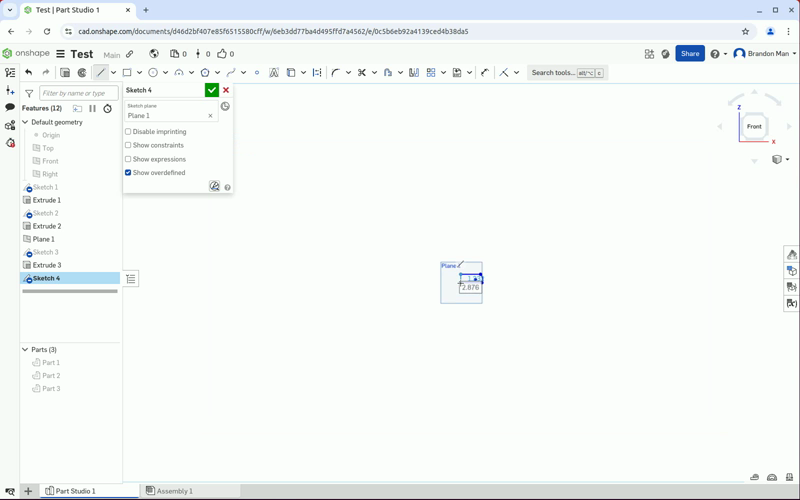
scroll(6)
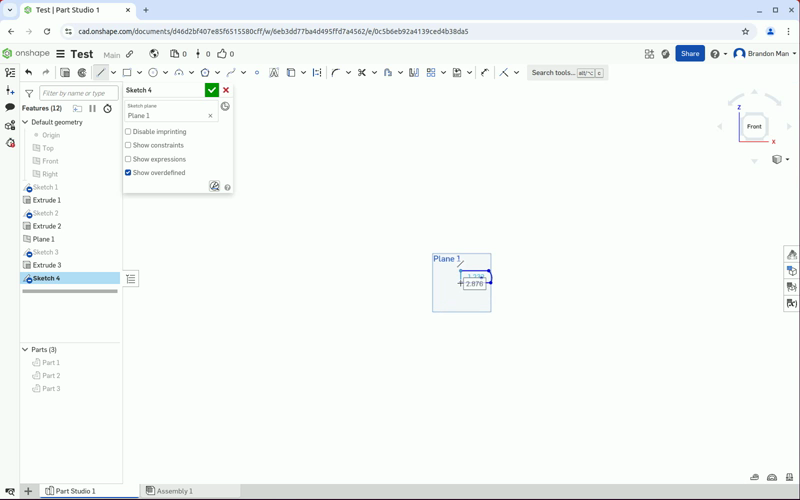
scroll(6)
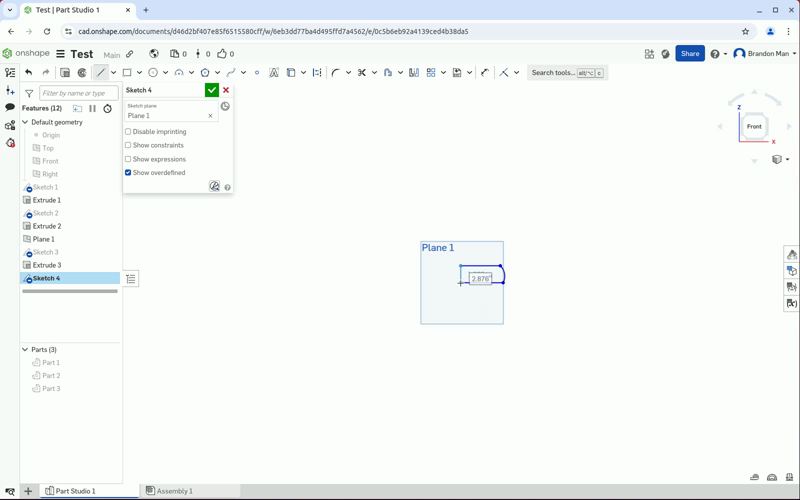
scroll(6)
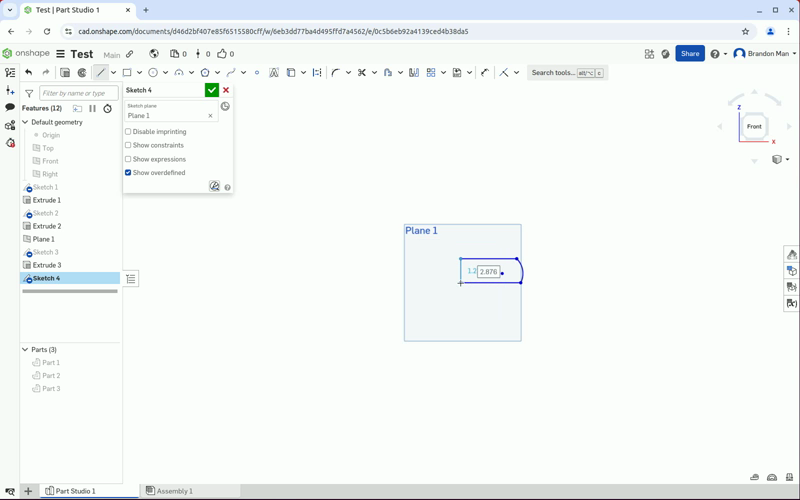
scroll(6)
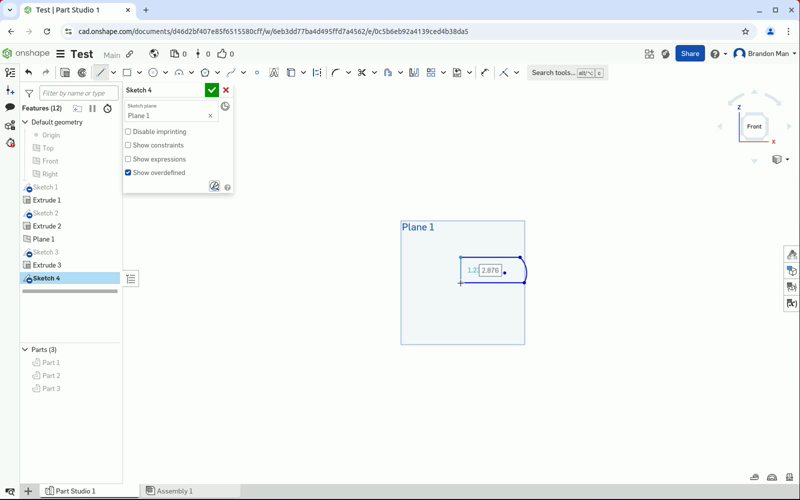
scroll(6)
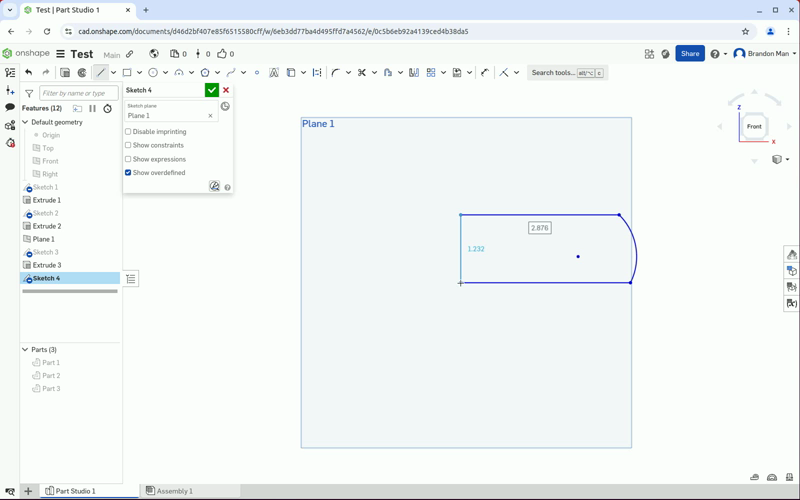
key_up(shift)
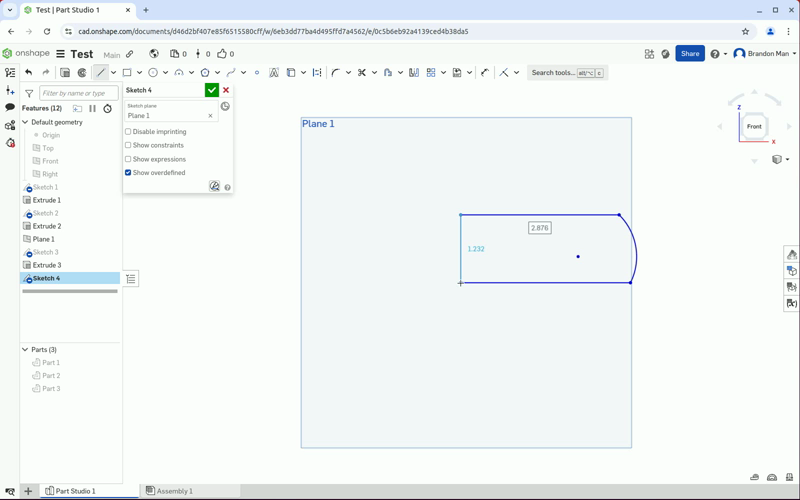
click(460, 282)
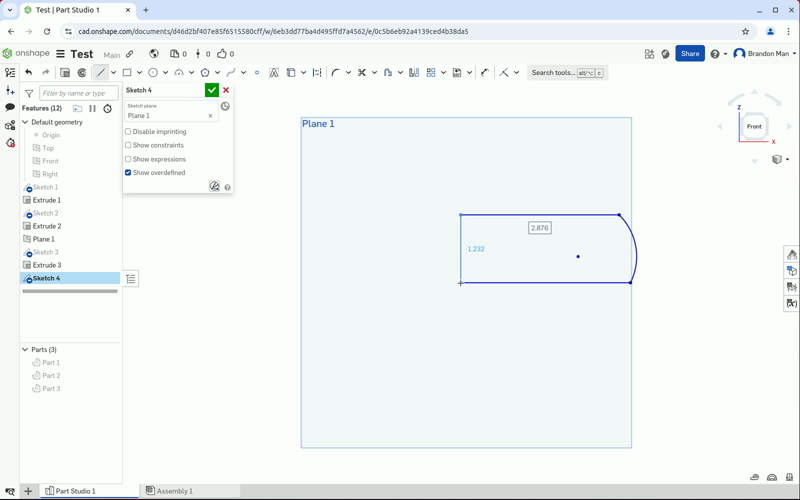
scroll(-6)
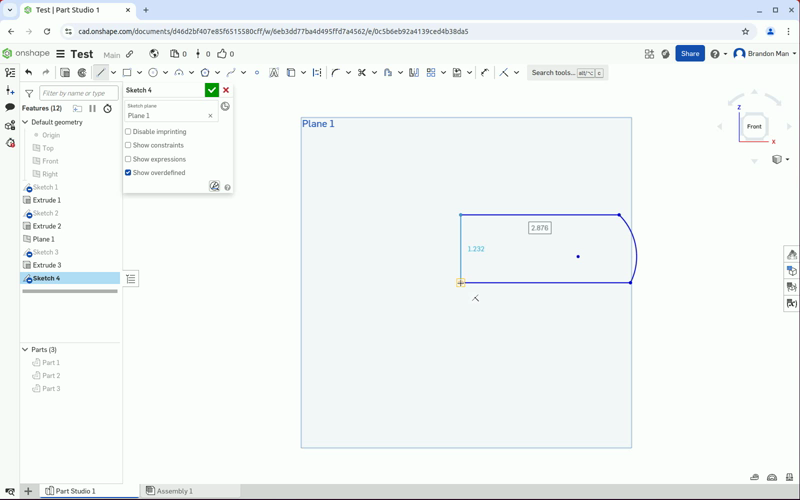
scroll(-6)
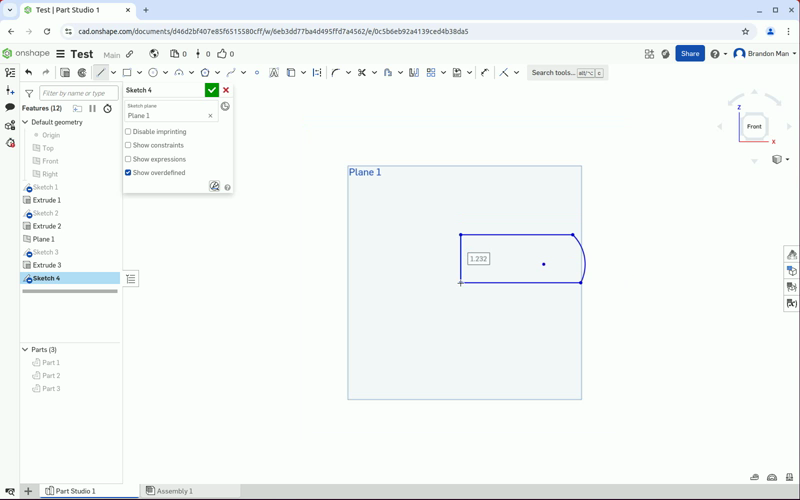
scroll(-6)
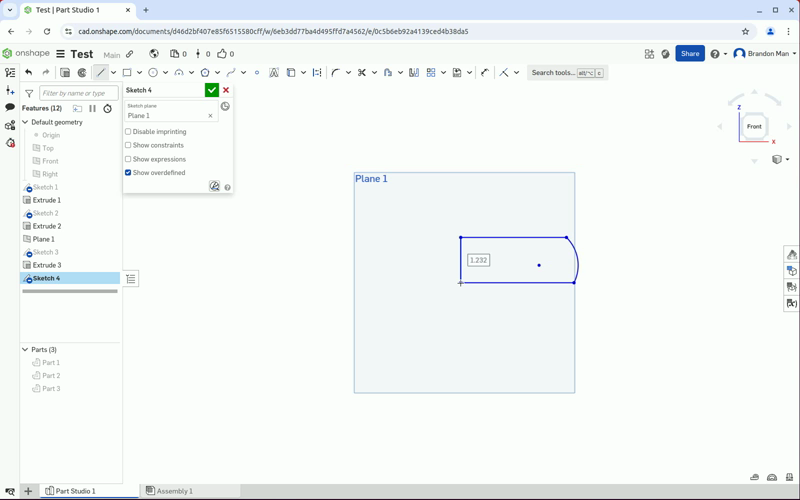
scroll(-6)
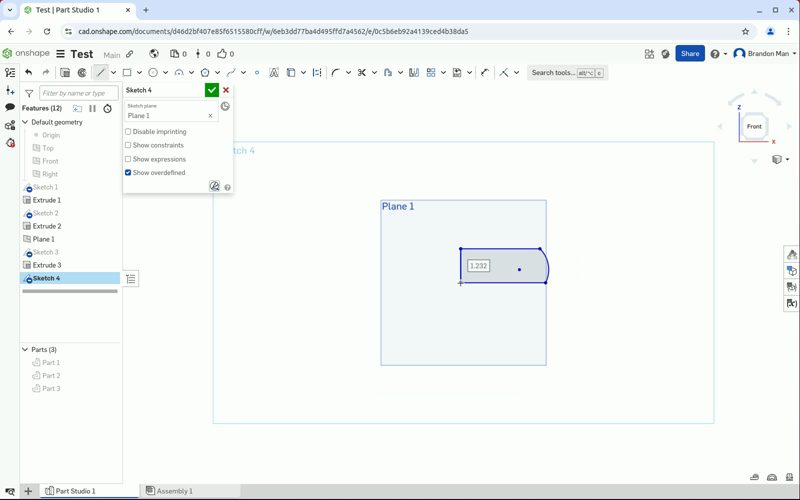
scroll(-6)
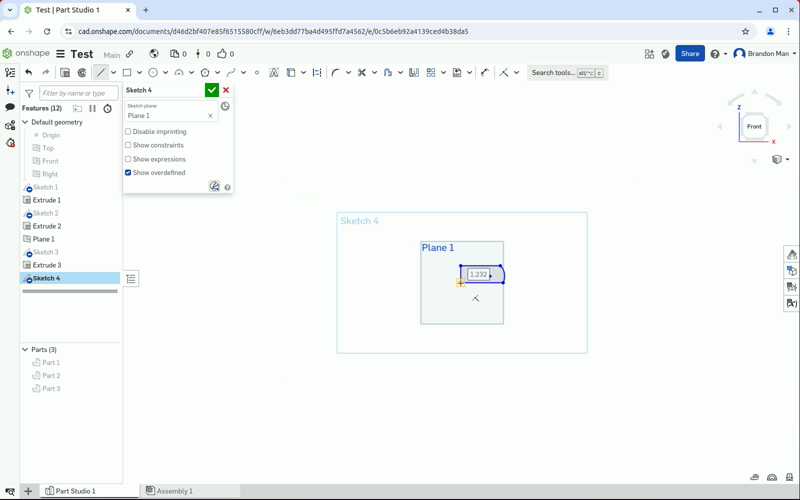
scroll(-6)
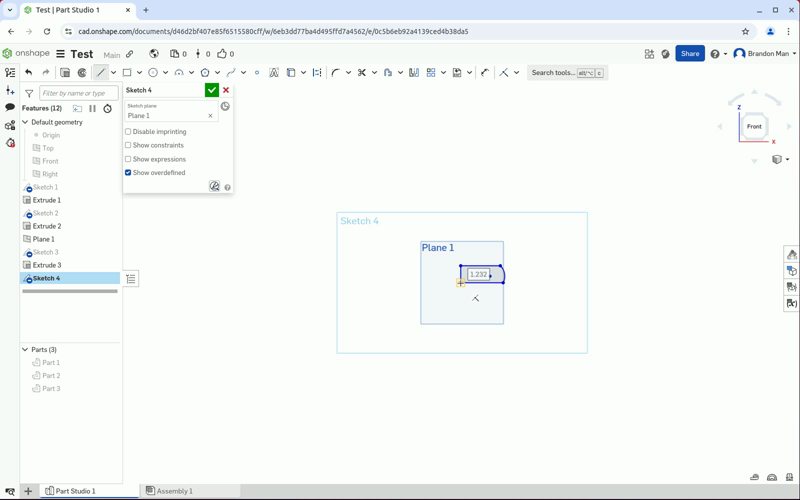
scroll(-6)
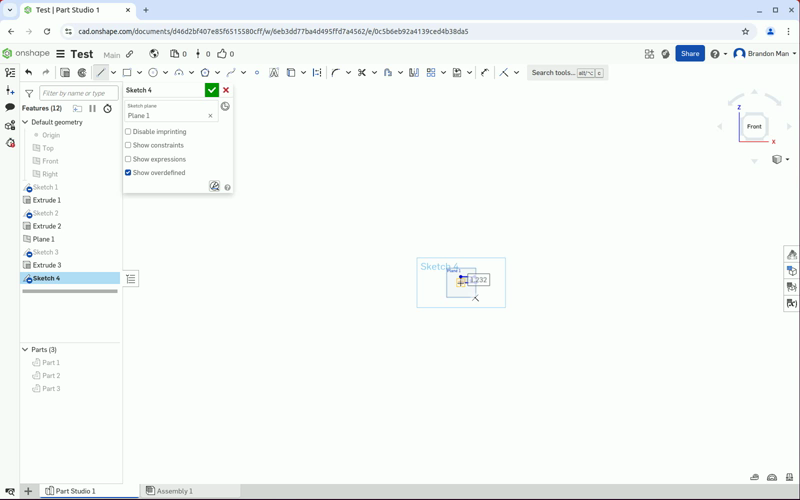
key(esc)
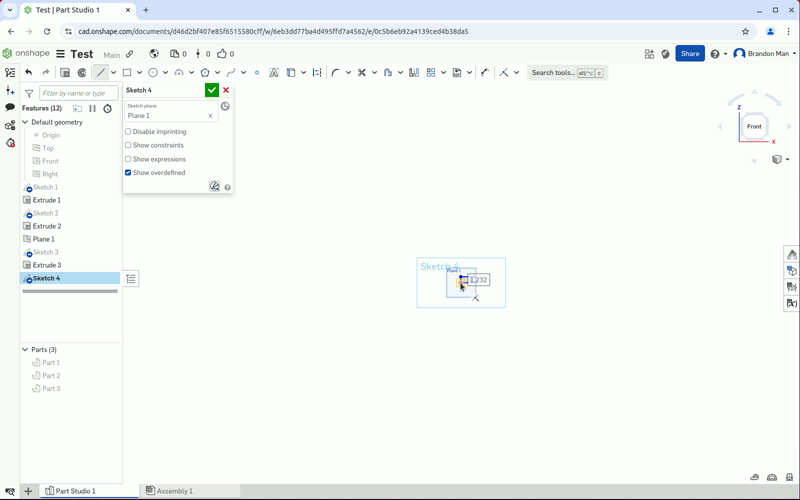
mouse_move(472, 278)
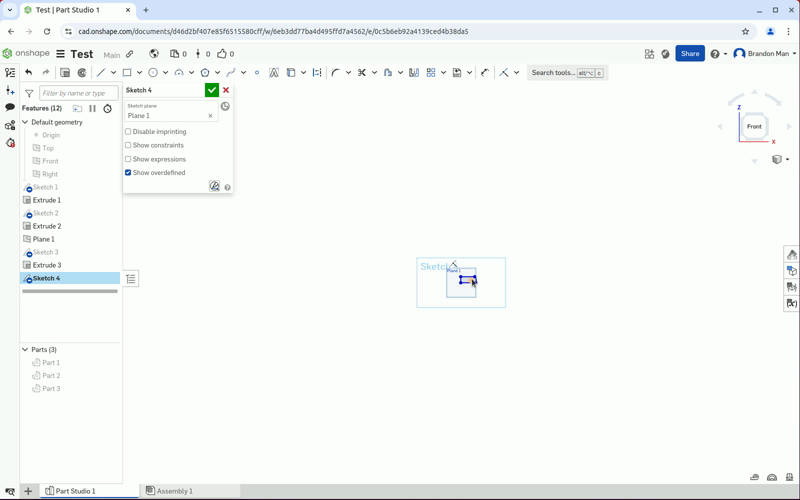
scroll(6)
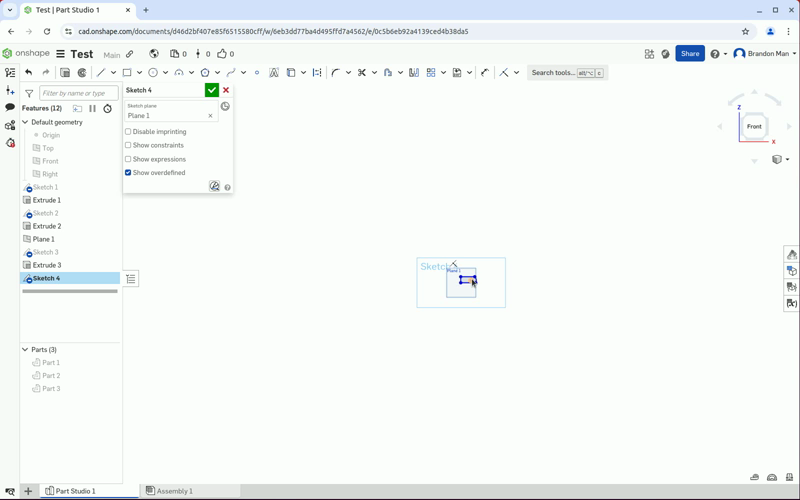
scroll(6)
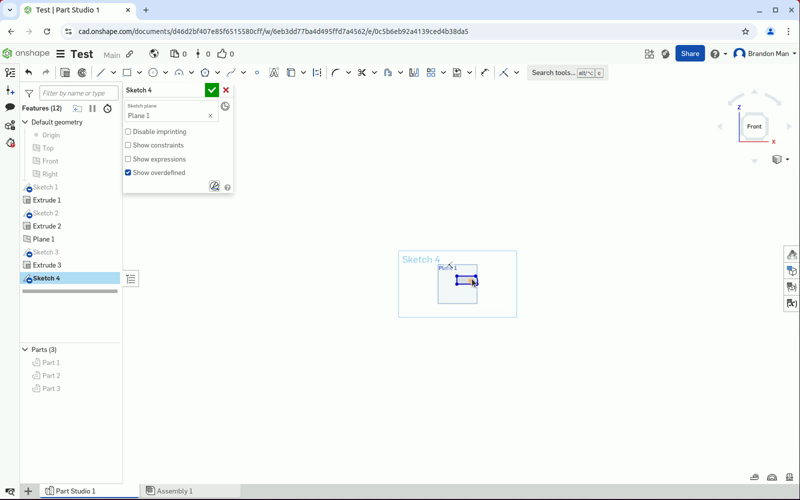
scroll(6)
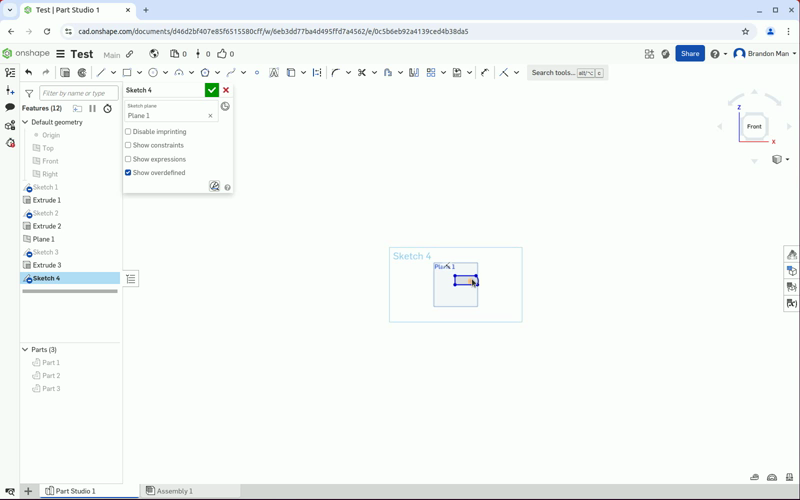
scroll(6)
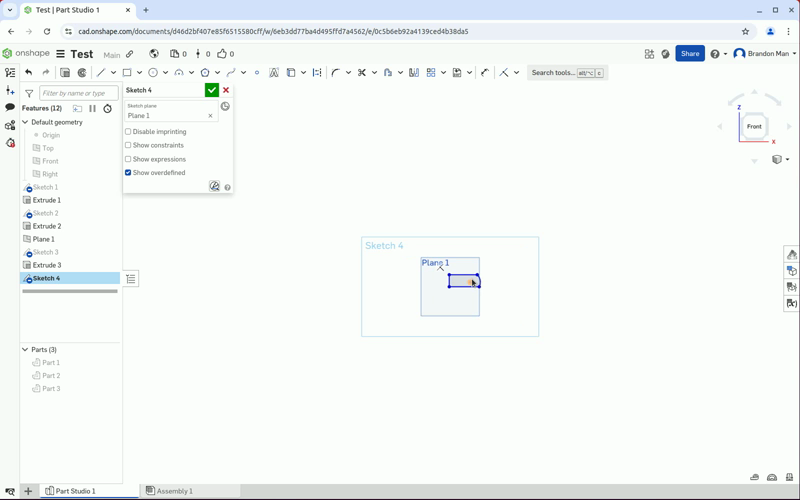
scroll(6)
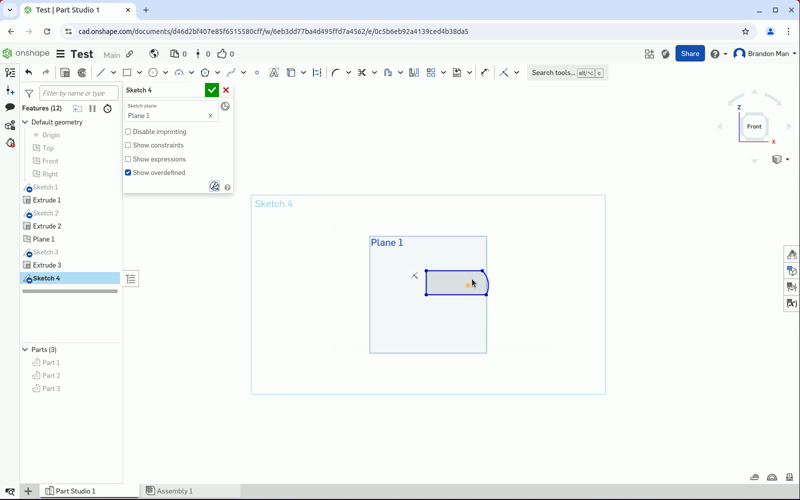
scroll(6)
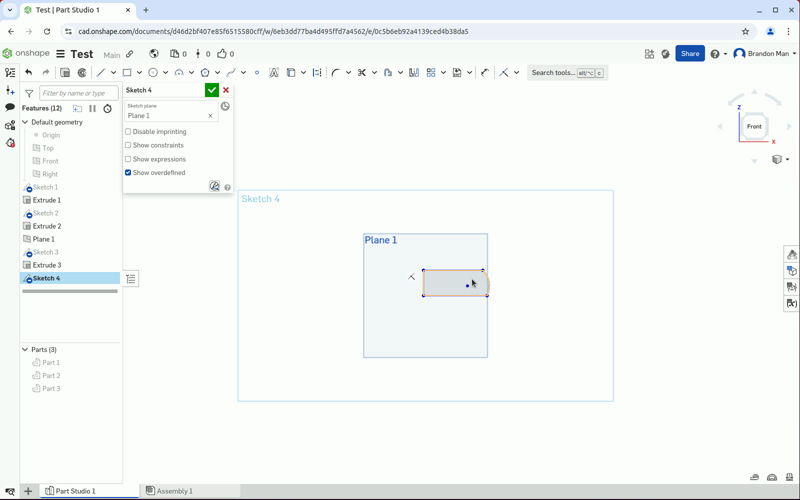
scroll(6)
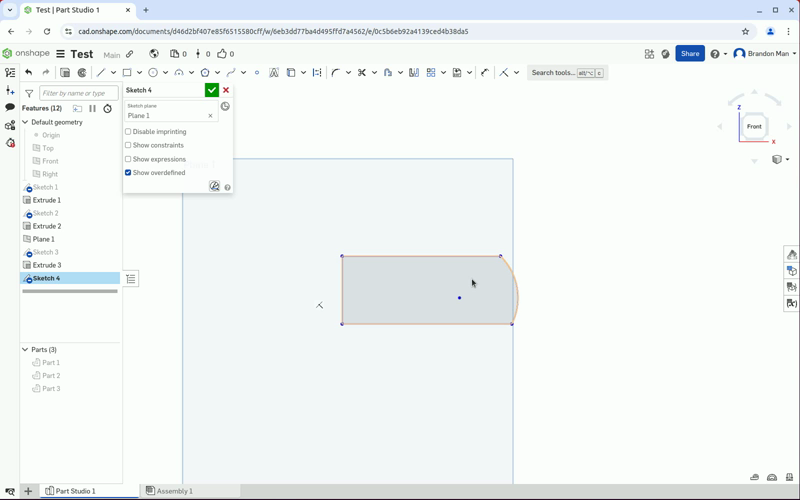
click(472, 278)
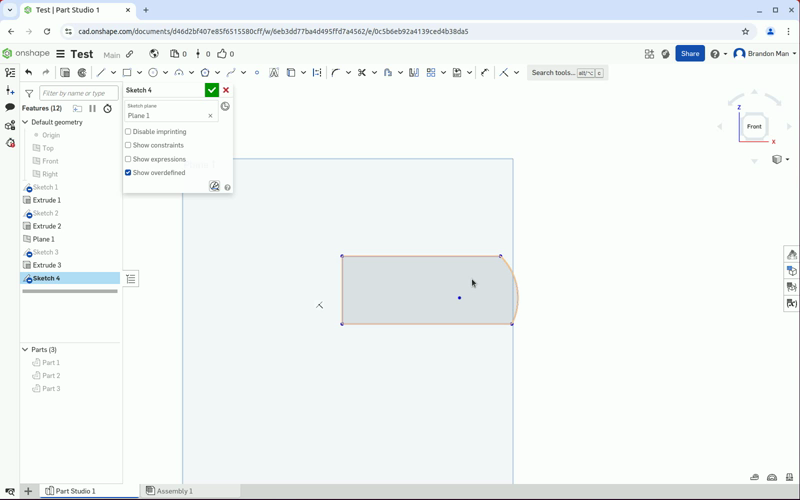
scroll(-6)
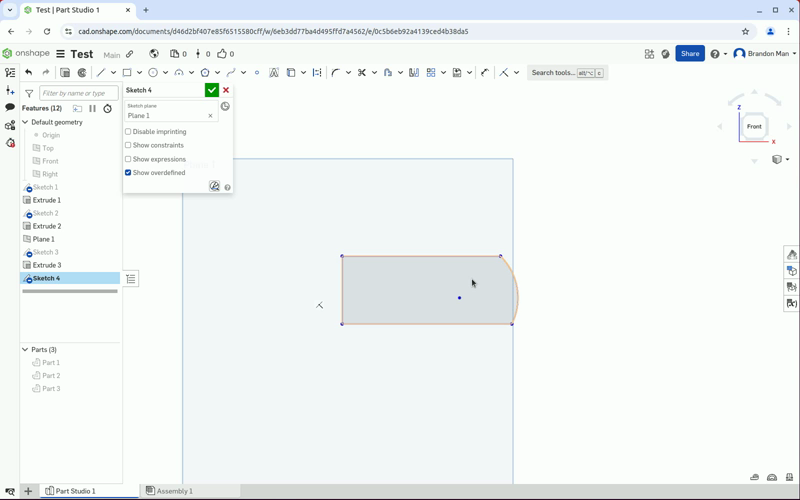
scroll(-6)
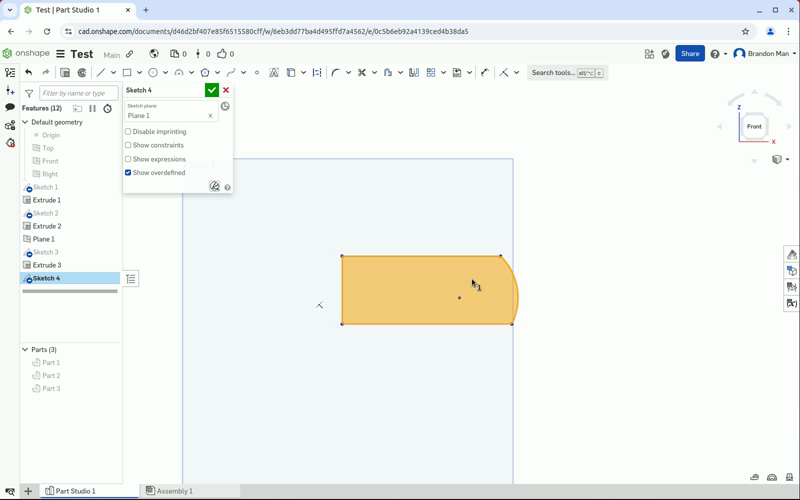
scroll(-6)
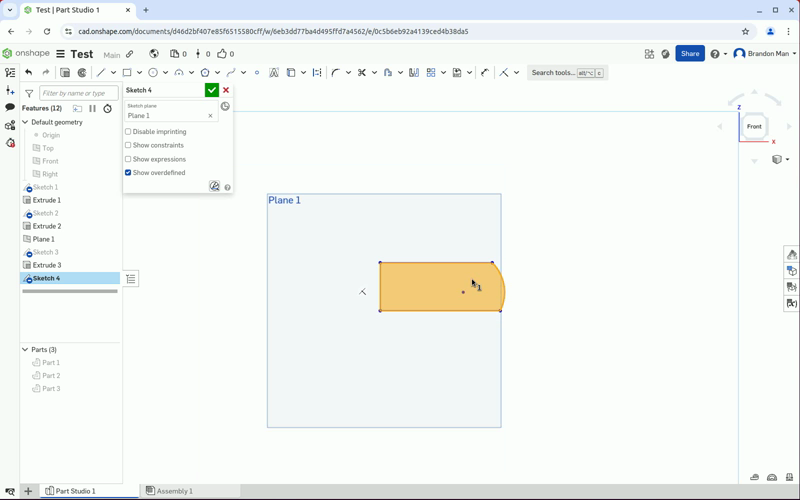
scroll(-6)
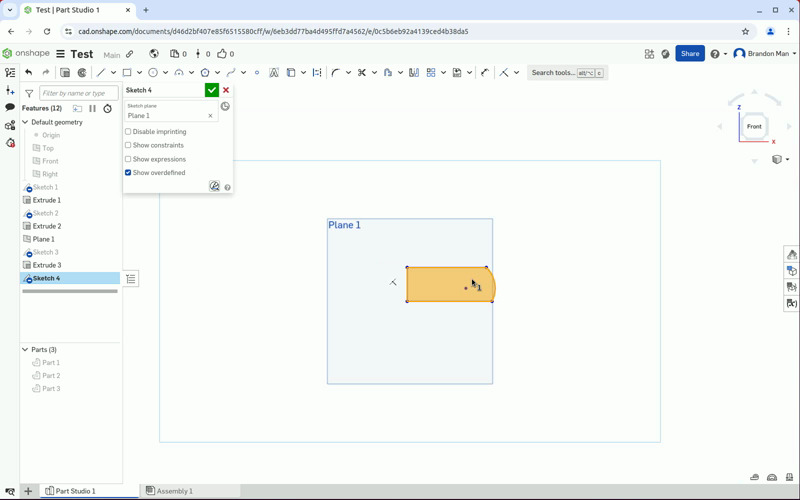
scroll(-6)
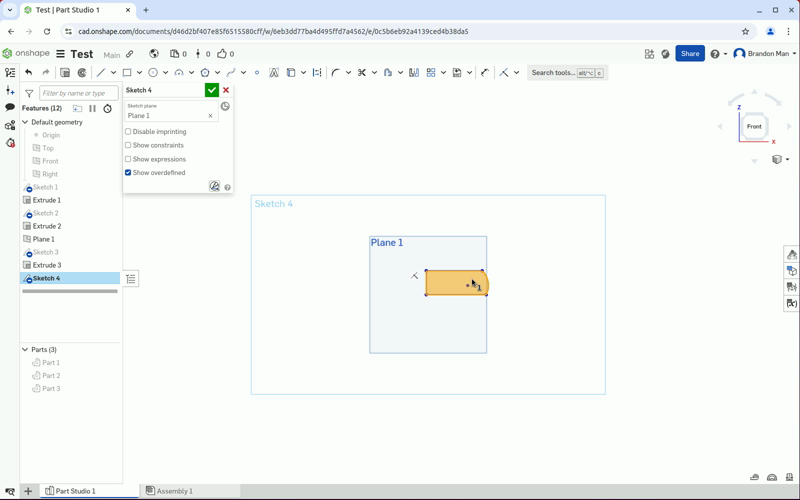
scroll(-6)
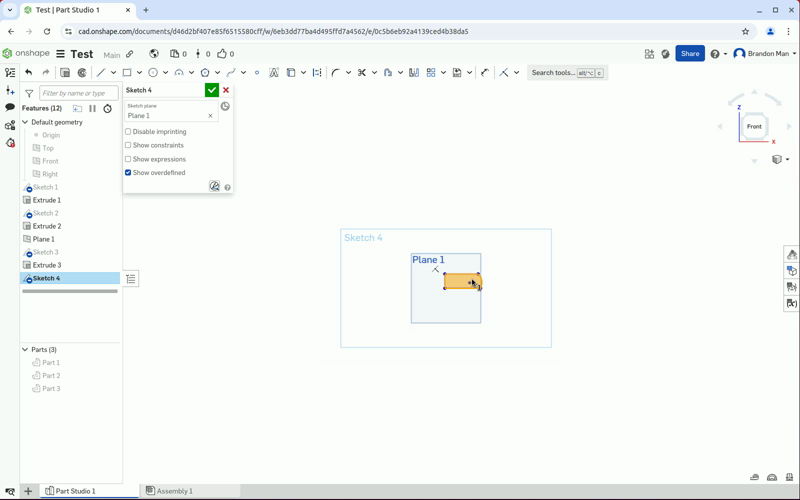
scroll(-6)
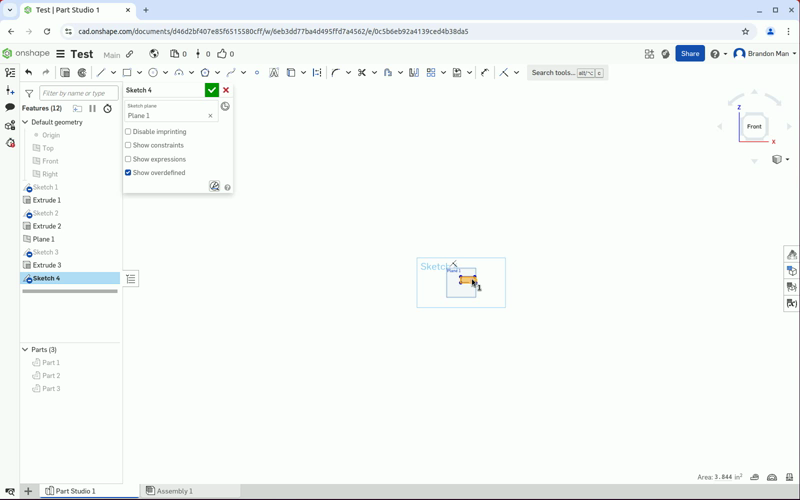
mouse_move(73, 352)
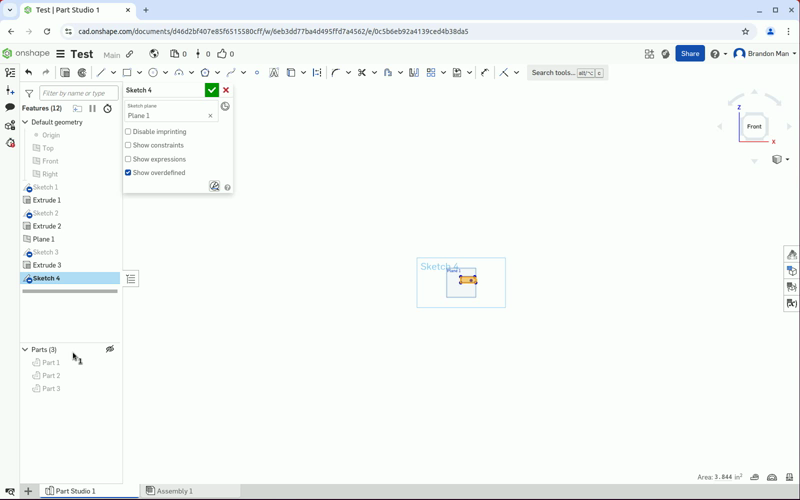
key(shift+y)
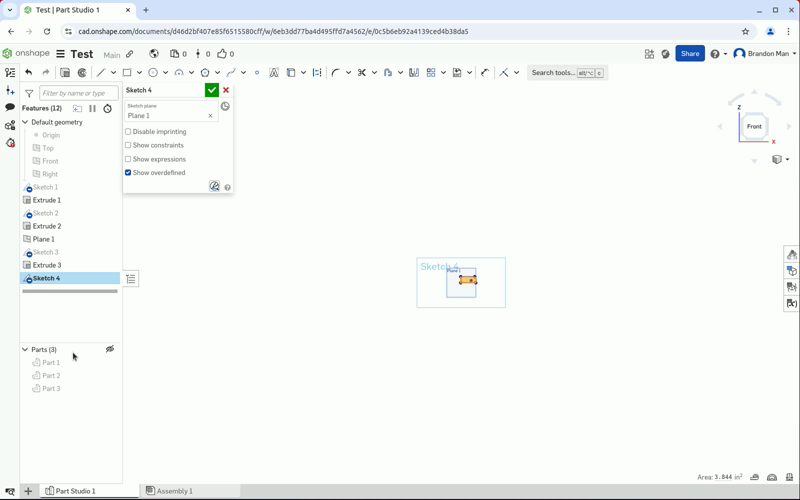
key(shift+e)
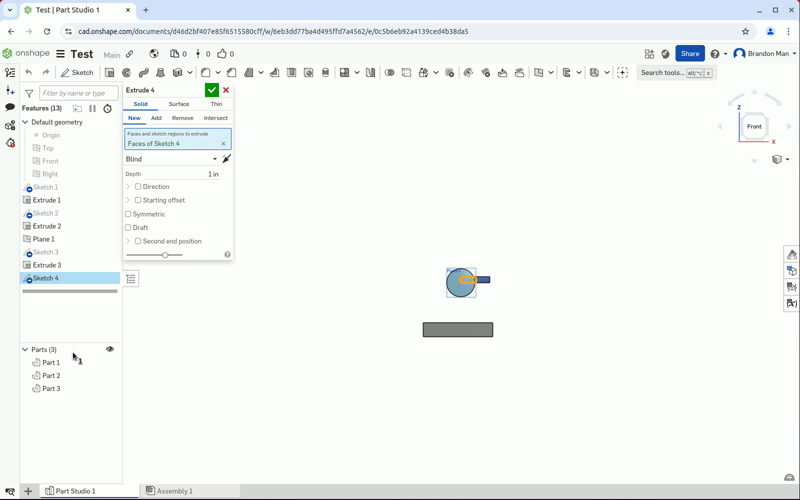
mouse_move(143, 106)
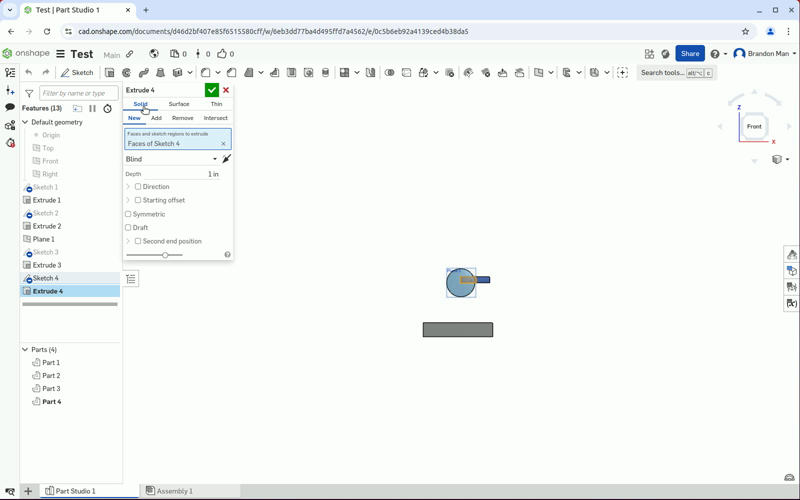
click(143, 106)
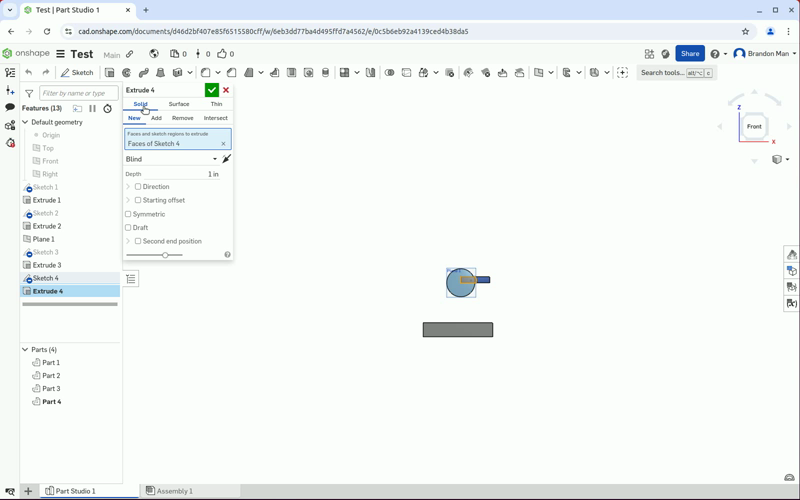
mouse_move(137, 120)
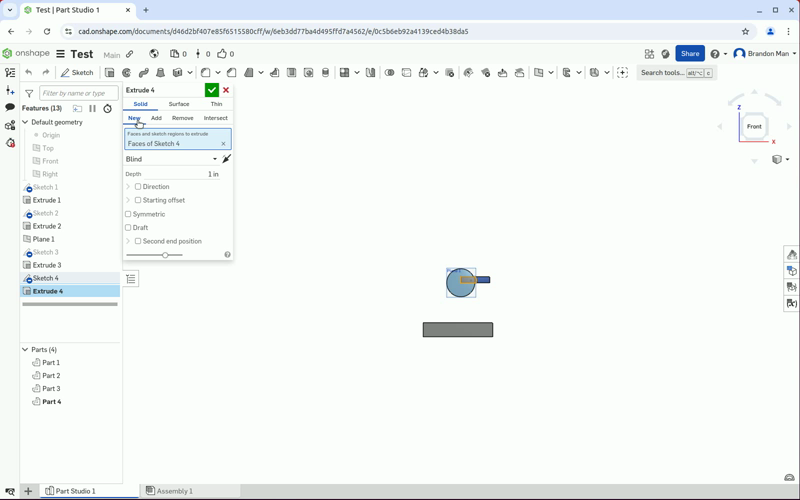
click(137, 120)
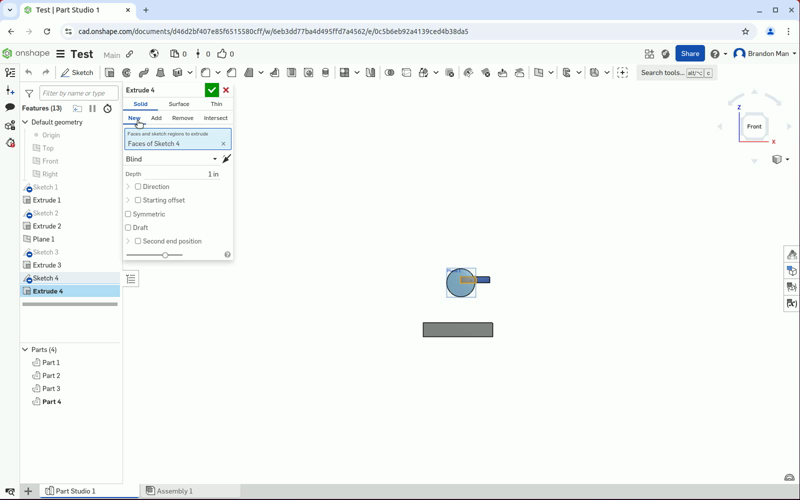
key(tab, 4)
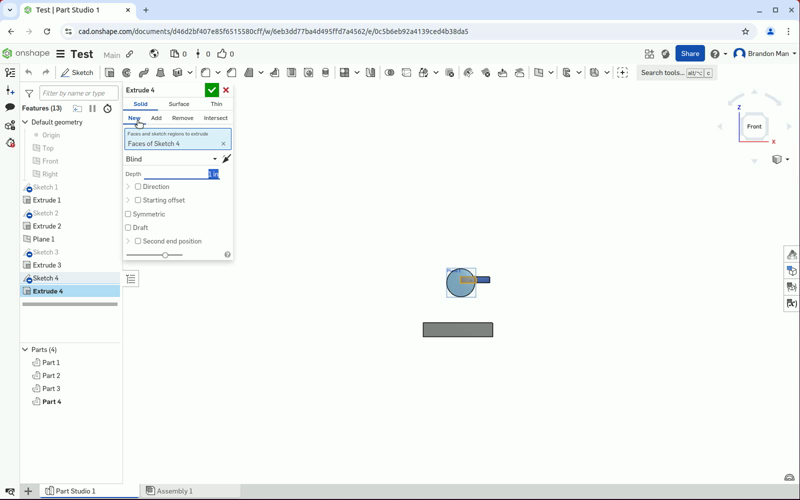
text(0.481)
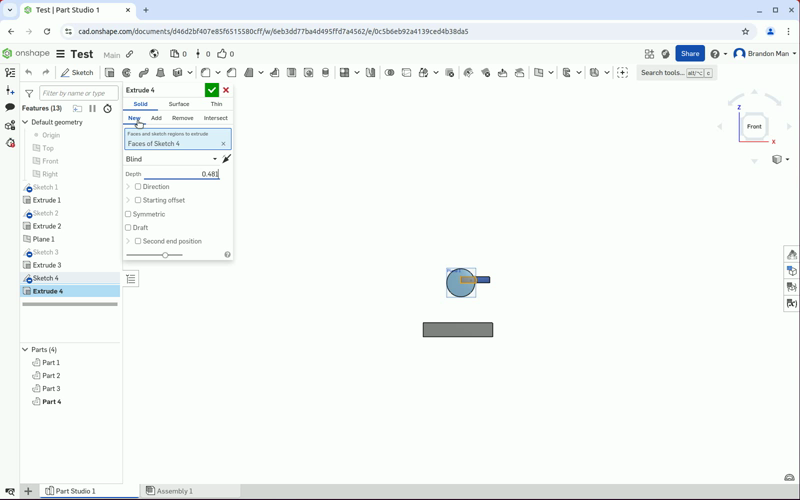
key(enter)
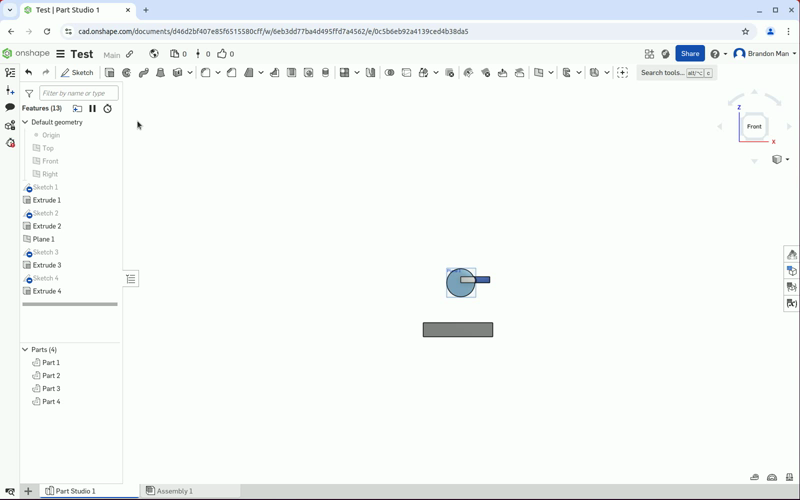
key(shift+h)
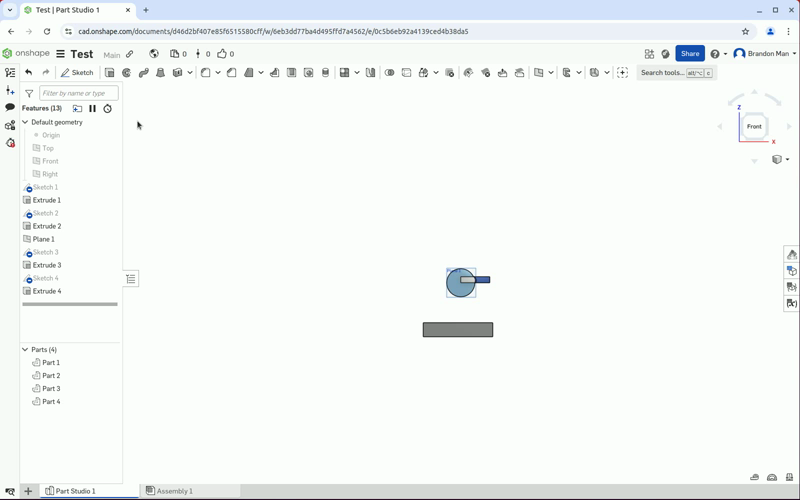
key(shift+h)
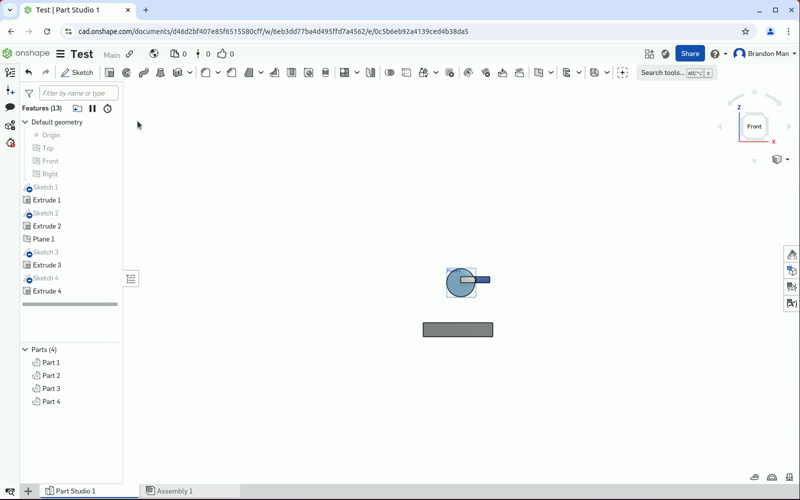
mouse_move(73, 189)
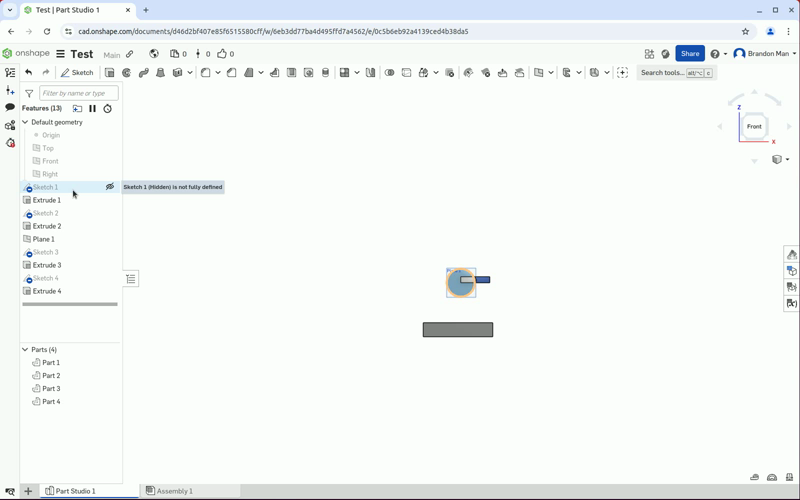
click(73, 189)
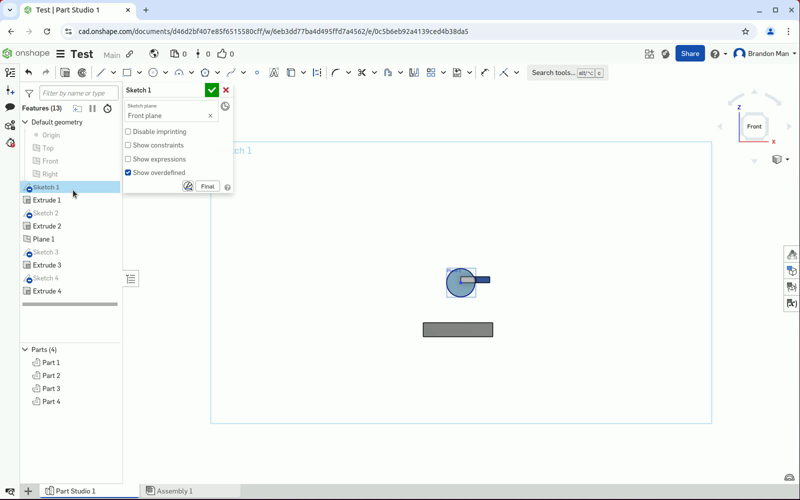
mouse_move(229, 92)
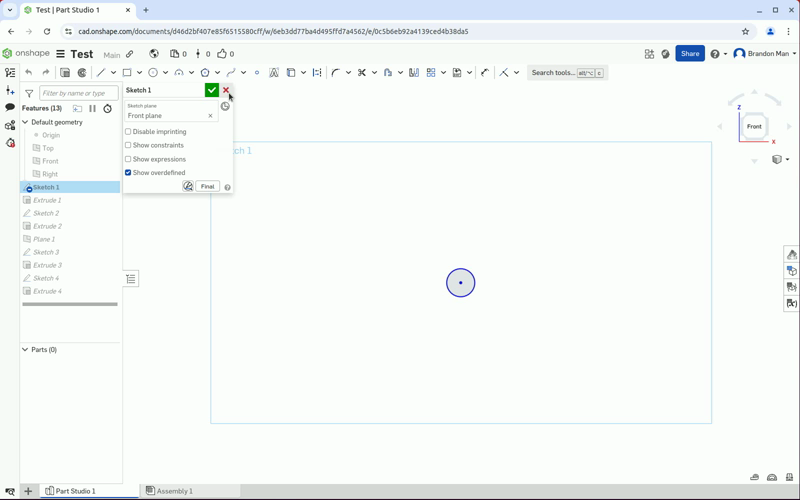
click(229, 92)
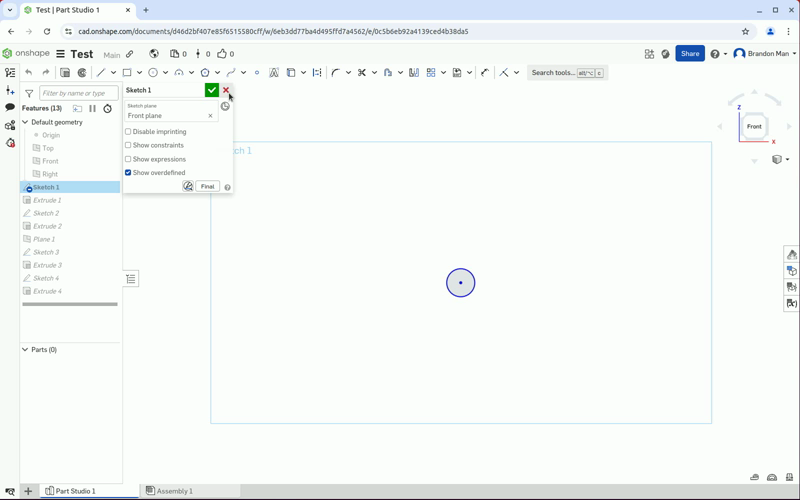
key(shift+s)
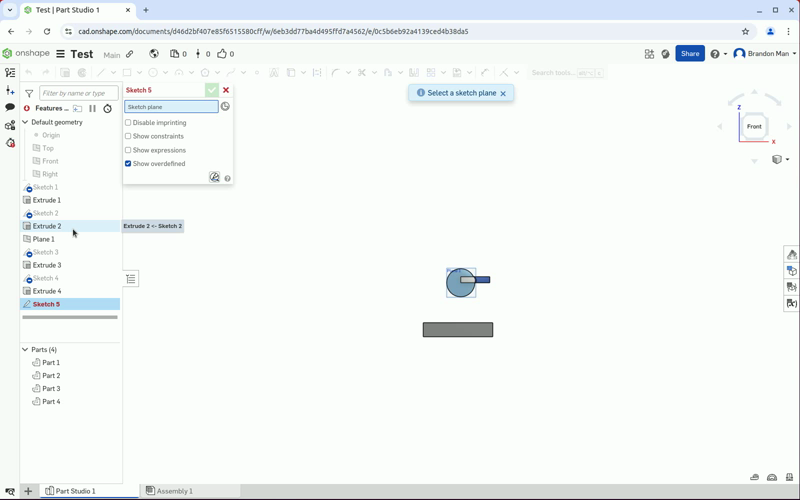
scroll(3)
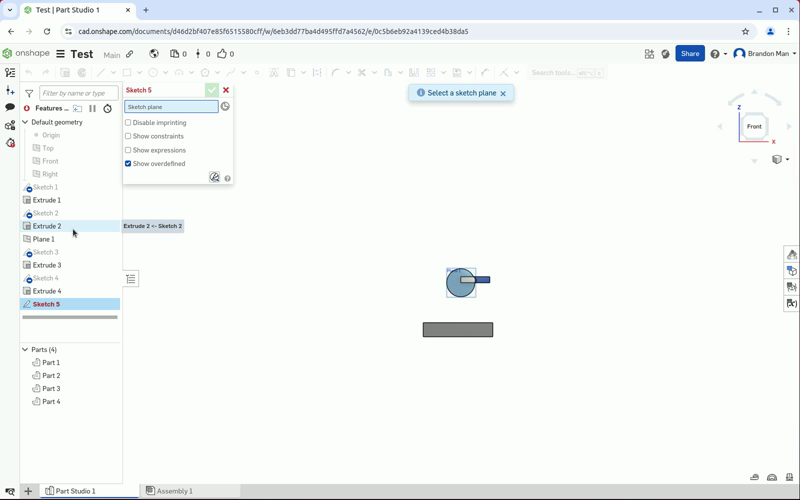
mouse_move(73, 163)
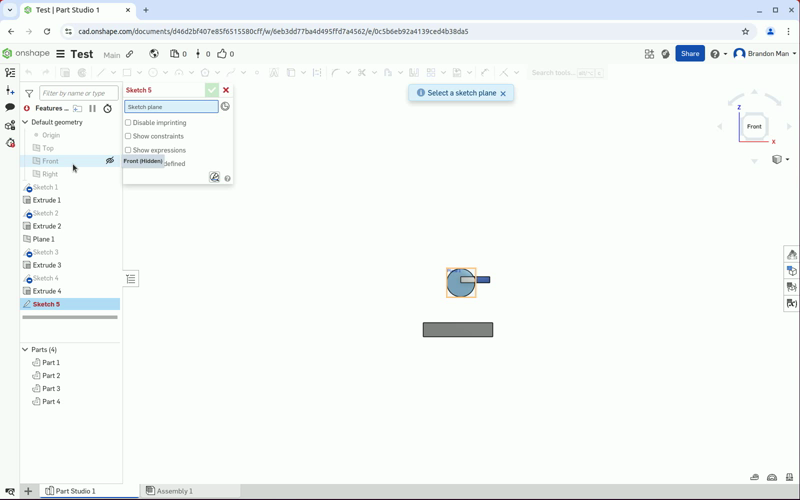
click(73, 163)
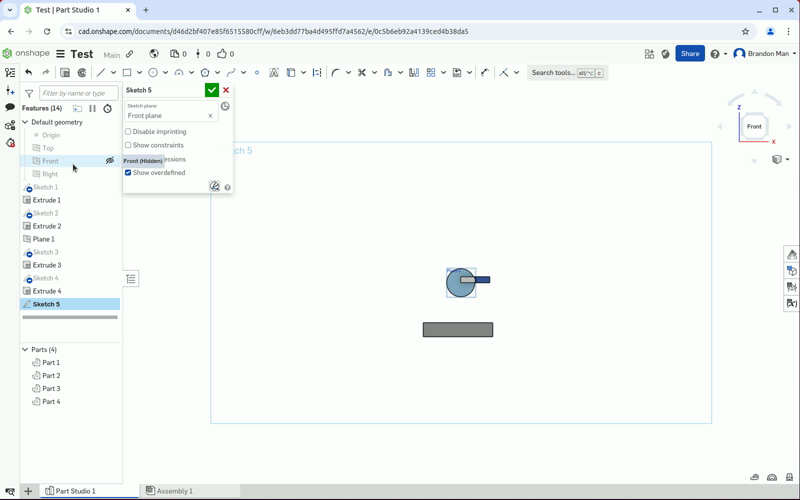
mouse_move(73, 352)
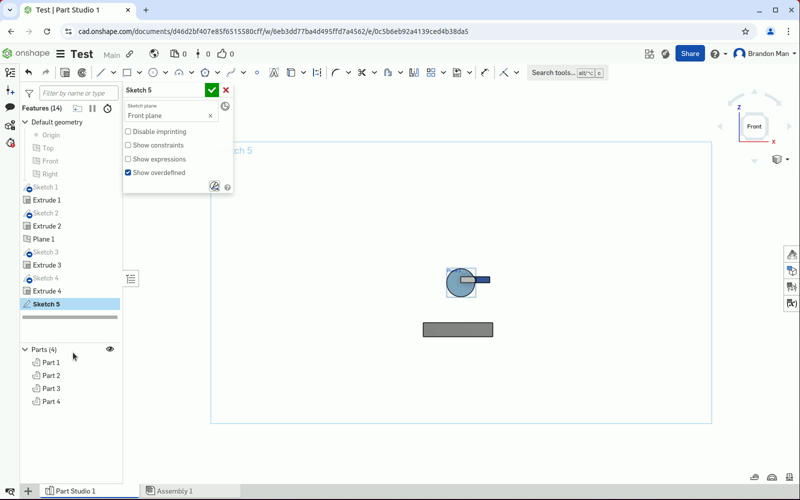
key(y)
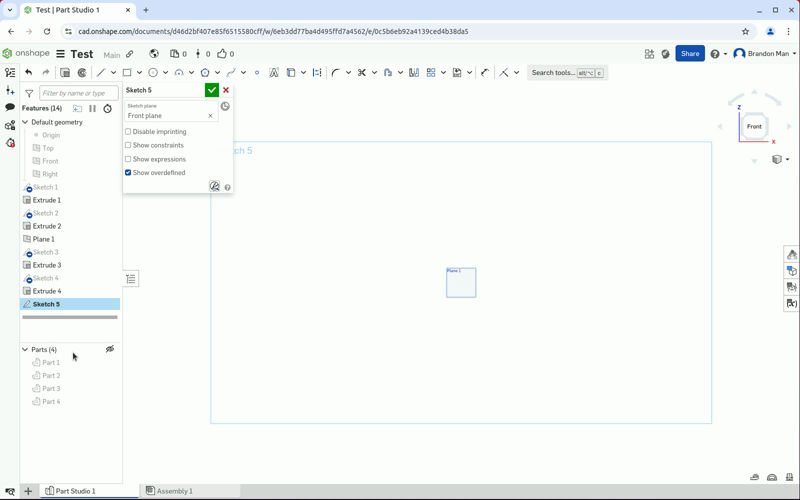
key(l)
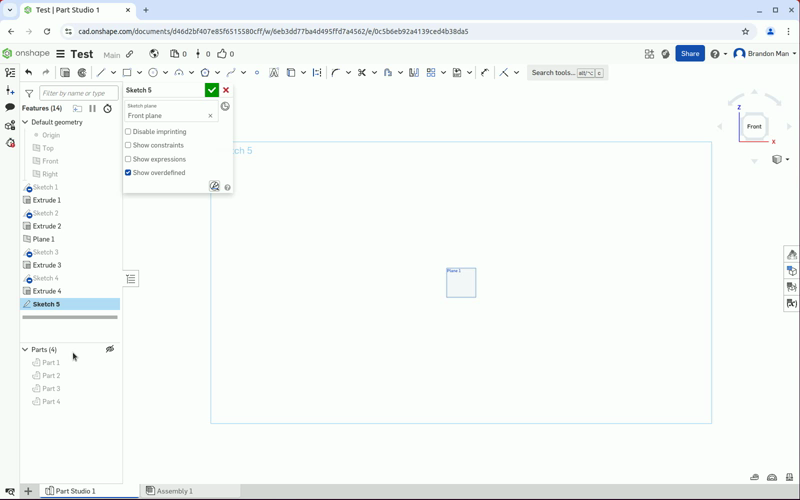
key_down(shift)
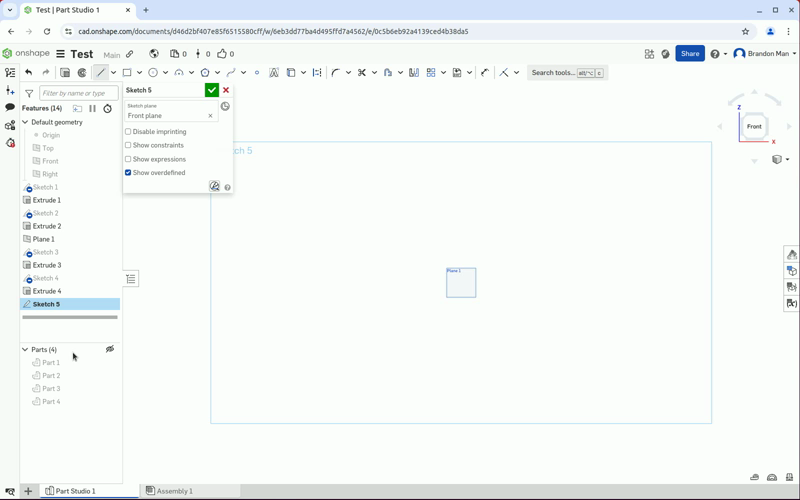
mouse_move(453, 259)
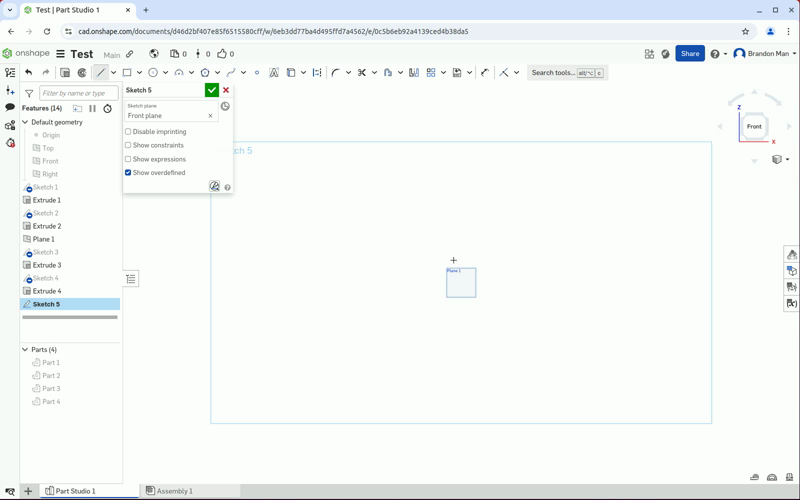
click(453, 259)
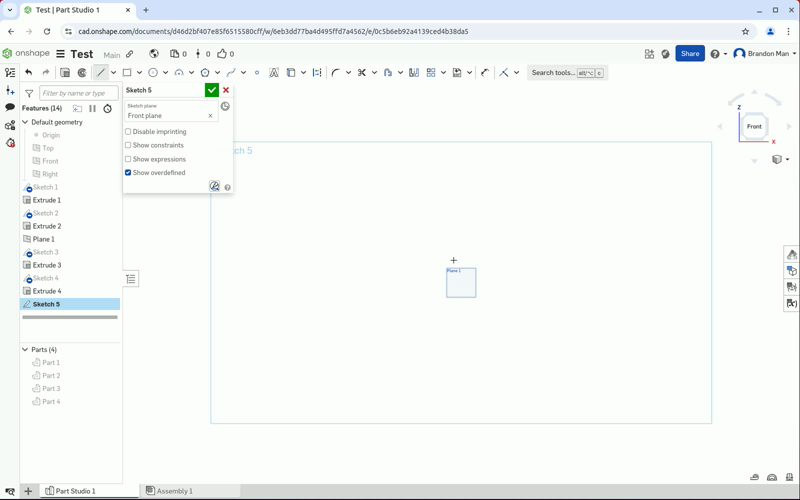
key_up(shift)
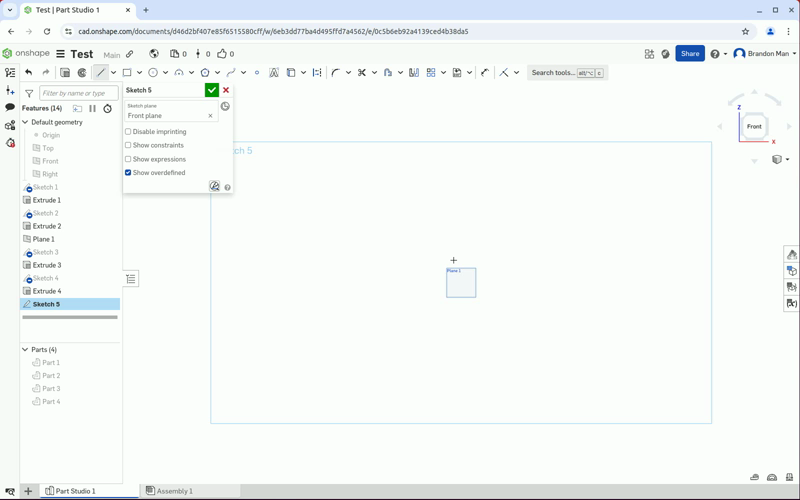
key_down(shift)
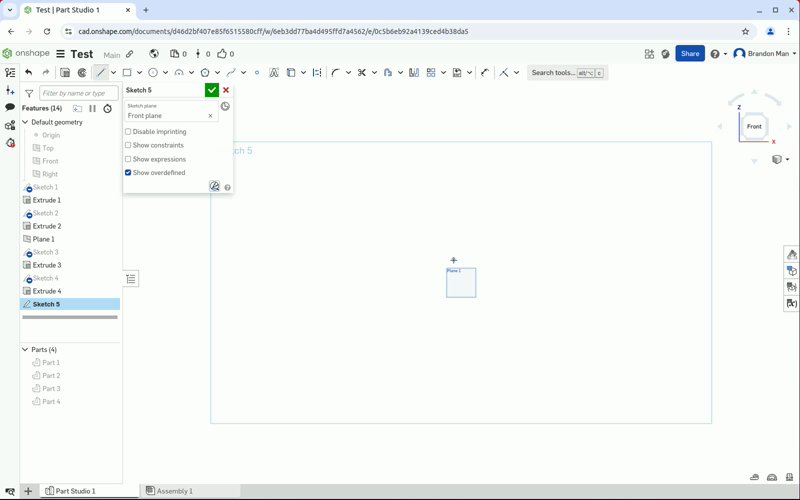
mouse_move(483, 259)
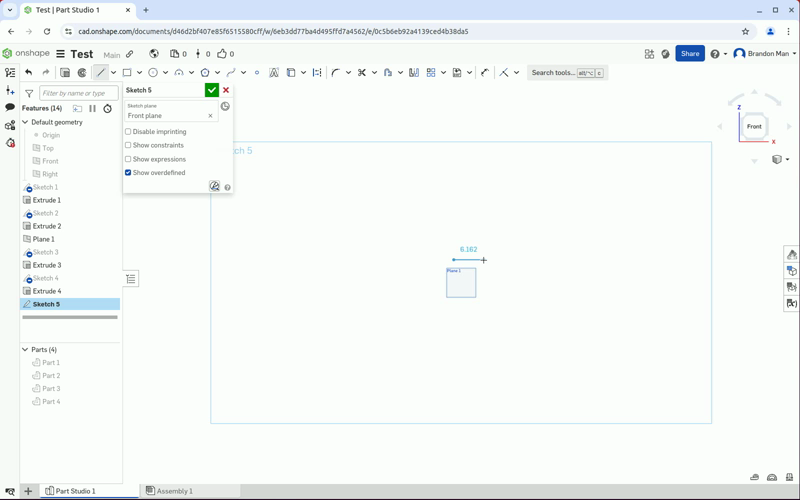
mouse_move(468, 259)
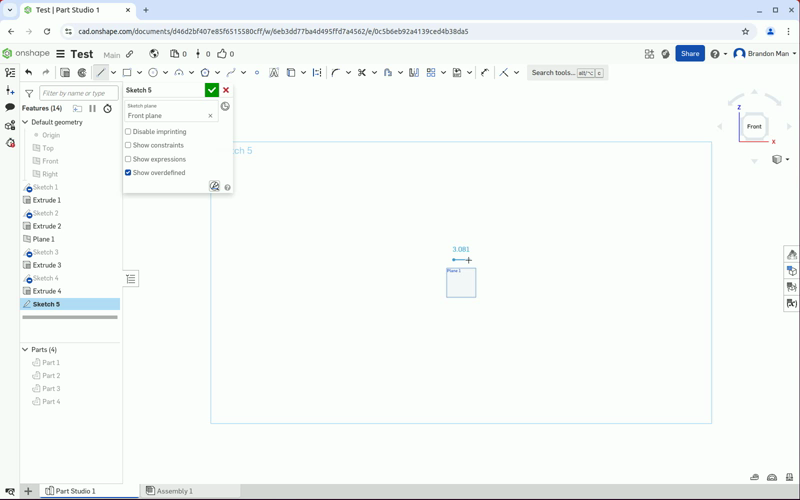
click(468, 259)
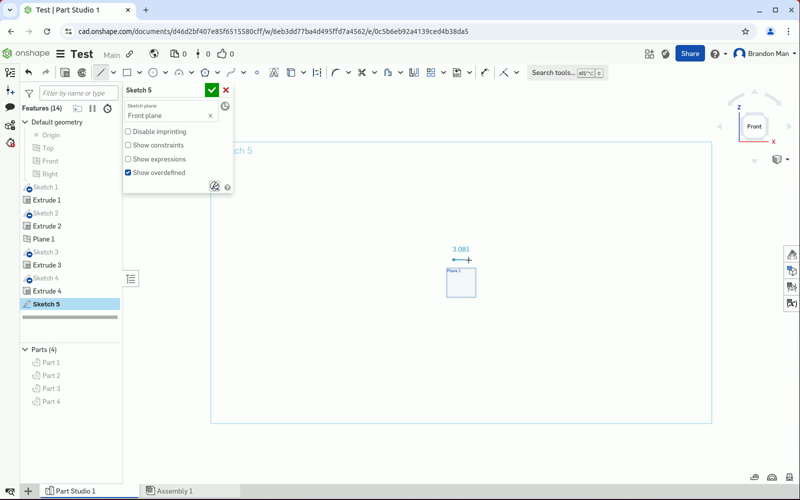
key_up(shift)
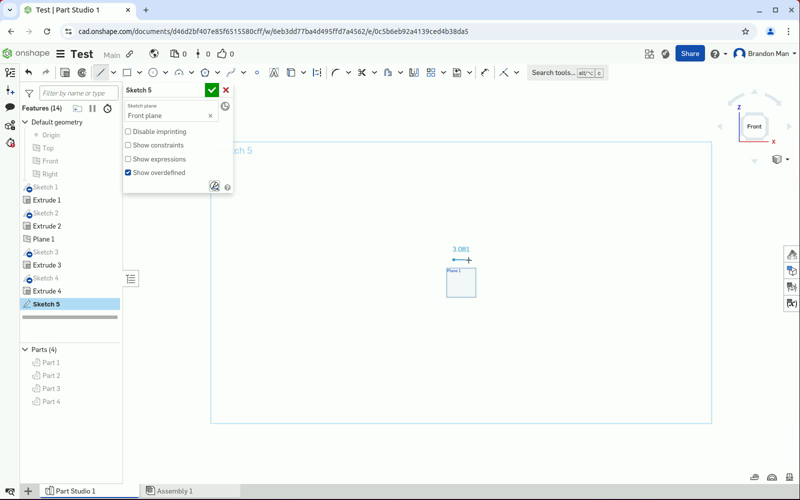
key_down(shift)
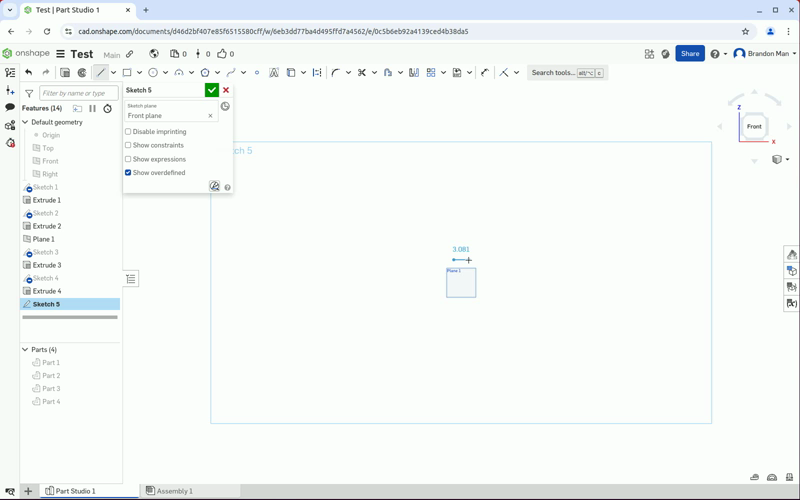
mouse_move(498, 259)
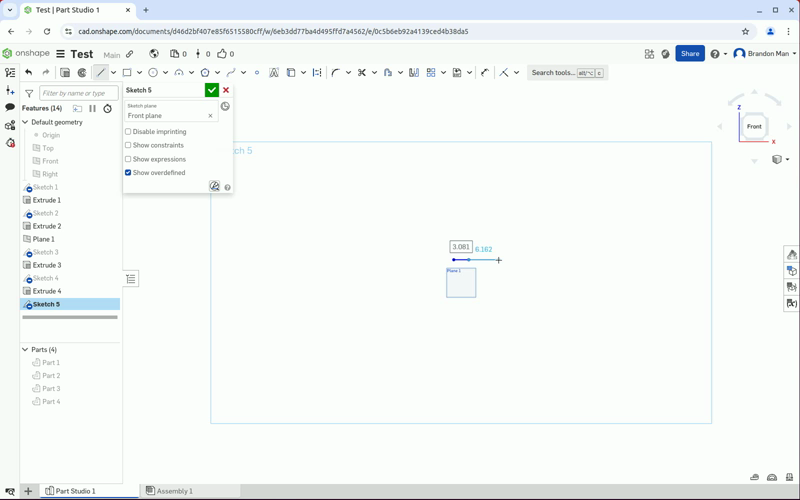
mouse_move(468, 244)
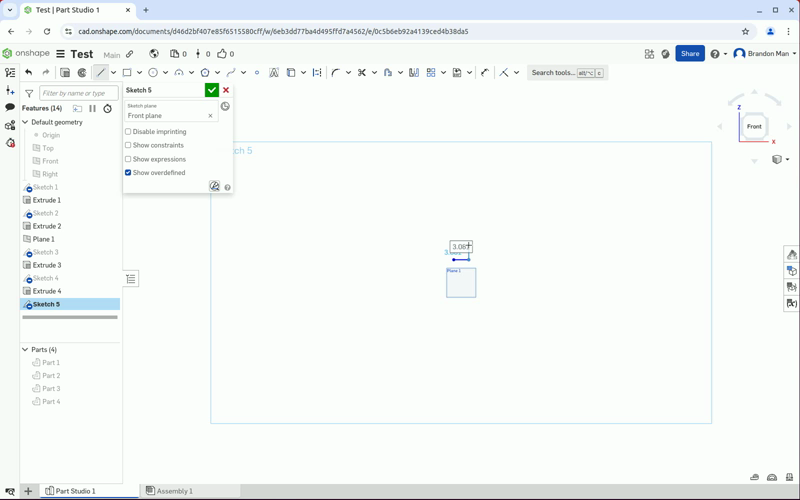
click(468, 244)
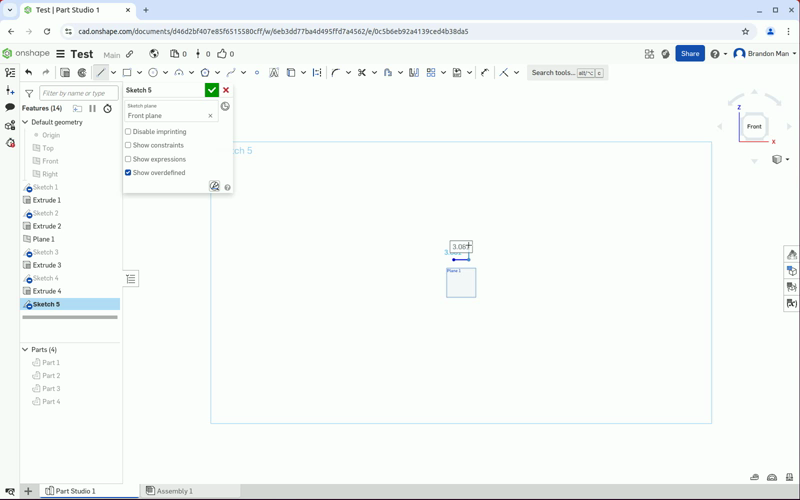
key_up(shift)
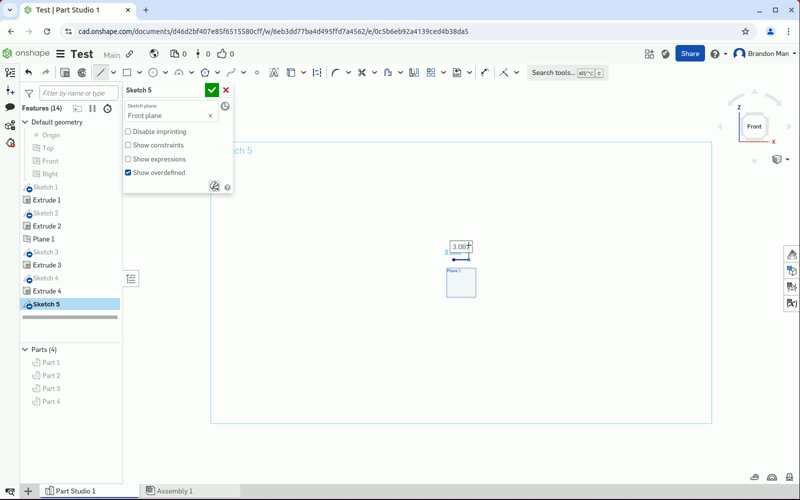
key_down(shift)
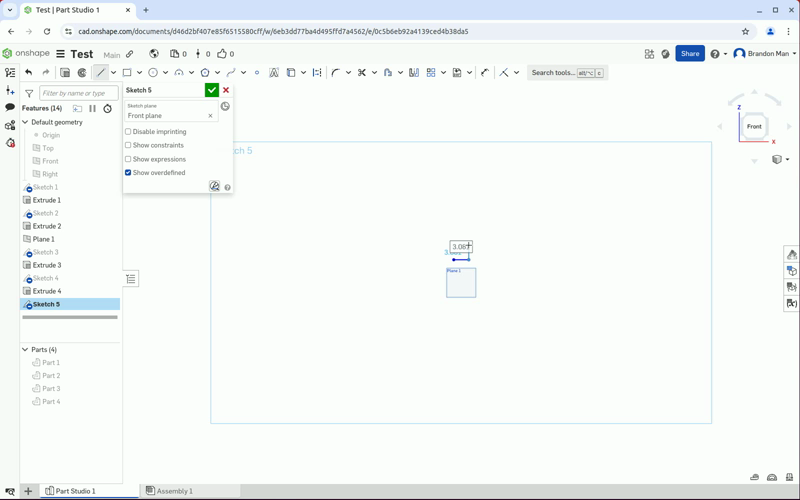
mouse_move(498, 244)
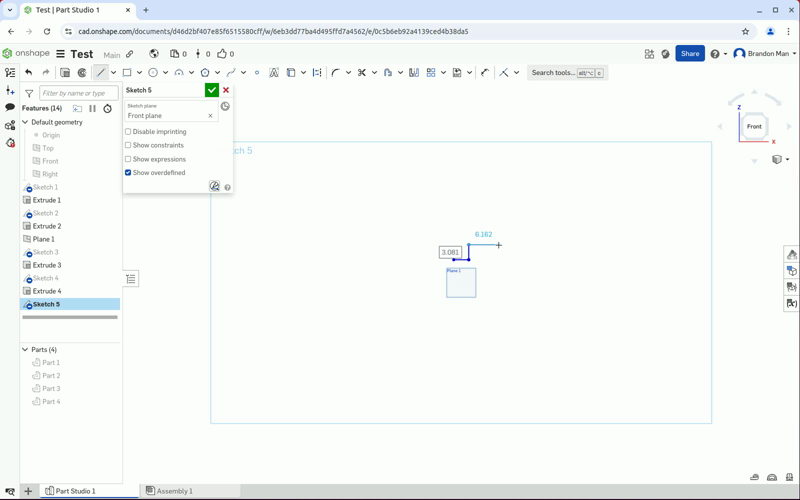
mouse_move(453, 244)
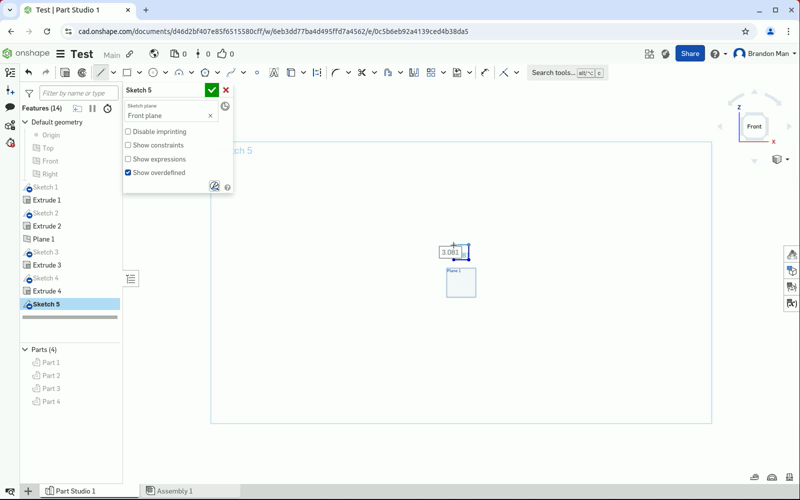
click(453, 244)
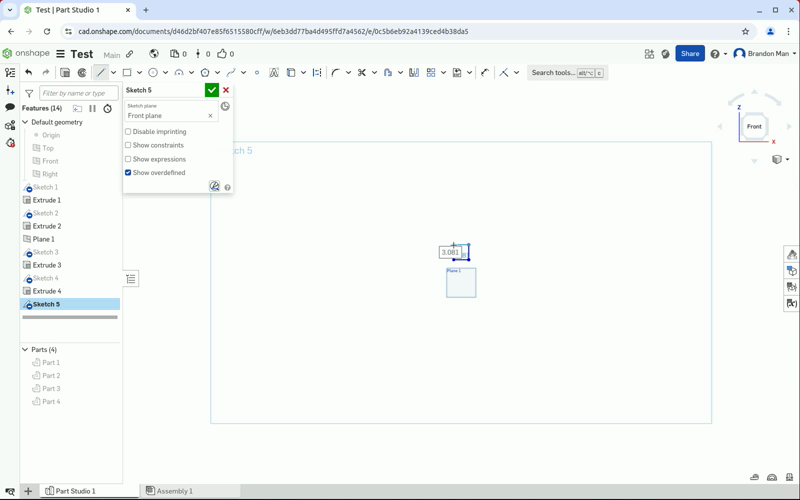
key_up(shift)
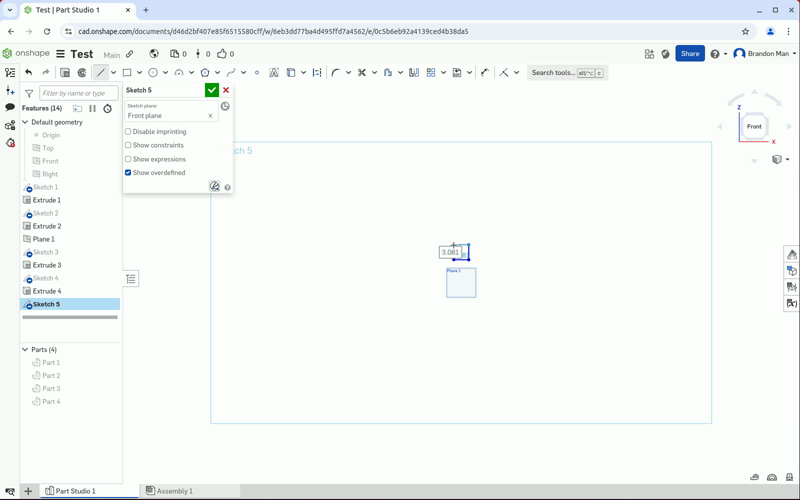
mouse_move(483, 244)
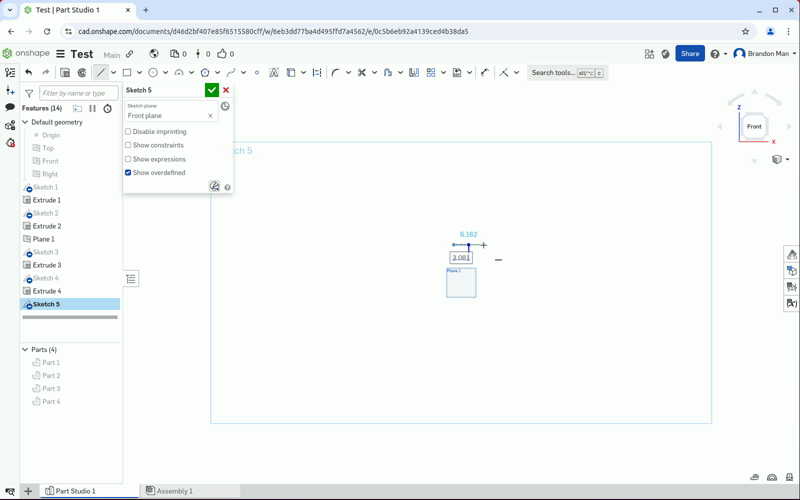
key_down(shift)
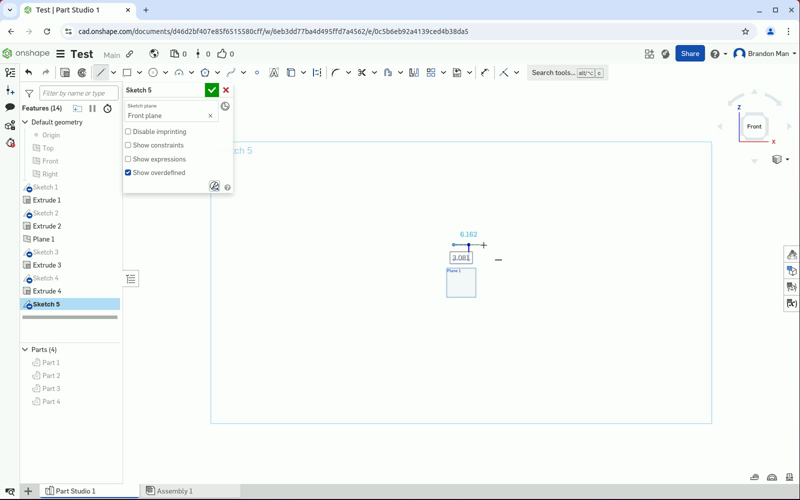
mouse_move(453, 259)
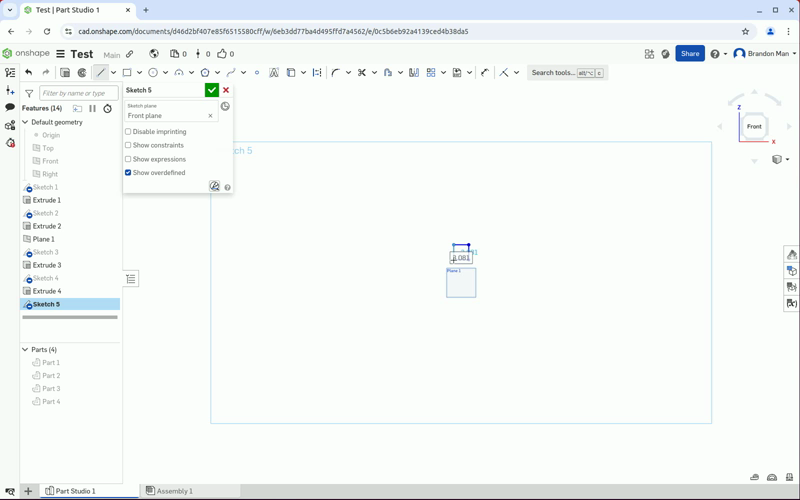
key_up(shift)
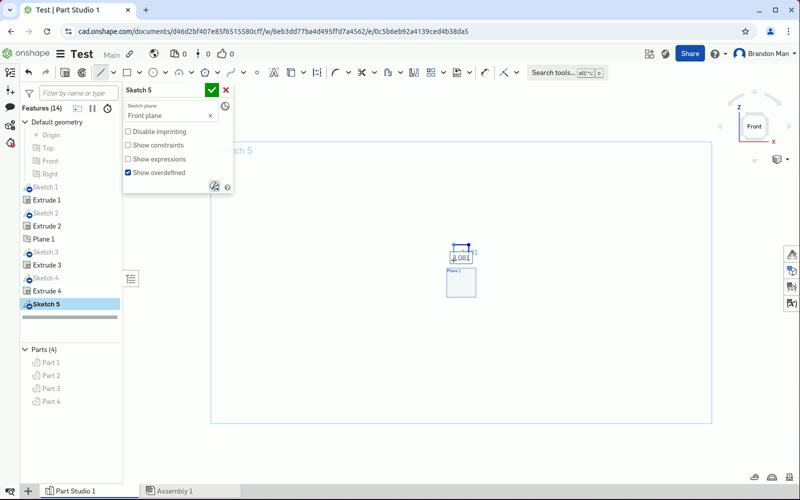
click(453, 259)
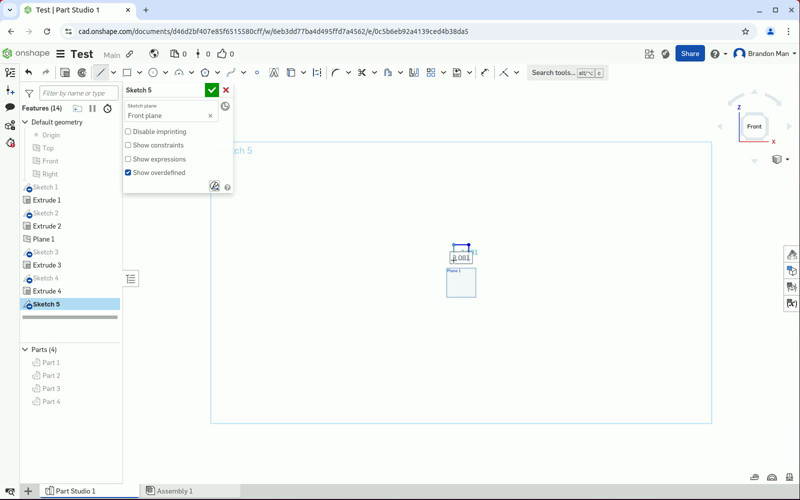
key(esc)
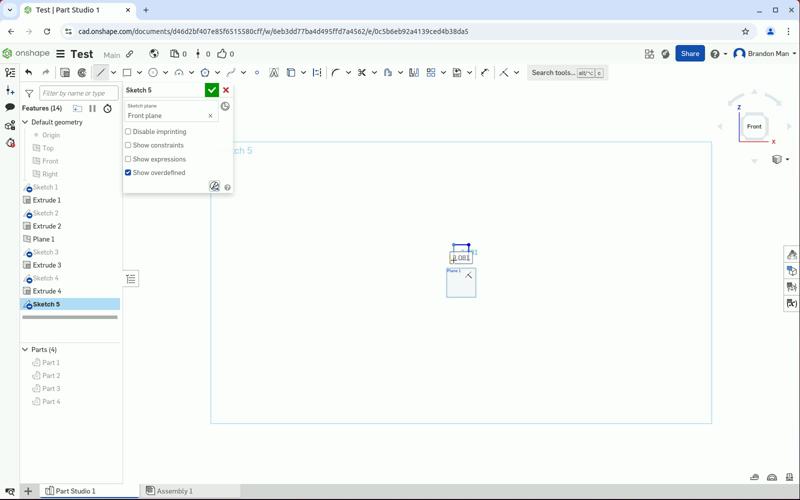
mouse_move(458, 252)
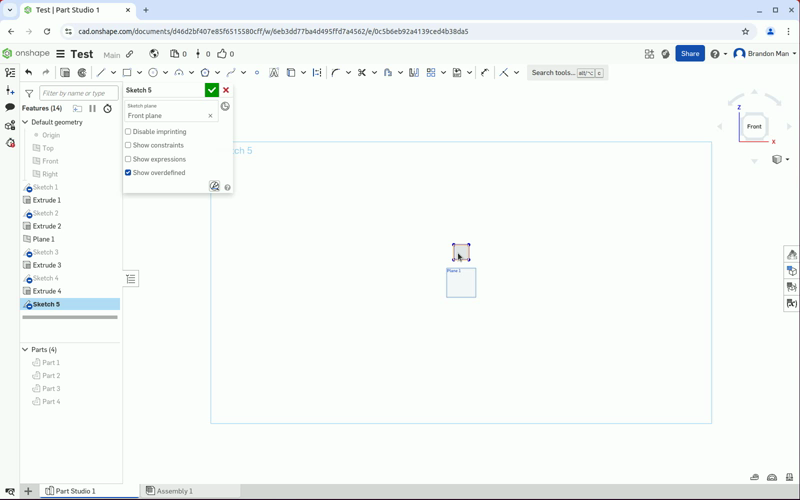
scroll(6)
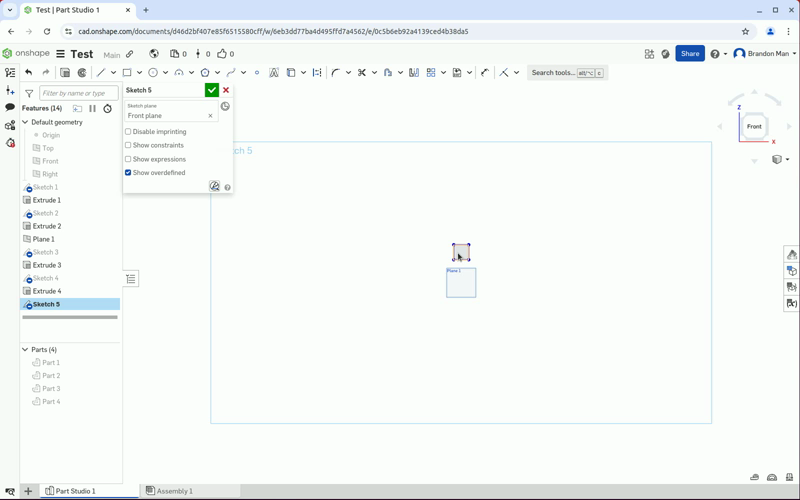
scroll(6)
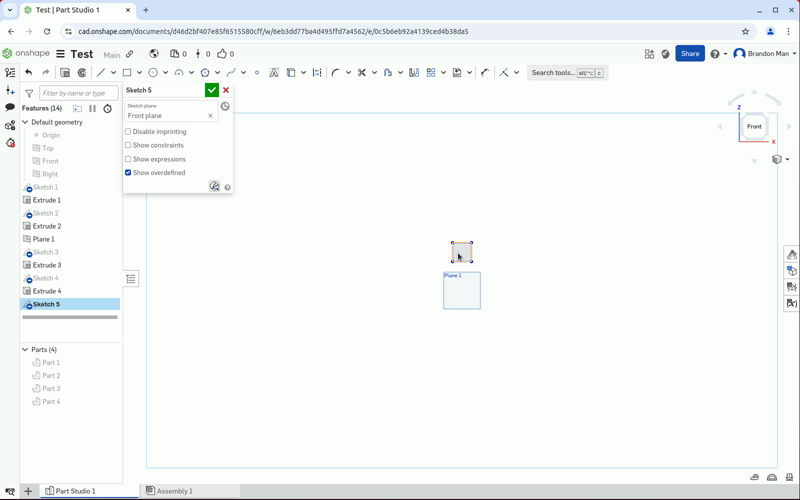
scroll(6)
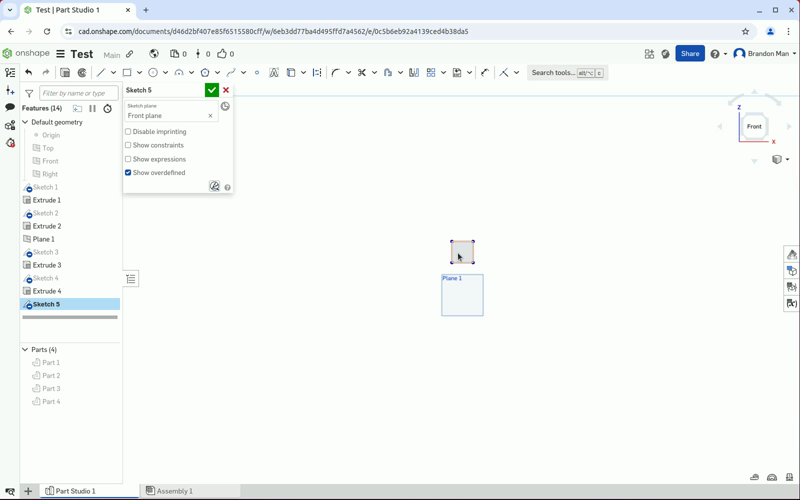
scroll(6)
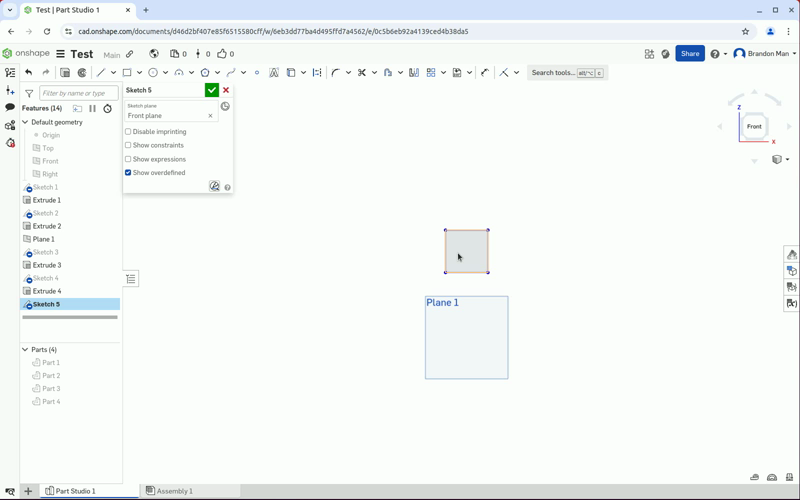
scroll(6)
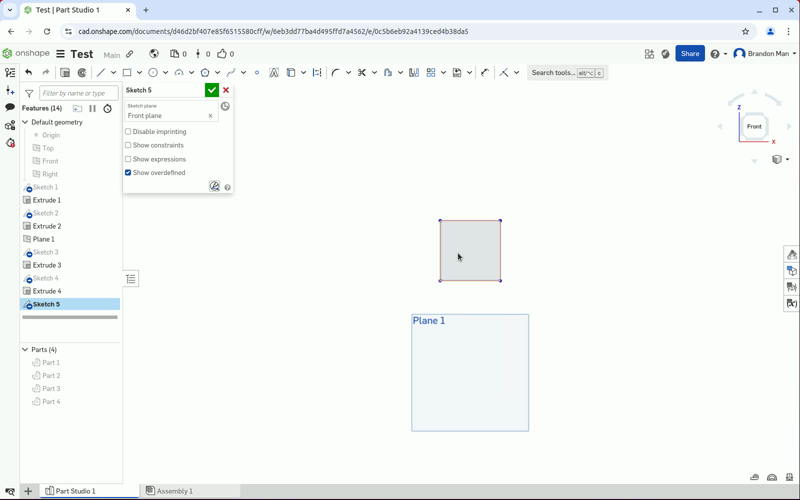
scroll(6)
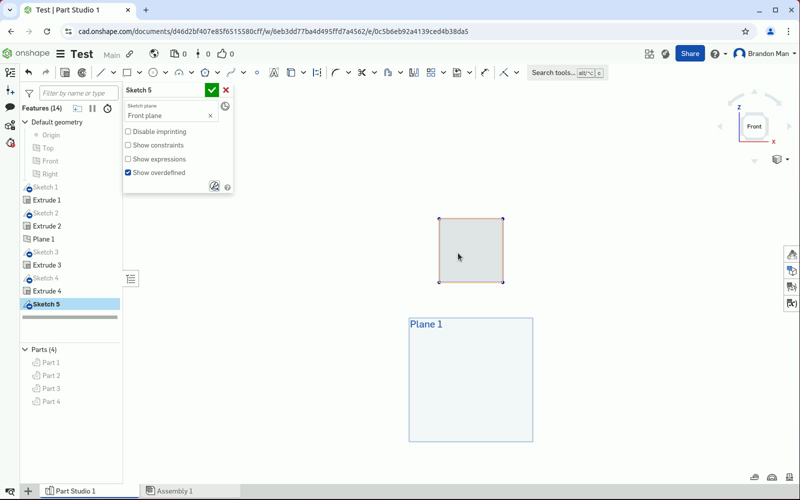
scroll(6)
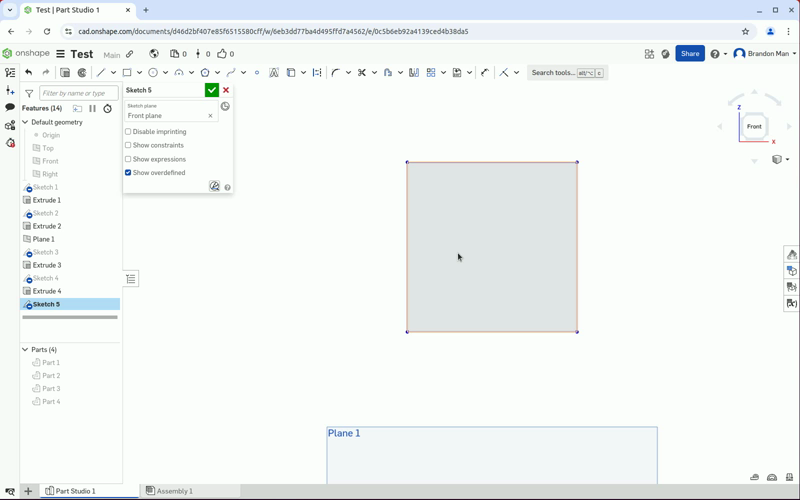
click(458, 252)
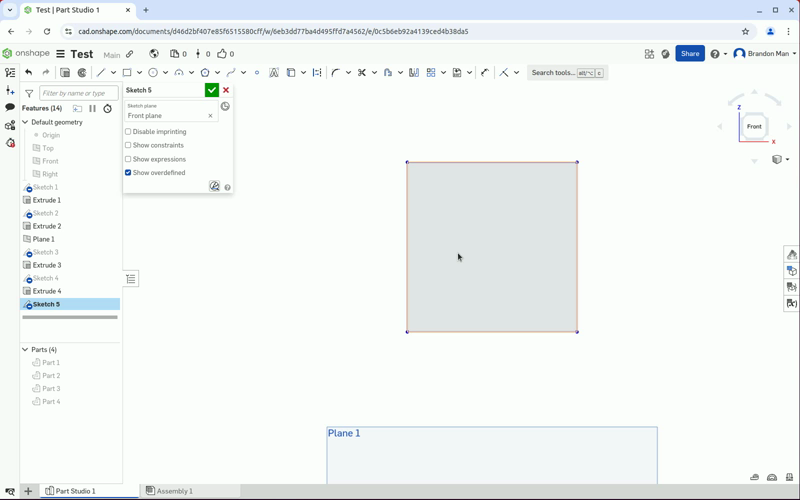
scroll(-6)
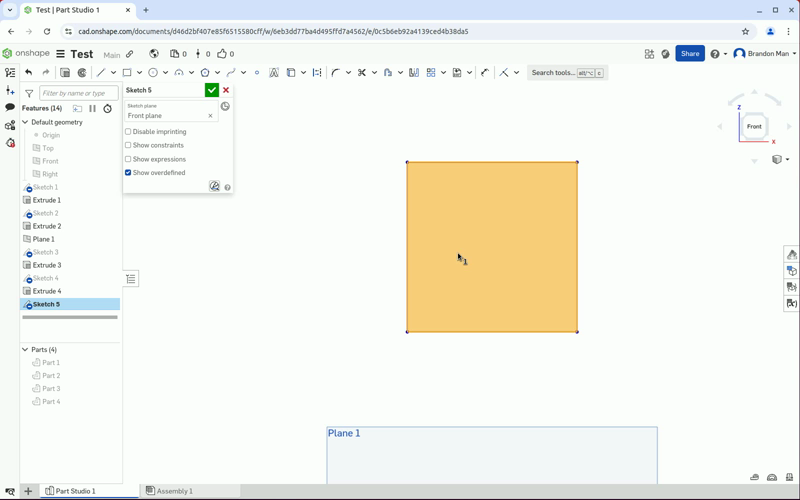
scroll(-6)
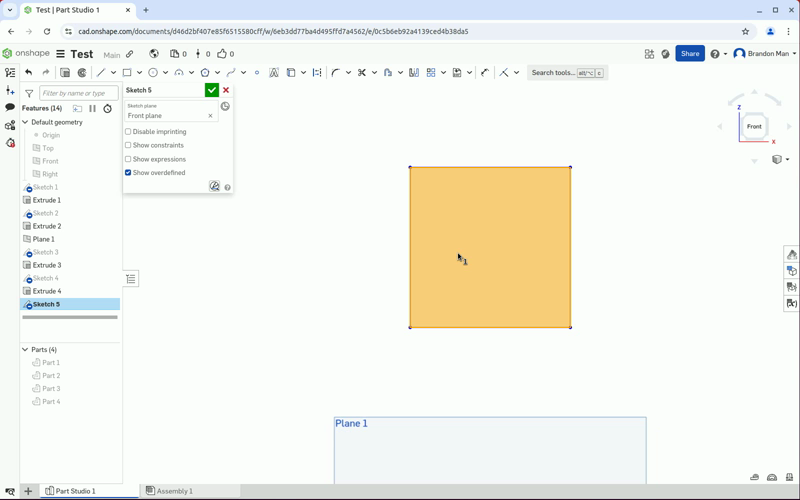
scroll(-6)
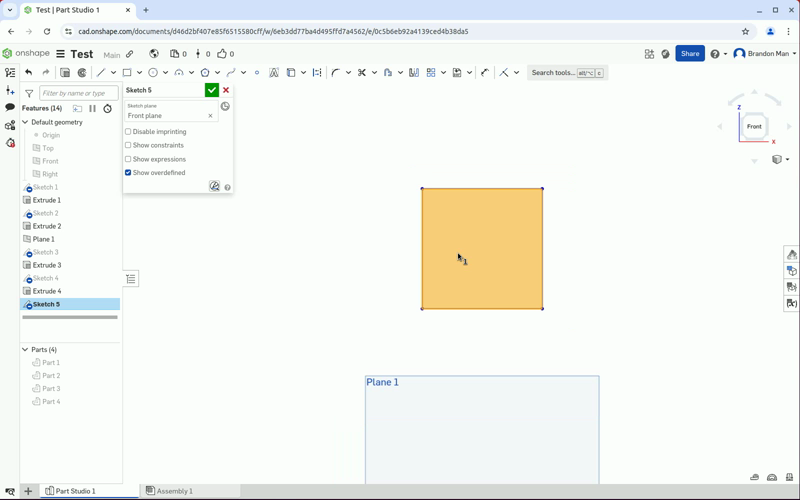
scroll(-6)
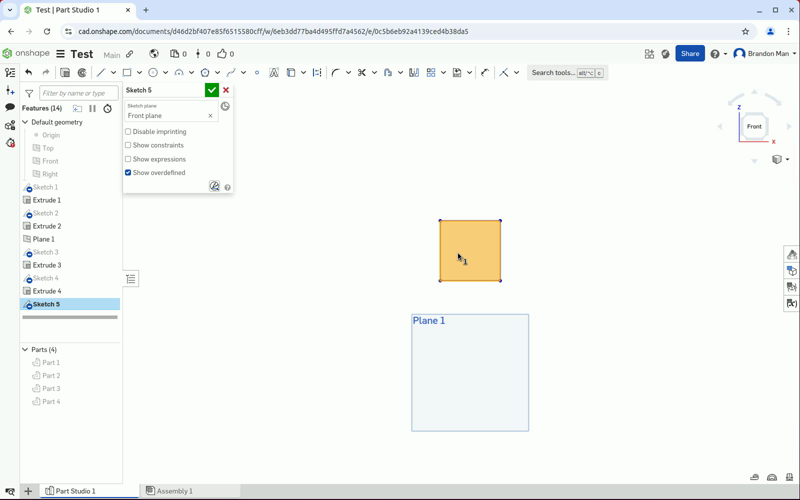
scroll(-6)
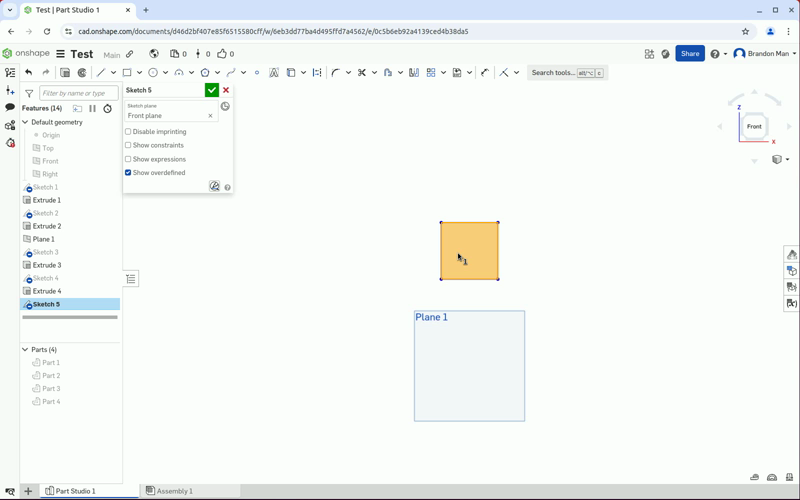
scroll(-6)
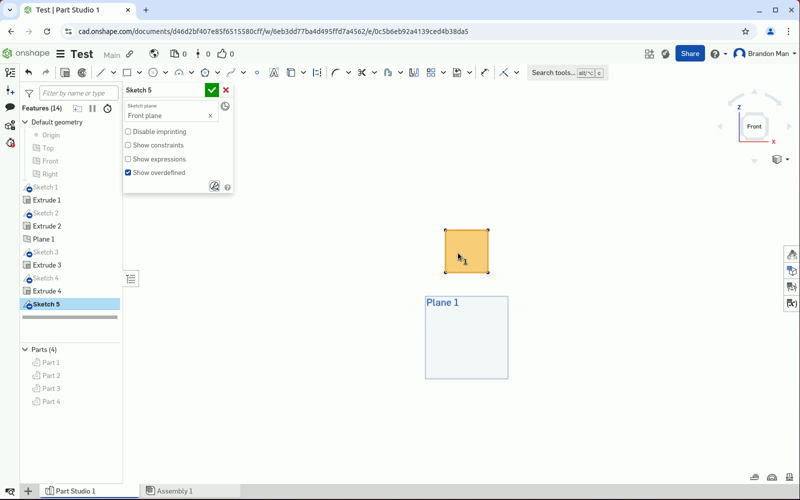
scroll(-6)
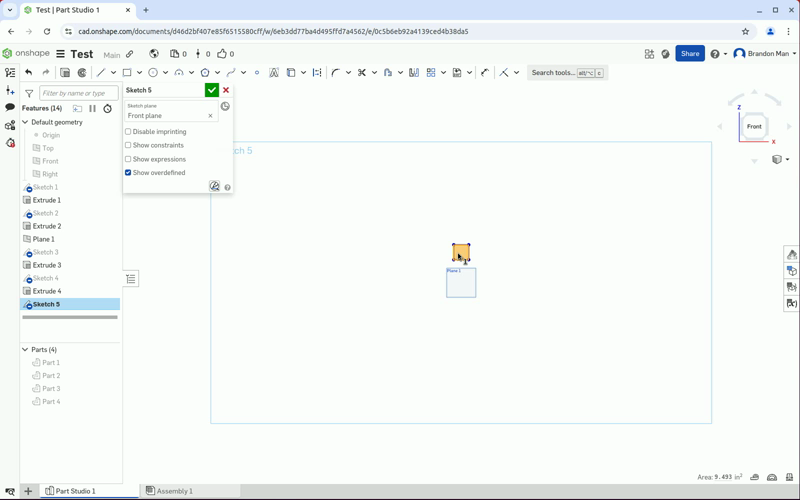
mouse_move(73, 352)
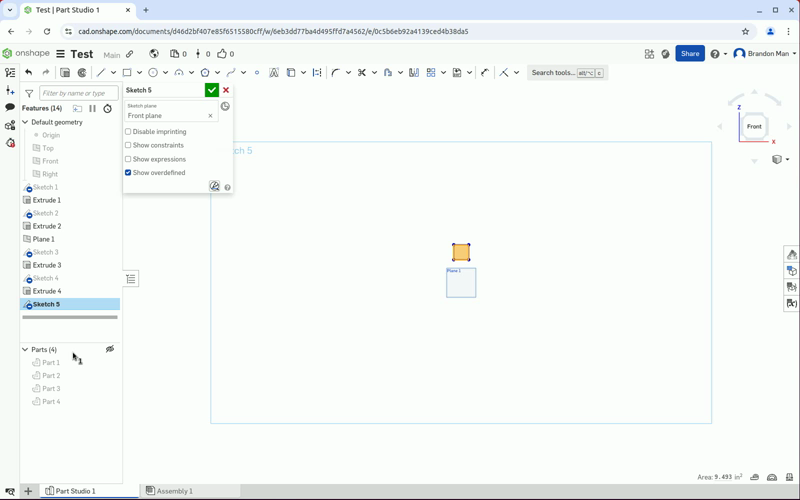
key(shift+y)
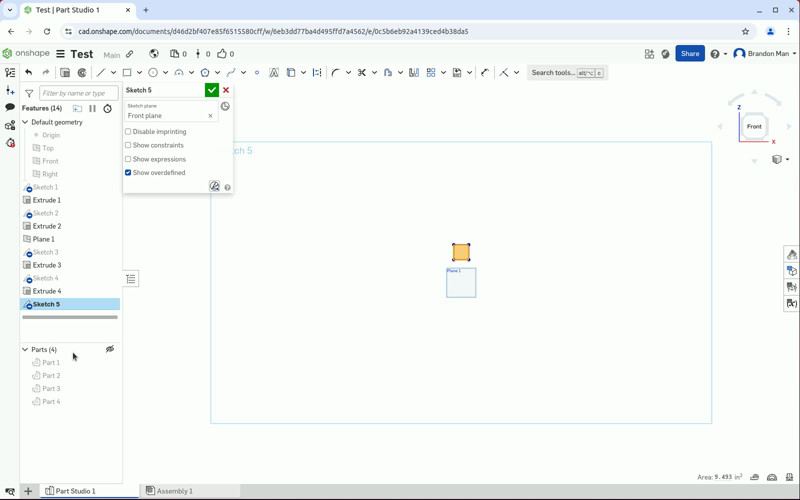
key(shift+e)
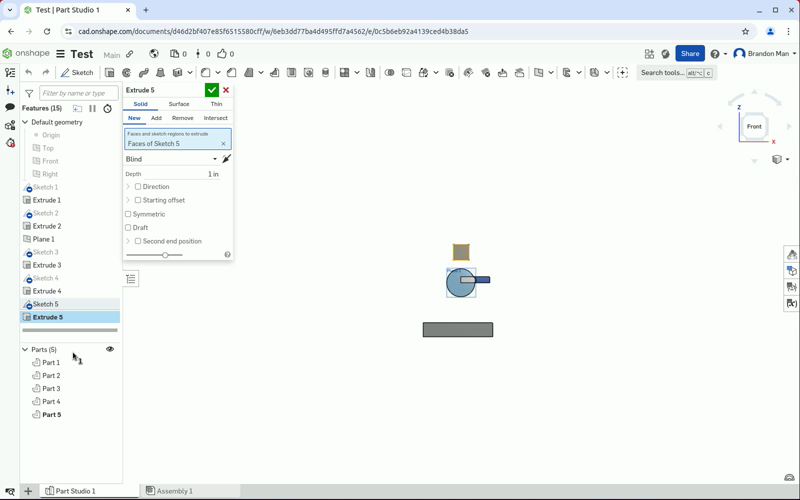
mouse_move(143, 106)
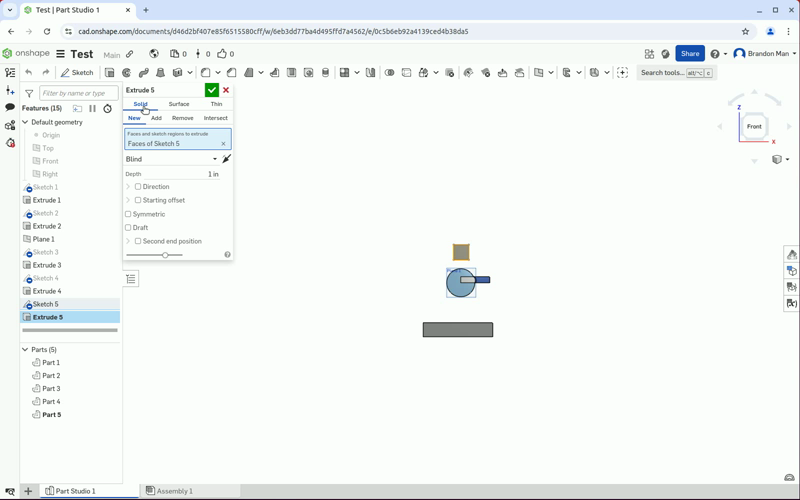
click(143, 106)
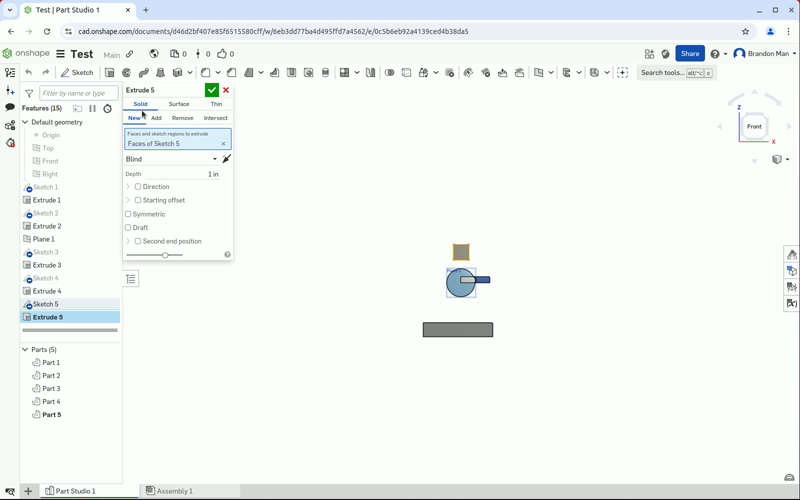
mouse_move(137, 120)
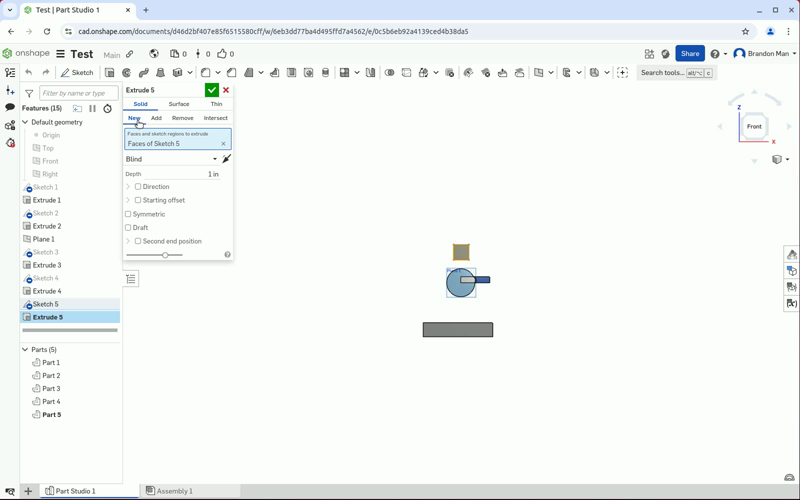
click(137, 120)
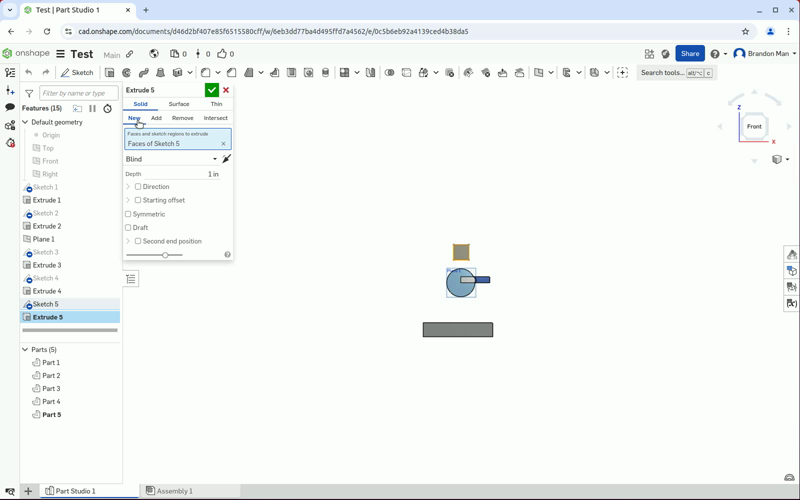
key(tab, 4)
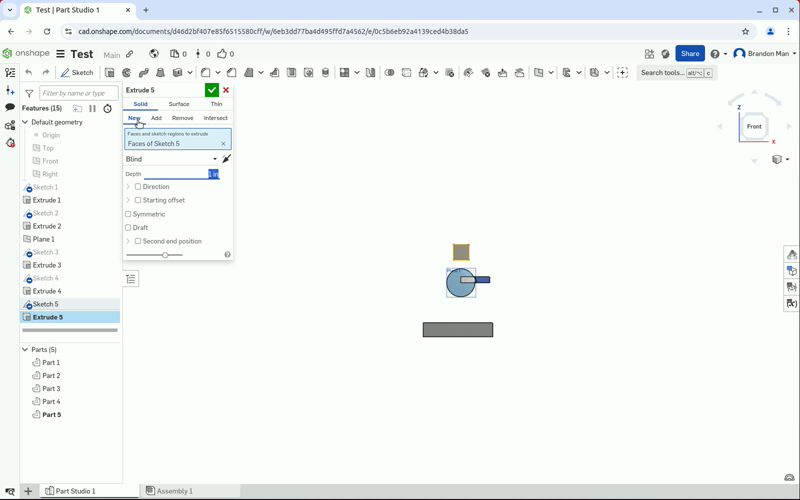
text(2.889)
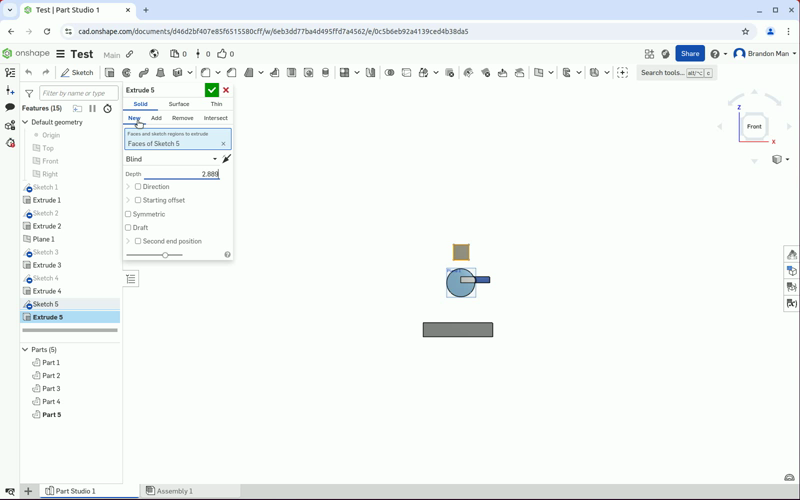
key(enter)
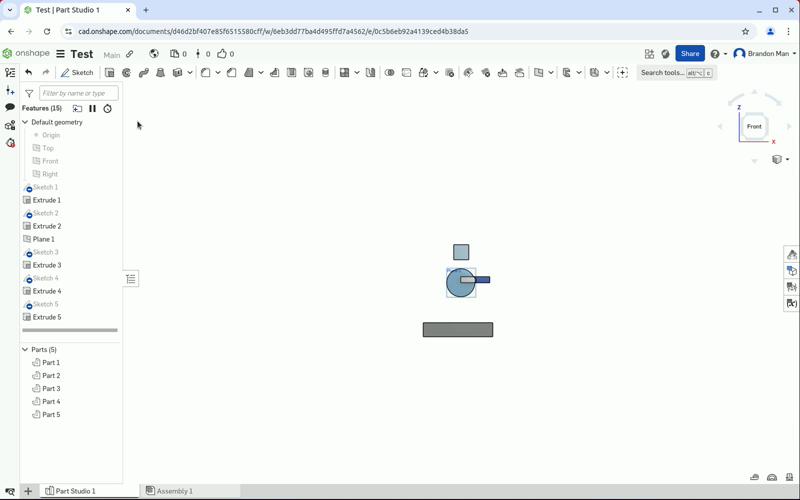
key(shift+h)
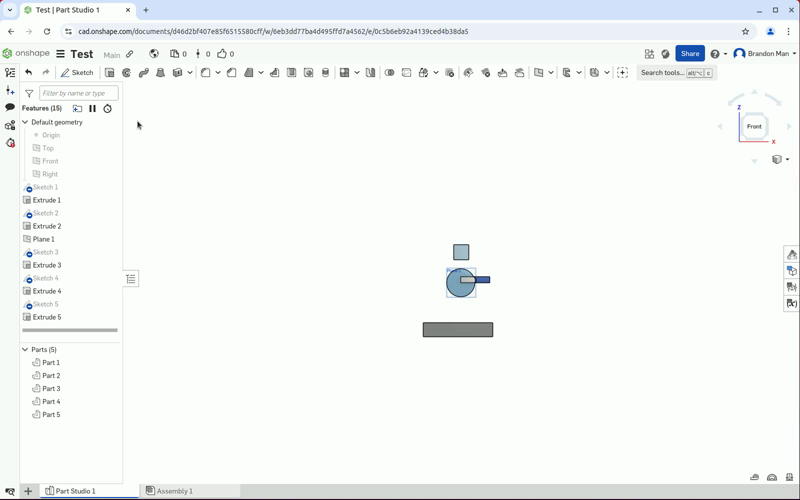
key(shift+h)
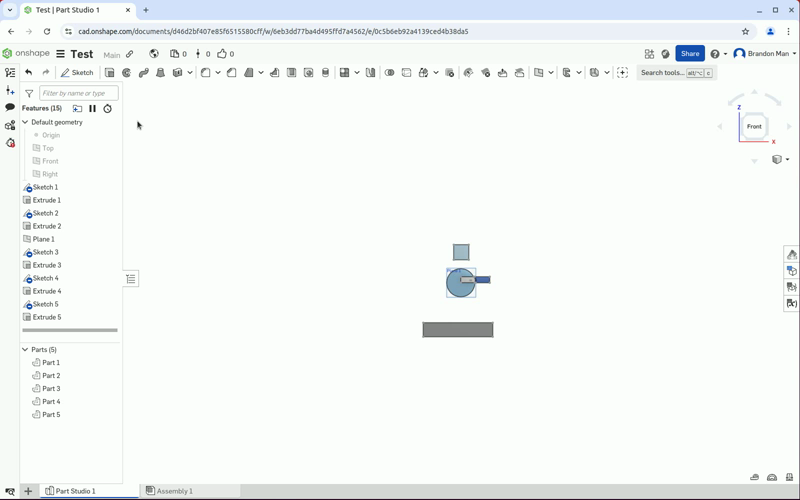
key(shift+7)
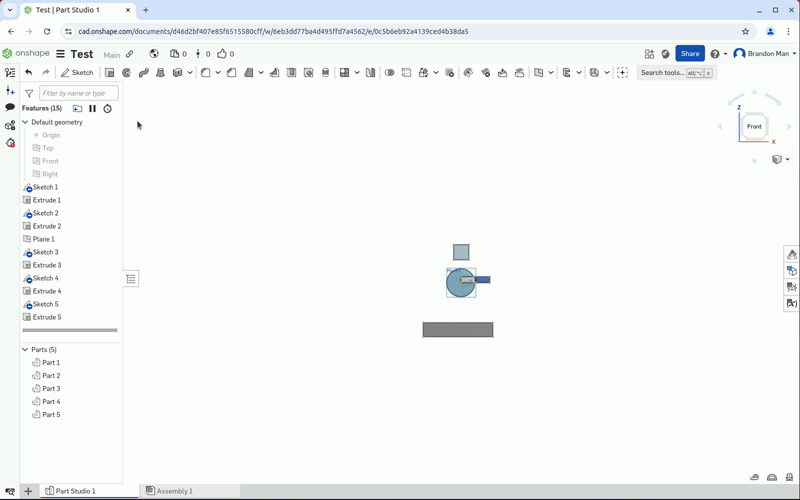
key(left, 2)
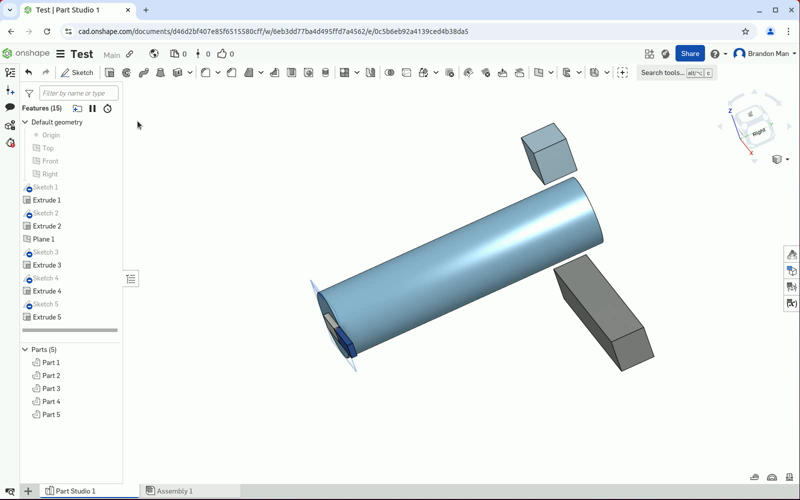
key(down, 2)
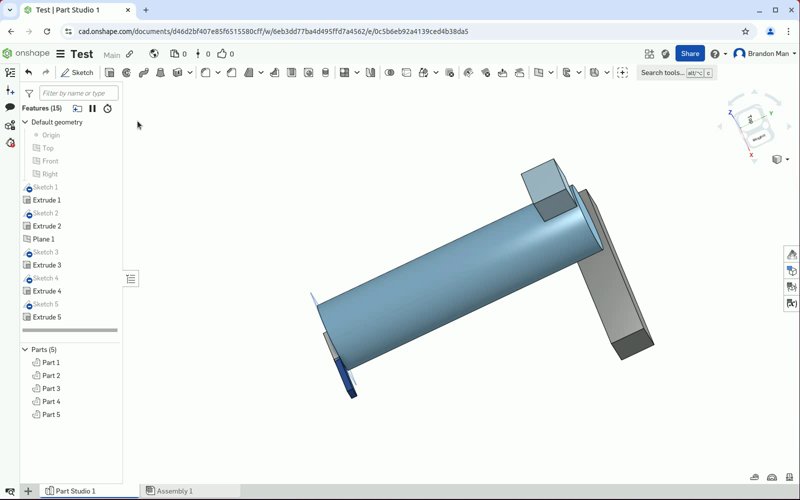
key(up, 2)
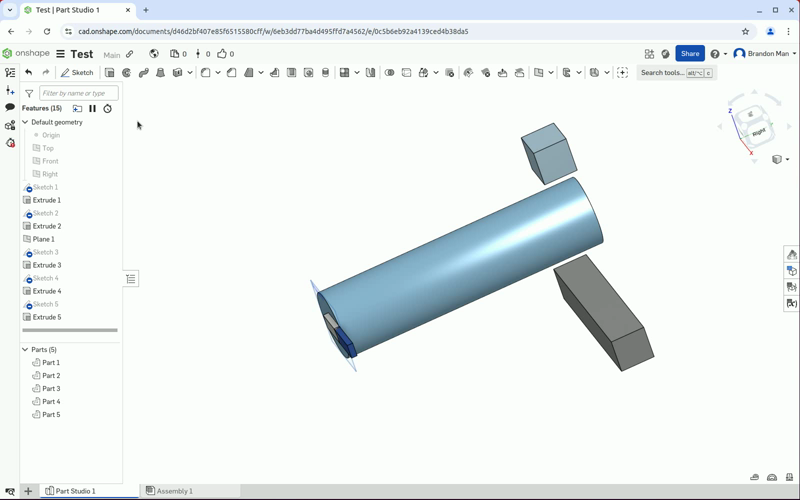
key(right, 2)
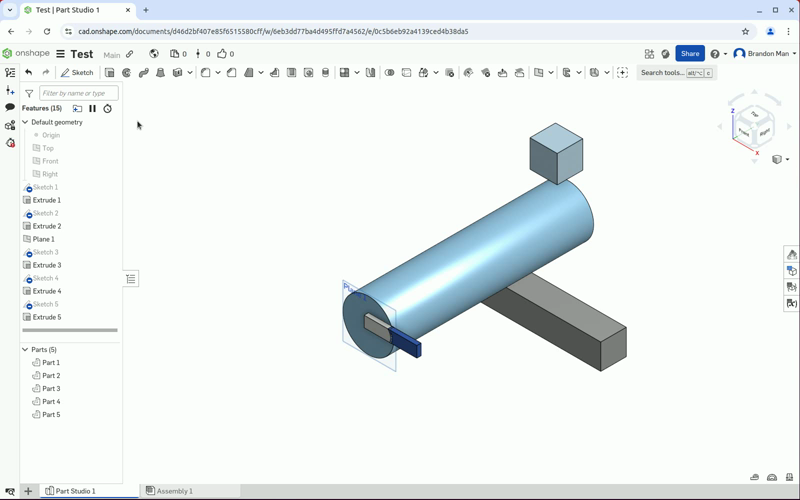
mouse_move(73, 189)
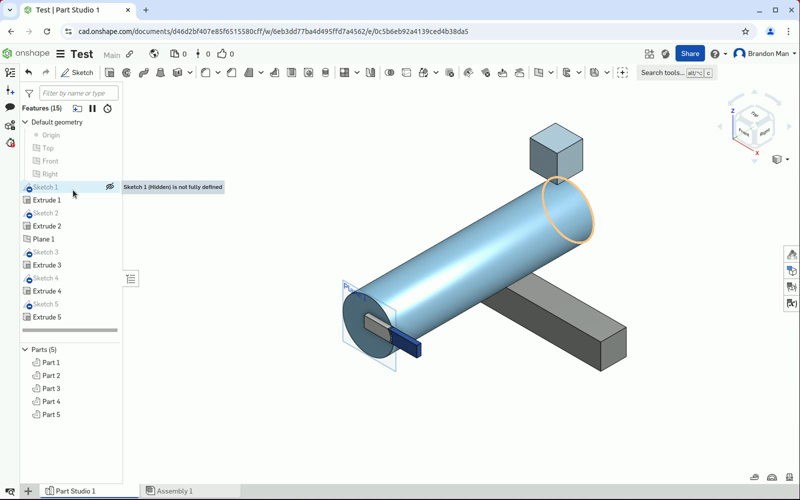
click(73, 189)